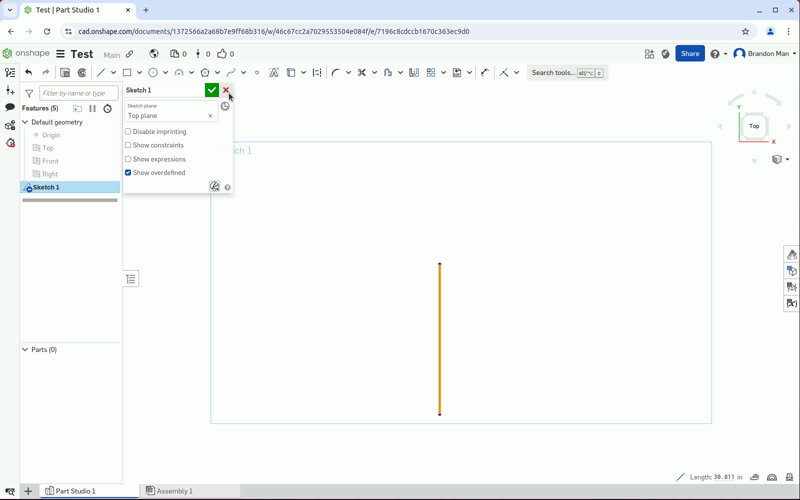
key(shift+h)
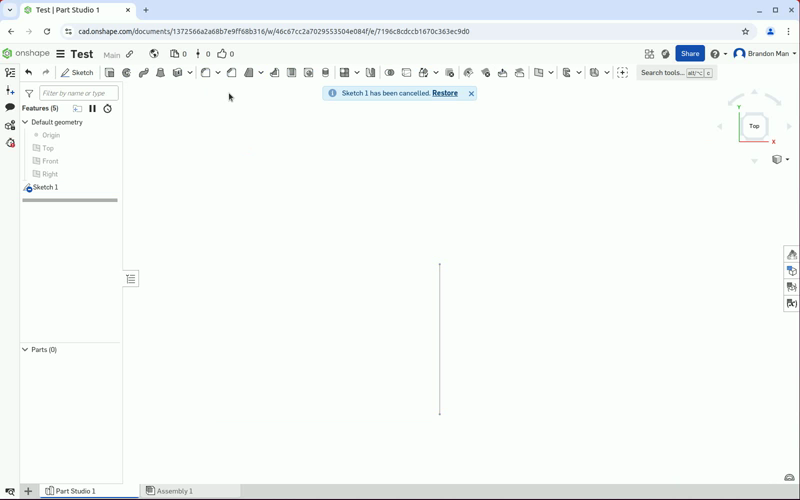
key(shift+s)
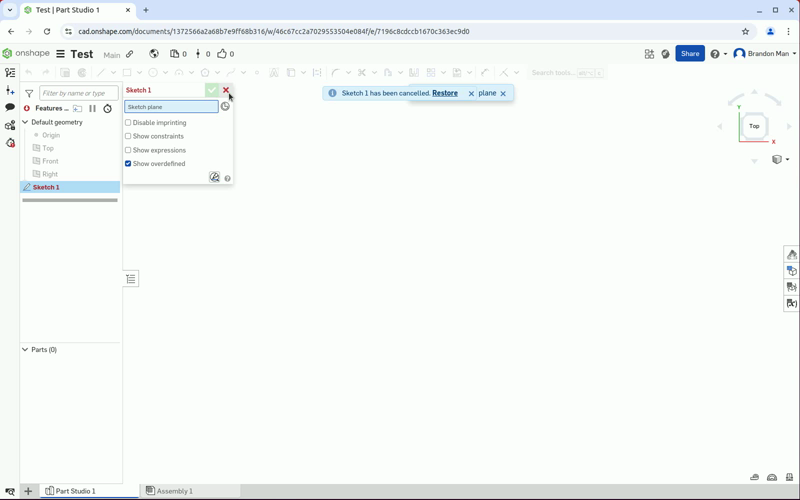
mouse_move(73, 150)
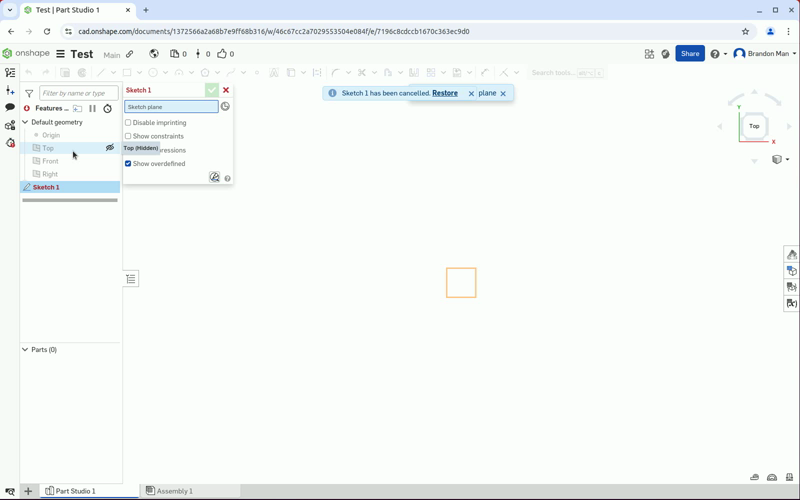
click(73, 150)
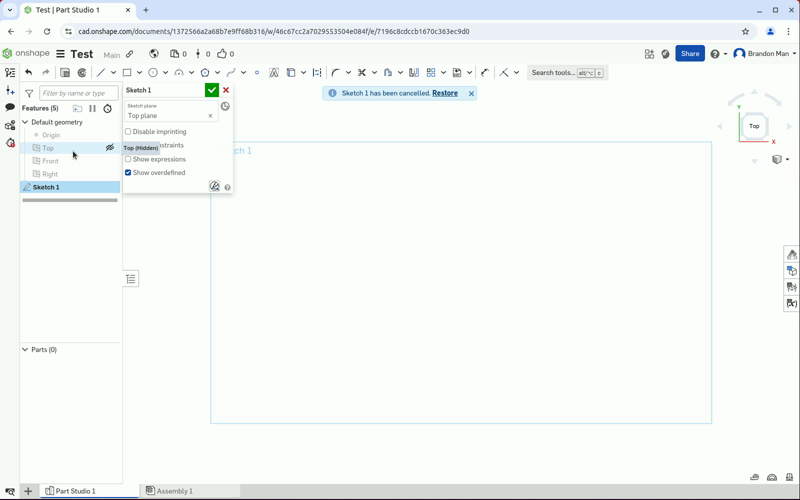
mouse_move(73, 352)
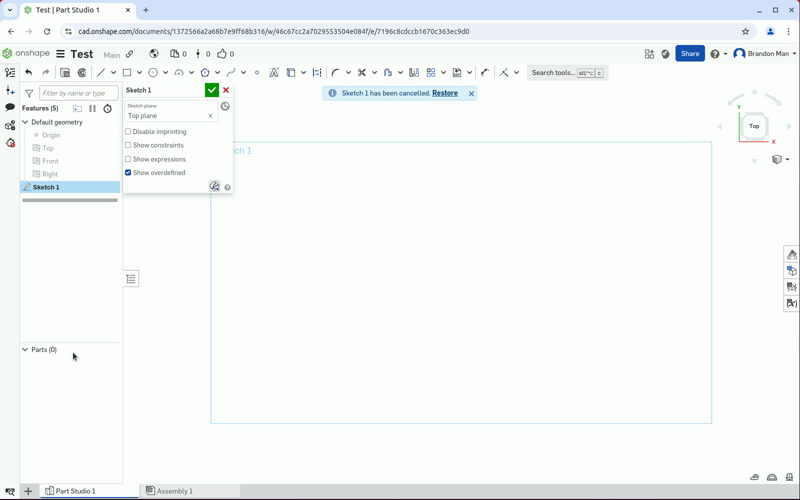
key(y)
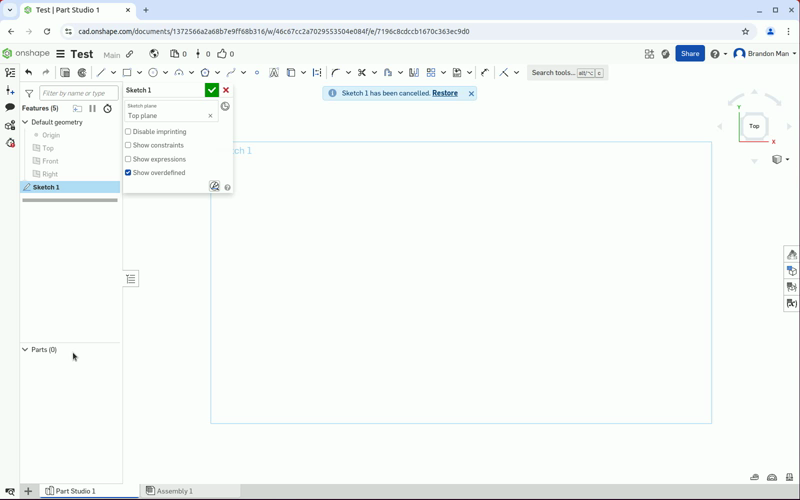
key(c)
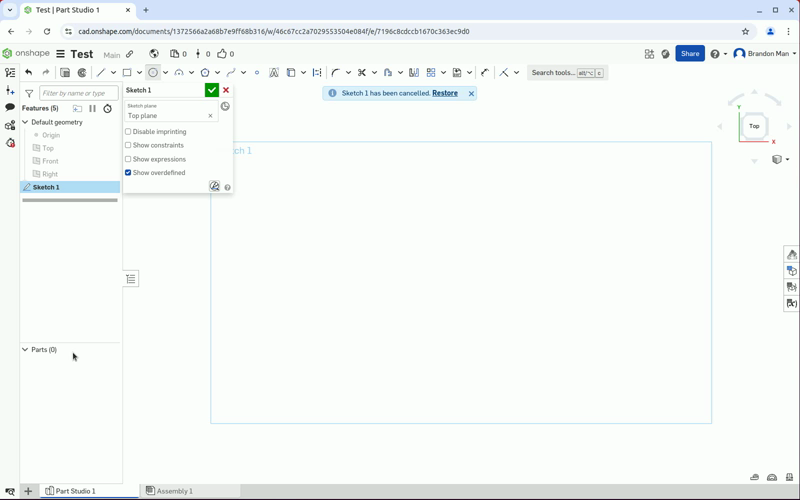
key_down(shift)
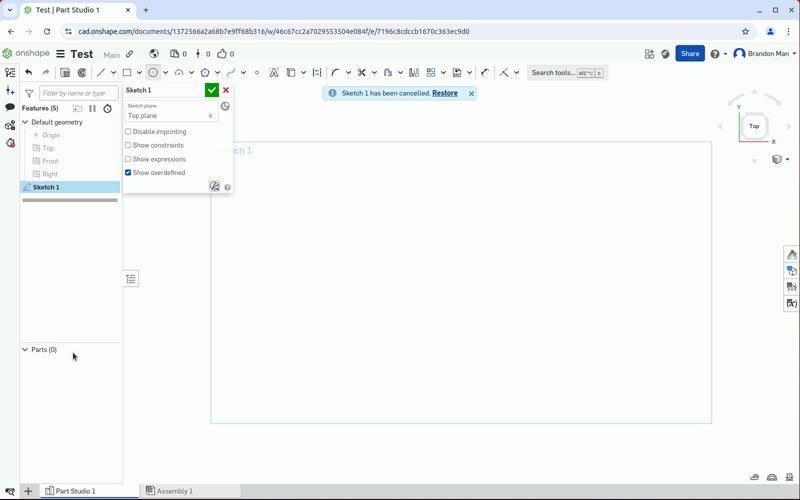
mouse_move(461, 282)
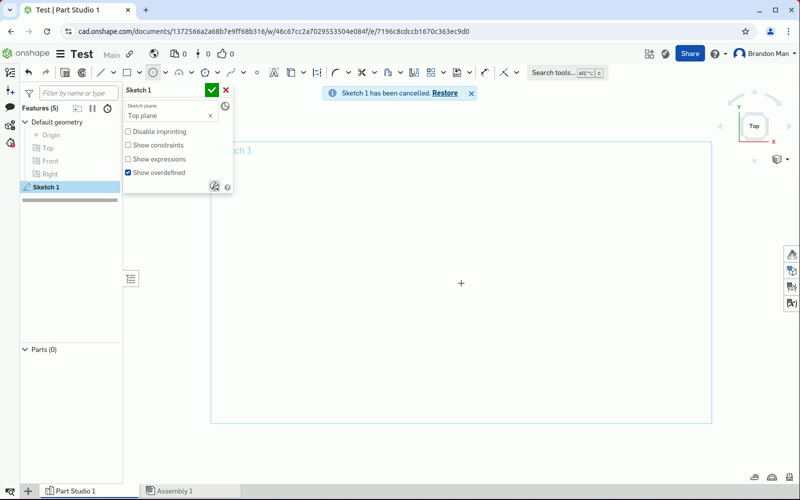
click(461, 282)
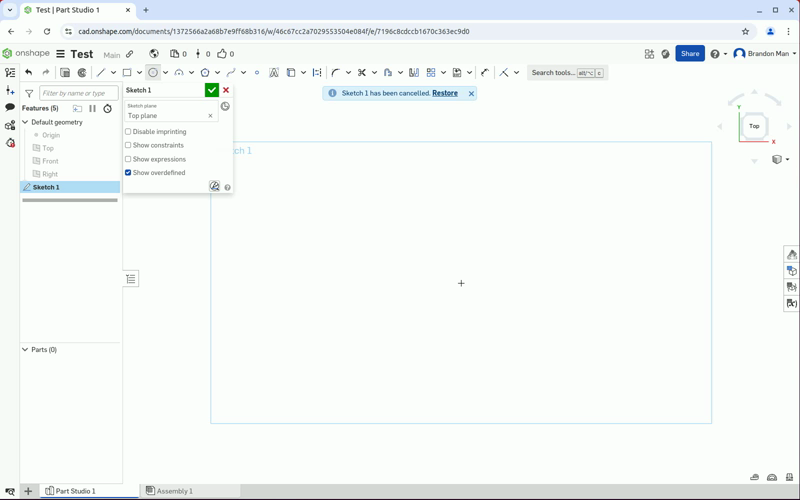
key_up(shift)
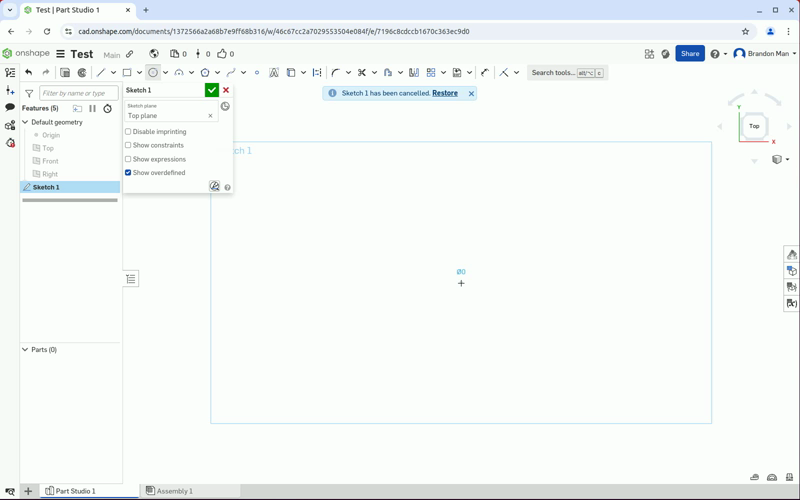
mouse_move(574, 282)
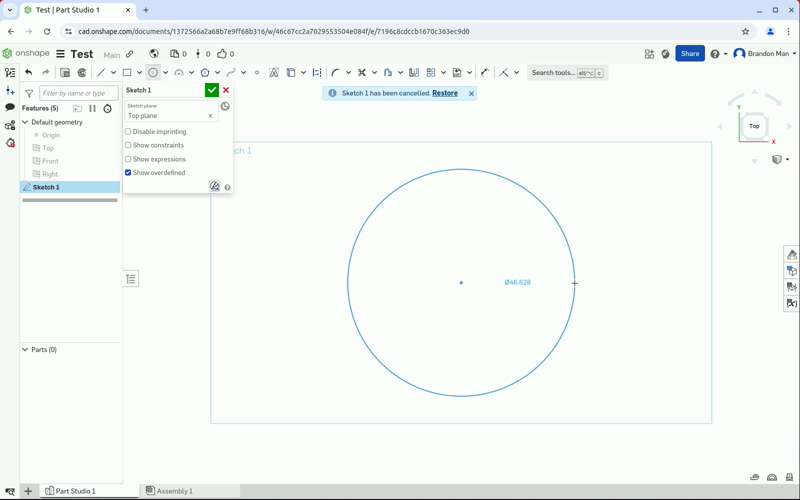
click(574, 282)
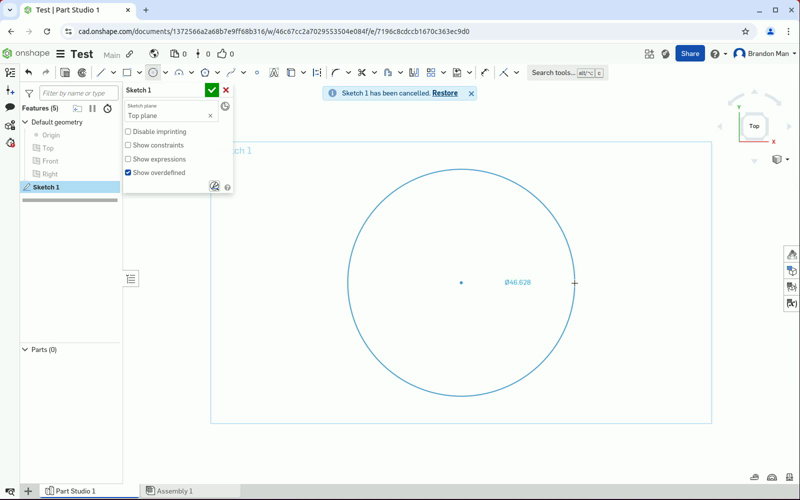
key(esc)
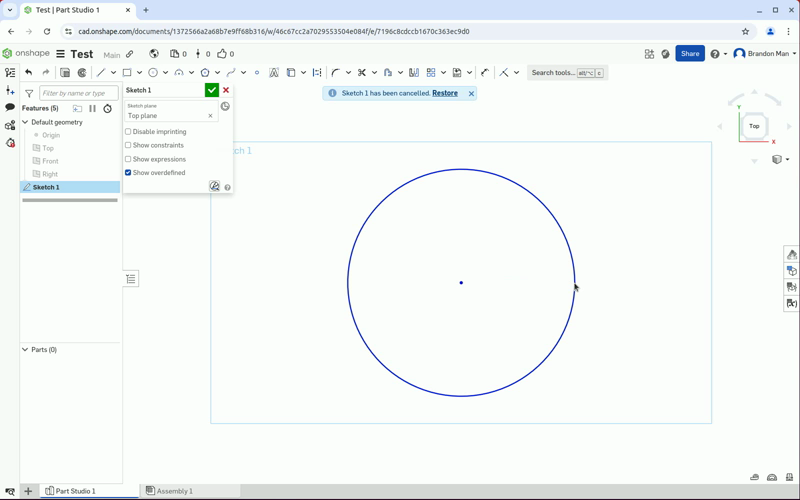
mouse_move(471, 218)
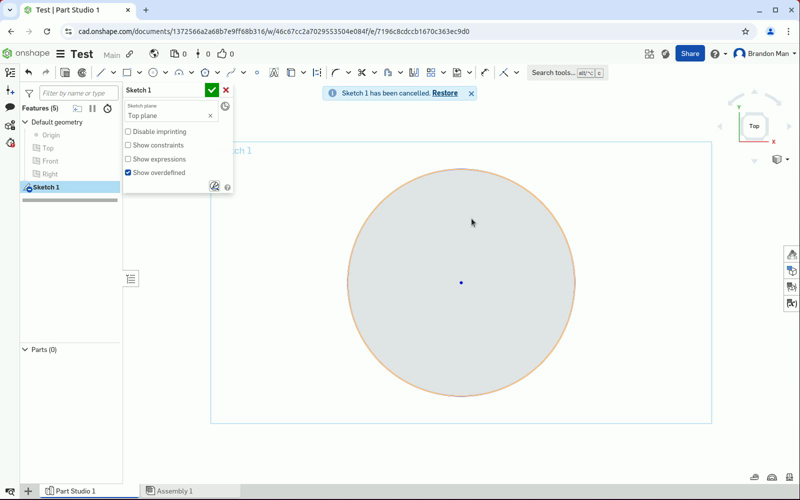
click(471, 218)
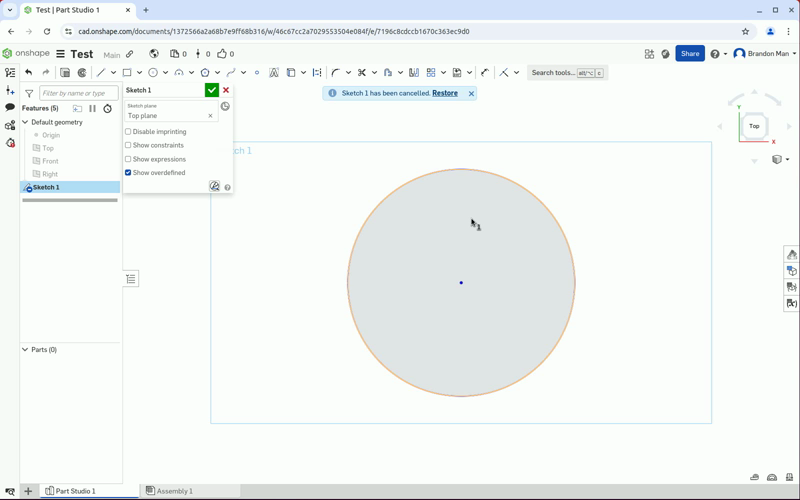
mouse_move(73, 352)
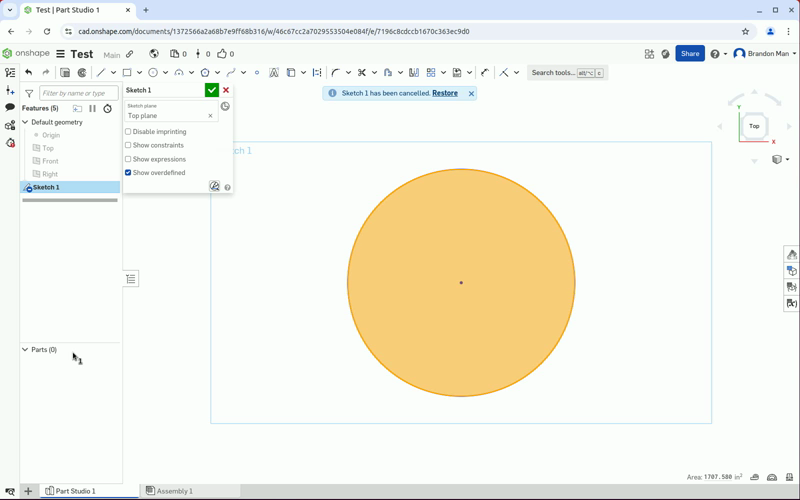
key(shift+y)
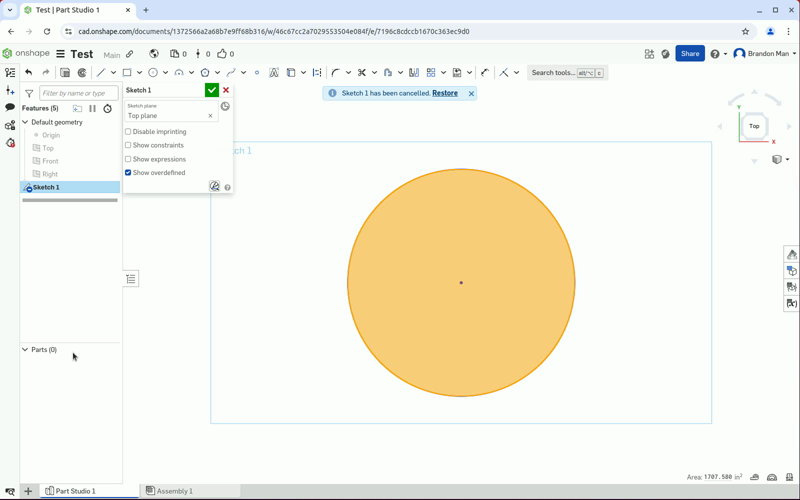
key(shift+e)
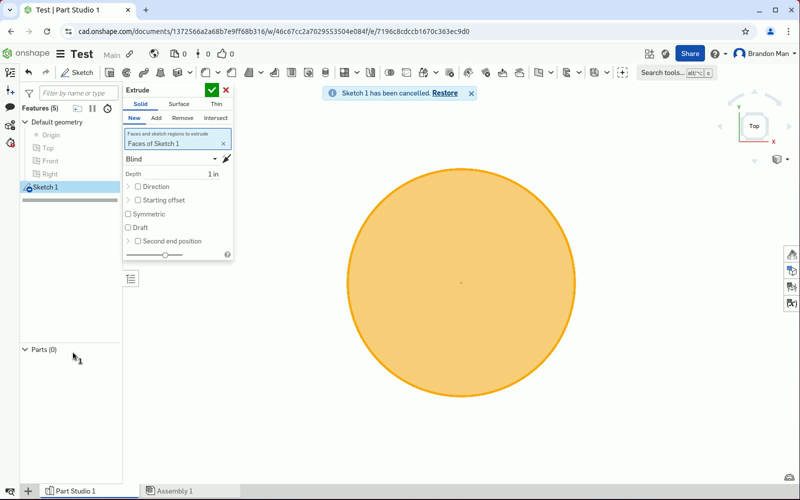
mouse_move(143, 106)
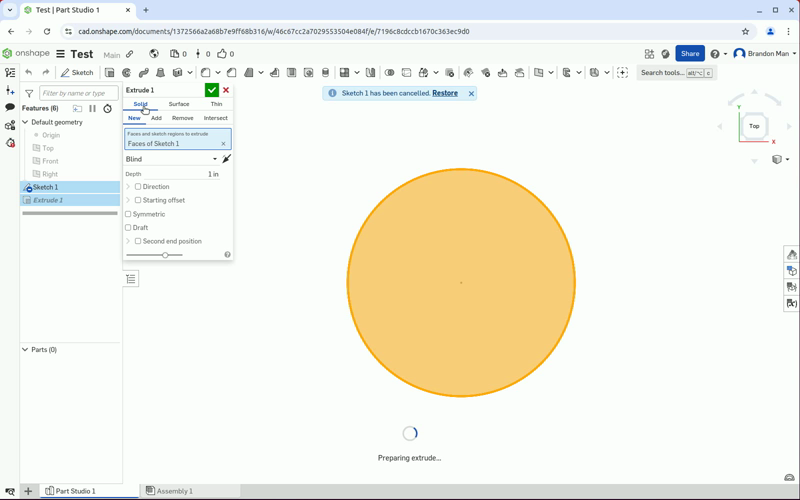
click(143, 106)
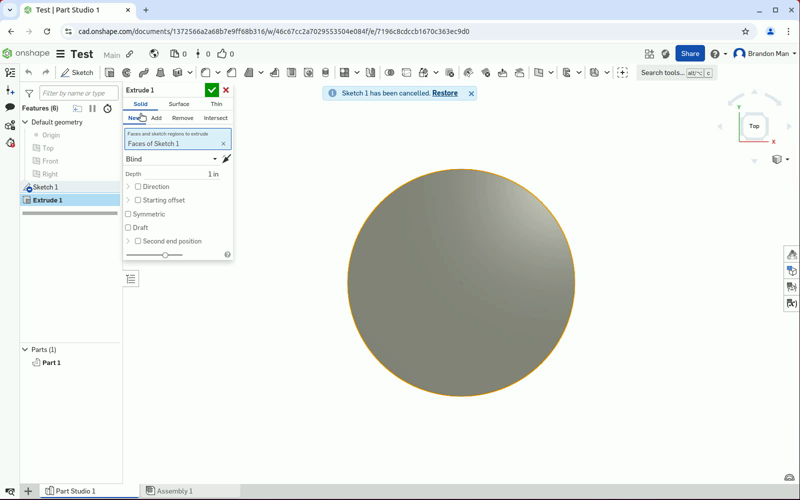
mouse_move(137, 120)
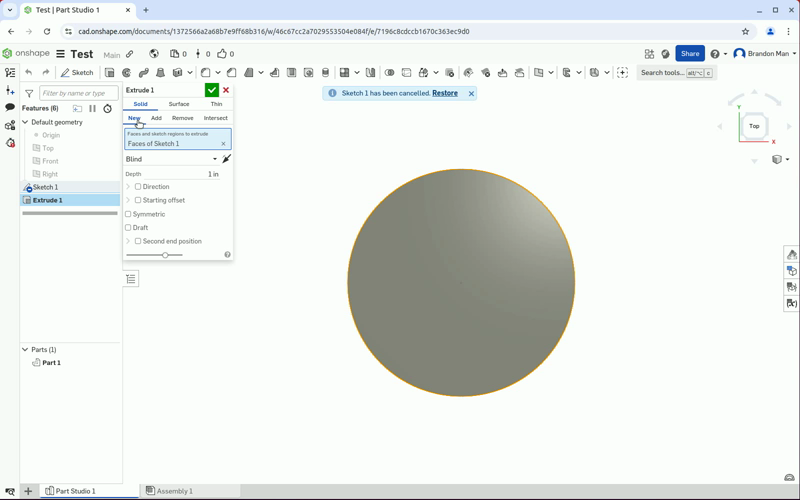
click(137, 120)
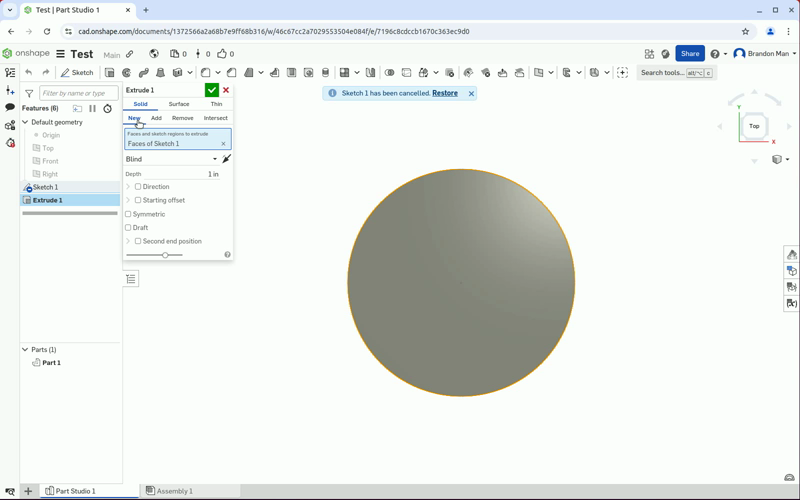
key(tab, 4)
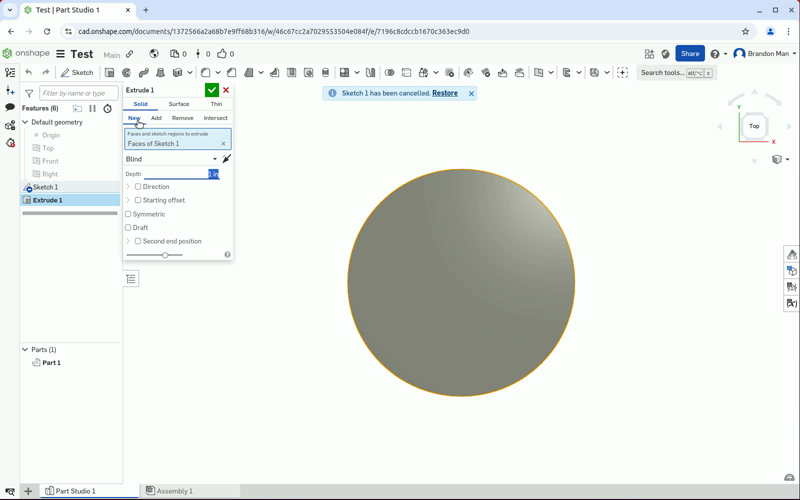
text(3.37)
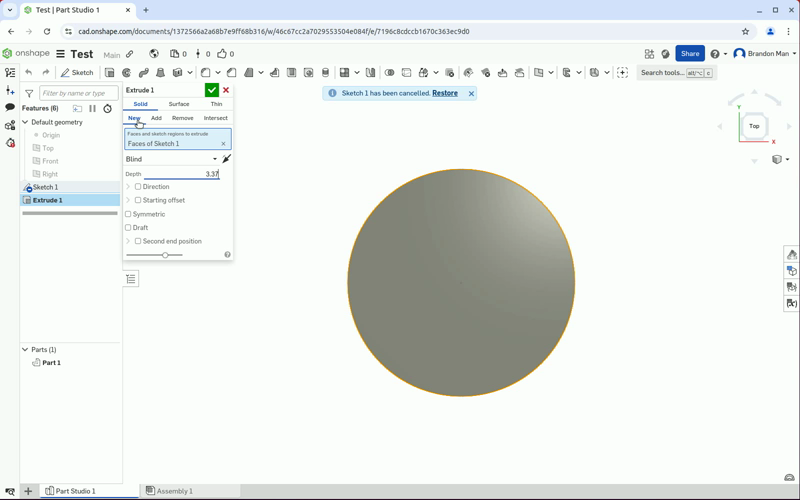
key(enter)
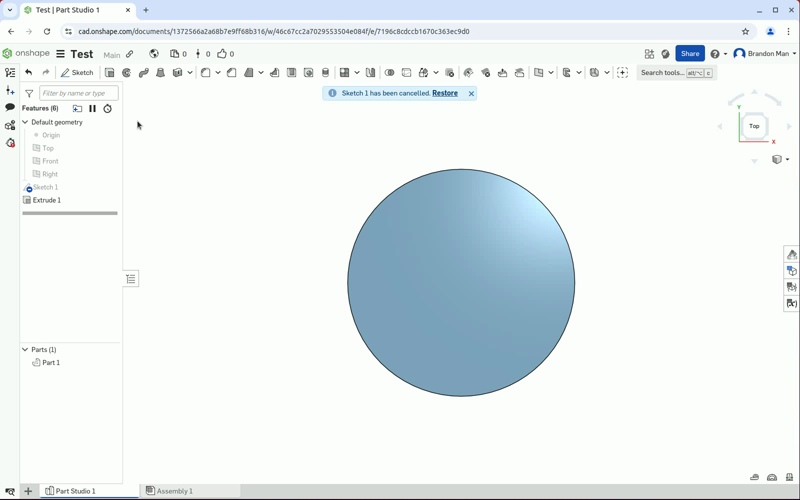
key(shift+h)
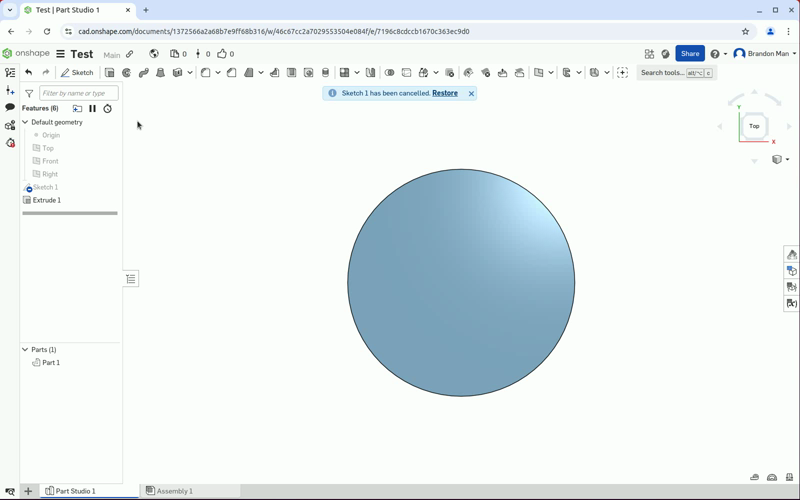
key(shift+h)
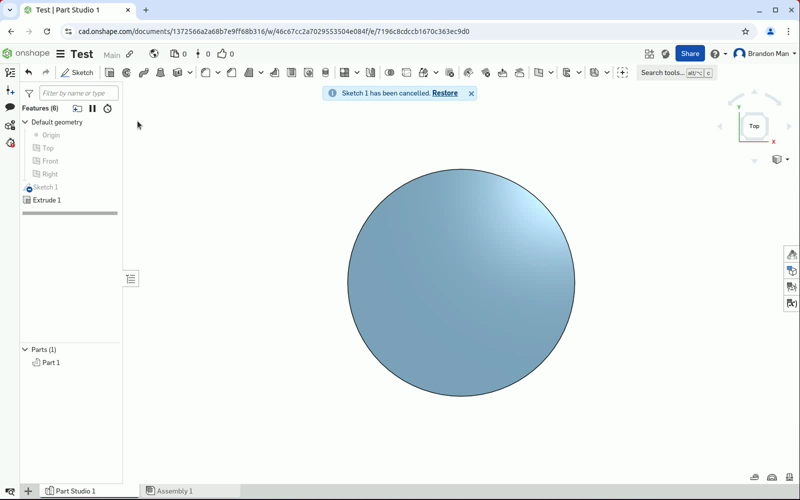
mouse_move(73, 189)
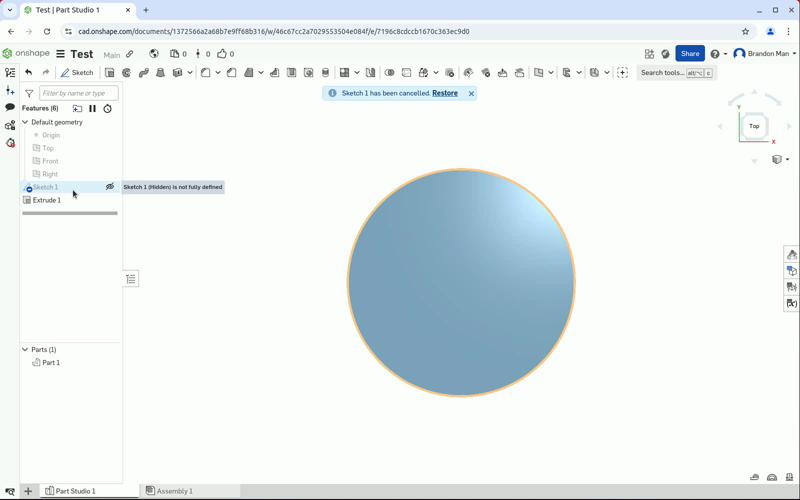
click(73, 189)
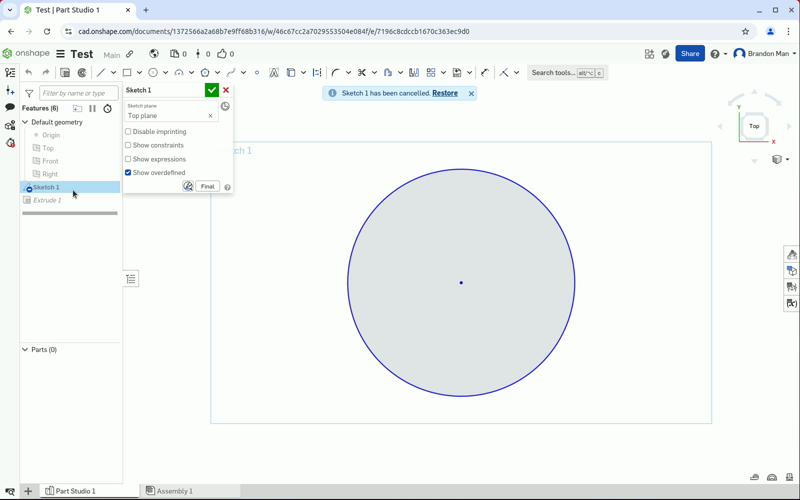
mouse_move(229, 92)
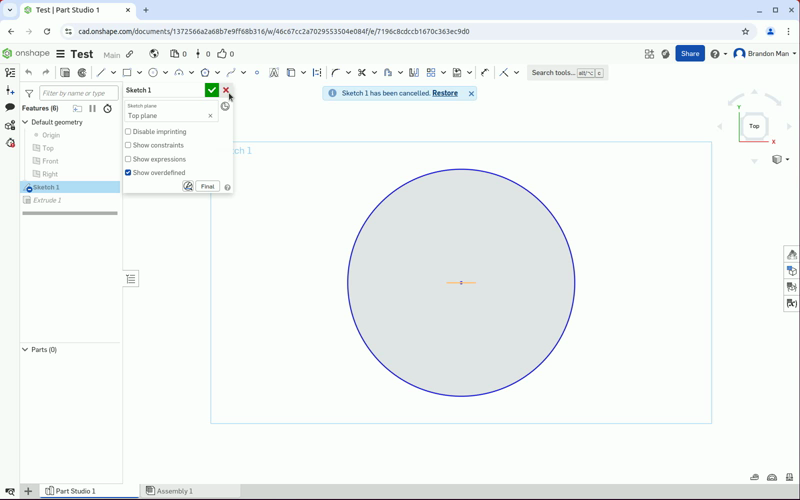
click(229, 92)
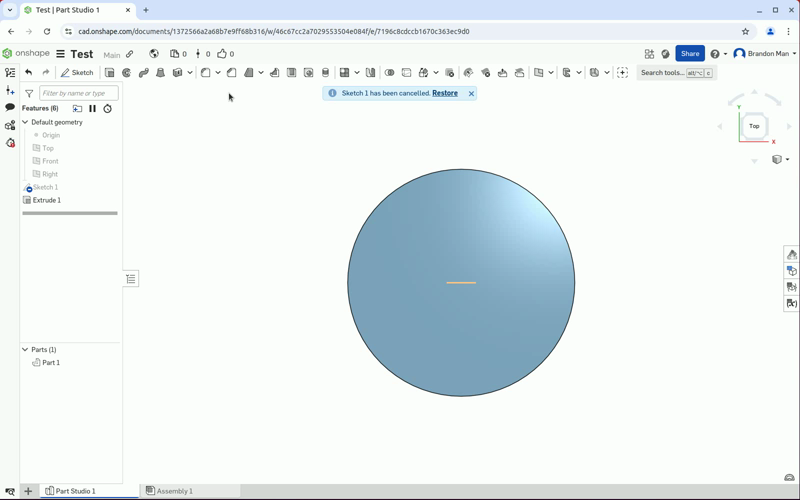
mouse_move(541, 75)
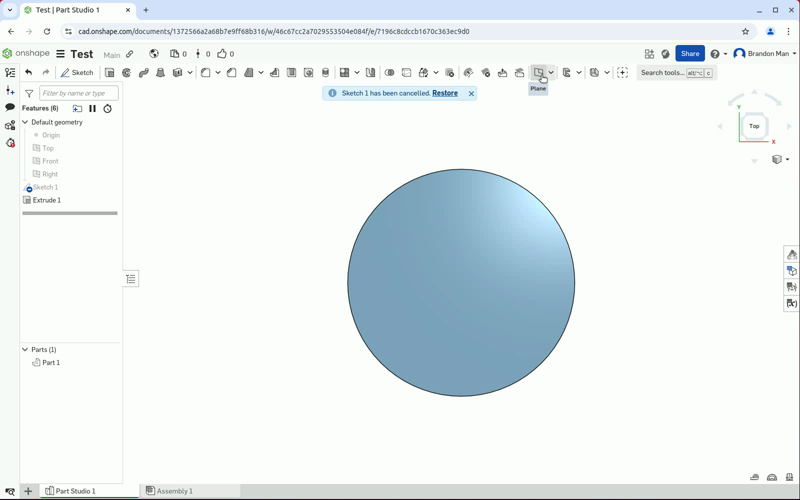
click(541, 75)
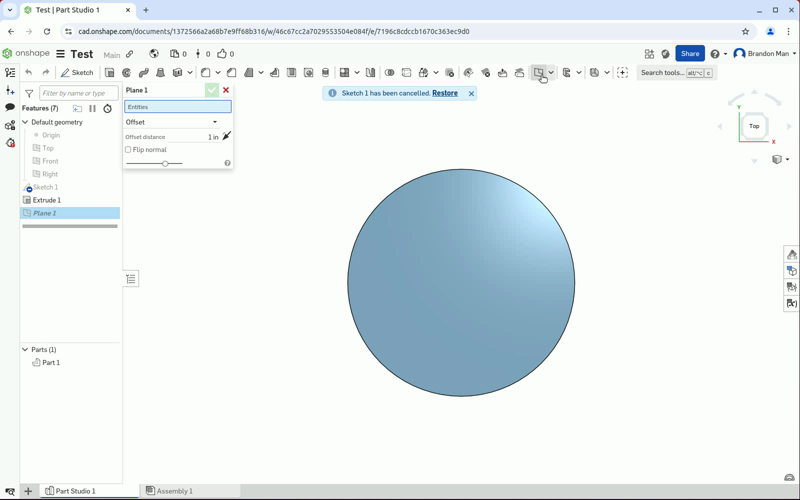
mouse_move(73, 150)
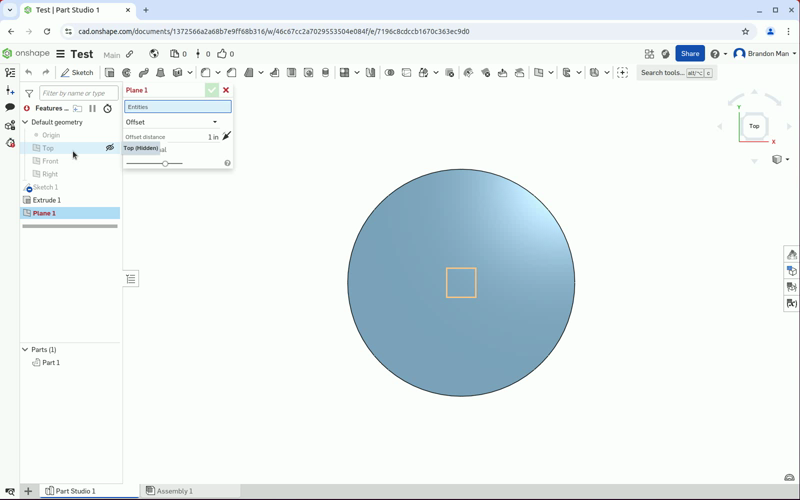
click(73, 150)
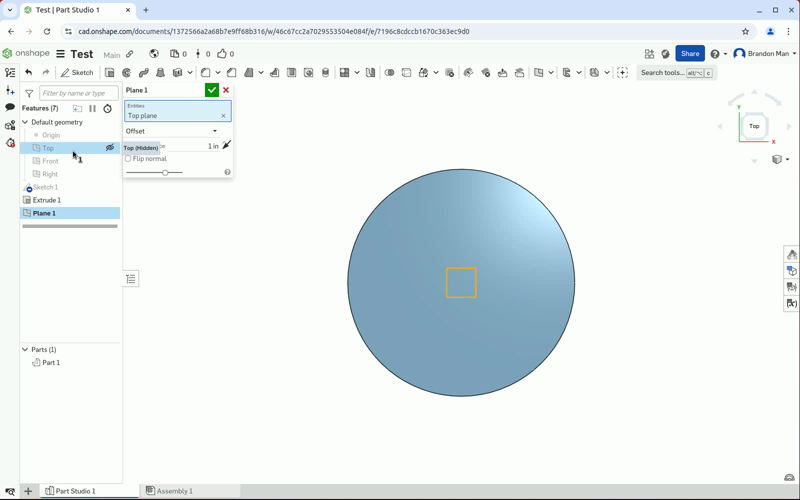
key(tab, 2)
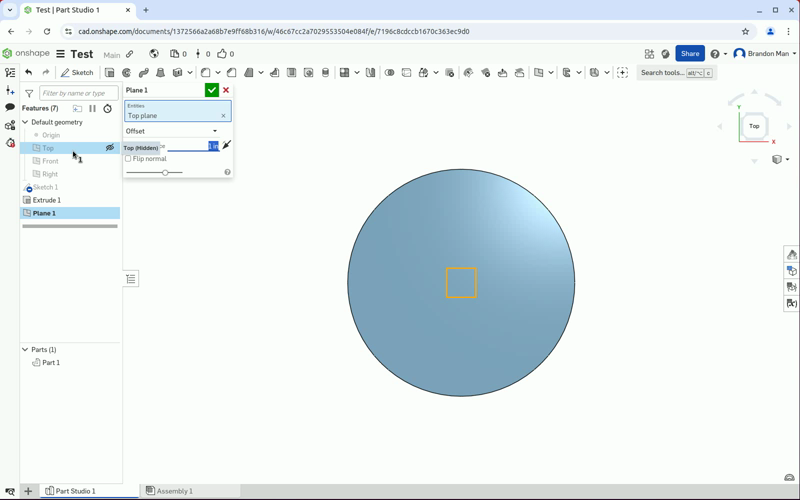
text(3.358)
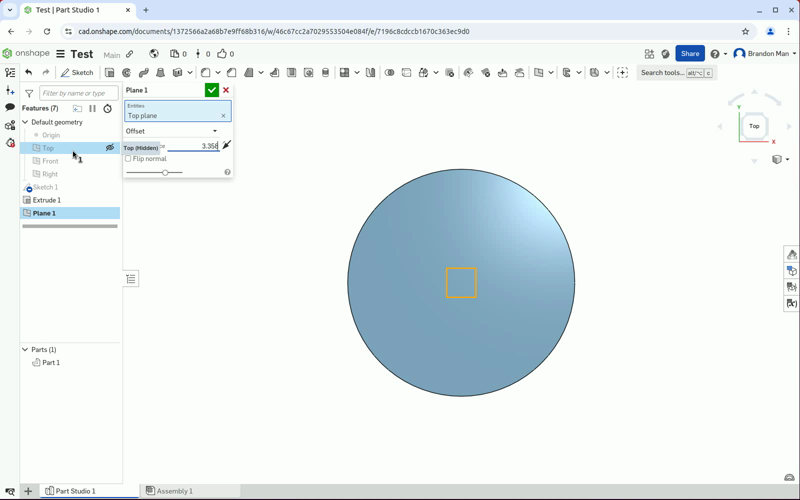
key(enter, 2)
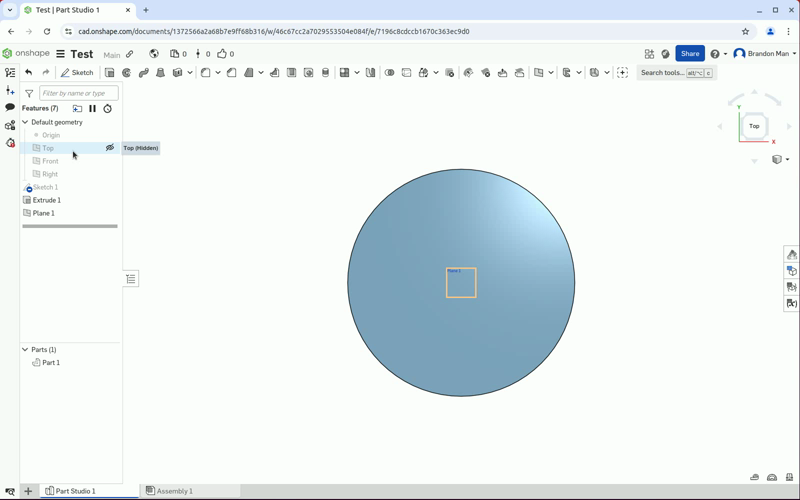
key(shift+s)
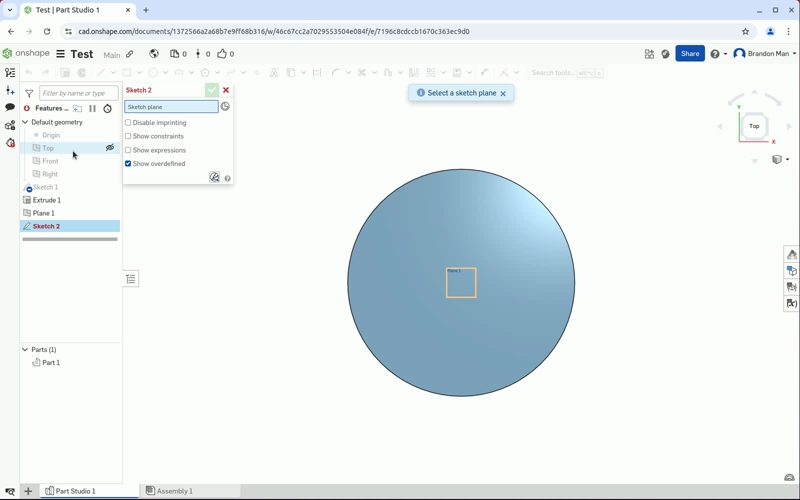
mouse_move(73, 215)
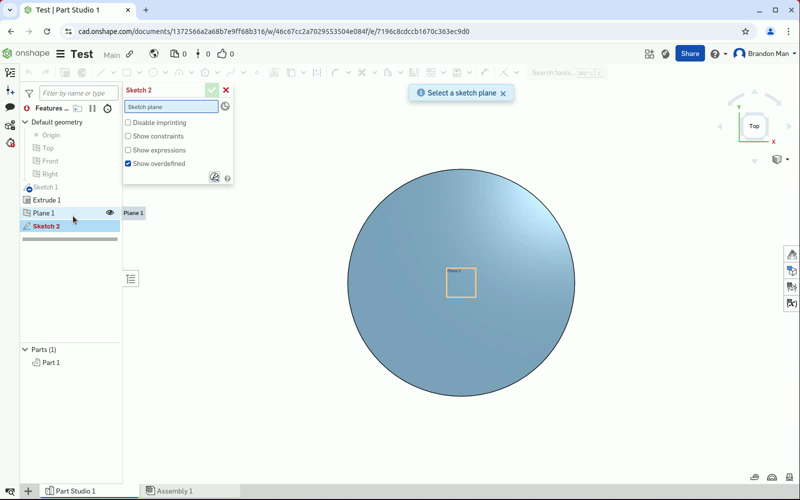
click(73, 215)
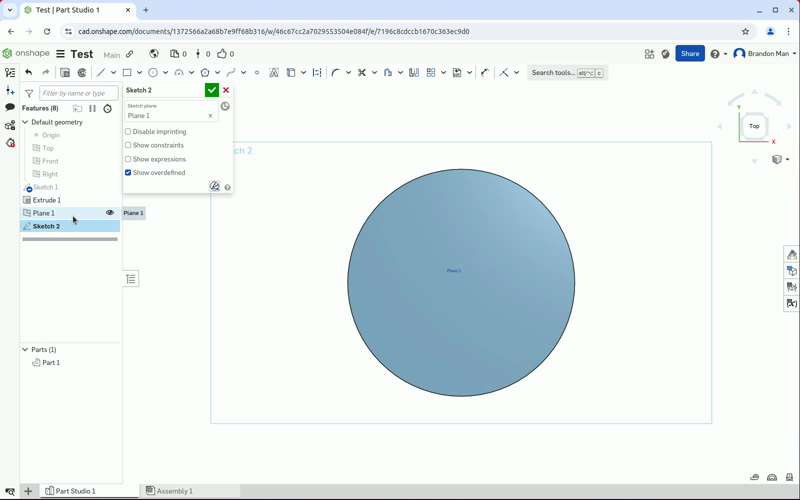
mouse_move(73, 352)
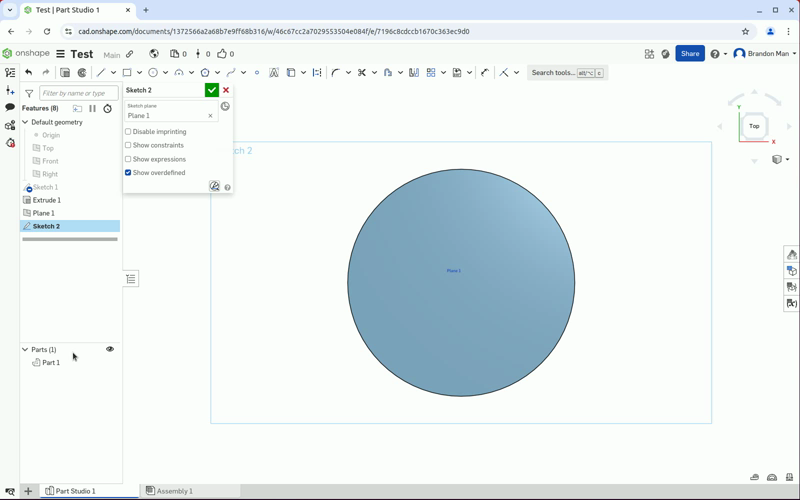
key(y)
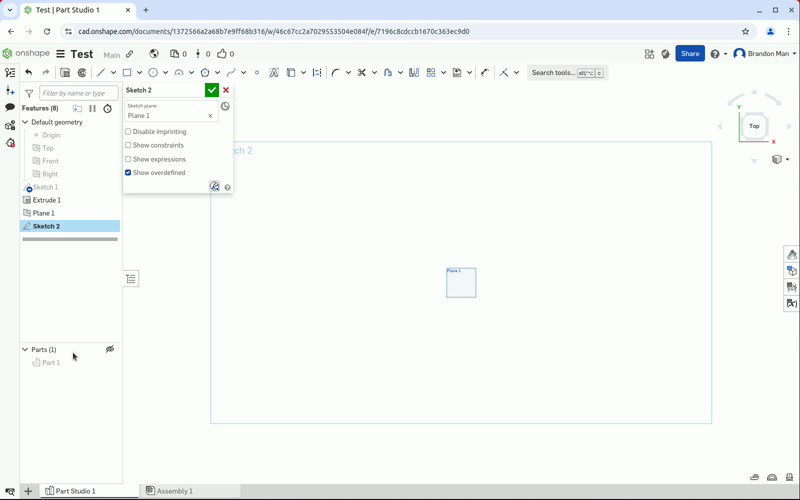
key(l)
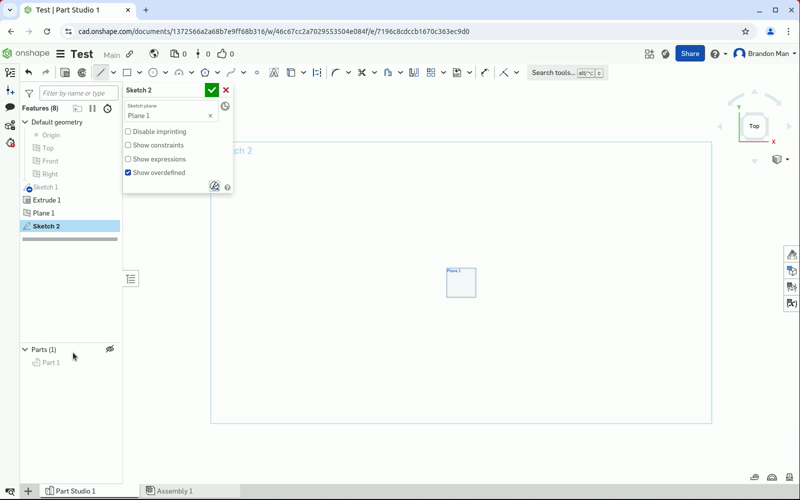
key_down(shift)
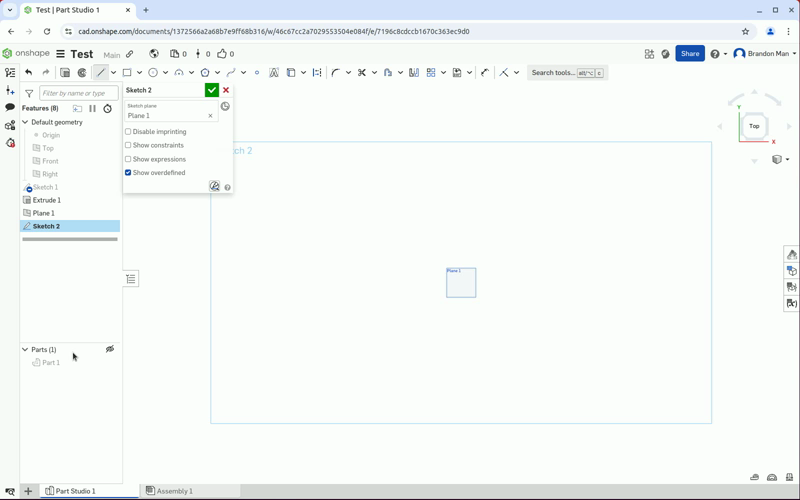
mouse_move(432, 303)
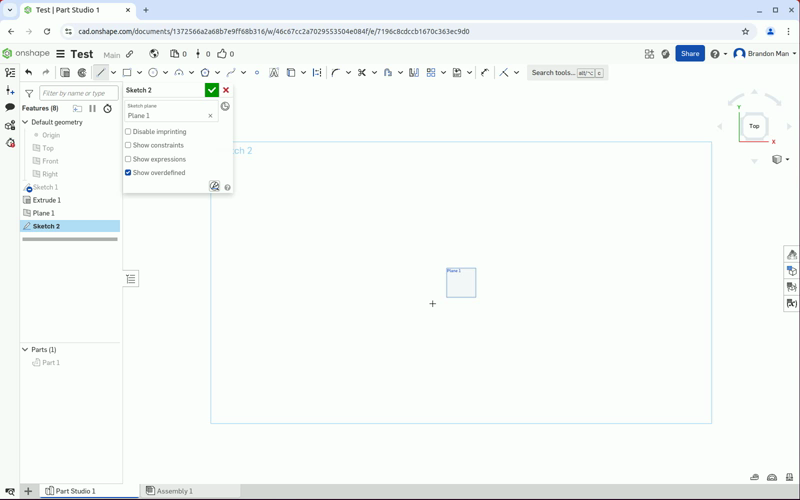
click(432, 303)
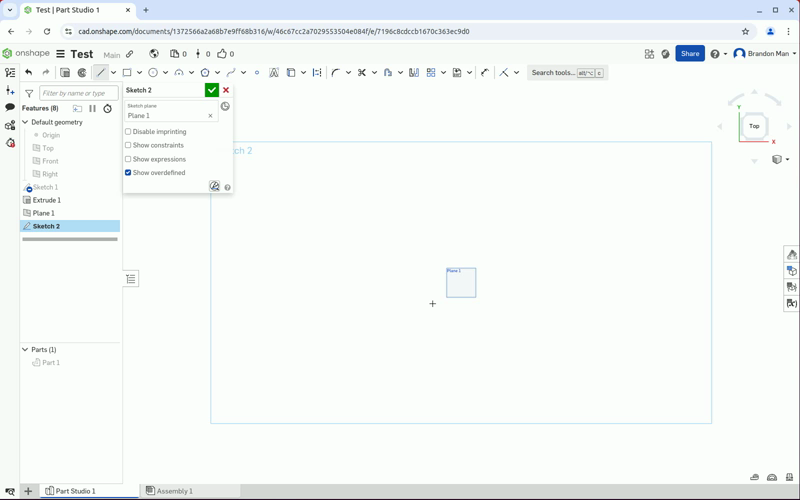
key_up(shift)
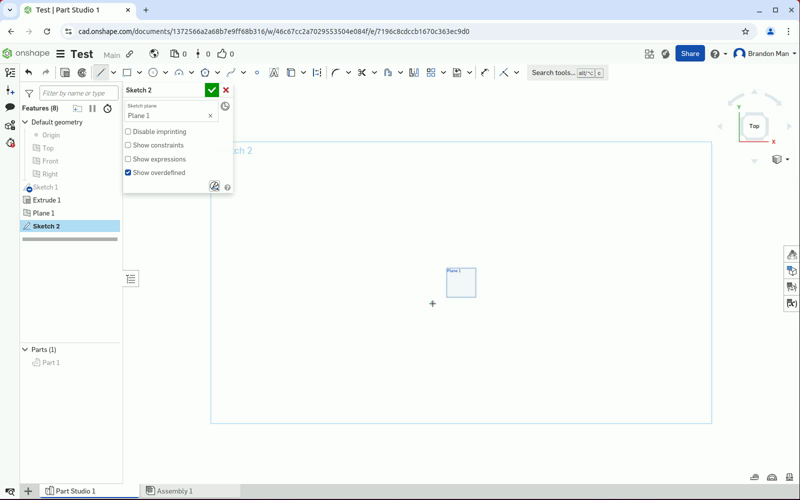
key_down(shift)
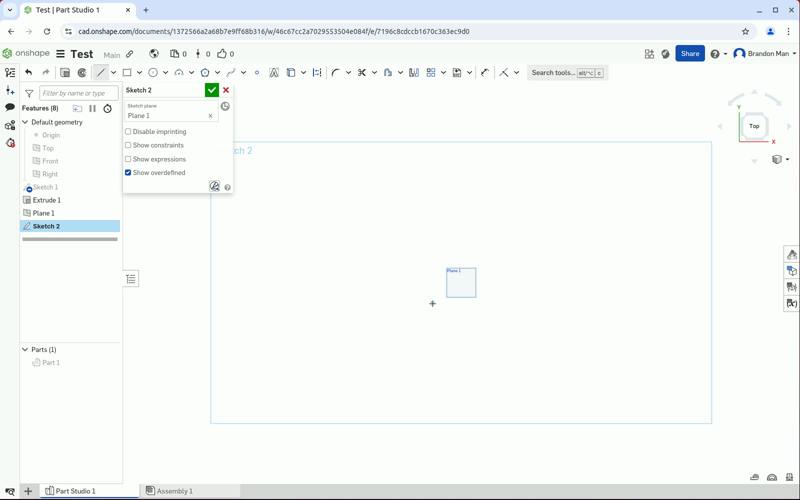
mouse_move(462, 303)
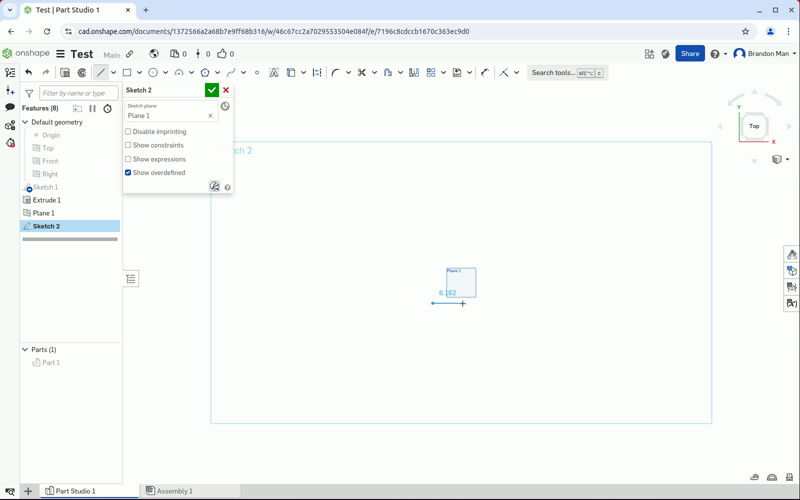
mouse_move(470, 349)
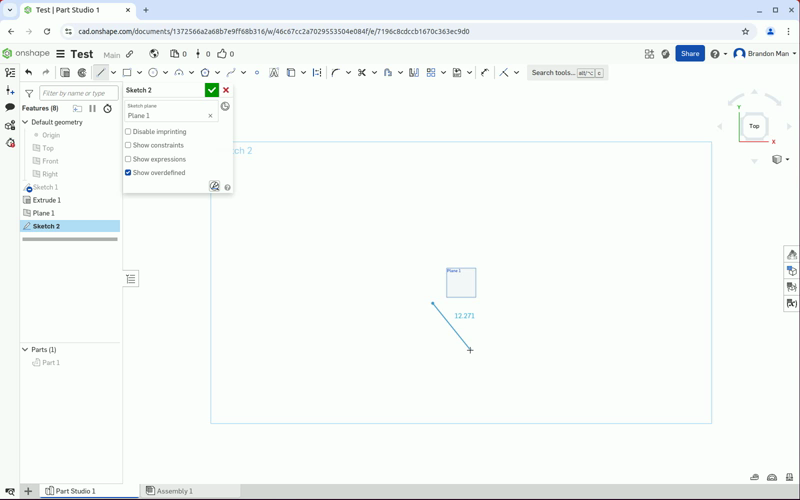
click(470, 349)
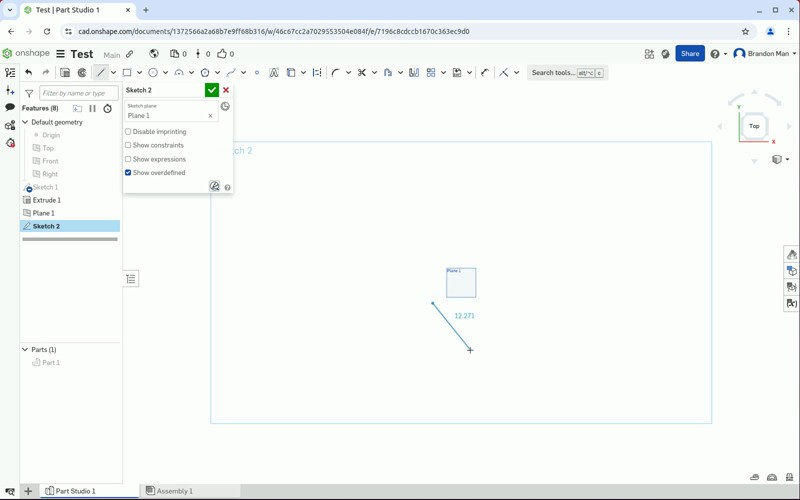
key_up(shift)
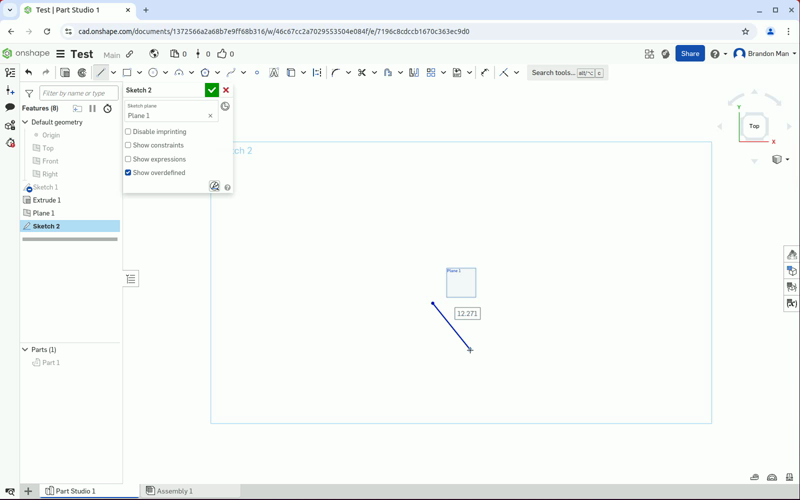
key_down(shift)
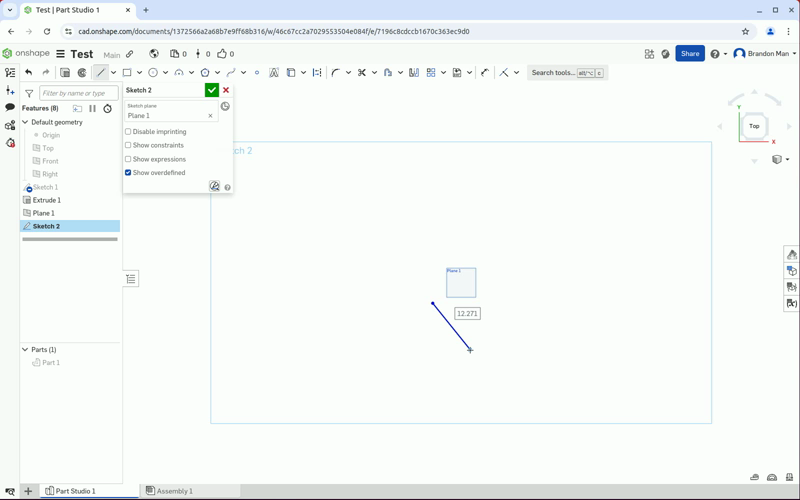
mouse_move(500, 349)
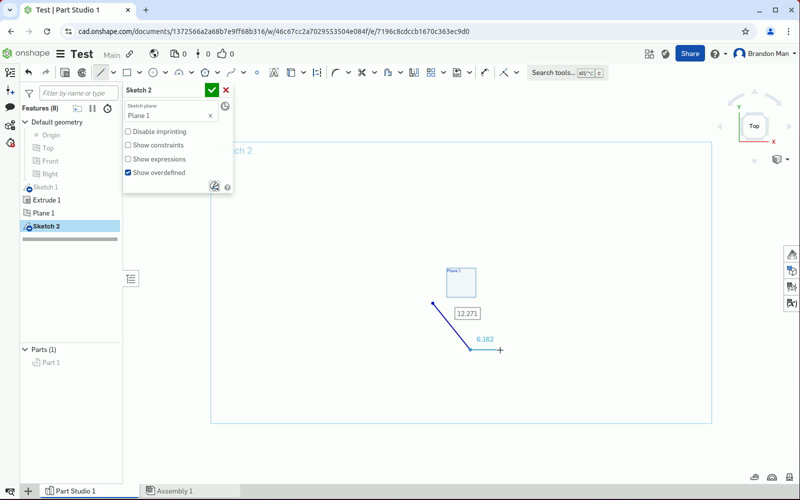
mouse_move(501, 303)
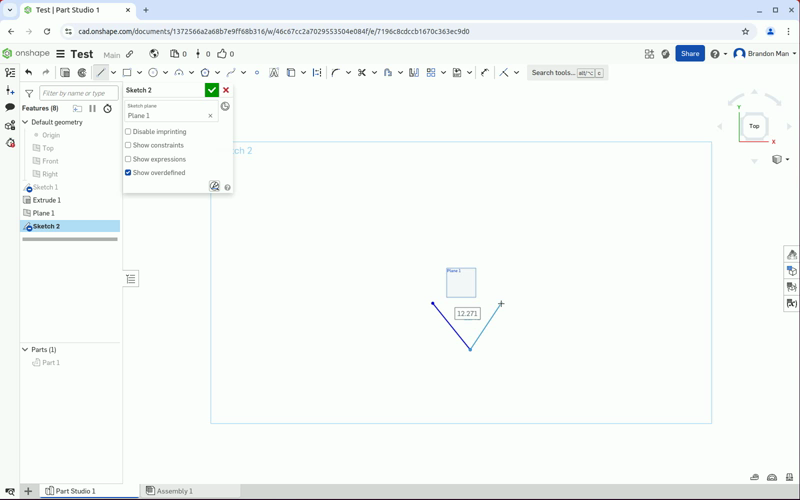
click(501, 303)
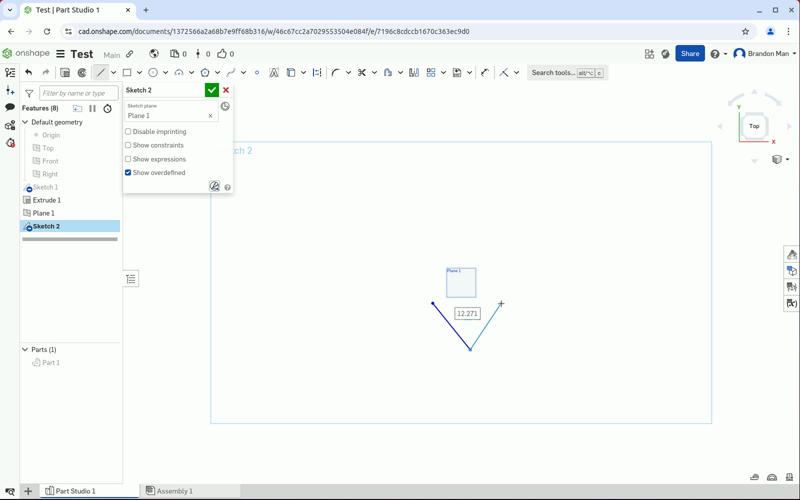
key_up(shift)
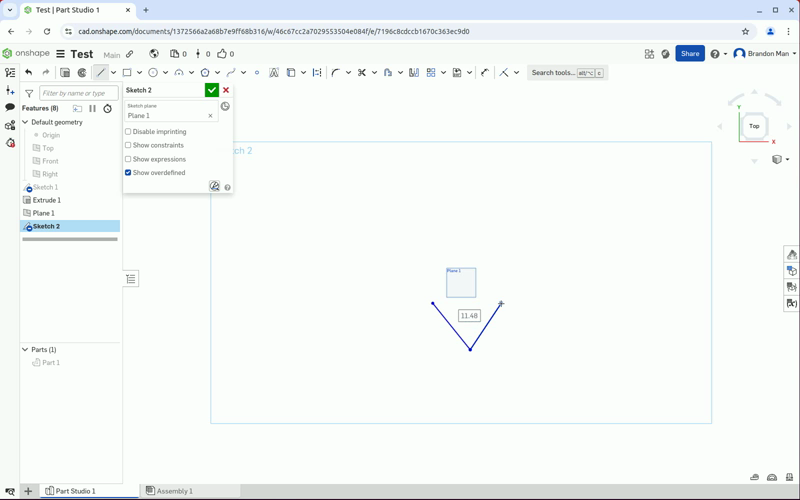
key_down(shift)
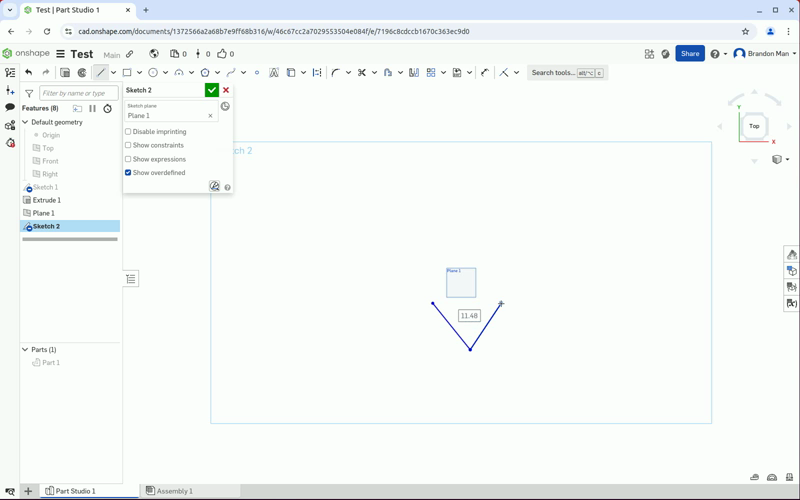
mouse_move(531, 303)
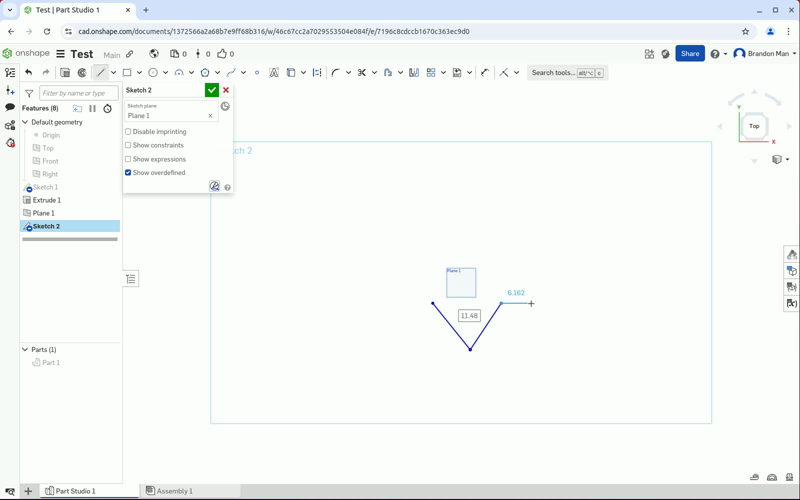
mouse_move(483, 270)
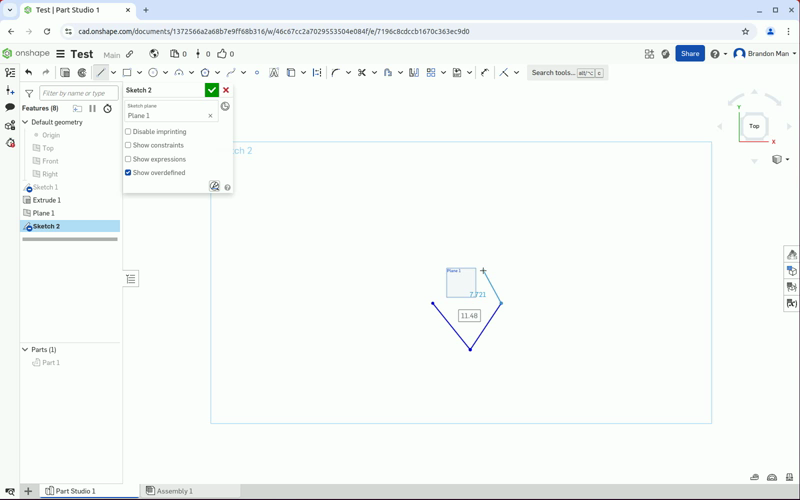
click(483, 270)
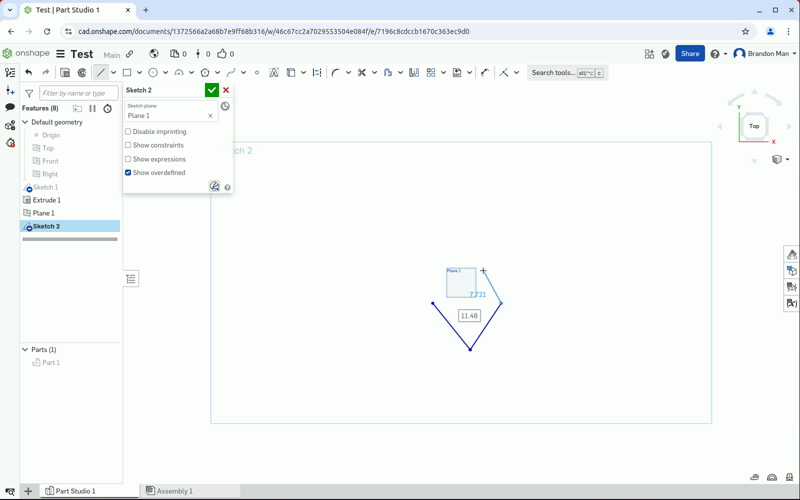
key_up(shift)
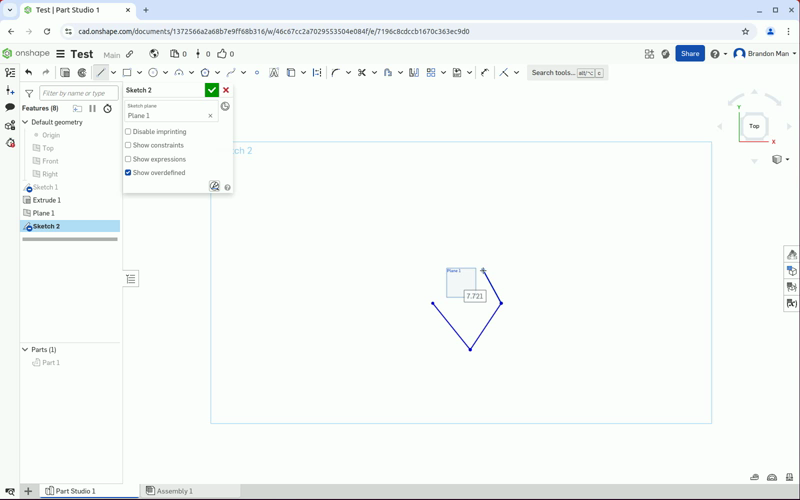
key_down(shift)
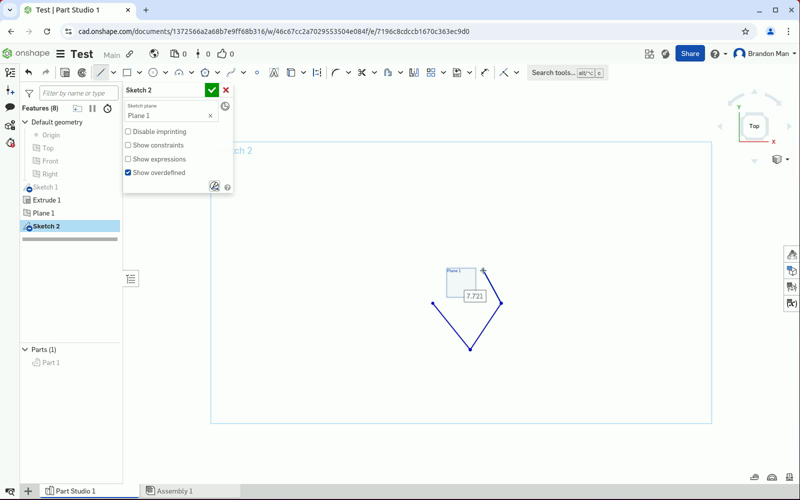
mouse_move(513, 270)
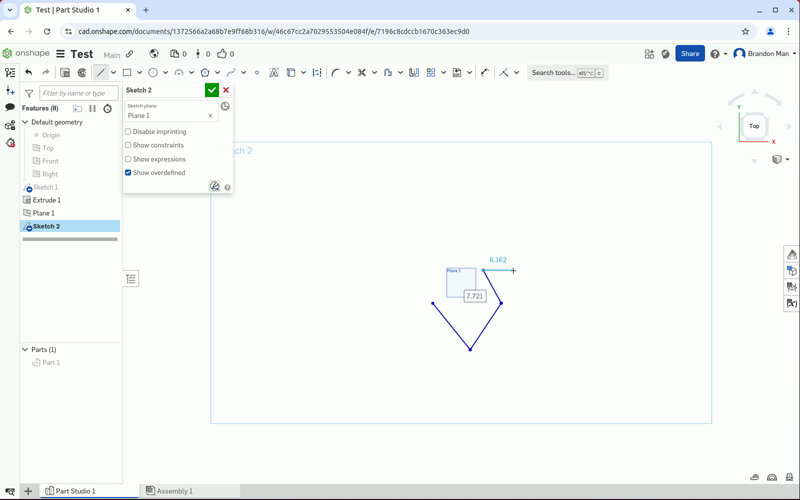
mouse_move(461, 290)
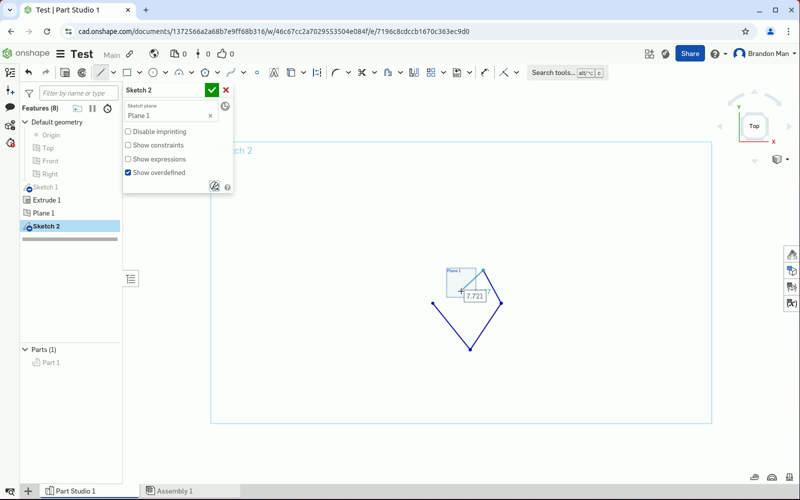
click(461, 290)
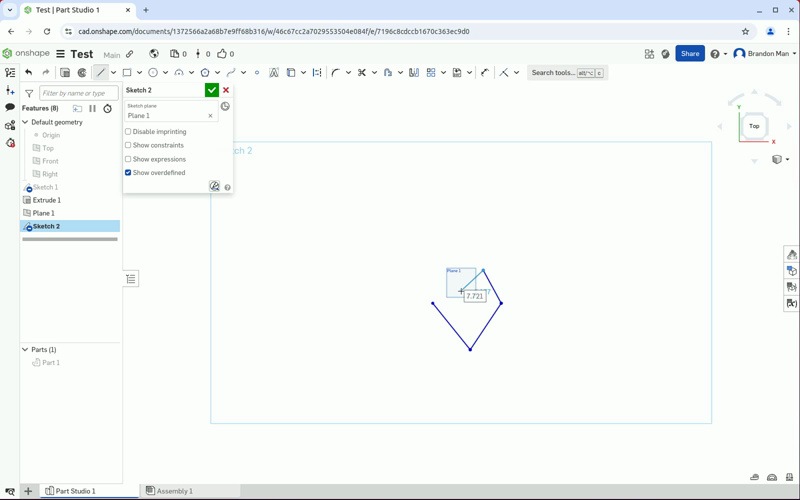
key_up(shift)
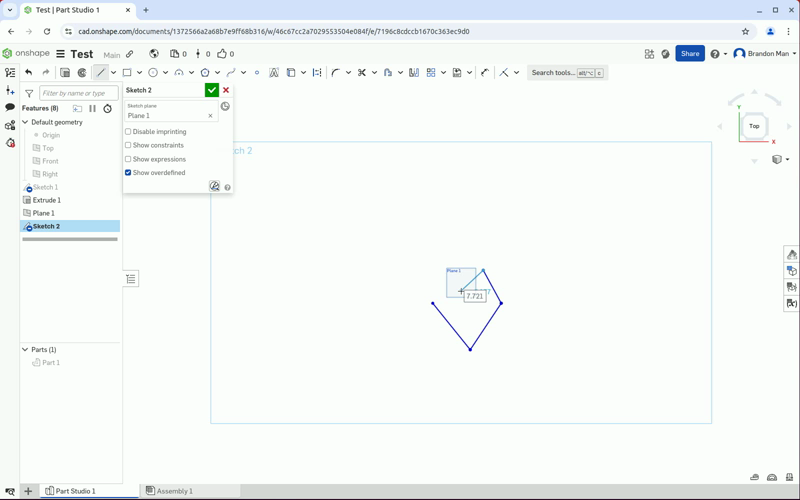
key_down(shift)
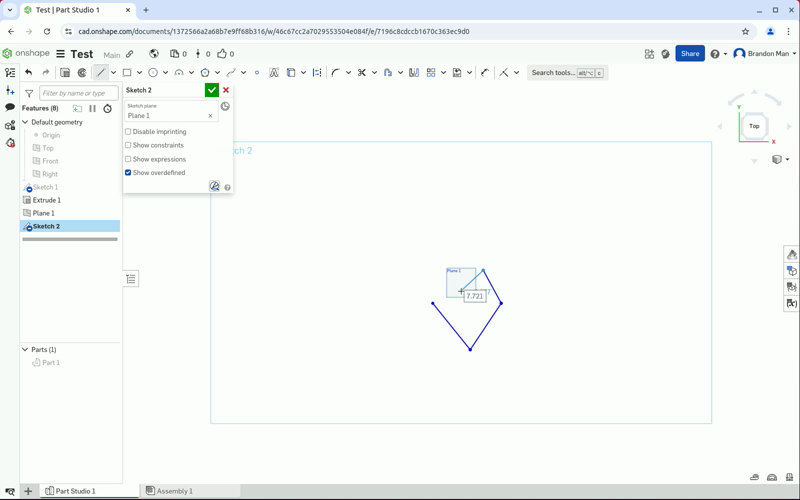
mouse_move(491, 290)
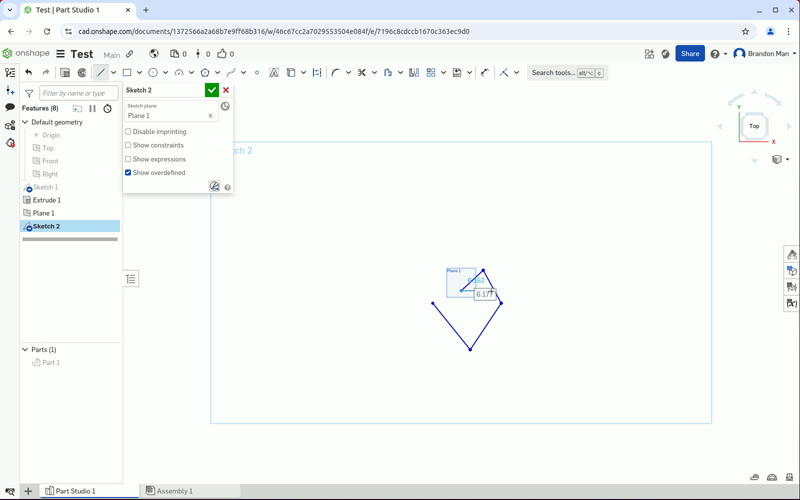
mouse_move(446, 264)
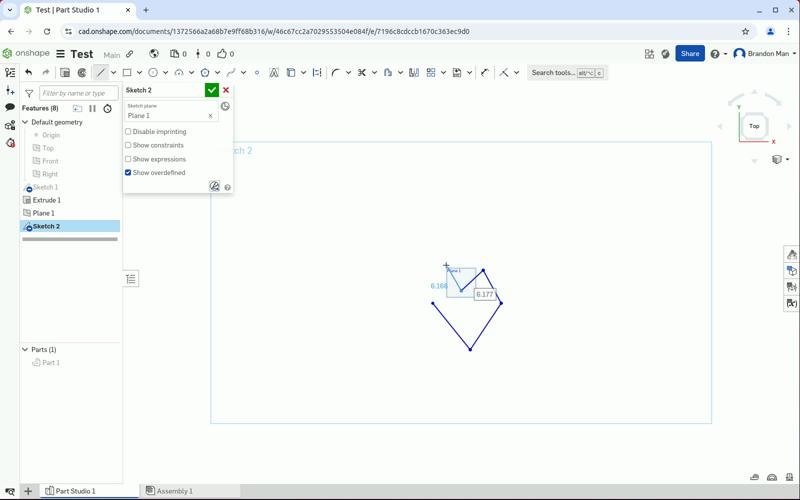
click(446, 264)
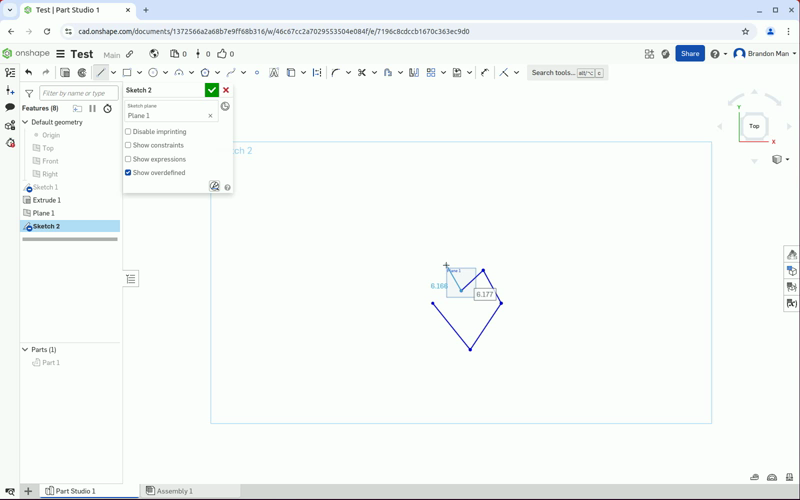
key_up(shift)
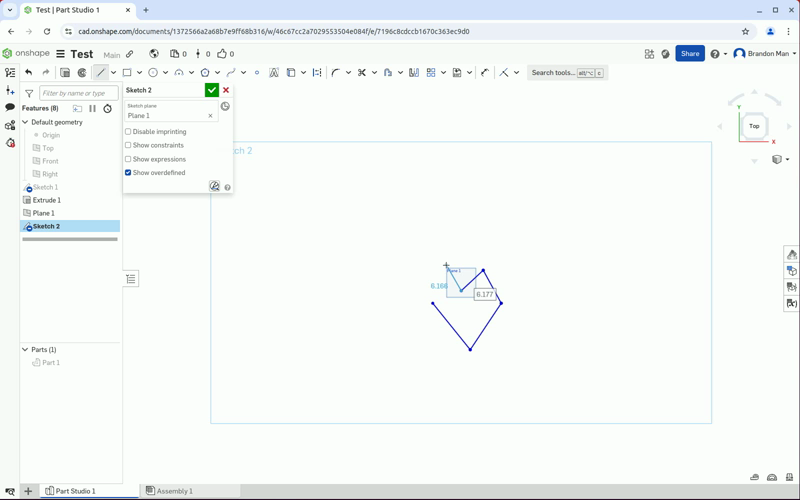
mouse_move(476, 264)
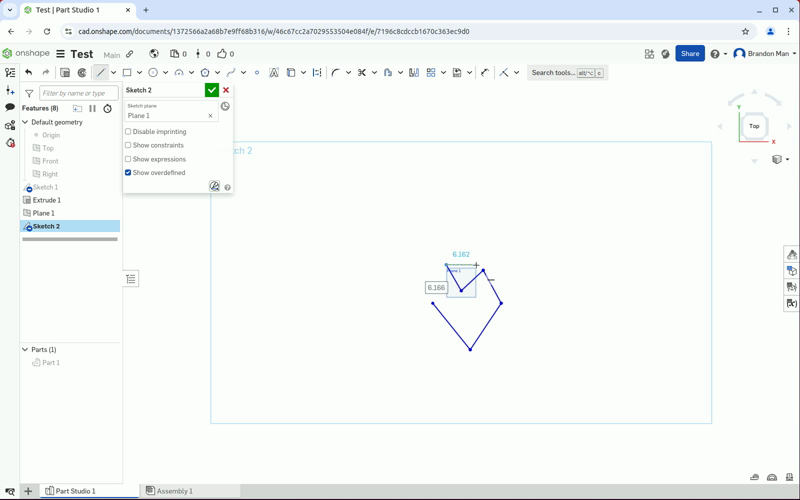
key_down(shift)
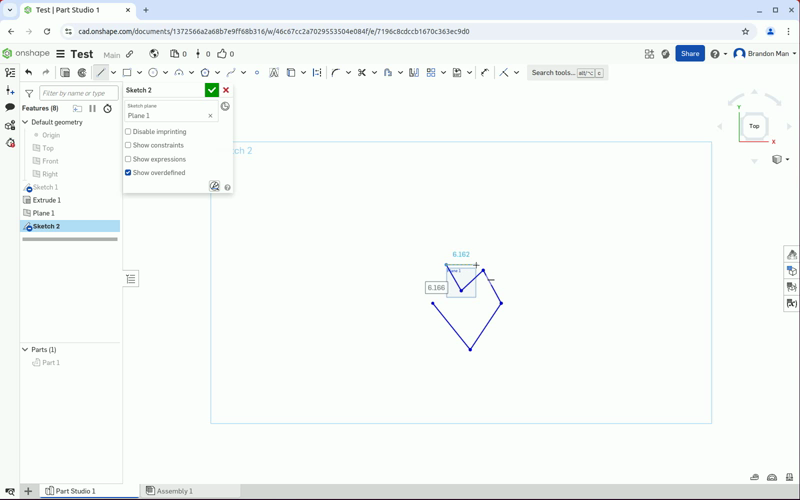
mouse_move(432, 303)
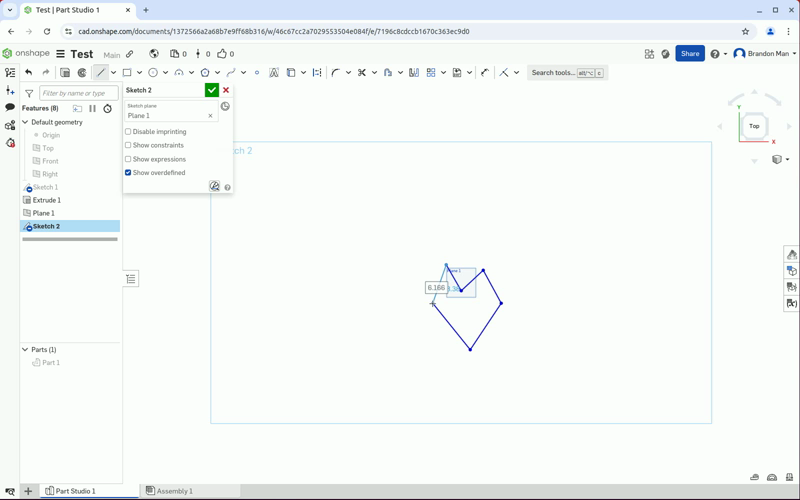
key_up(shift)
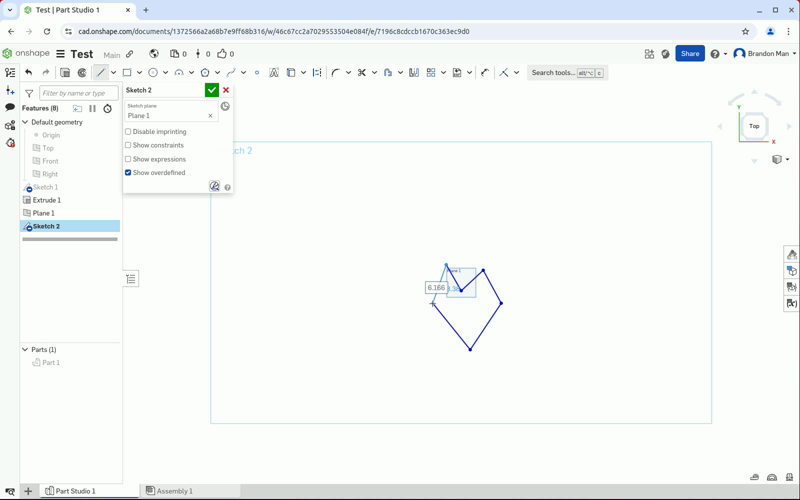
click(432, 303)
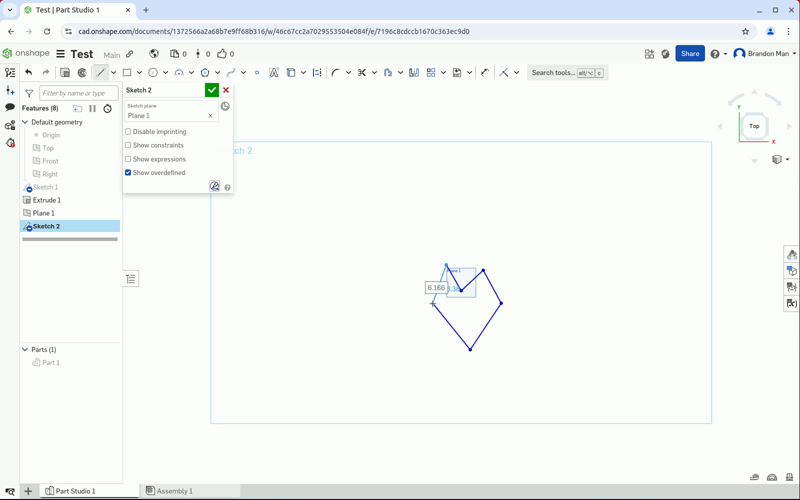
key(esc)
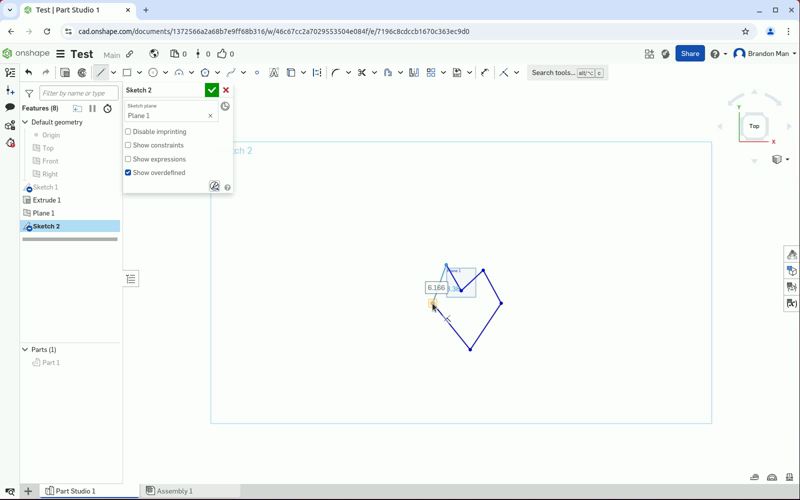
key(l)
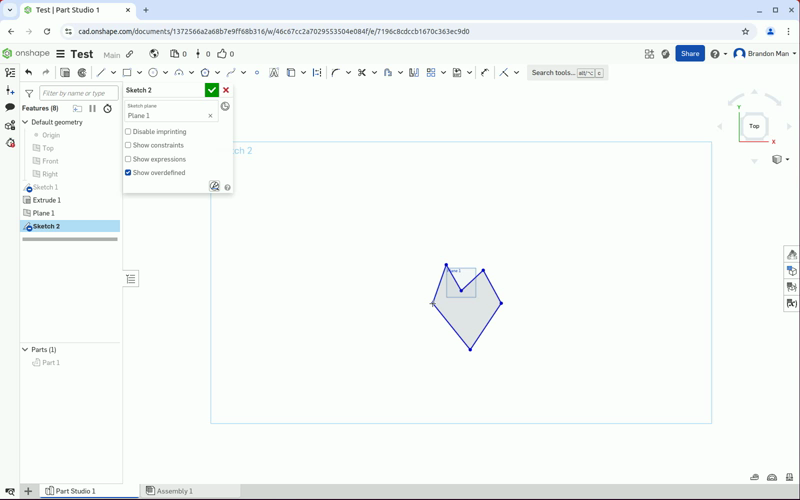
key_down(shift)
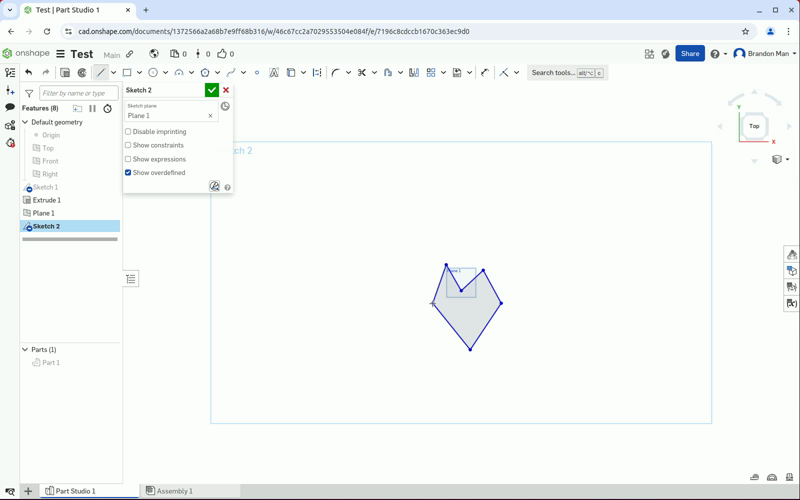
mouse_move(436, 301)
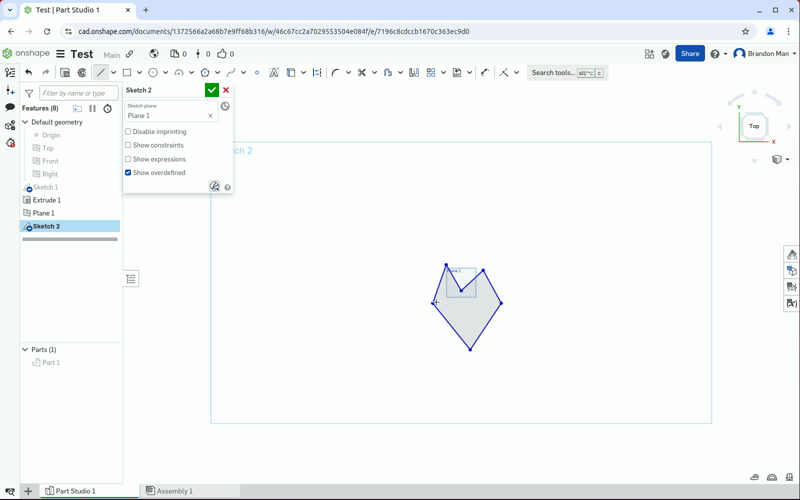
scroll(6)
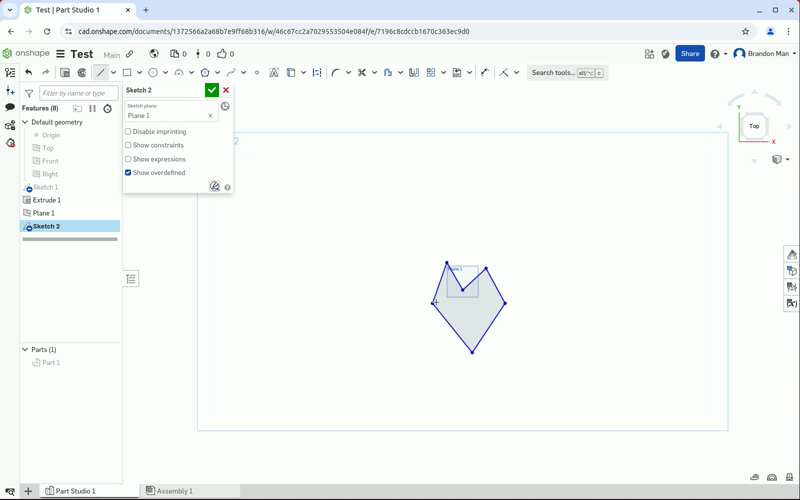
scroll(6)
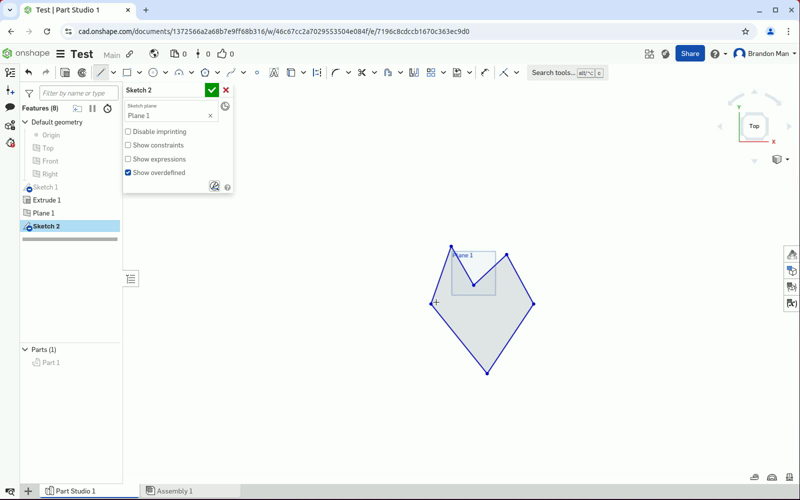
scroll(6)
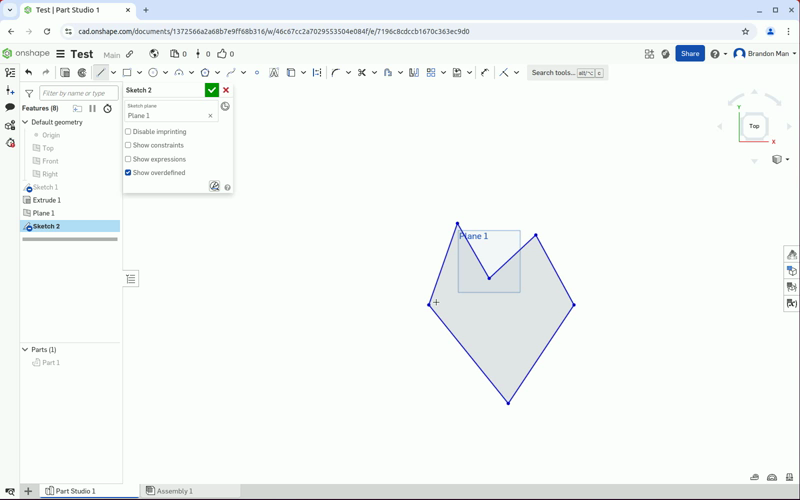
scroll(6)
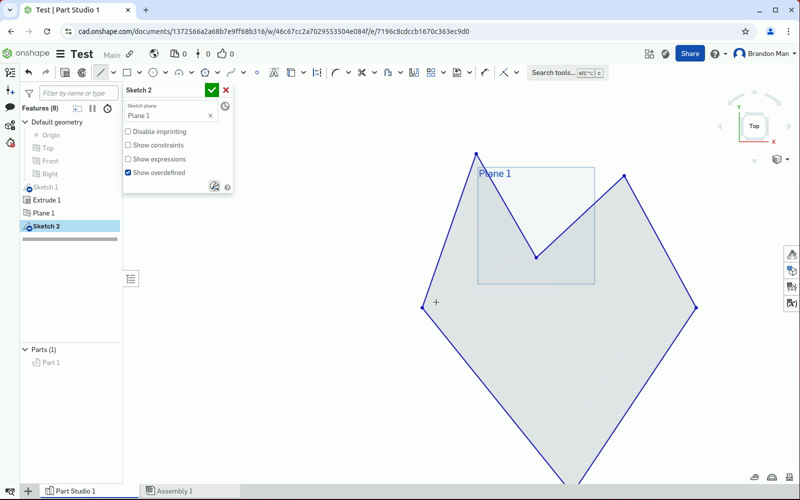
scroll(6)
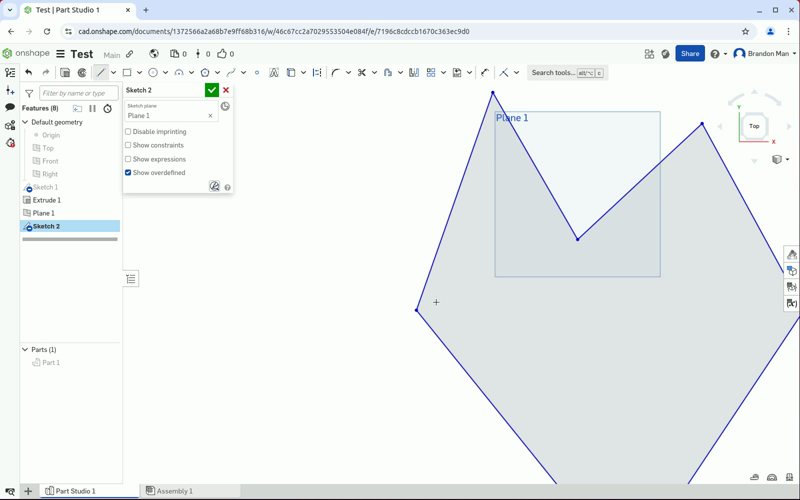
scroll(6)
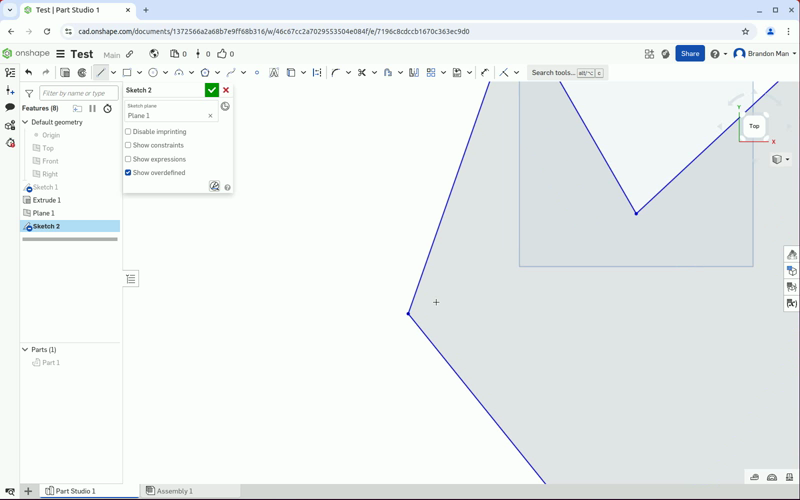
scroll(6)
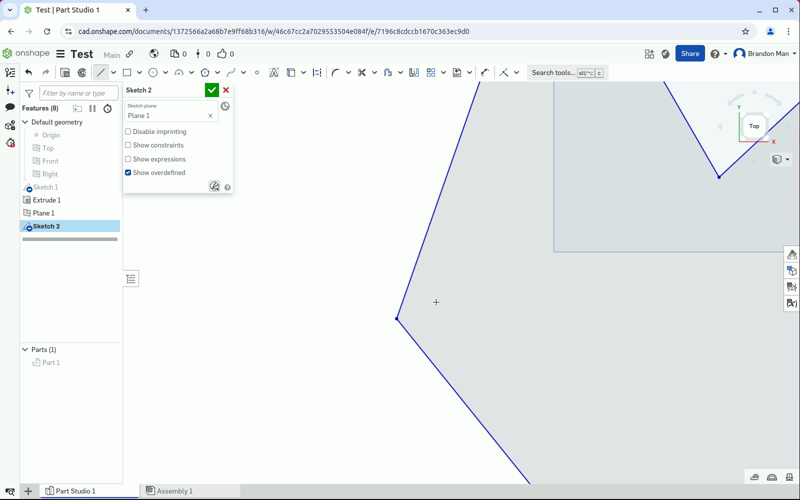
click(436, 301)
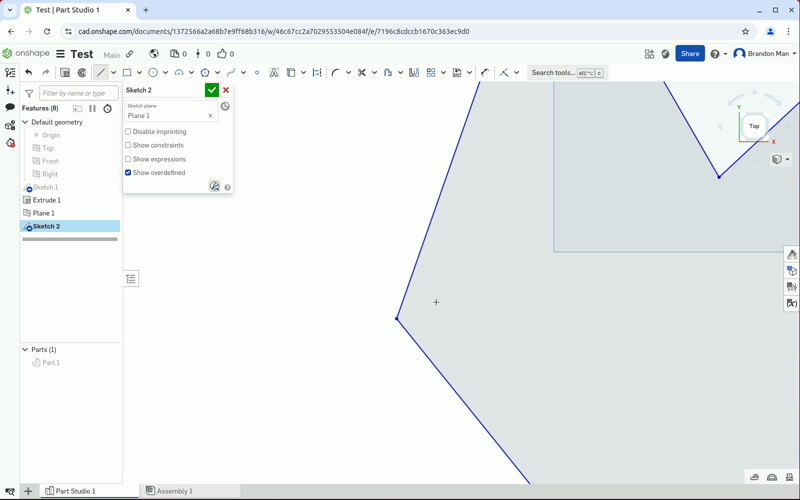
scroll(-6)
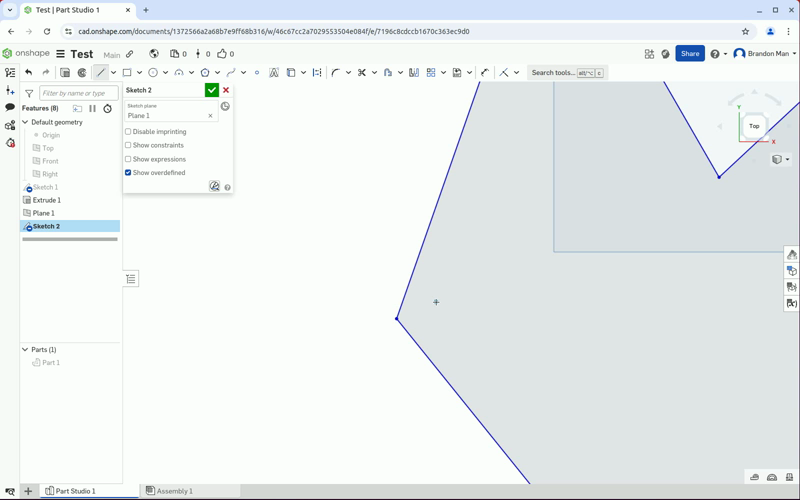
scroll(-6)
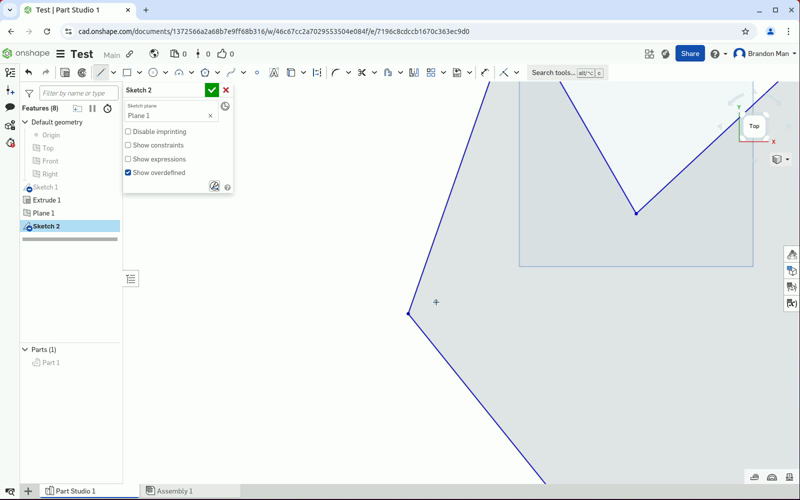
scroll(-6)
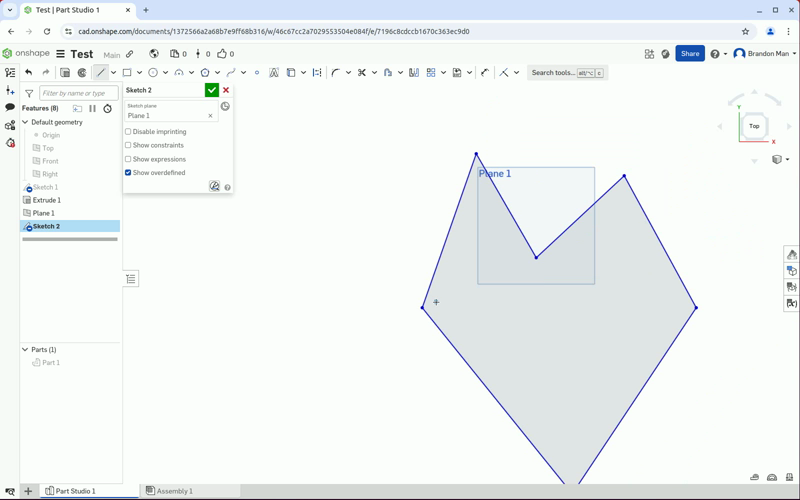
scroll(-6)
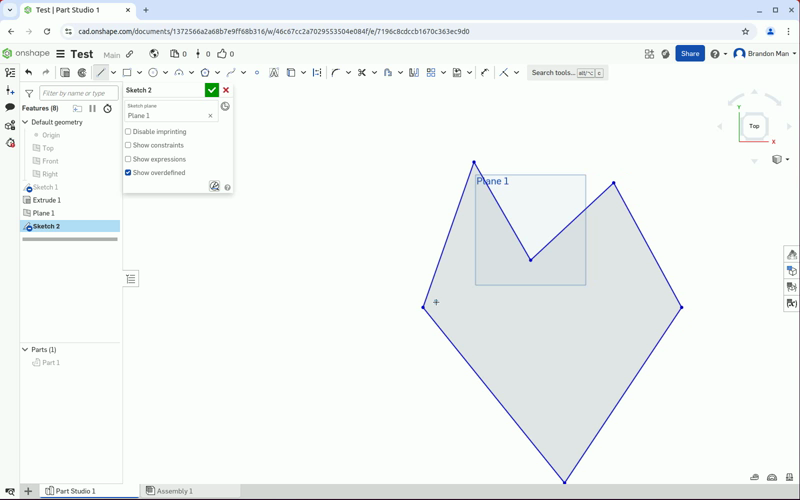
scroll(-6)
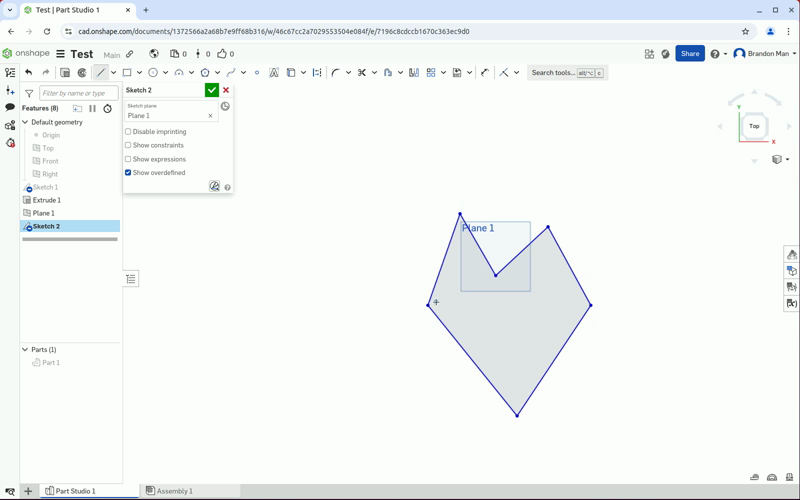
scroll(-6)
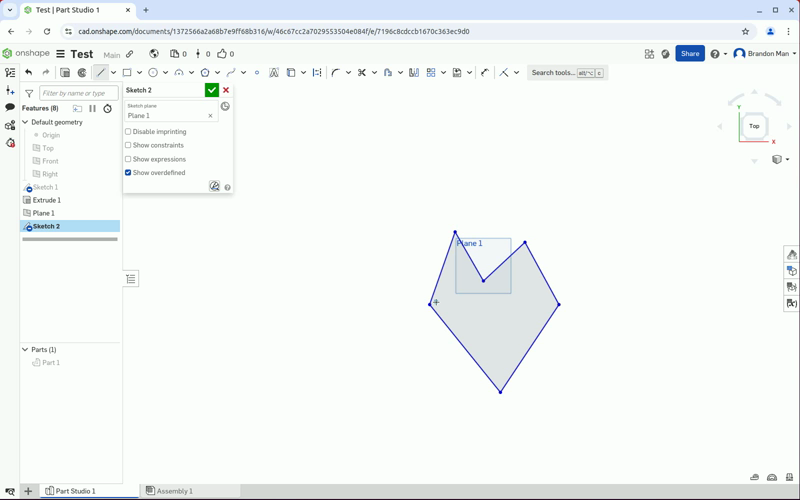
scroll(-6)
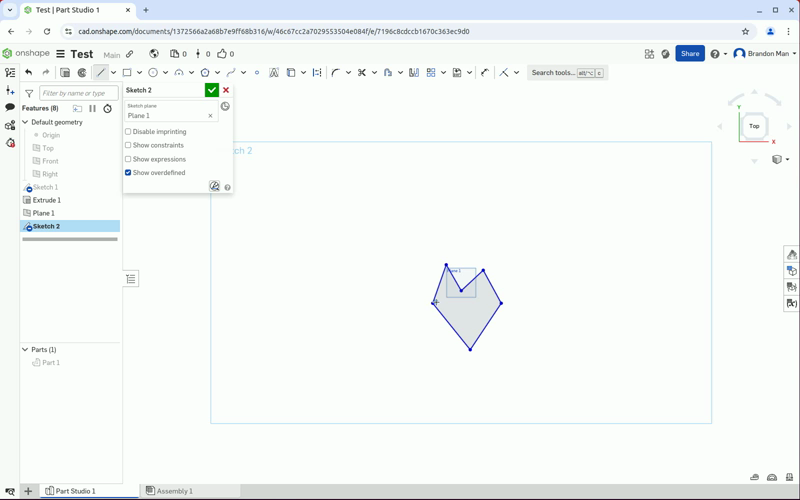
key_up(shift)
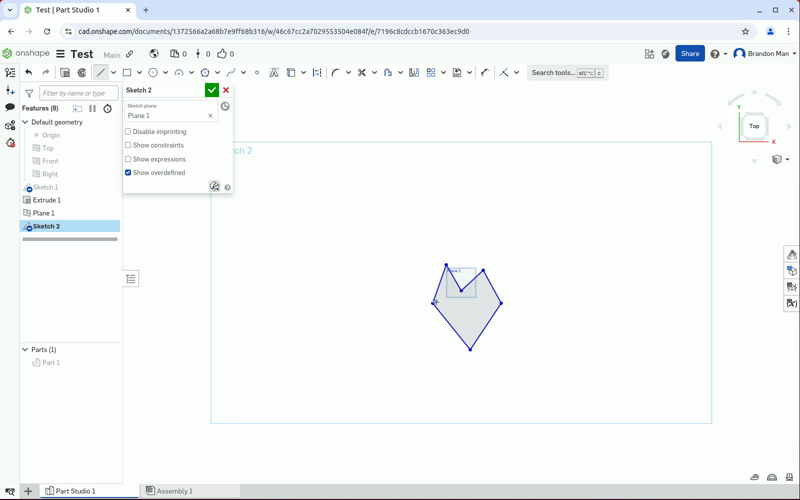
key_down(shift)
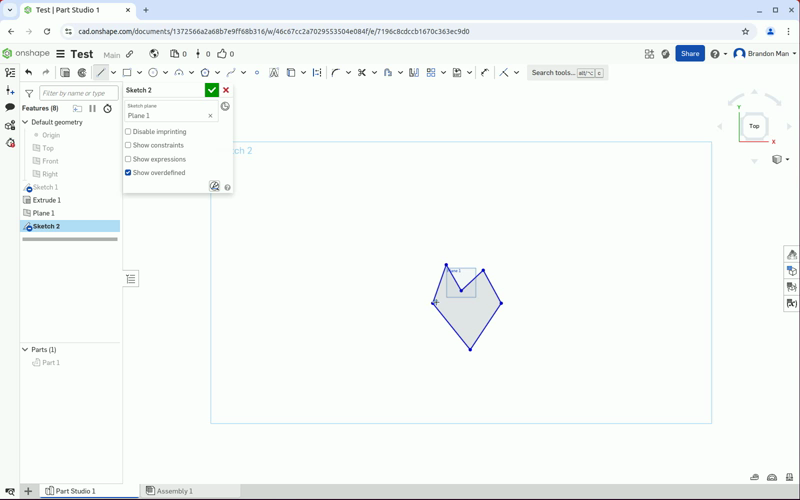
mouse_move(466, 301)
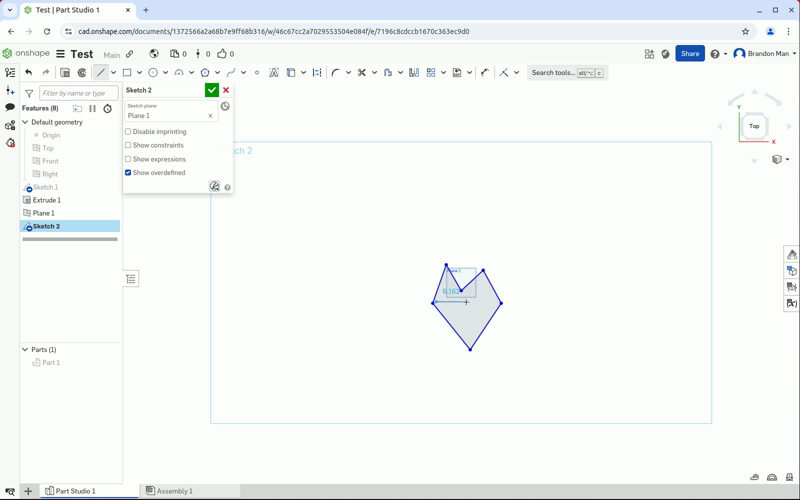
mouse_move(469, 342)
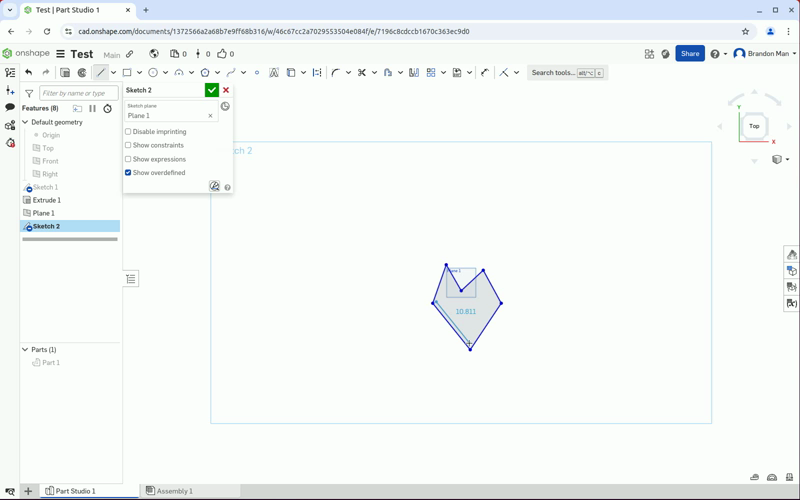
click(469, 342)
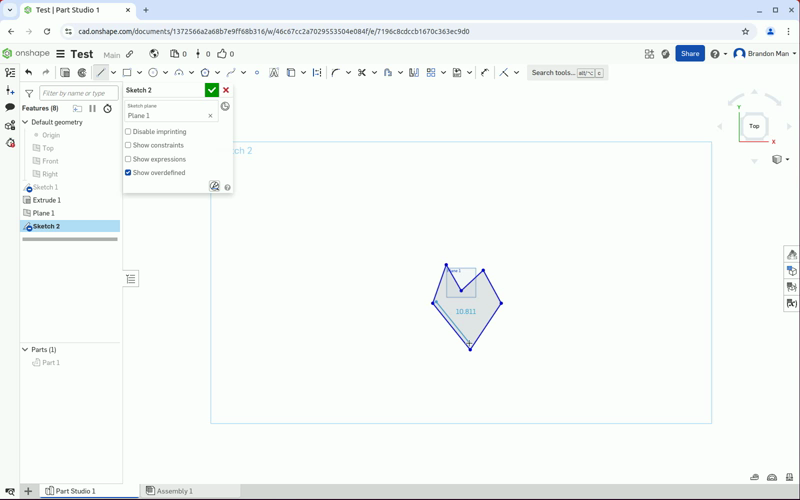
key_up(shift)
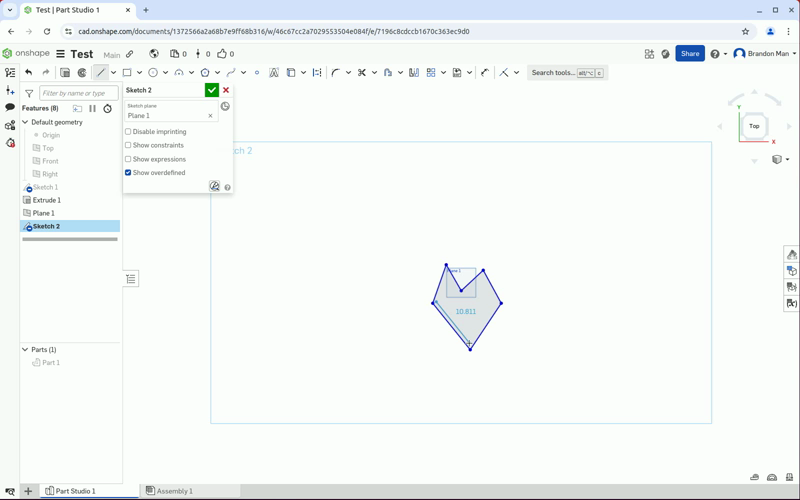
key_down(shift)
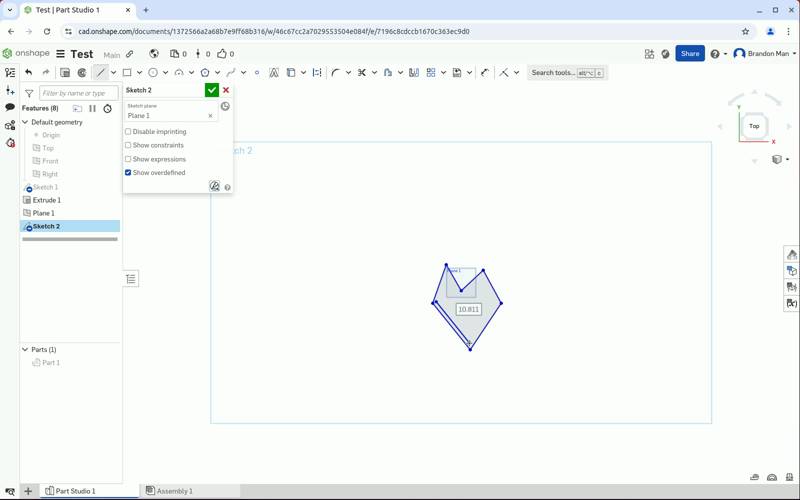
mouse_move(499, 342)
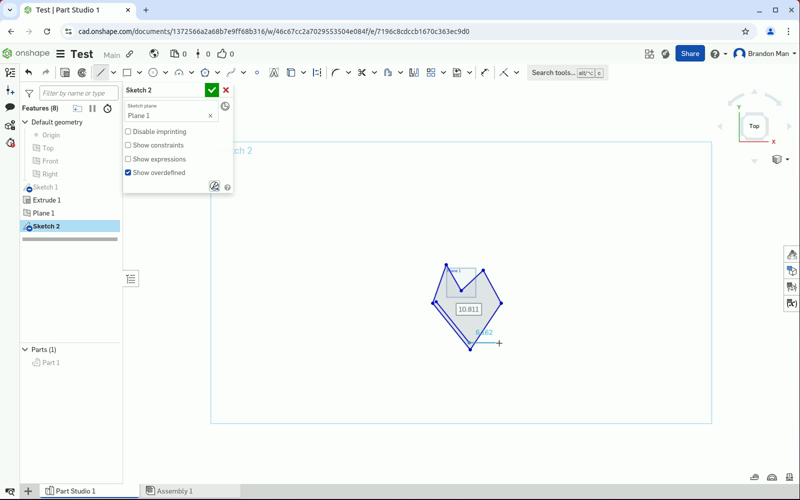
mouse_move(496, 301)
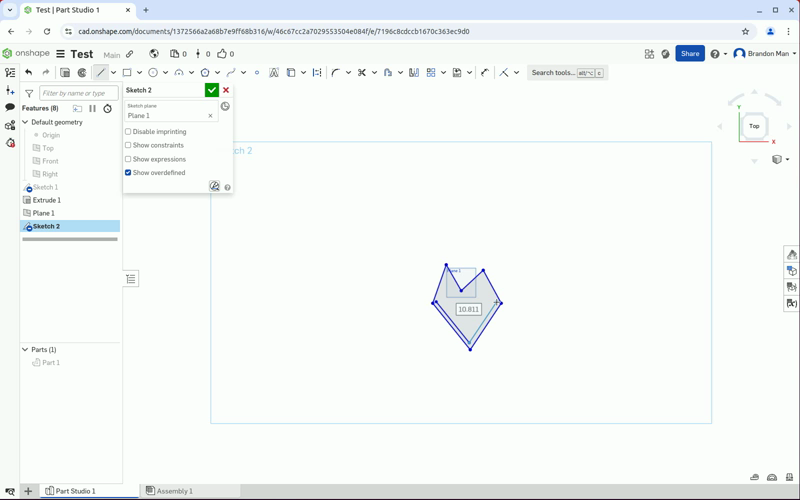
scroll(6)
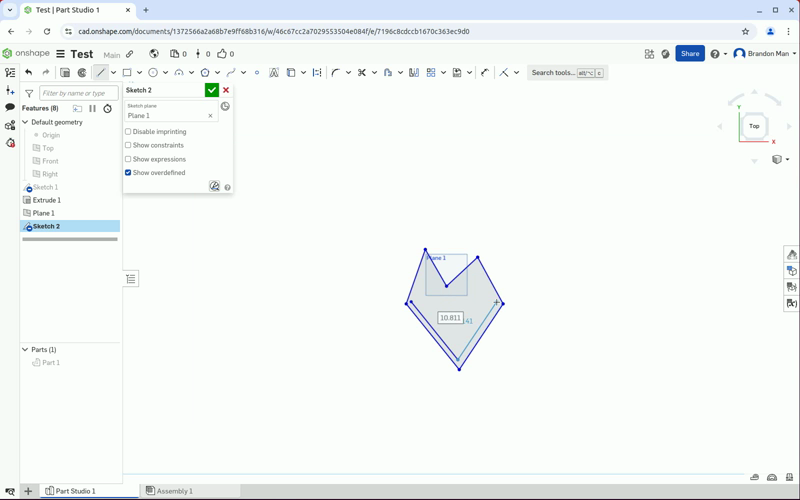
scroll(6)
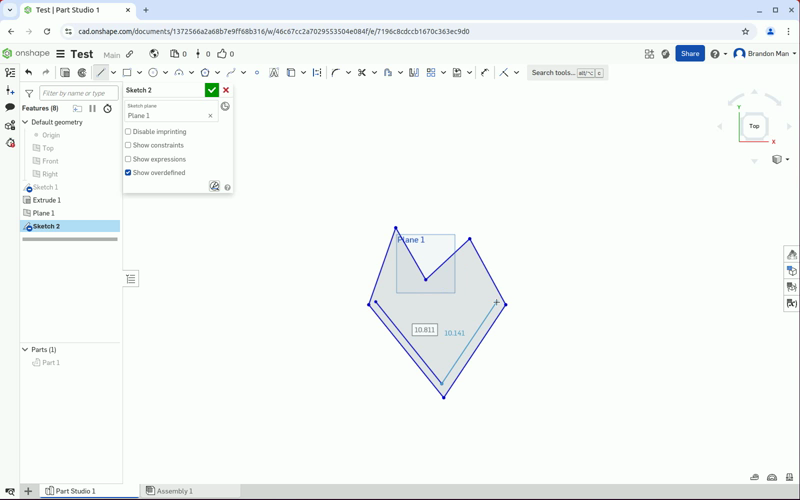
scroll(6)
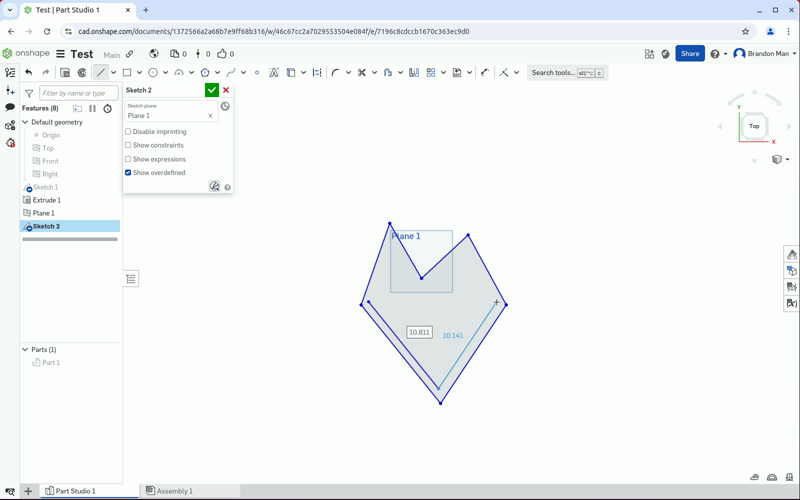
scroll(6)
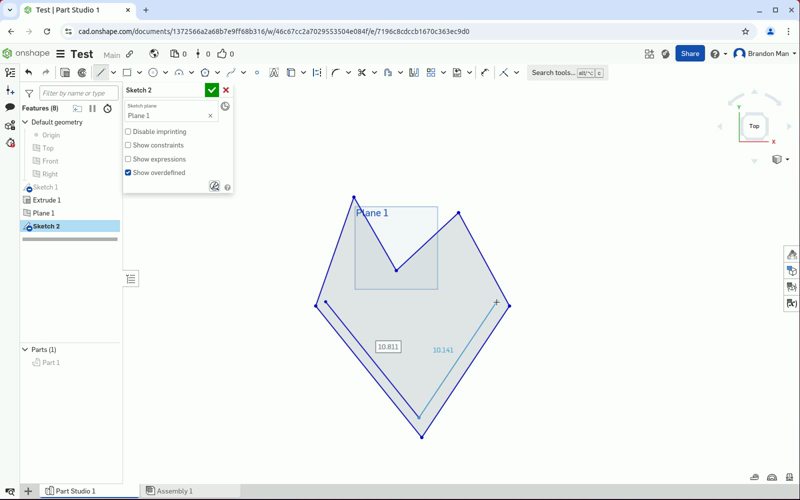
scroll(6)
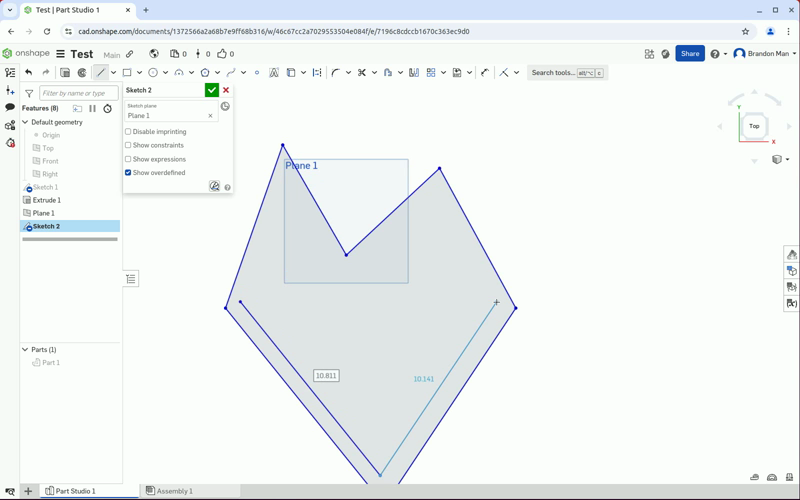
scroll(6)
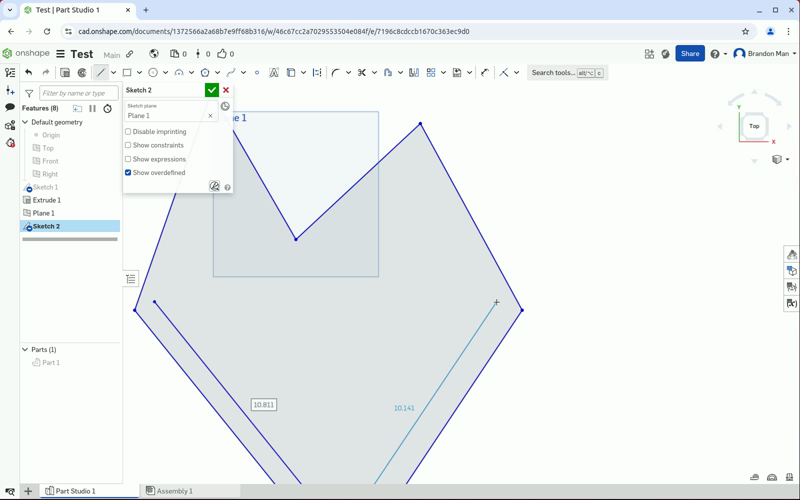
scroll(6)
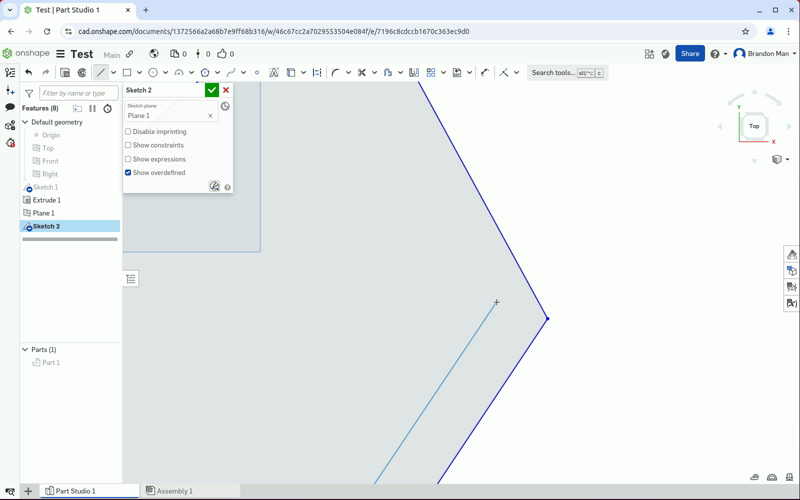
click(496, 301)
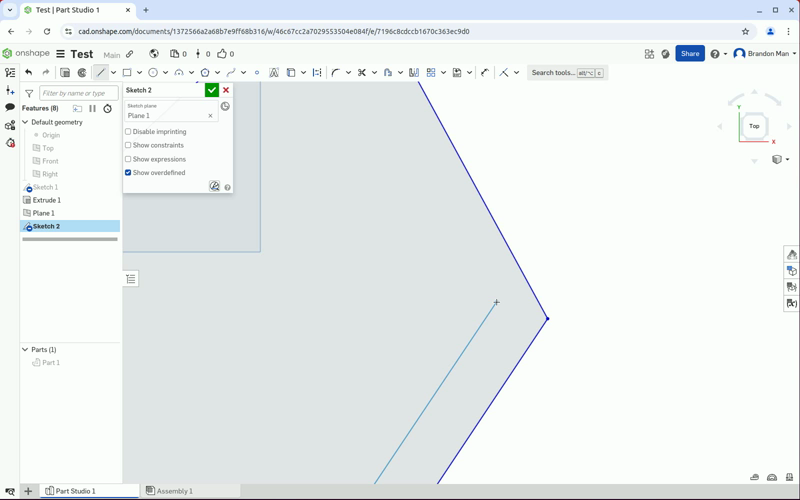
scroll(-6)
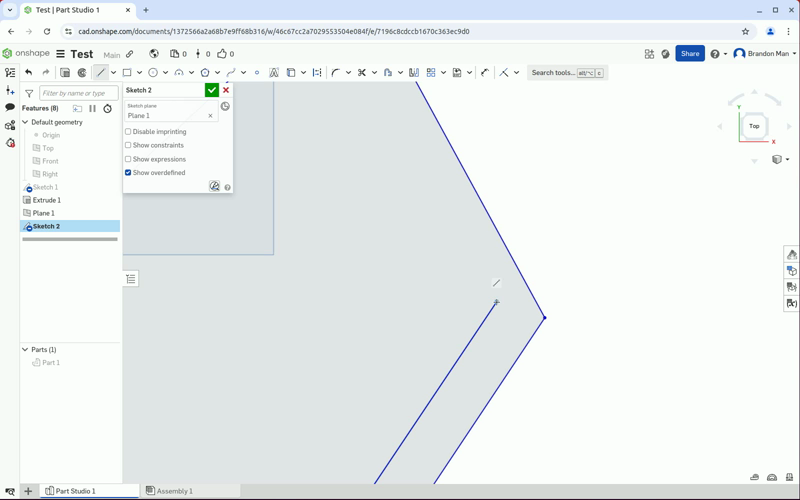
scroll(-6)
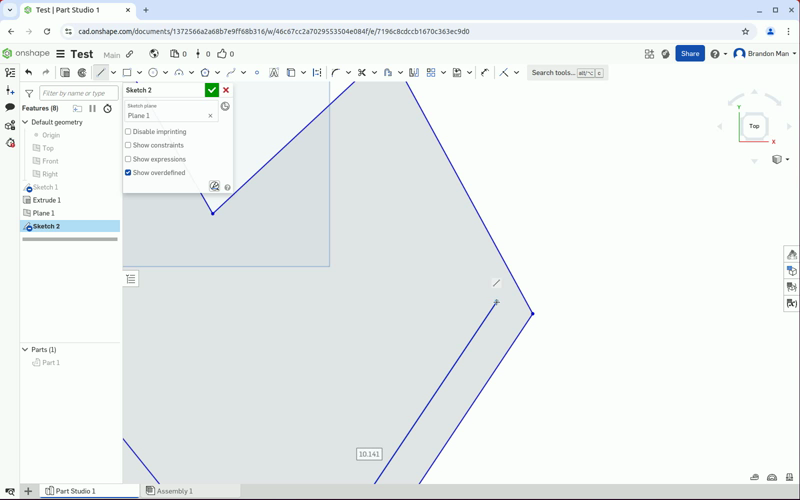
scroll(-6)
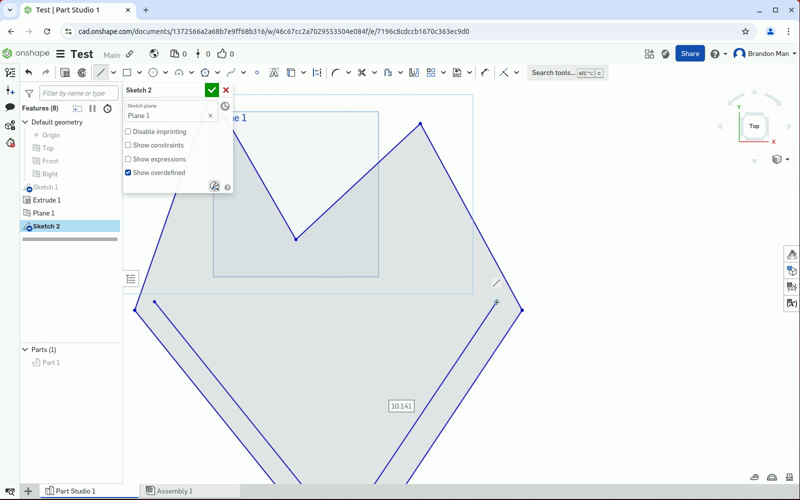
scroll(-6)
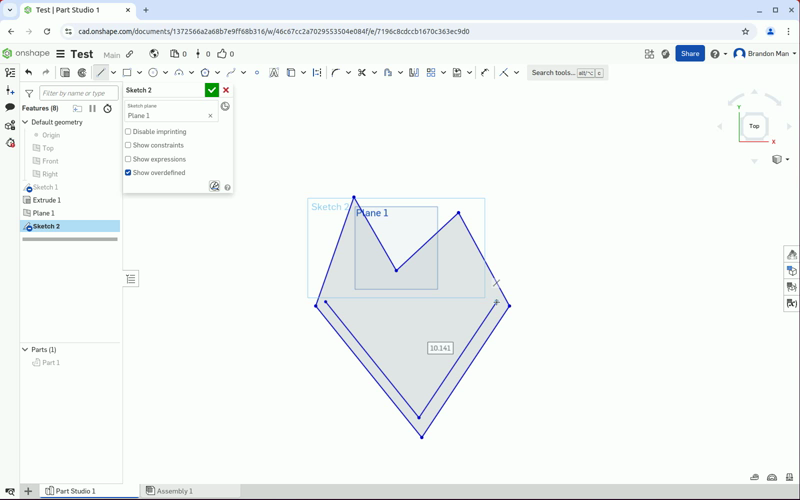
scroll(-6)
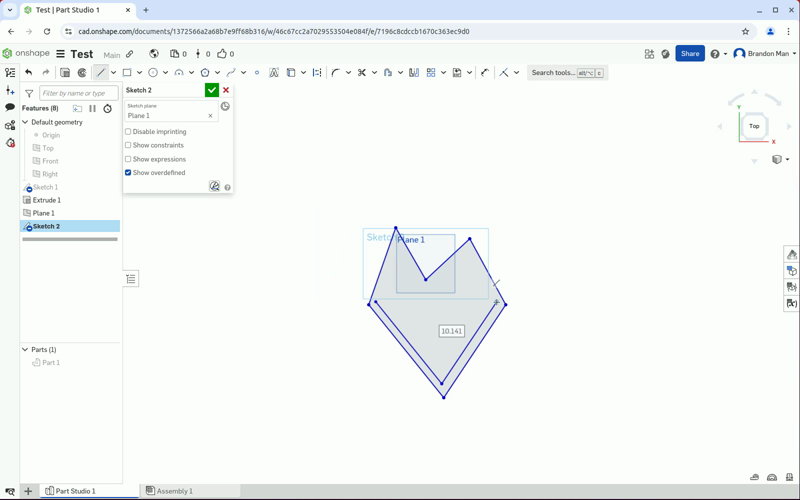
scroll(-6)
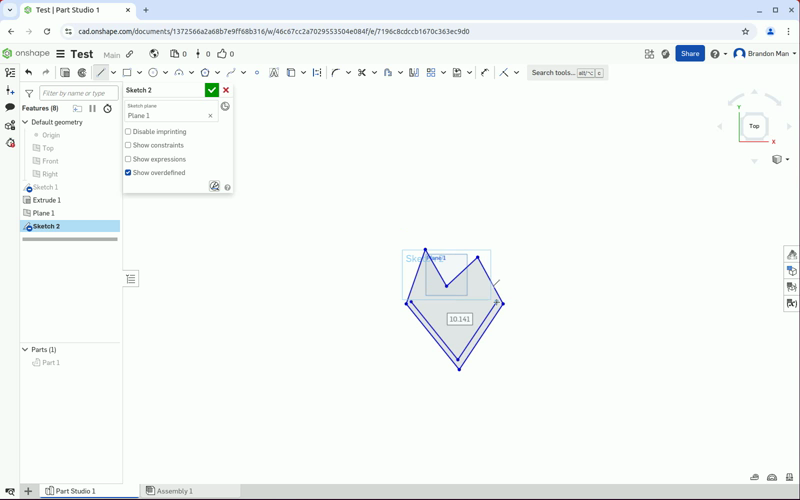
scroll(-6)
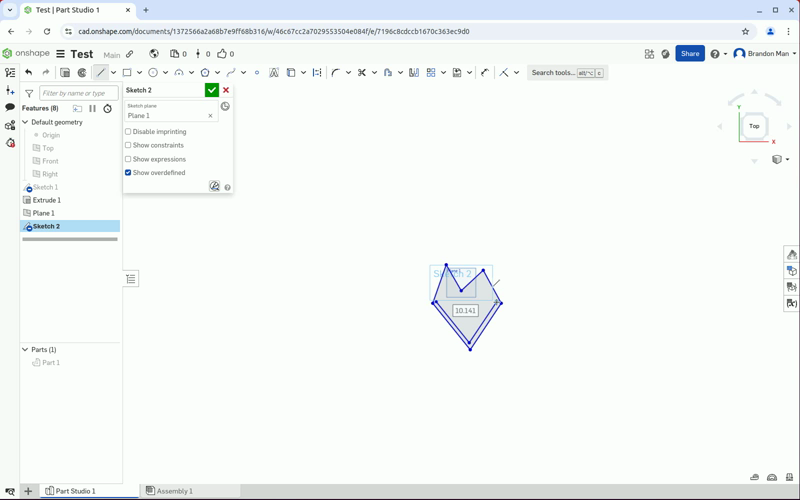
key_up(shift)
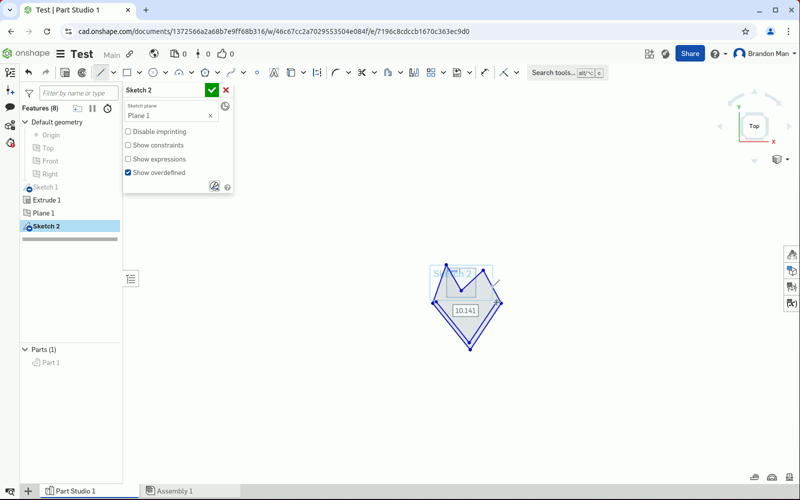
key_down(shift)
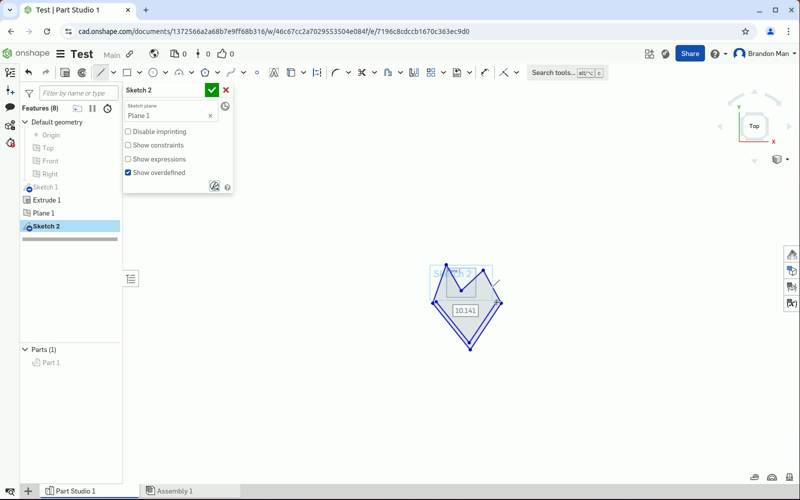
mouse_move(526, 301)
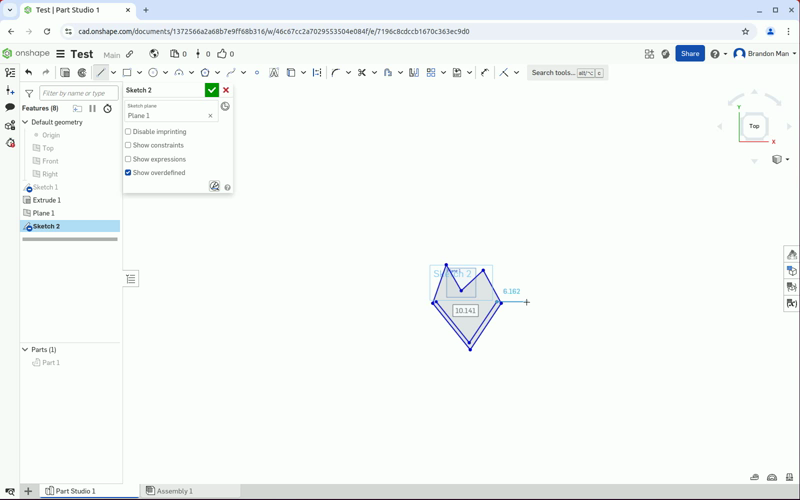
mouse_move(482, 275)
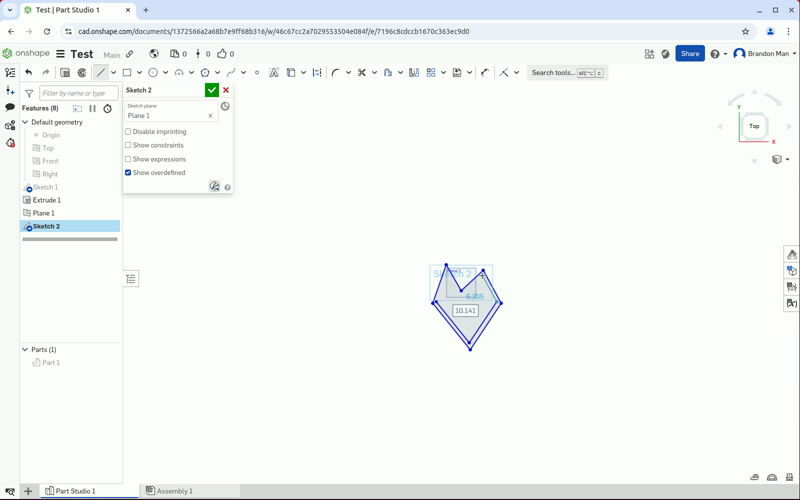
click(482, 275)
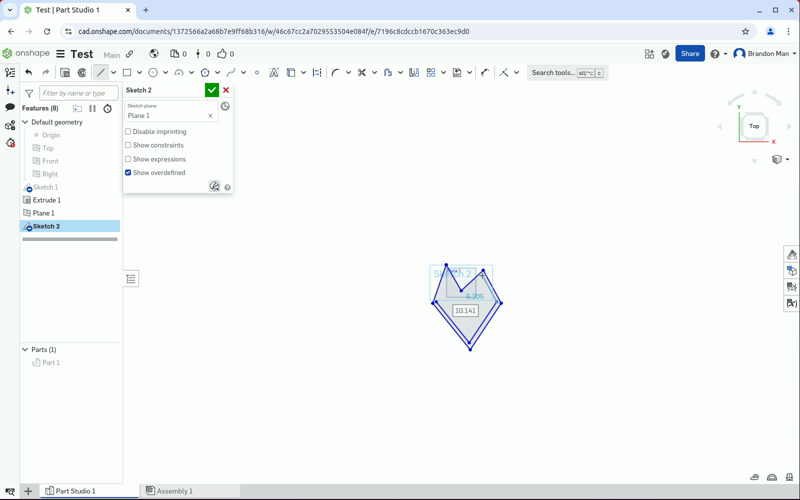
key_up(shift)
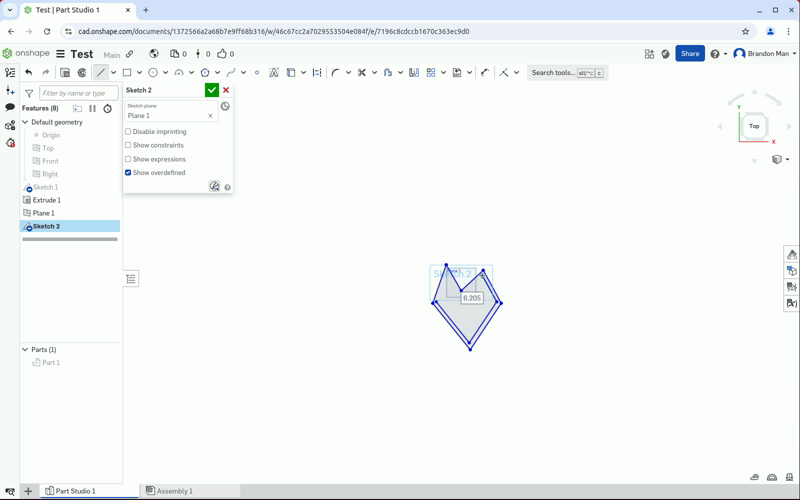
key_down(shift)
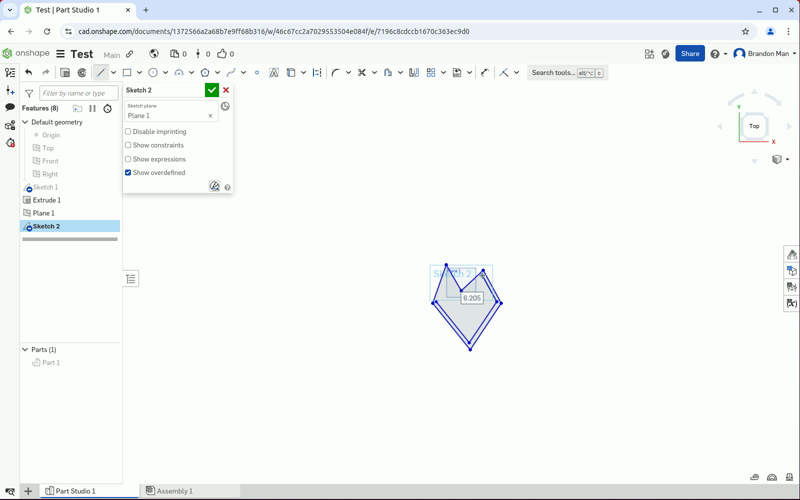
mouse_move(512, 275)
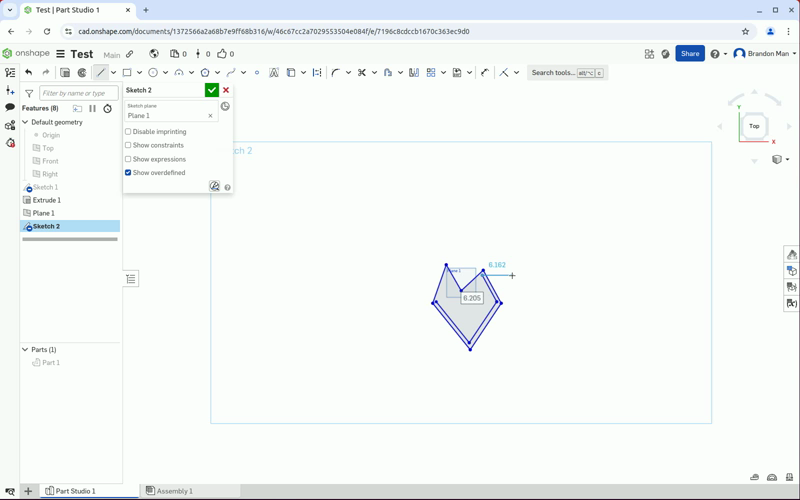
mouse_move(461, 298)
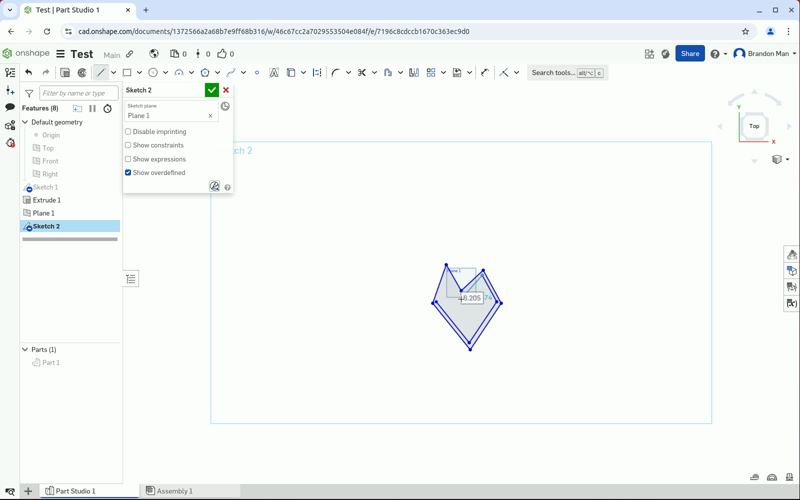
click(461, 298)
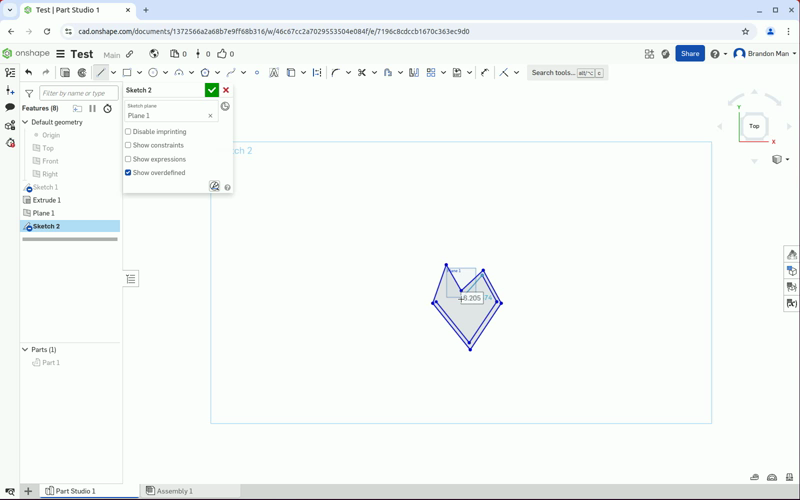
key_up(shift)
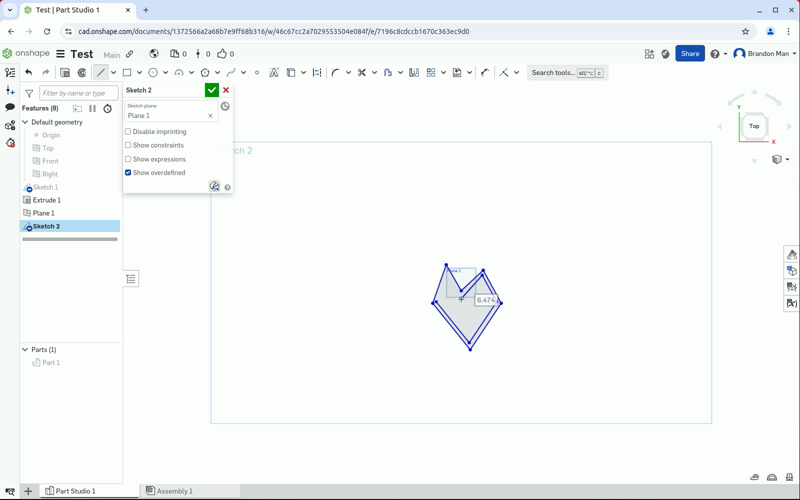
key_down(shift)
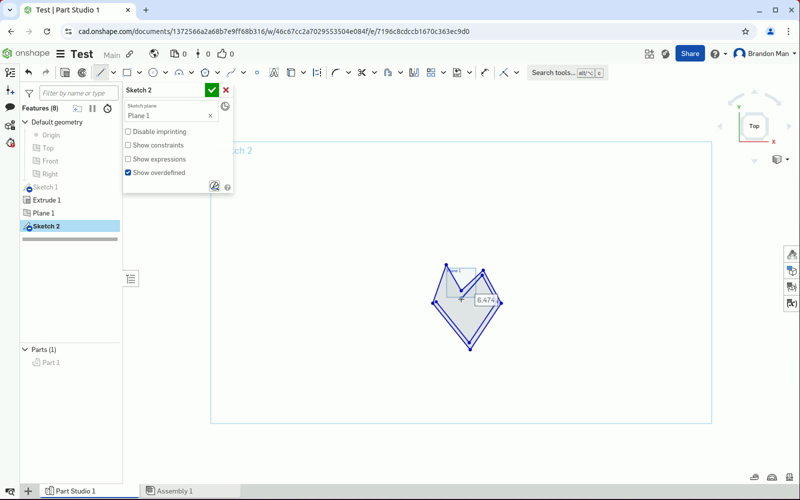
mouse_move(491, 298)
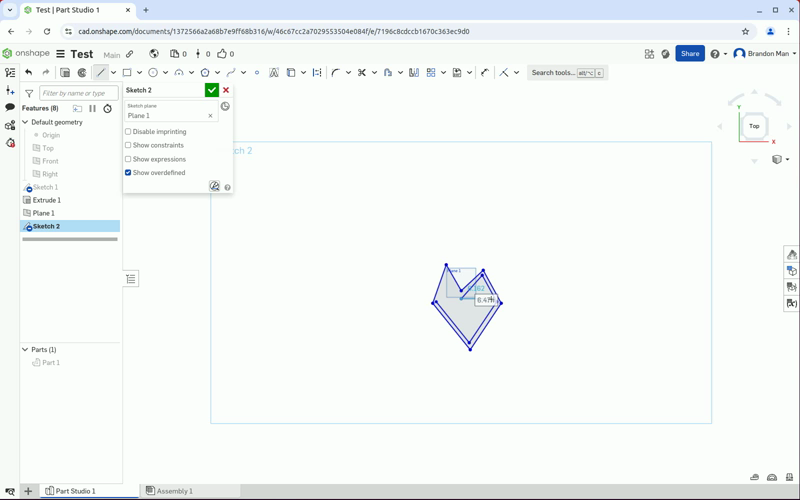
mouse_move(446, 272)
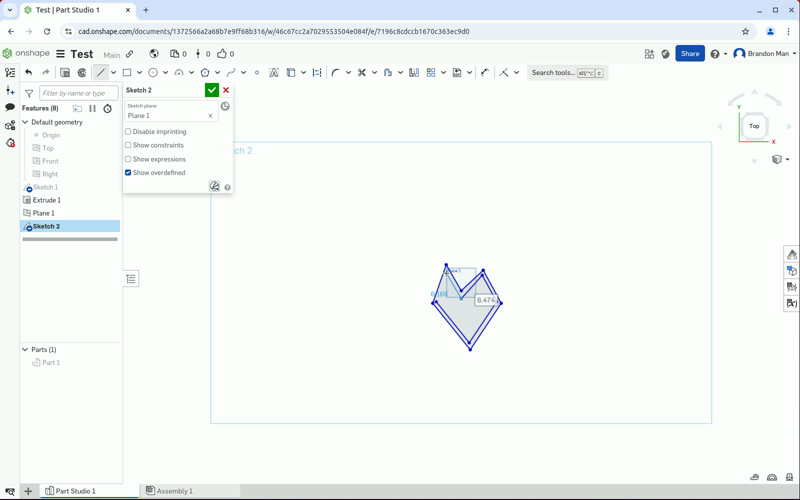
click(446, 272)
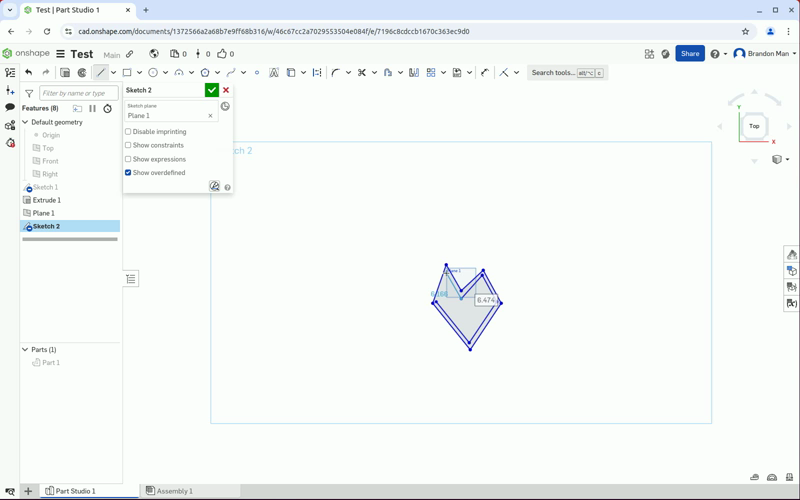
key_up(shift)
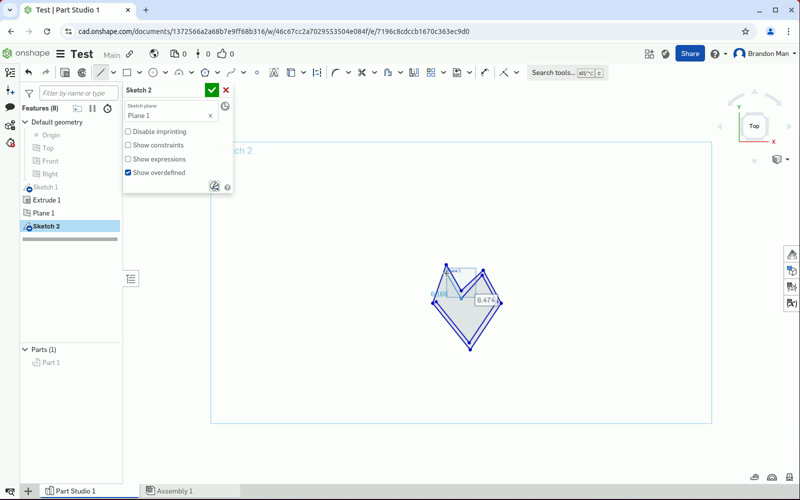
mouse_move(476, 272)
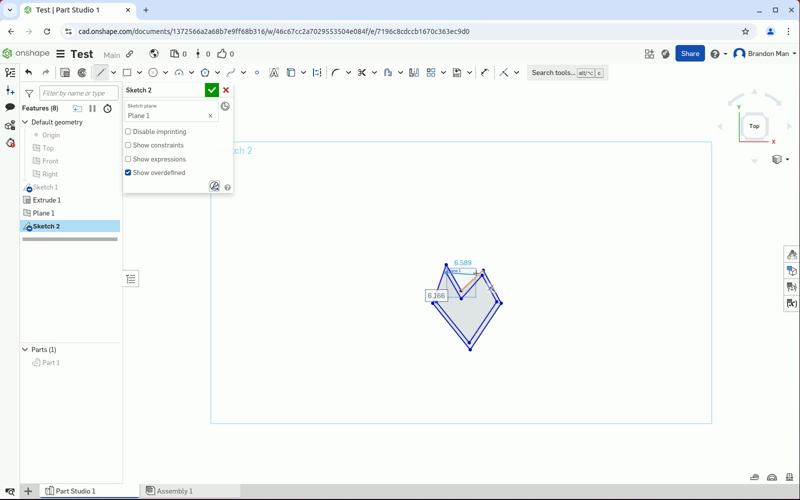
key_down(shift)
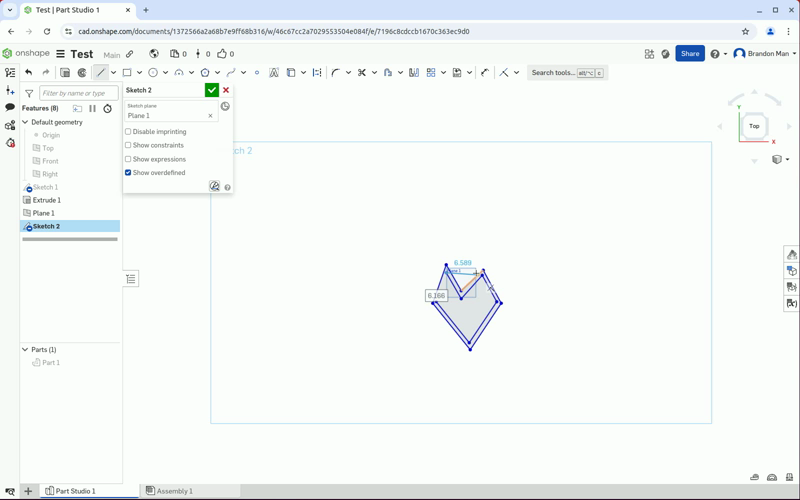
mouse_move(436, 301)
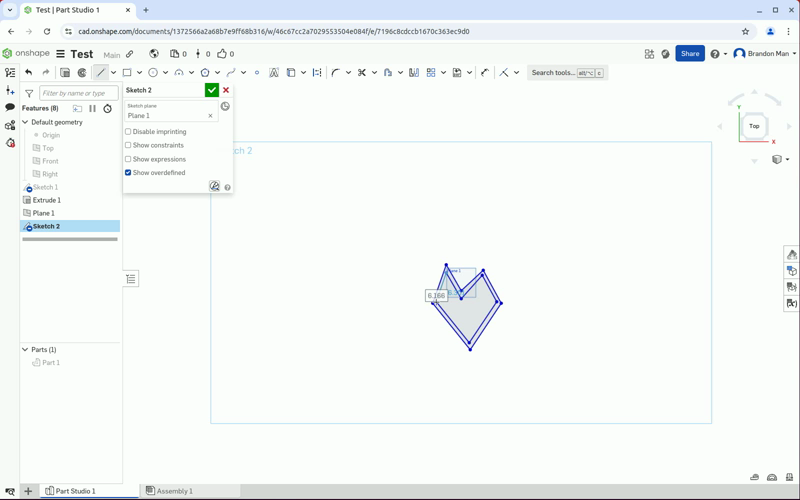
scroll(6)
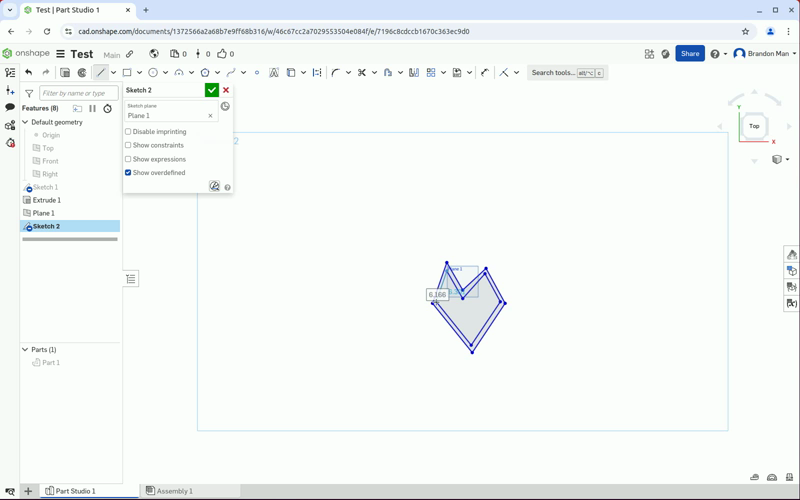
scroll(6)
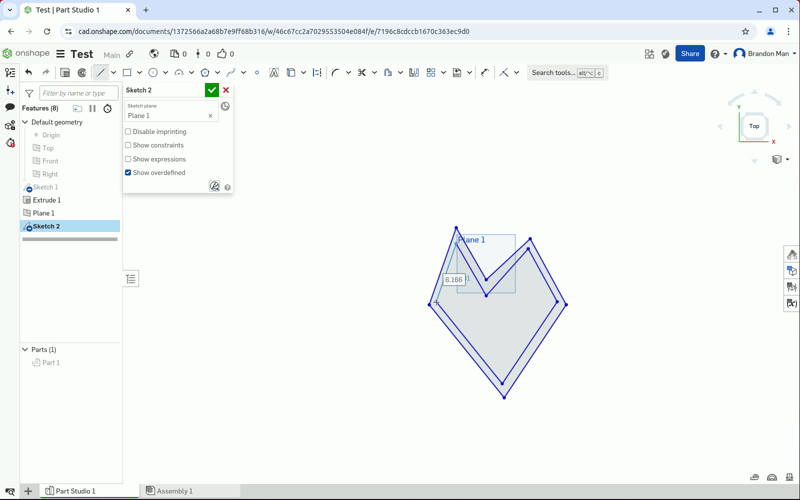
scroll(6)
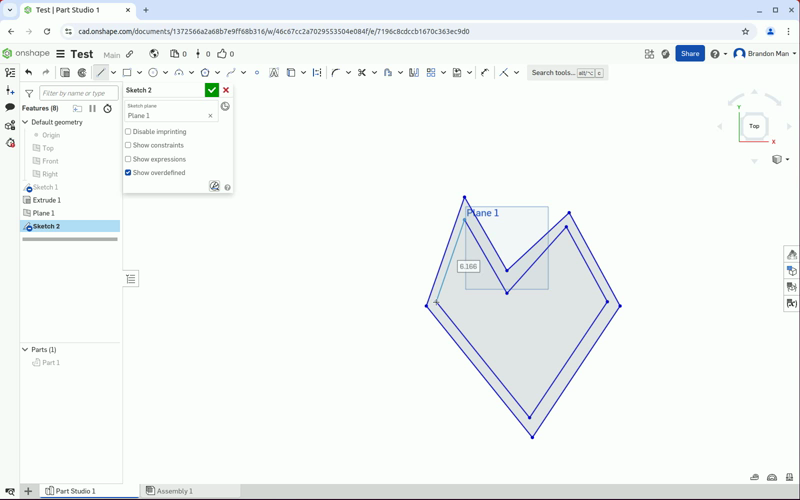
scroll(6)
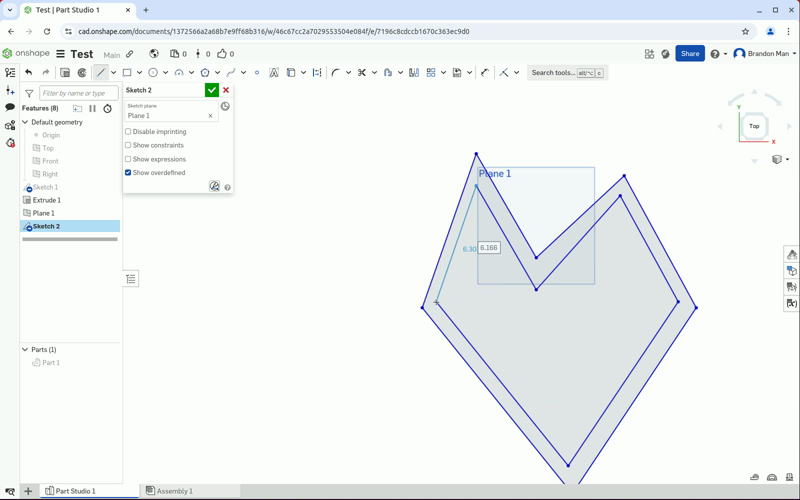
scroll(6)
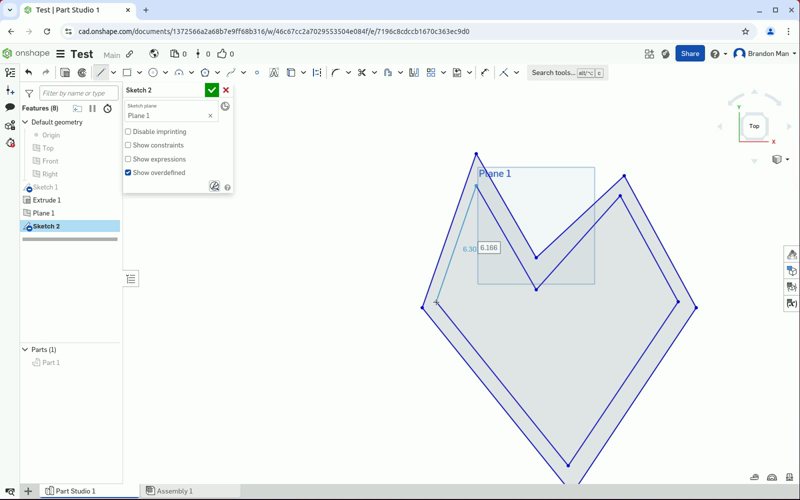
scroll(6)
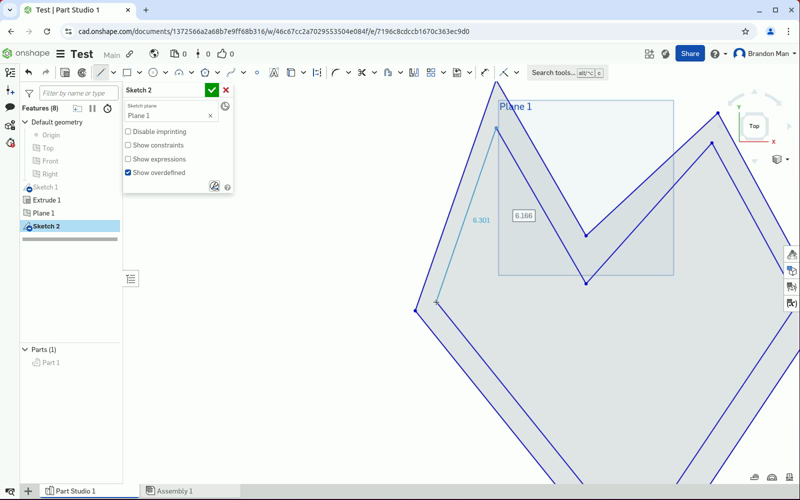
scroll(6)
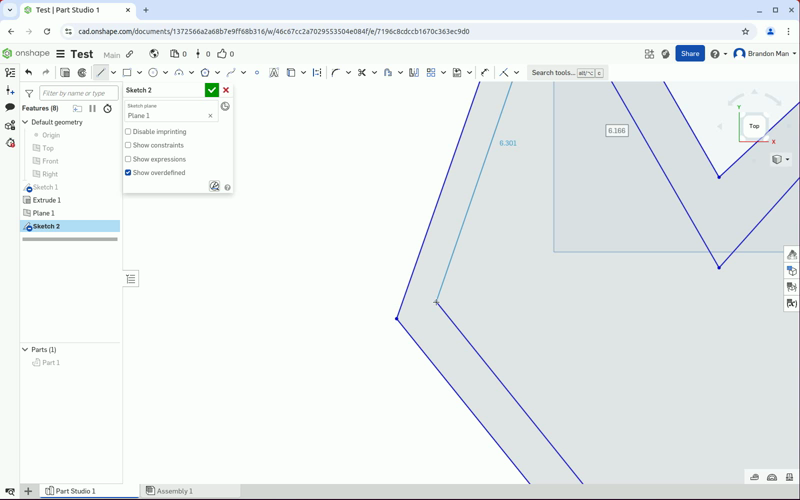
key_up(shift)
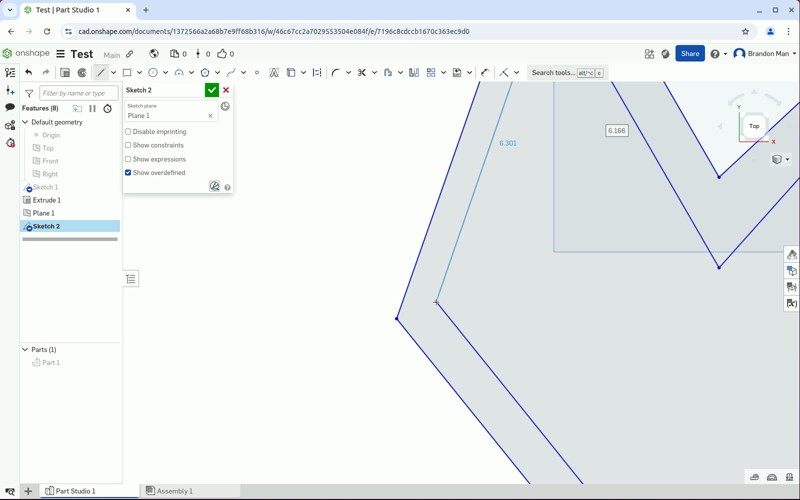
click(436, 301)
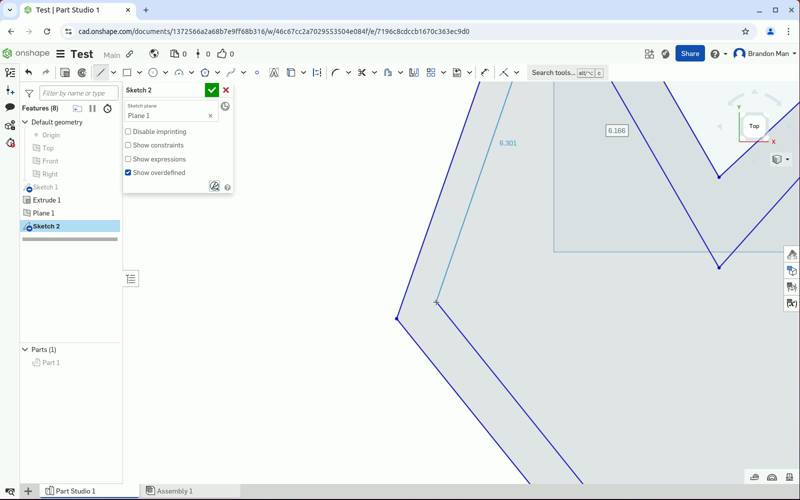
scroll(-6)
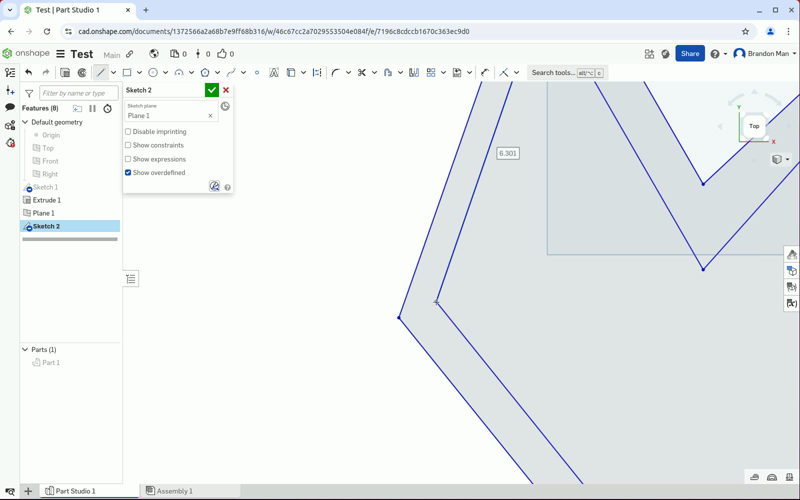
scroll(-6)
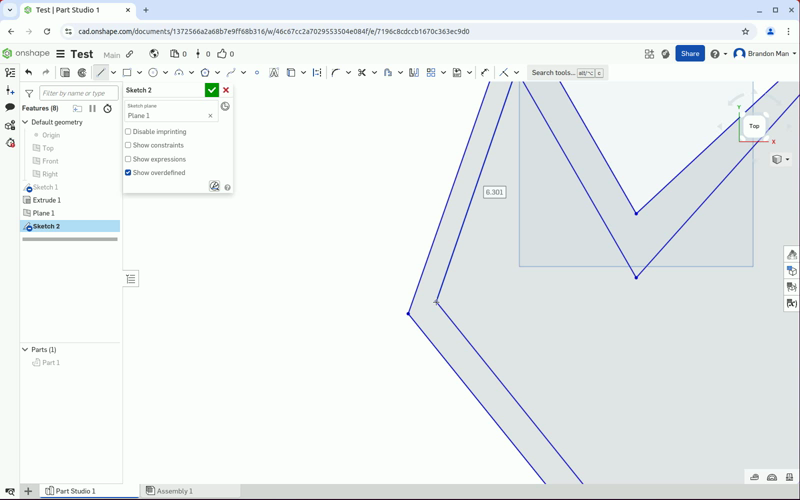
scroll(-6)
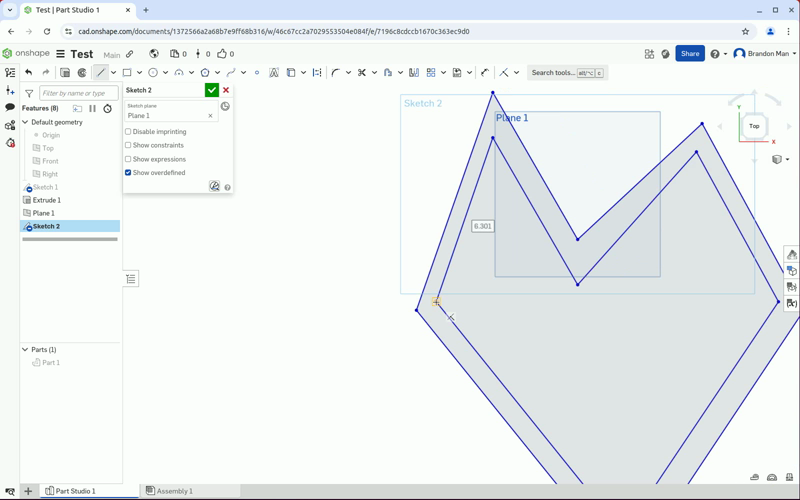
scroll(-6)
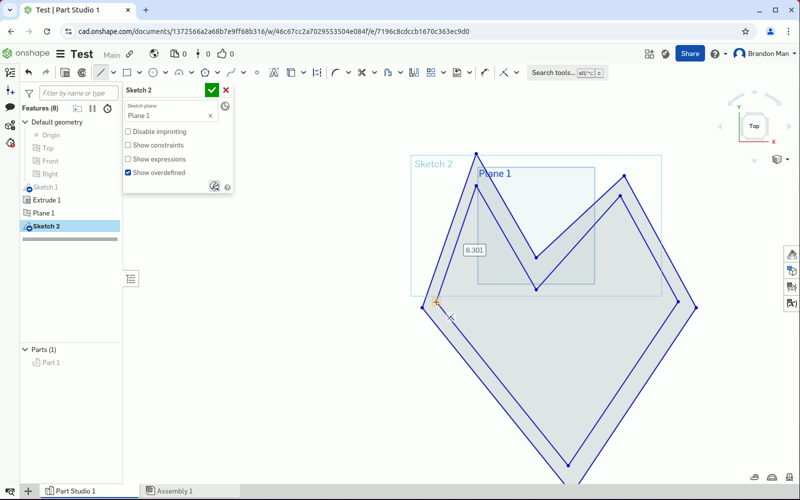
scroll(-6)
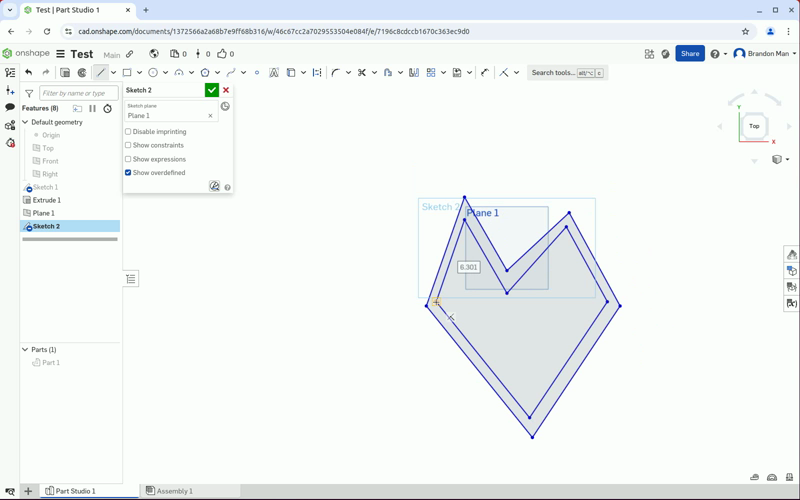
scroll(-6)
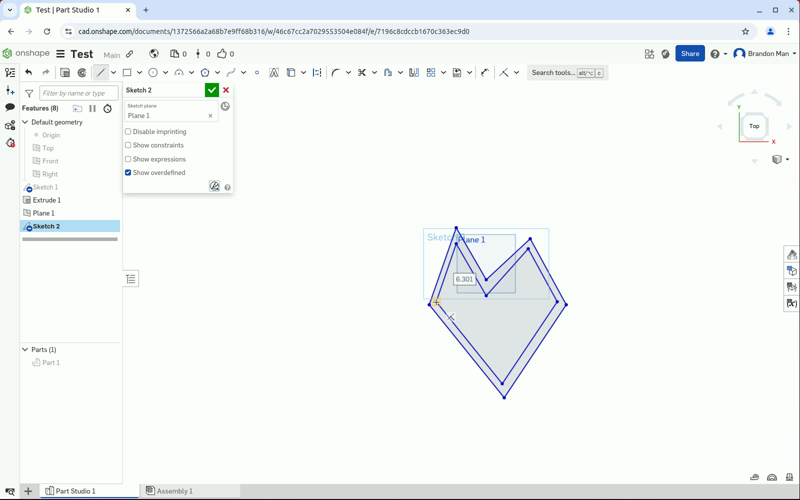
scroll(-6)
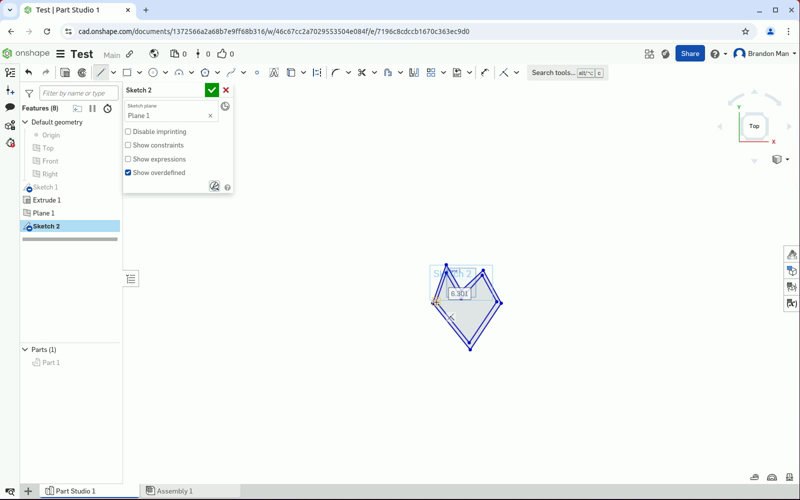
key(esc)
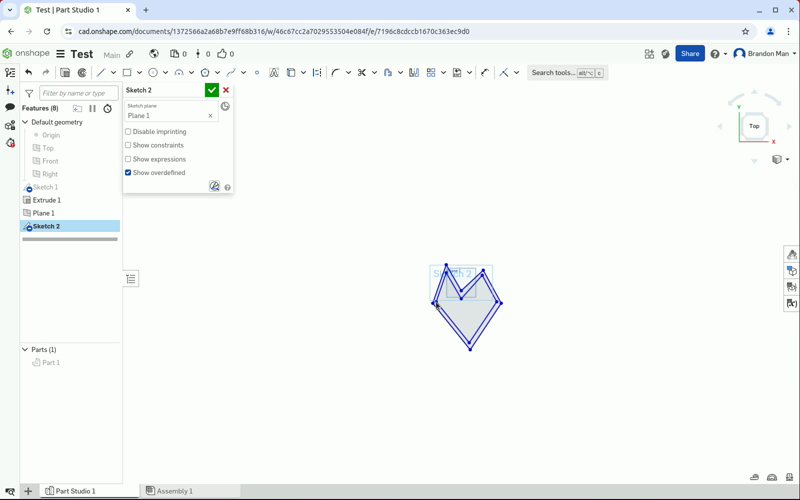
mouse_move(473, 281)
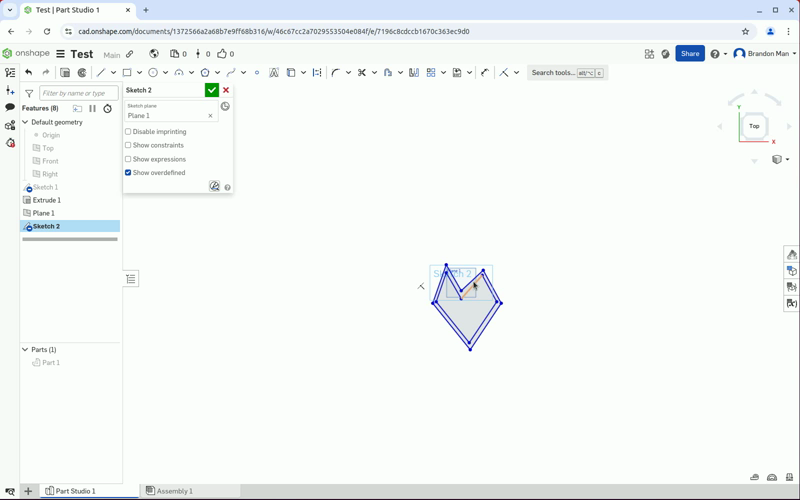
scroll(6)
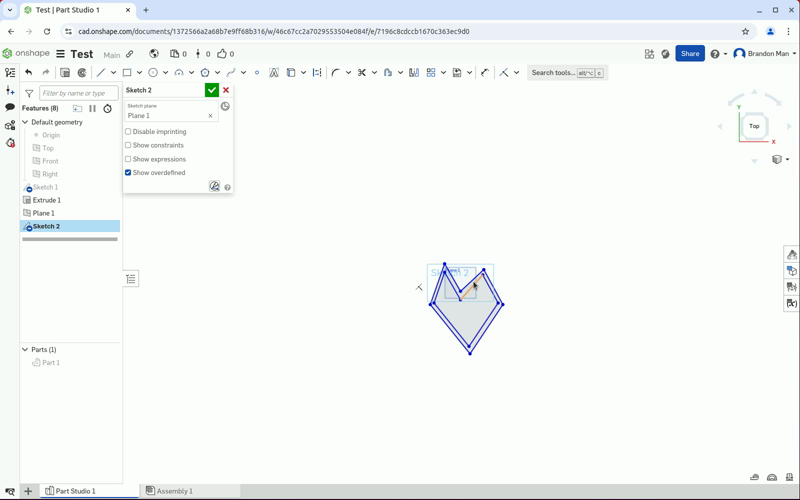
scroll(6)
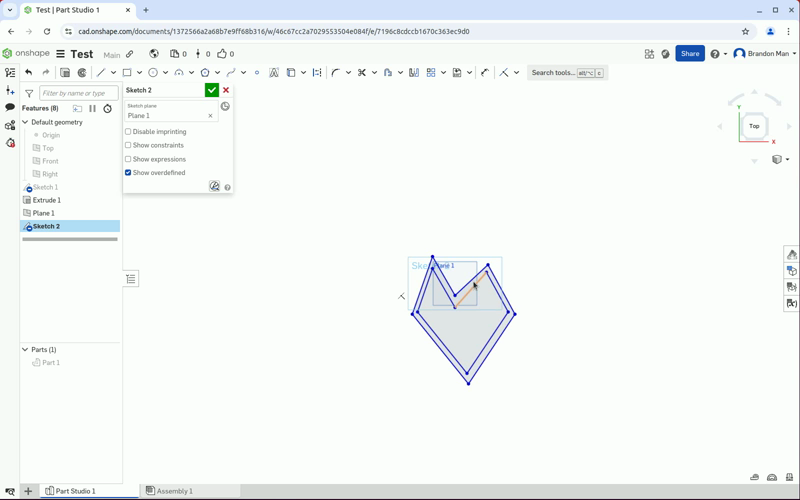
scroll(6)
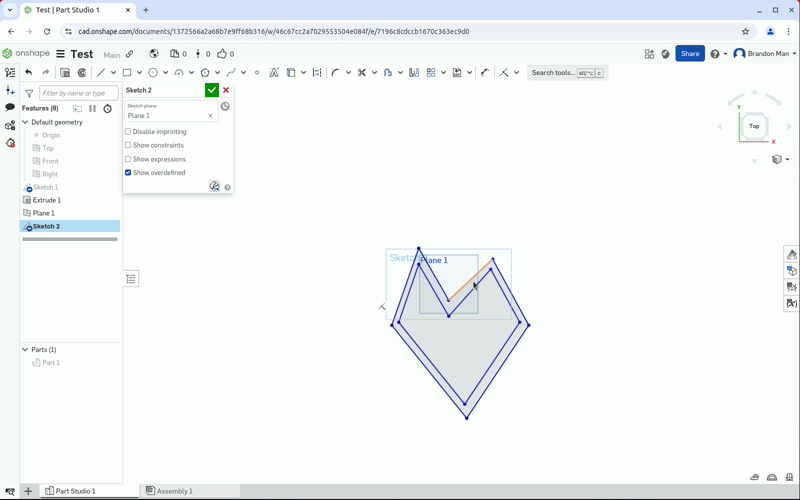
scroll(6)
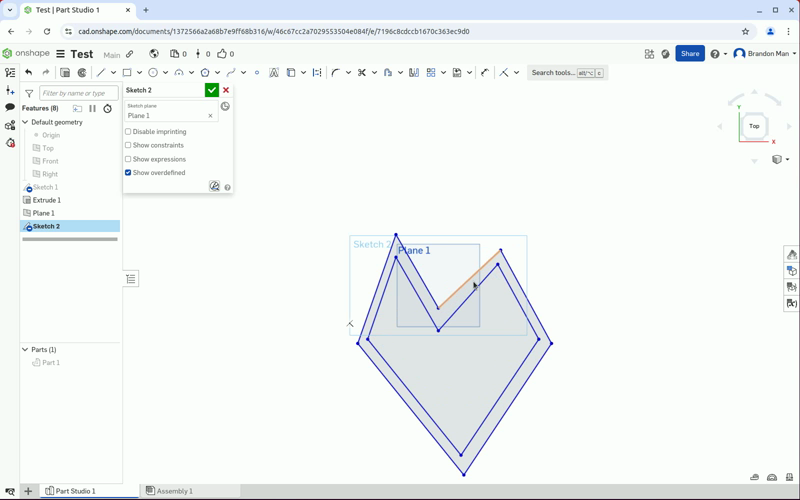
scroll(6)
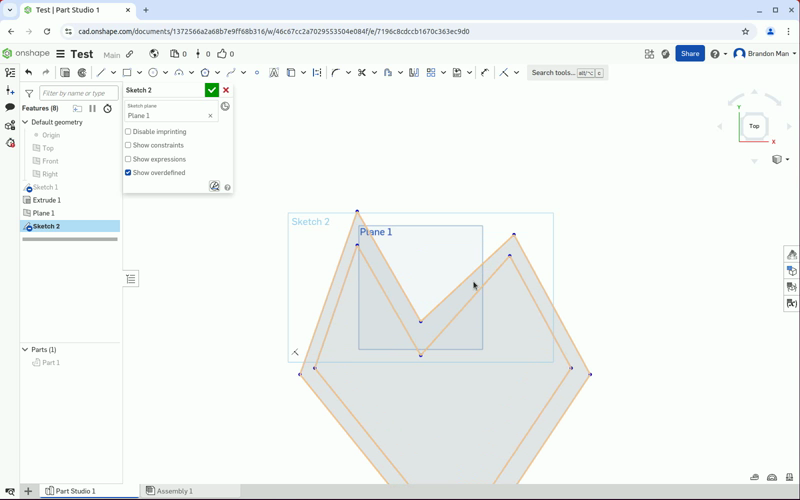
scroll(6)
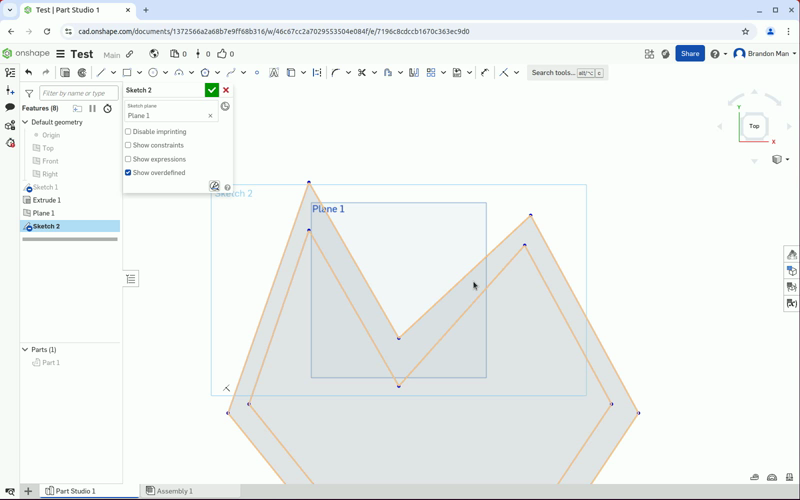
scroll(6)
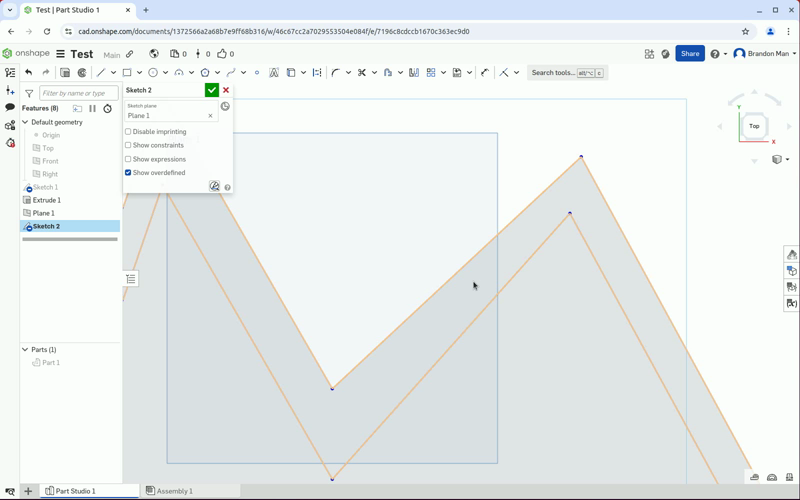
click(473, 281)
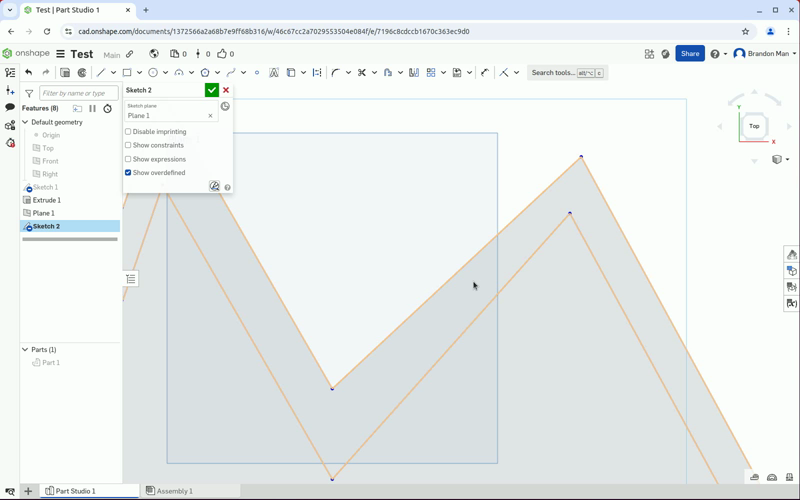
scroll(-6)
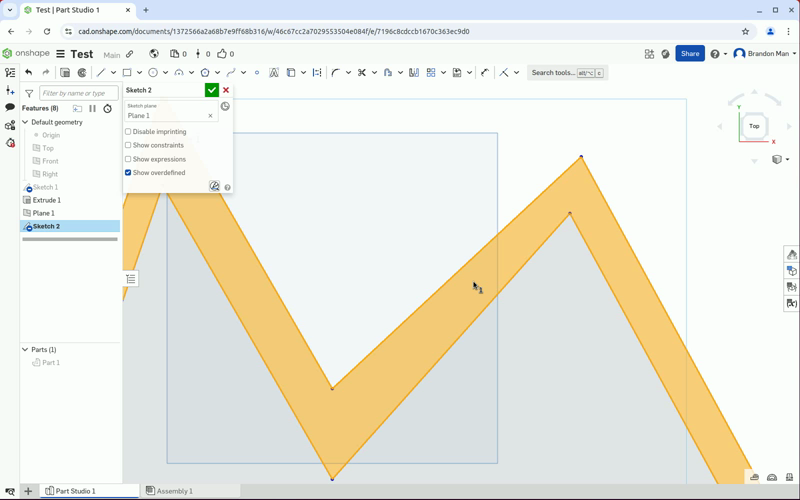
scroll(-6)
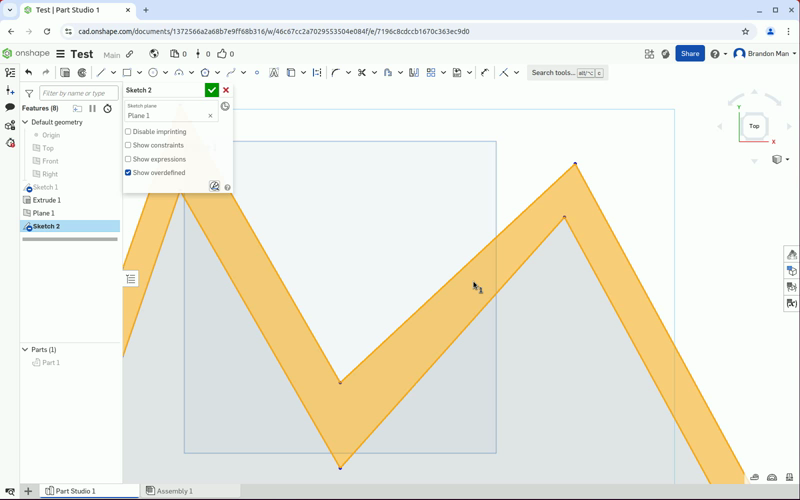
scroll(-6)
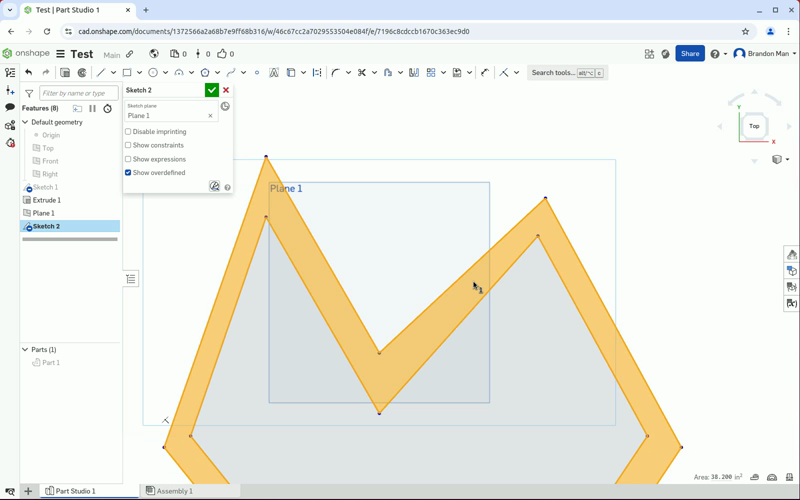
scroll(-6)
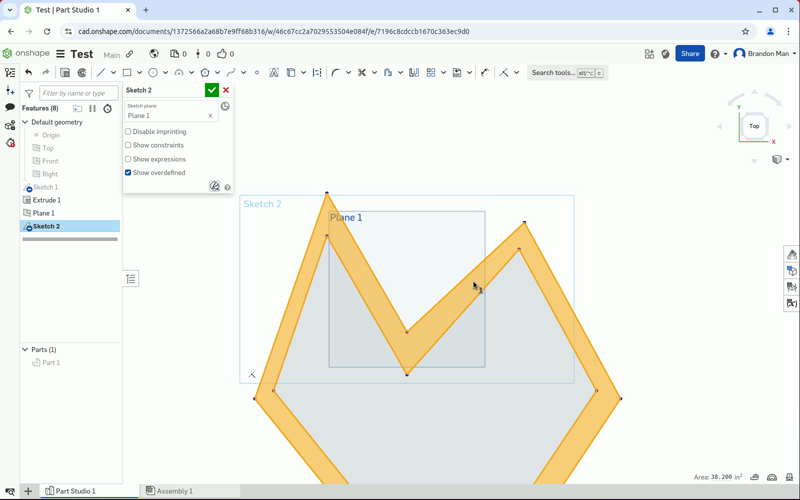
scroll(-6)
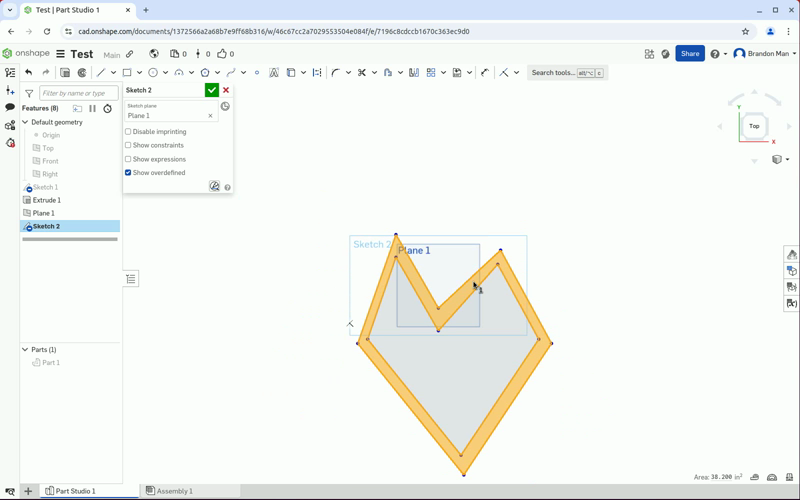
scroll(-6)
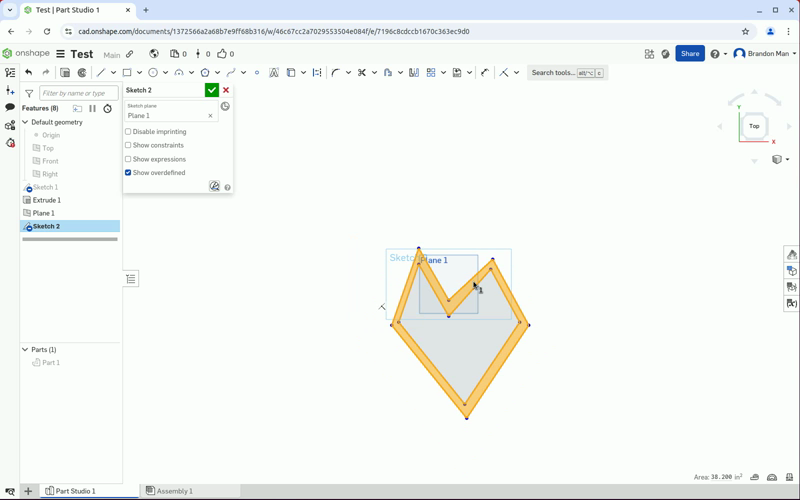
scroll(-6)
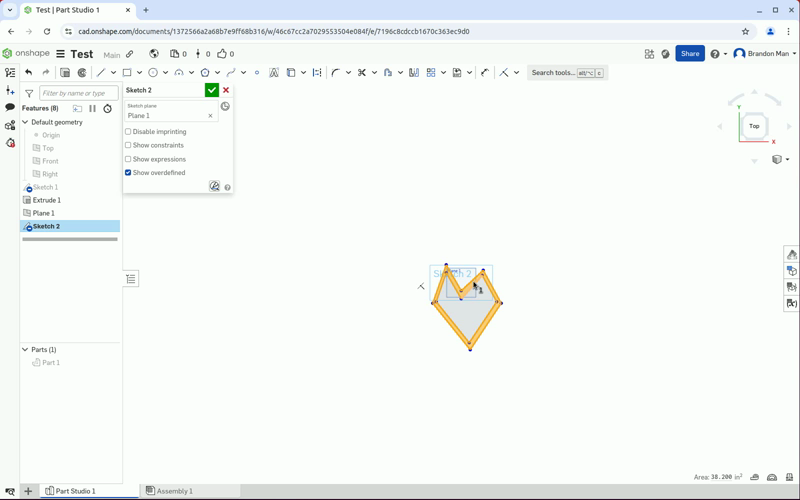
mouse_move(73, 352)
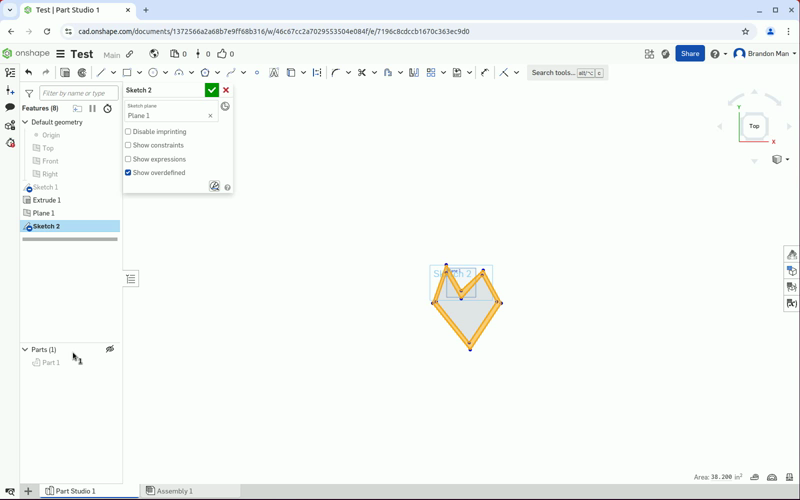
key(shift+y)
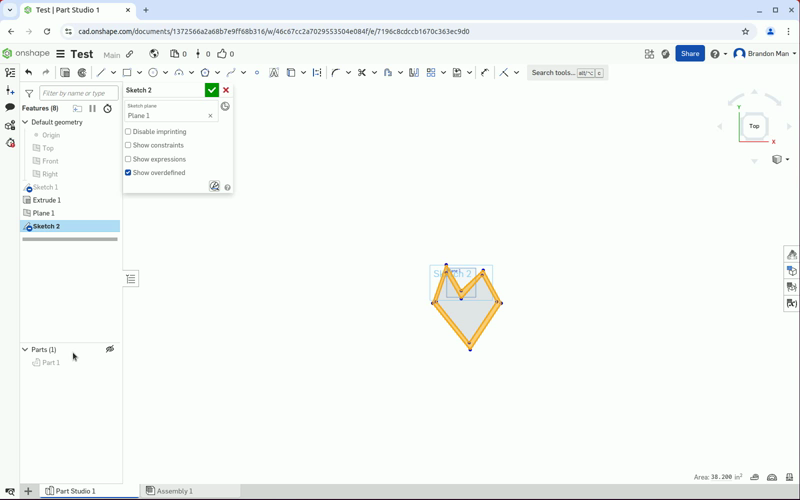
key(shift+e)
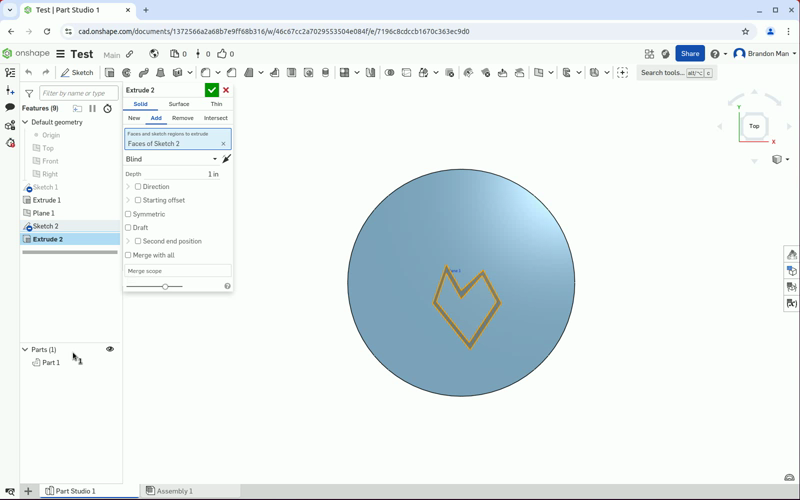
mouse_move(143, 106)
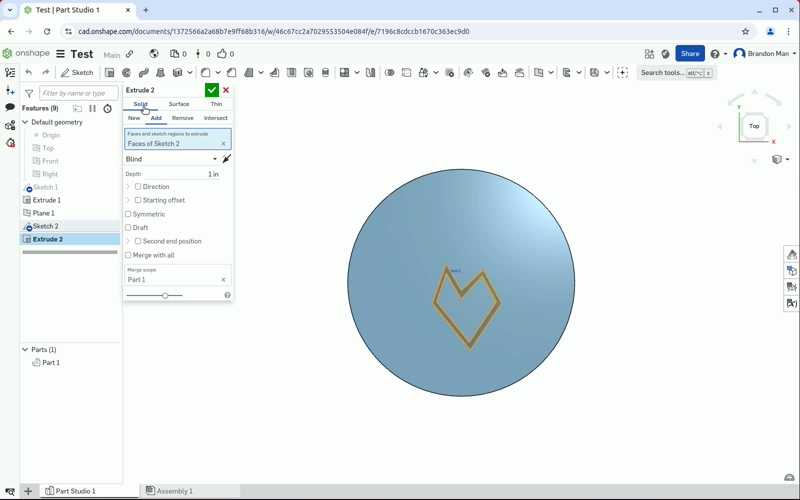
click(143, 106)
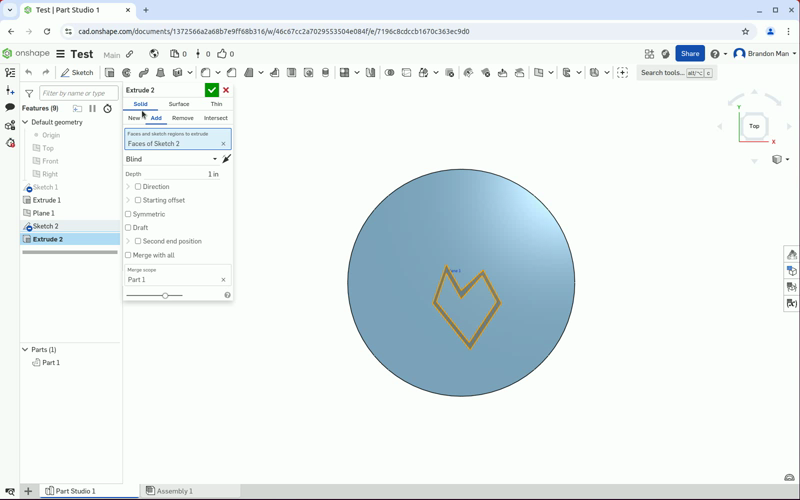
mouse_move(137, 120)
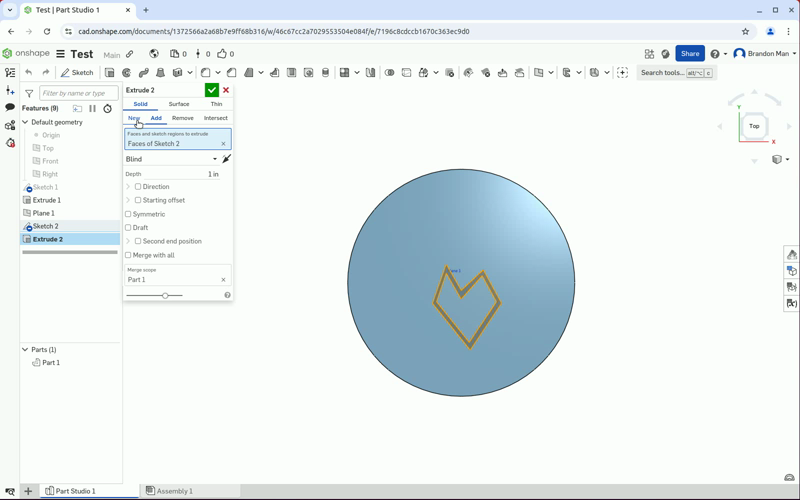
click(137, 120)
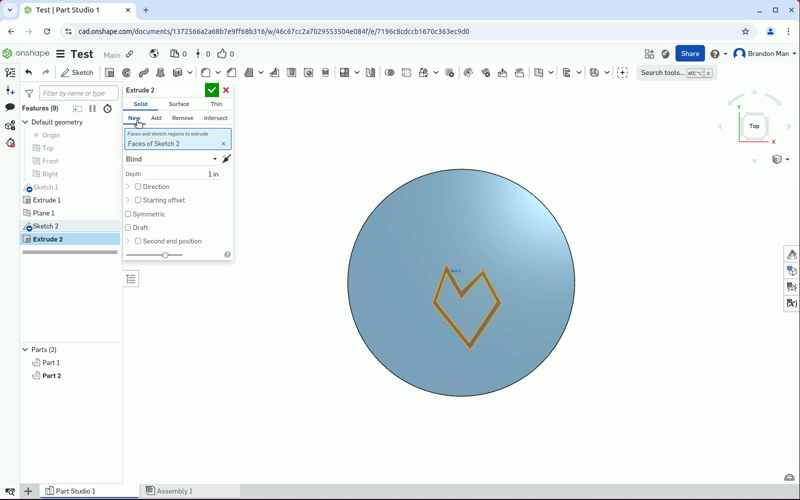
key(tab, 4)
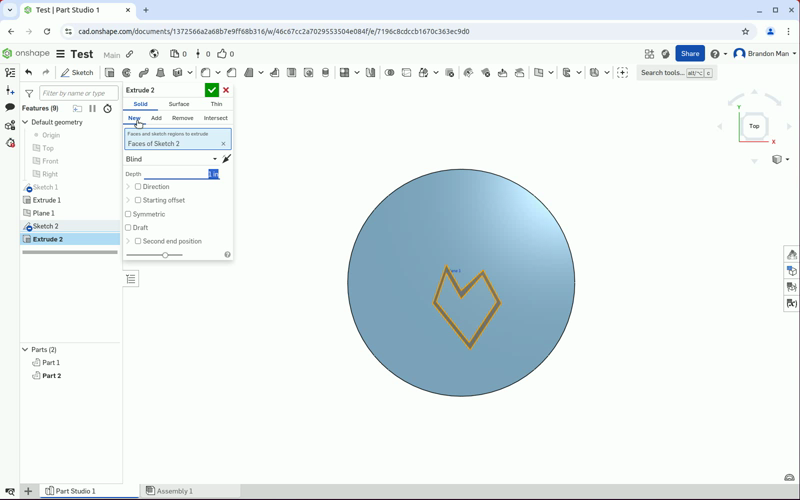
text(0.722)
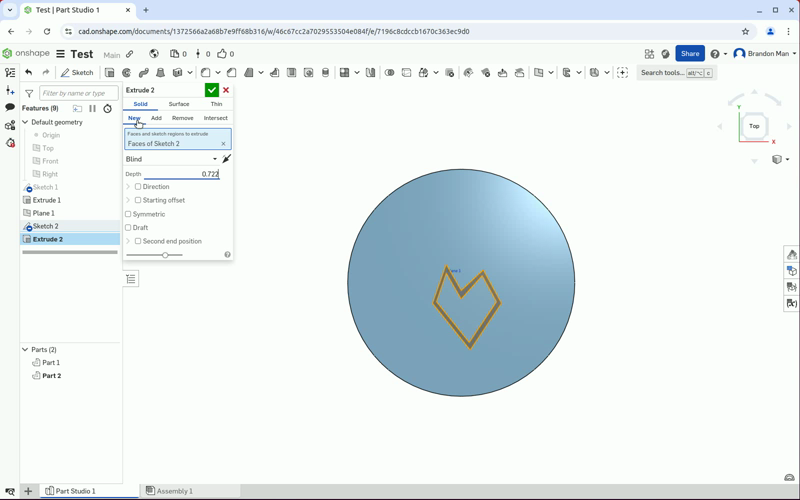
key(enter)
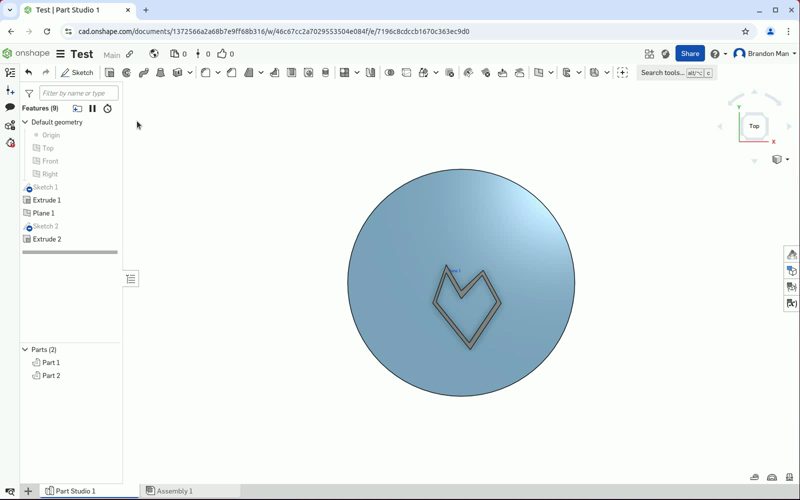
key(shift+h)
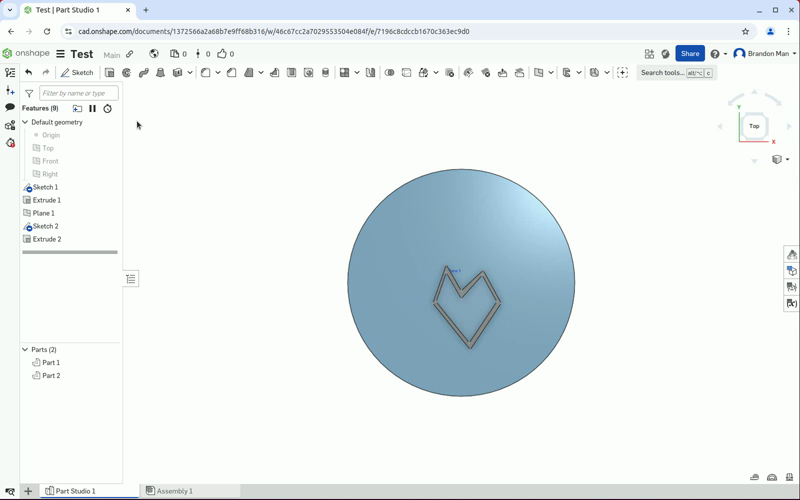
key(shift+h)
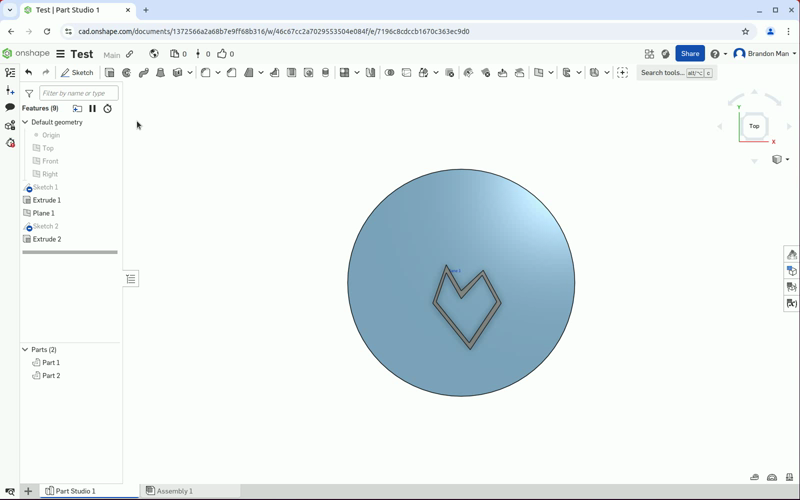
mouse_move(73, 189)
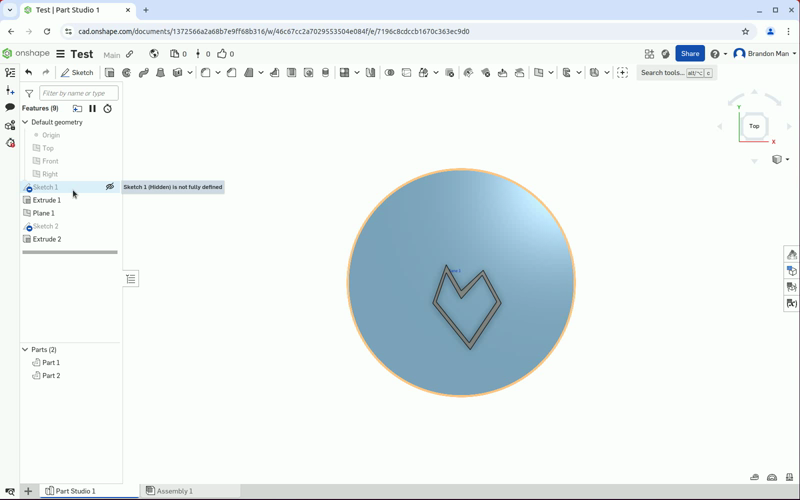
click(73, 189)
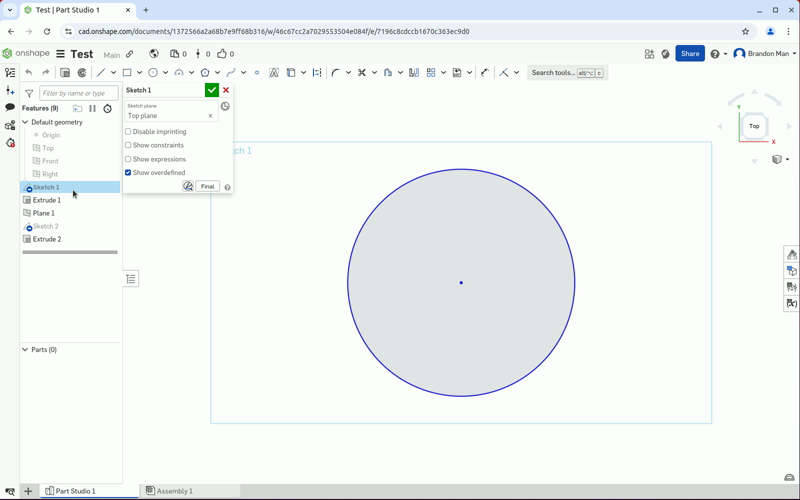
mouse_move(229, 92)
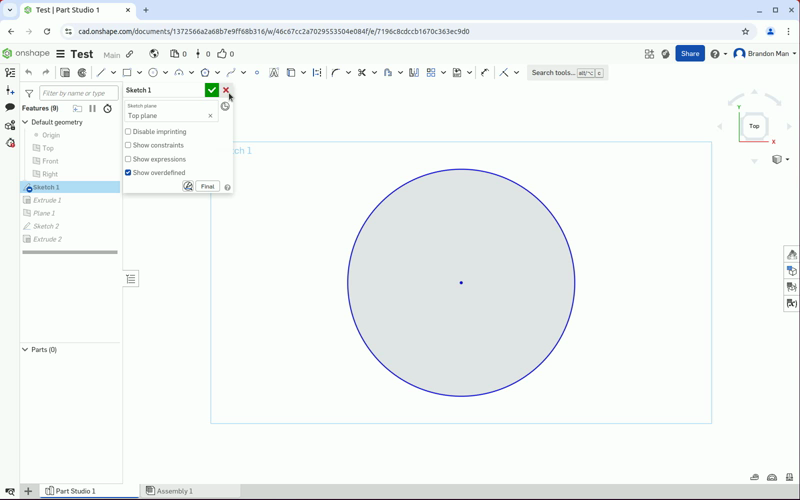
click(229, 92)
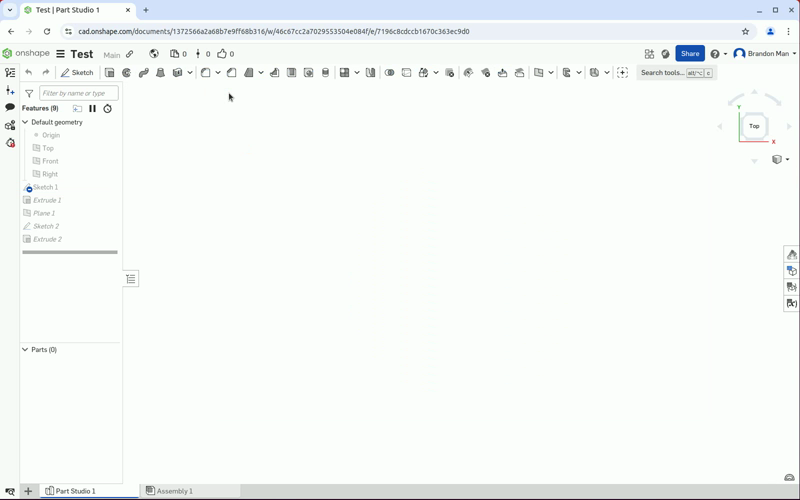
key(shift+s)
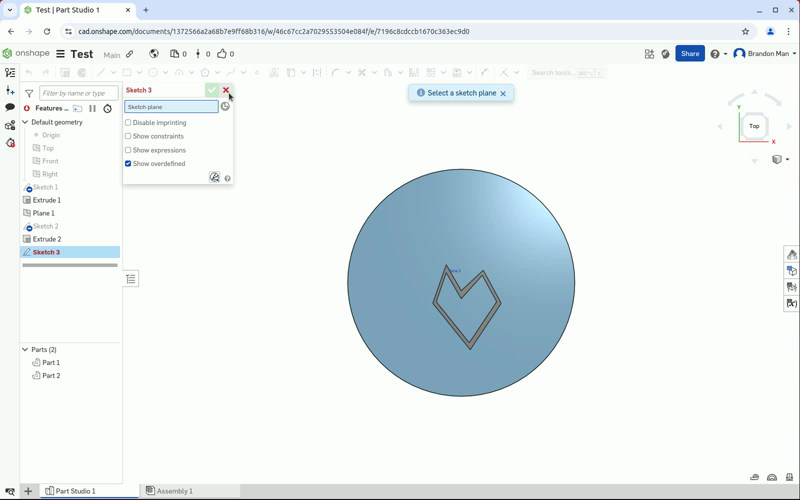
mouse_move(73, 215)
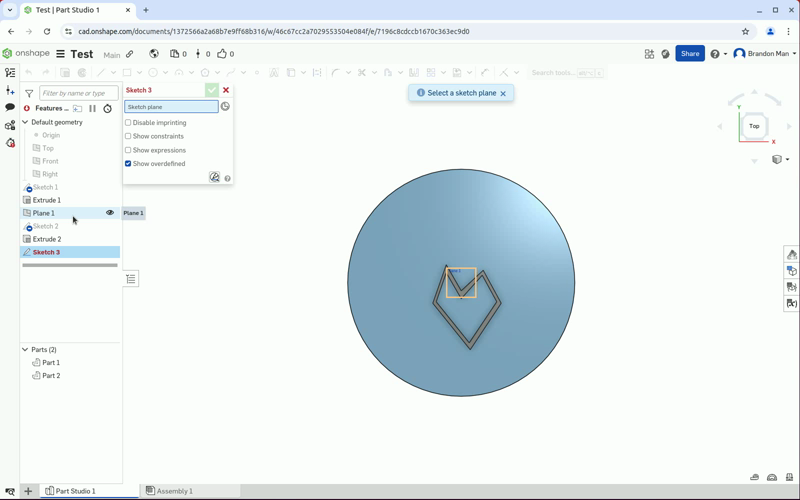
click(73, 215)
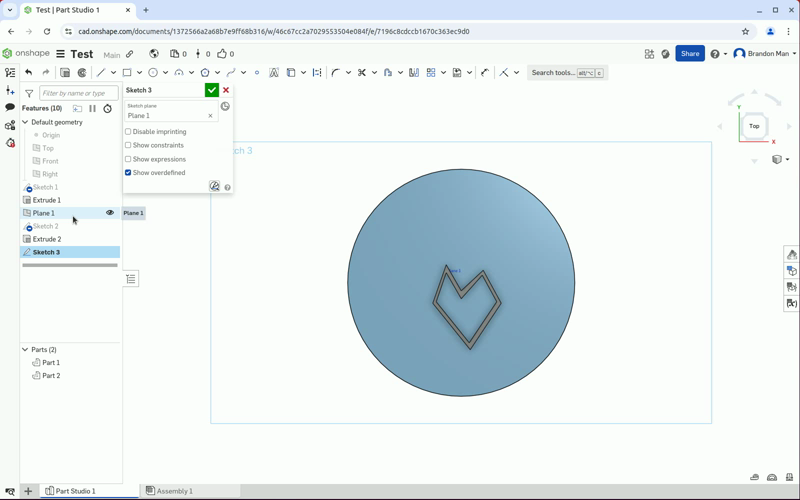
mouse_move(73, 352)
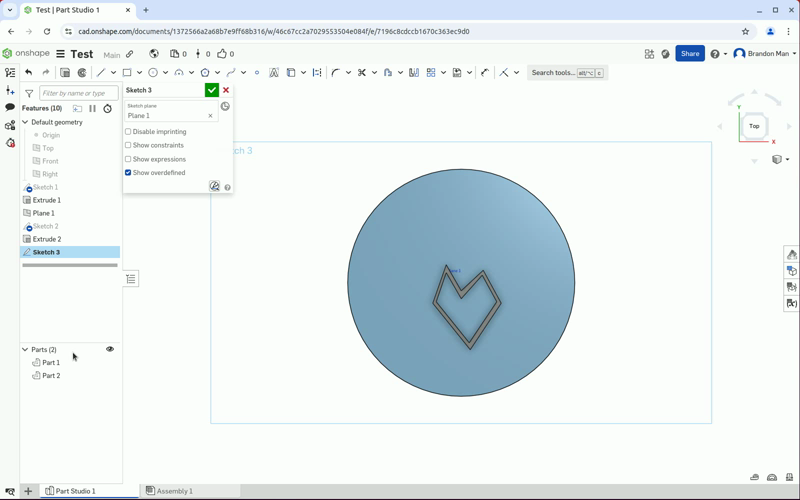
key(y)
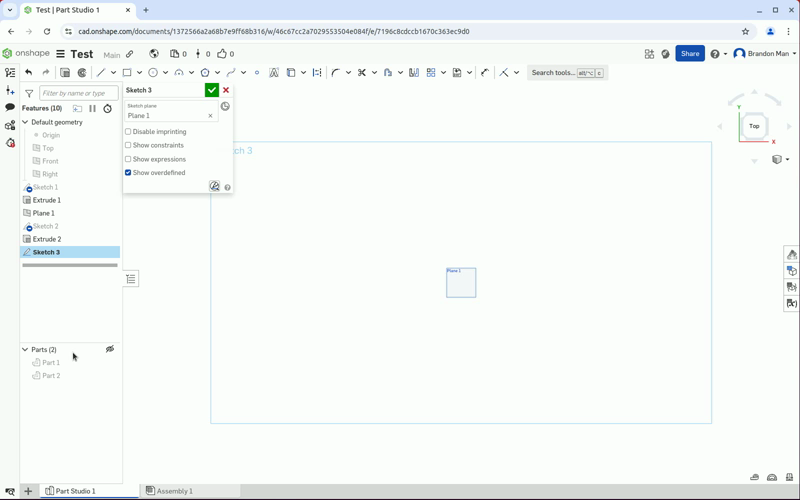
key(l)
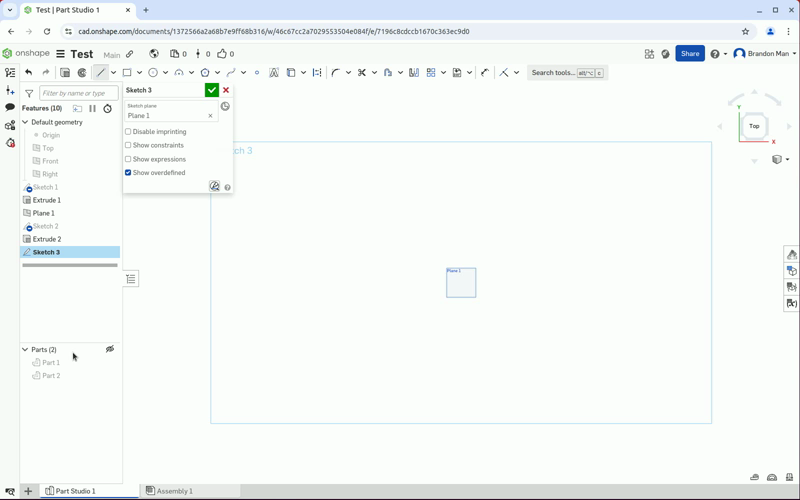
key_down(shift)
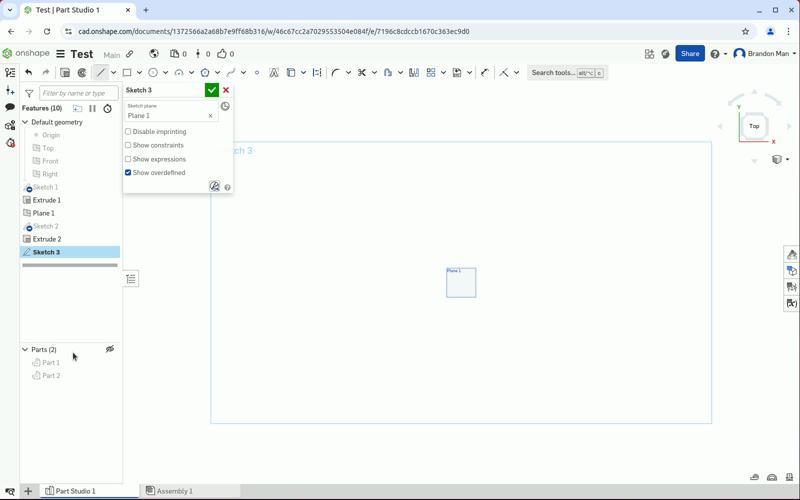
mouse_move(411, 211)
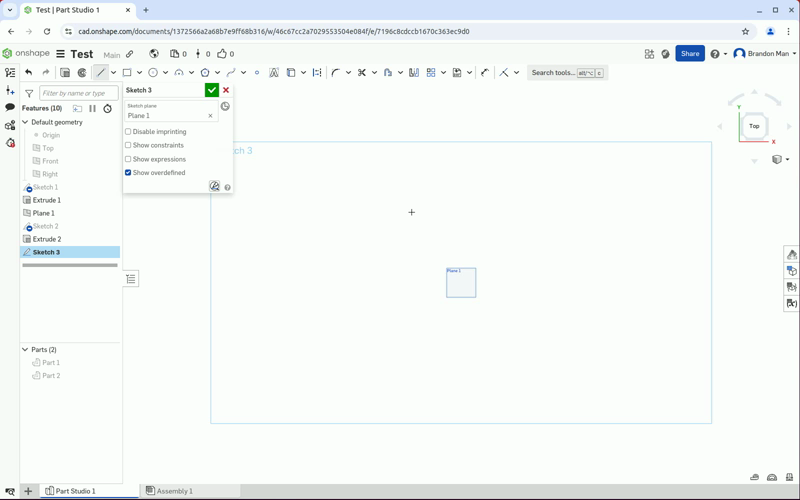
click(411, 211)
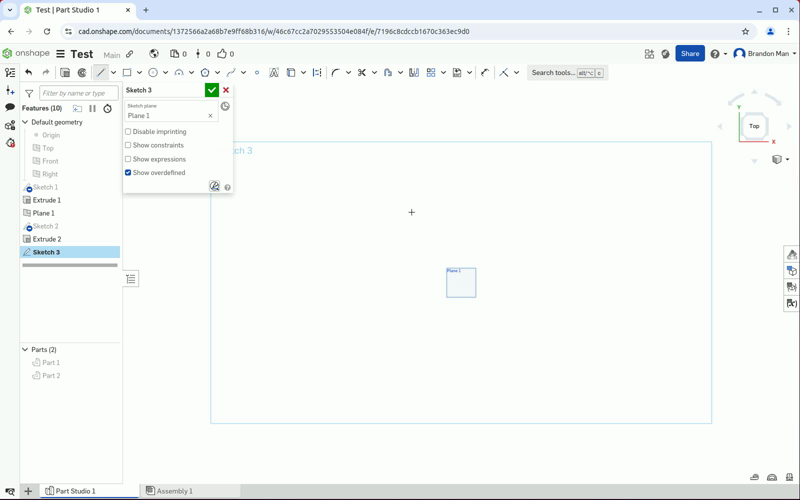
key_up(shift)
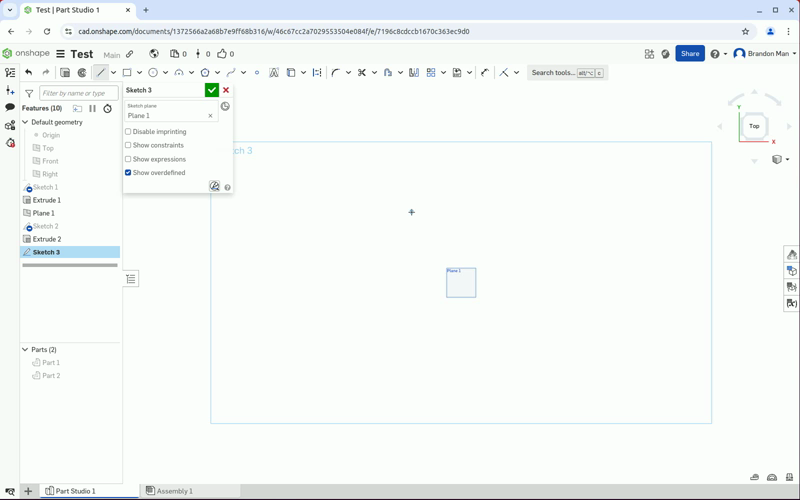
key_down(shift)
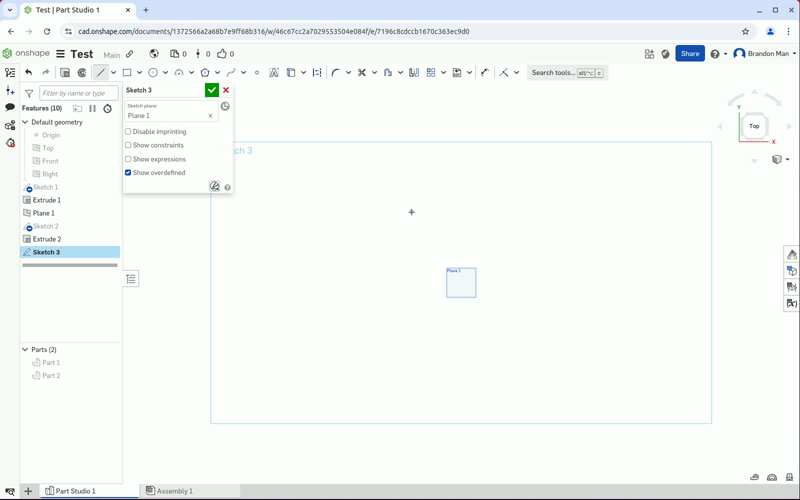
mouse_move(432, 301)
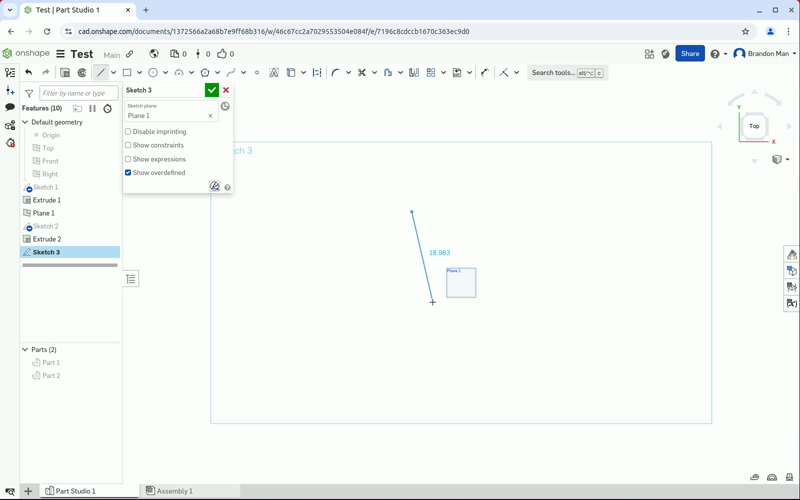
click(432, 301)
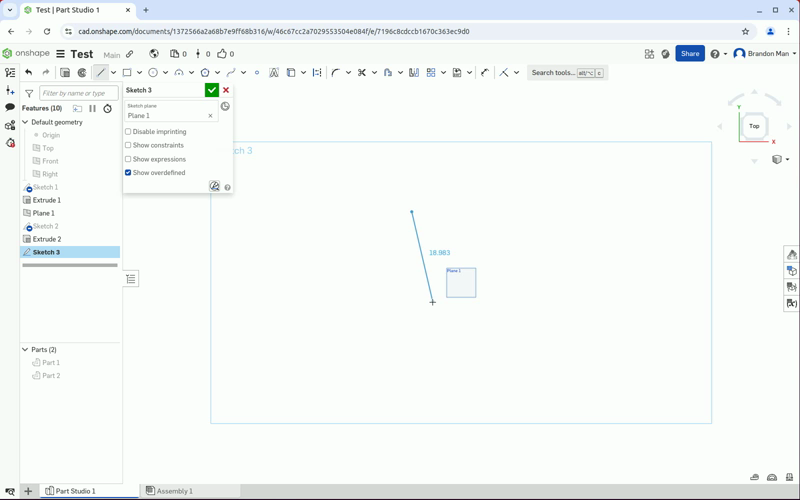
key_up(shift)
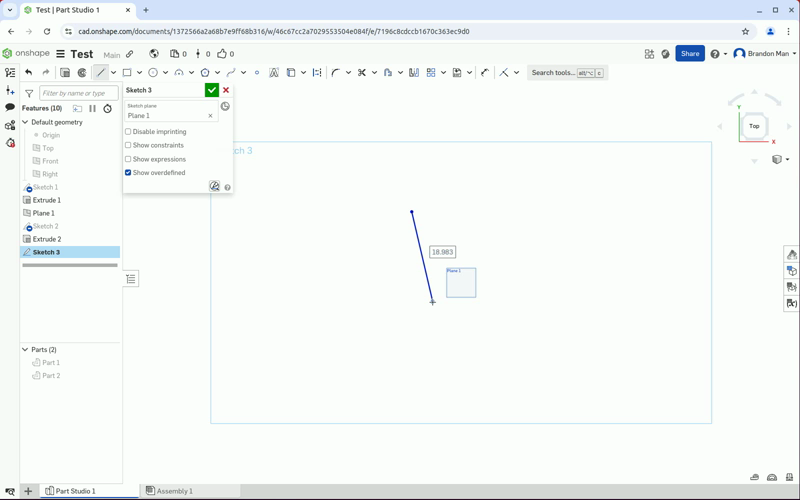
key_down(shift)
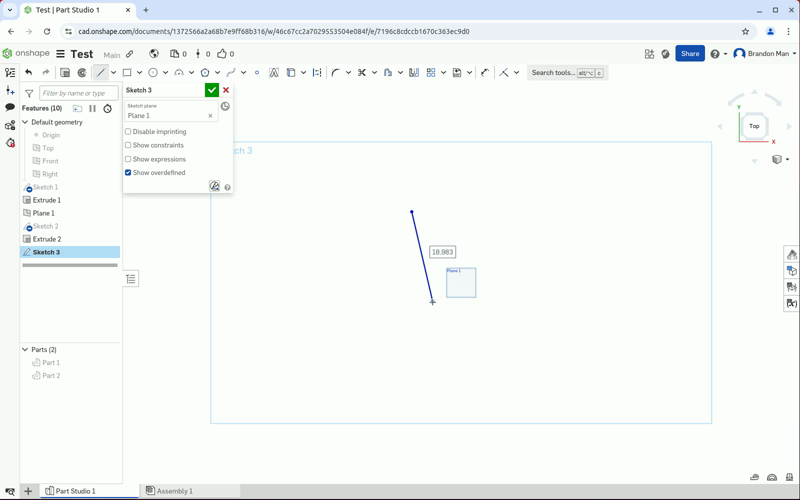
mouse_move(462, 301)
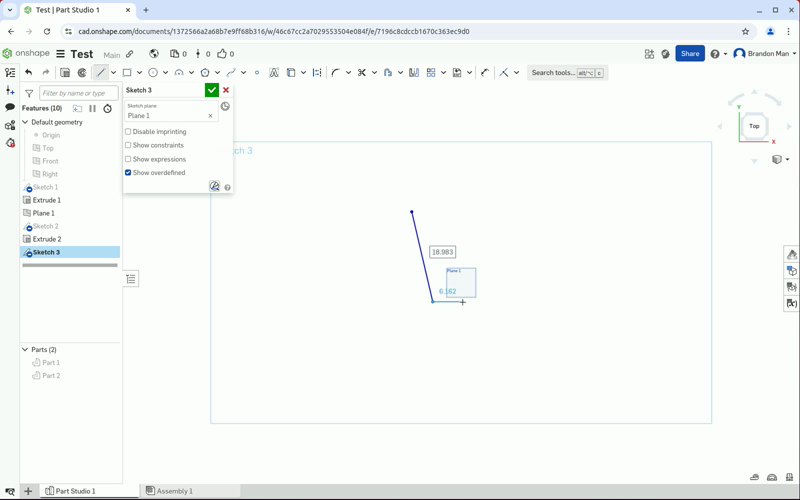
mouse_move(444, 264)
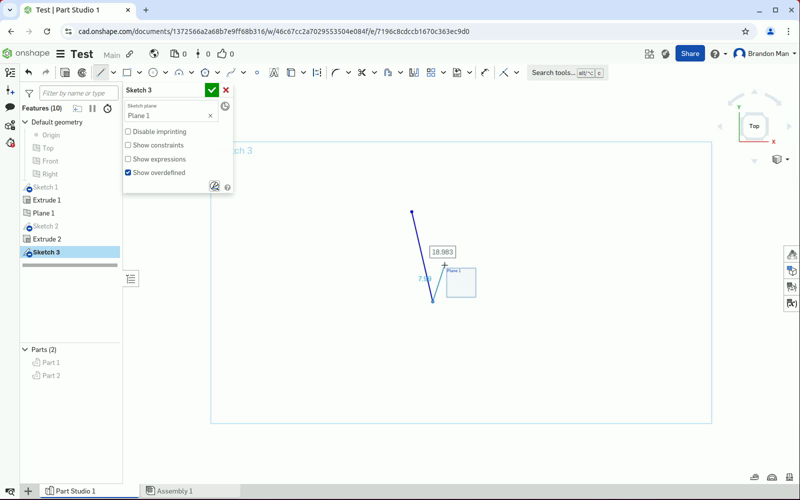
click(444, 264)
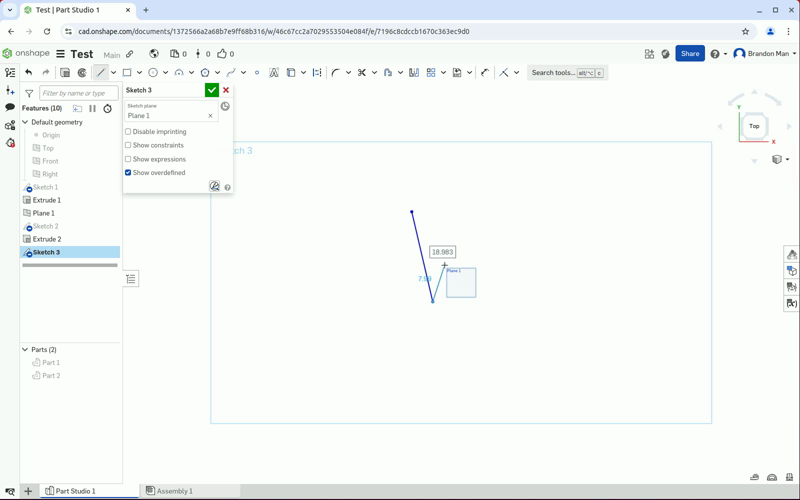
key_up(shift)
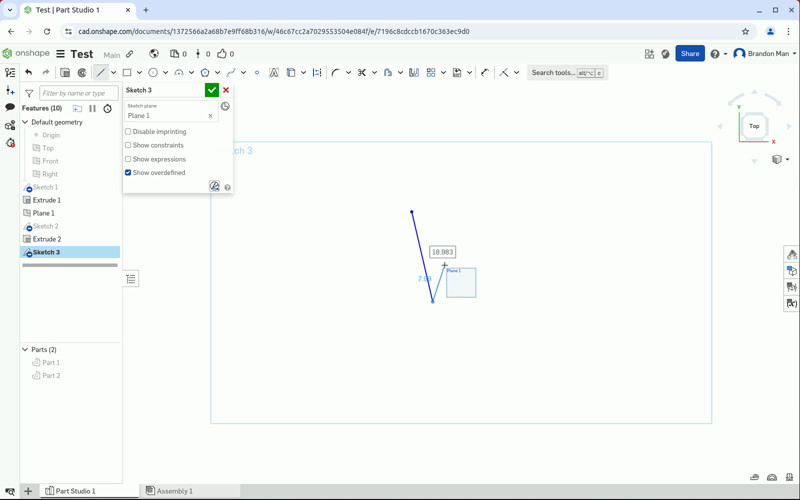
key_down(shift)
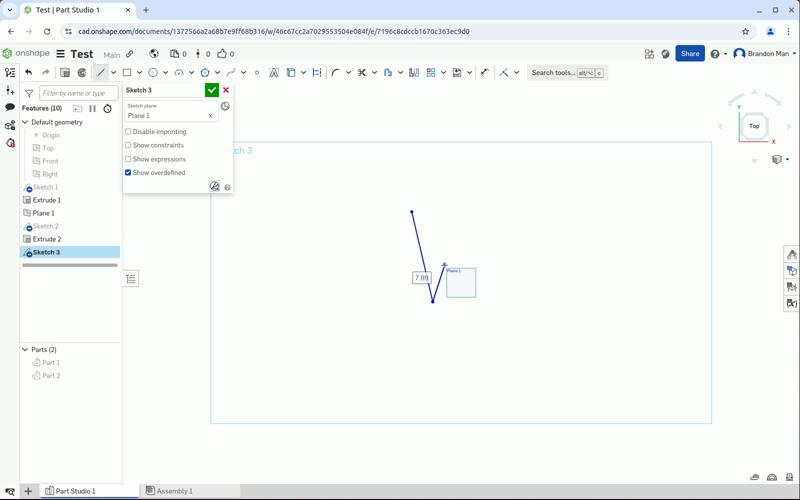
mouse_move(428, 204)
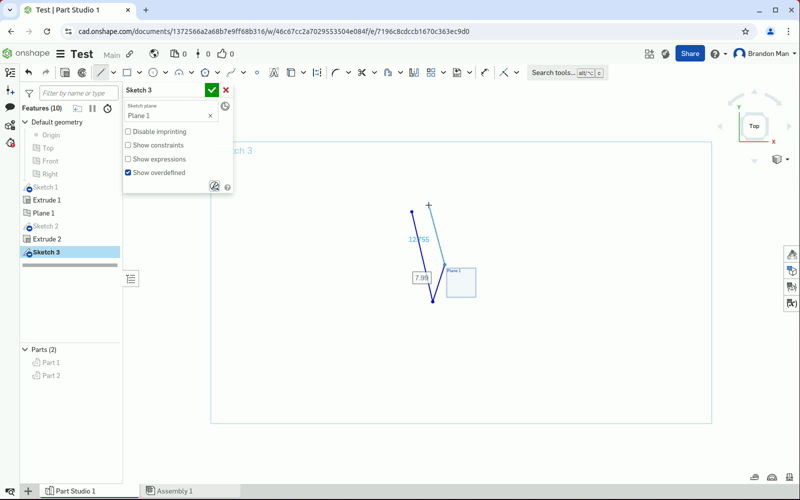
click(428, 204)
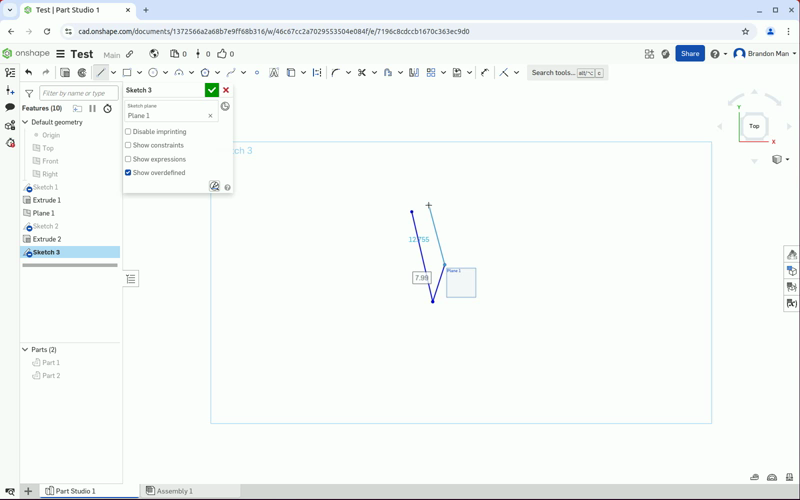
key_up(shift)
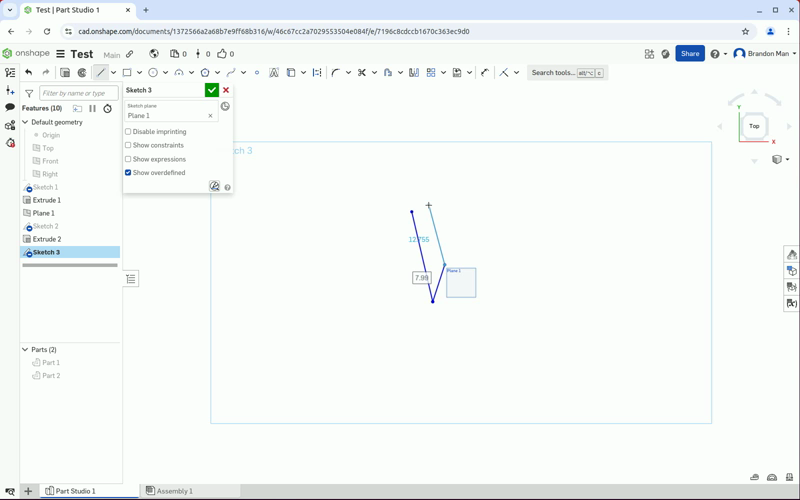
mouse_move(458, 204)
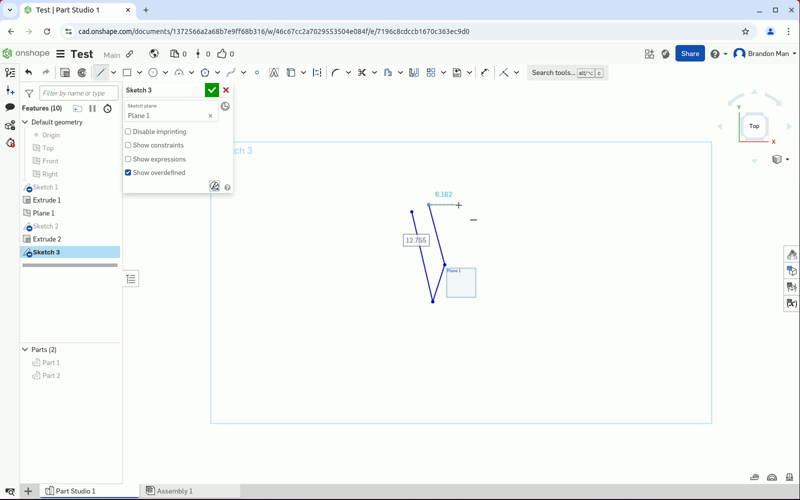
key_down(shift)
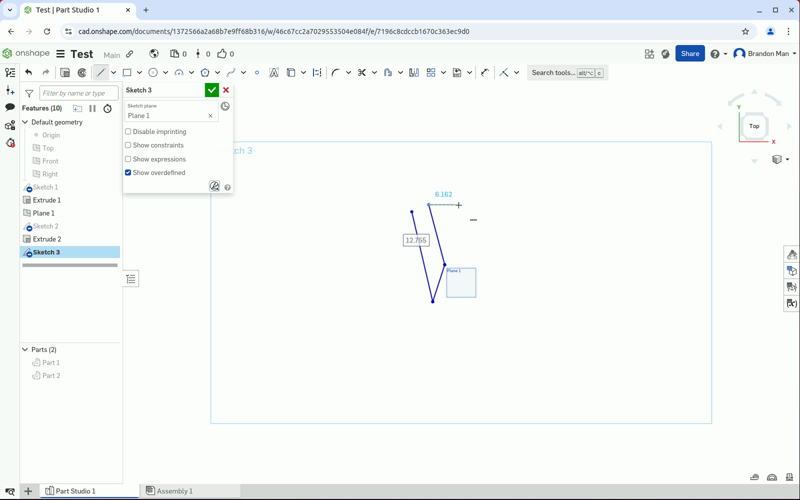
mouse_move(411, 211)
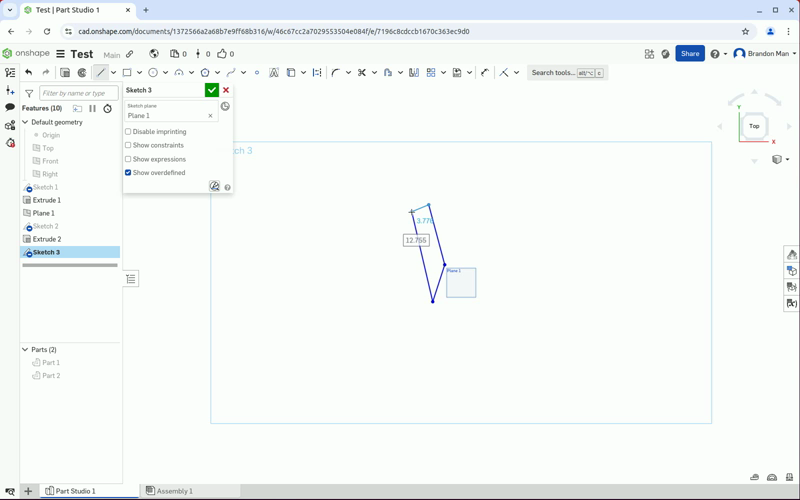
key_up(shift)
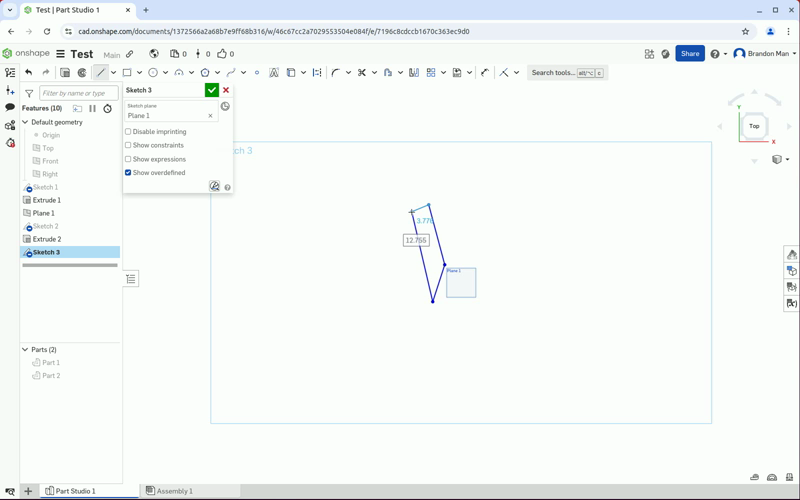
click(411, 211)
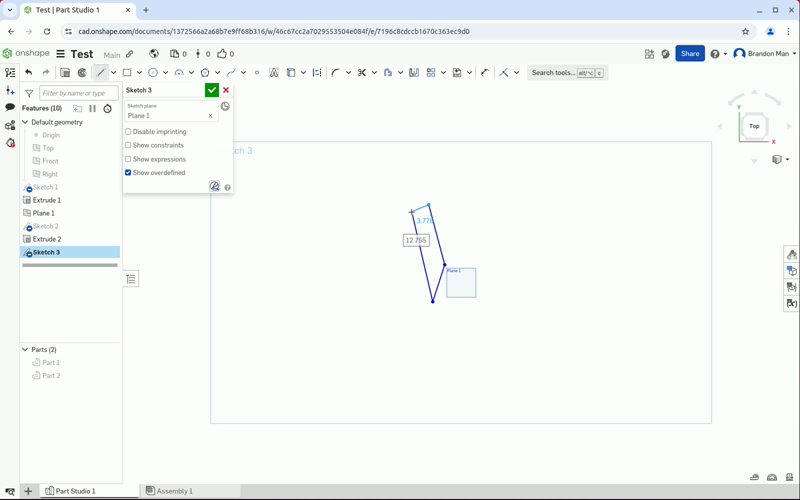
key(esc)
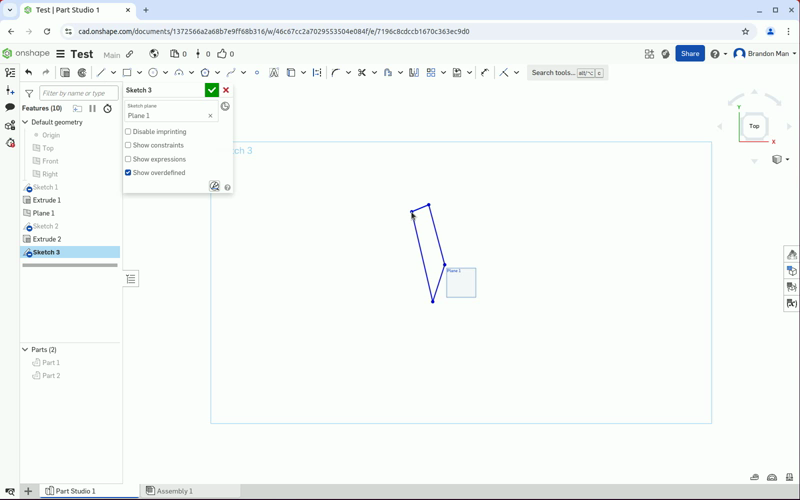
mouse_move(435, 277)
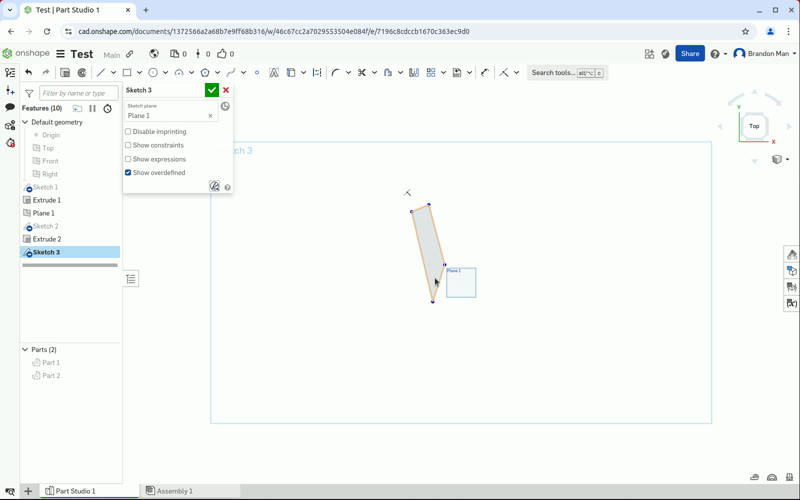
scroll(6)
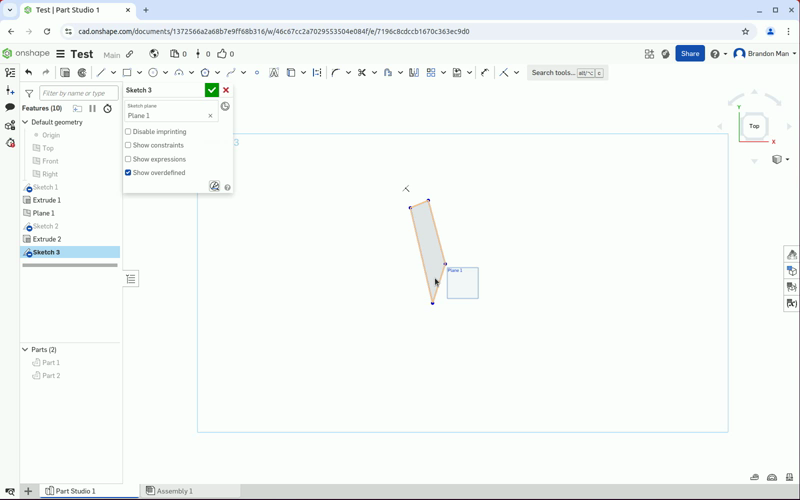
scroll(6)
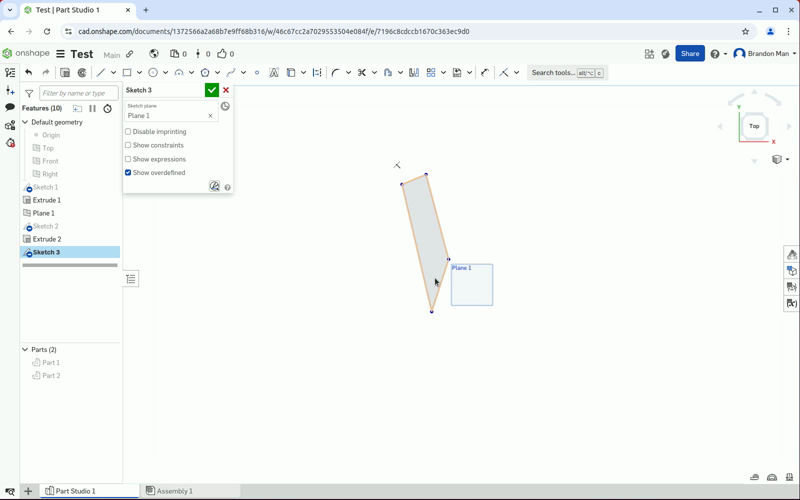
scroll(6)
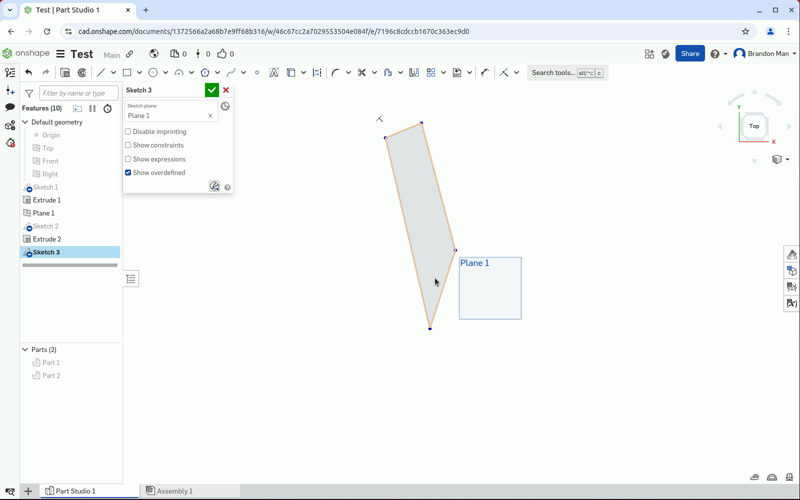
scroll(6)
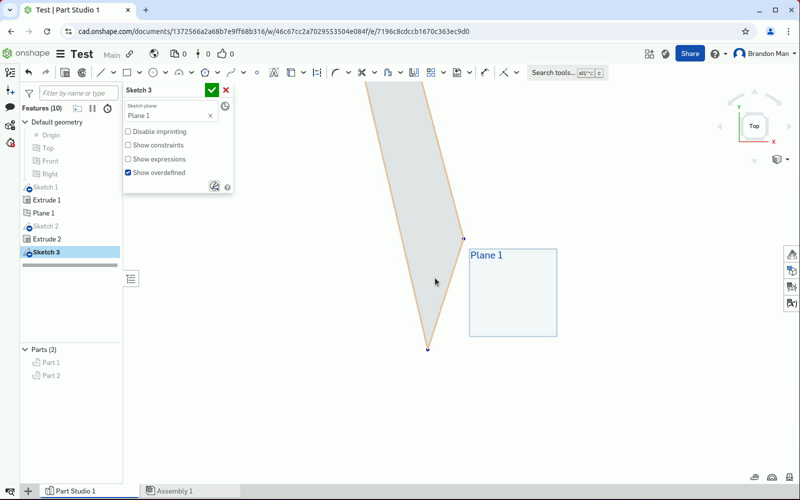
scroll(6)
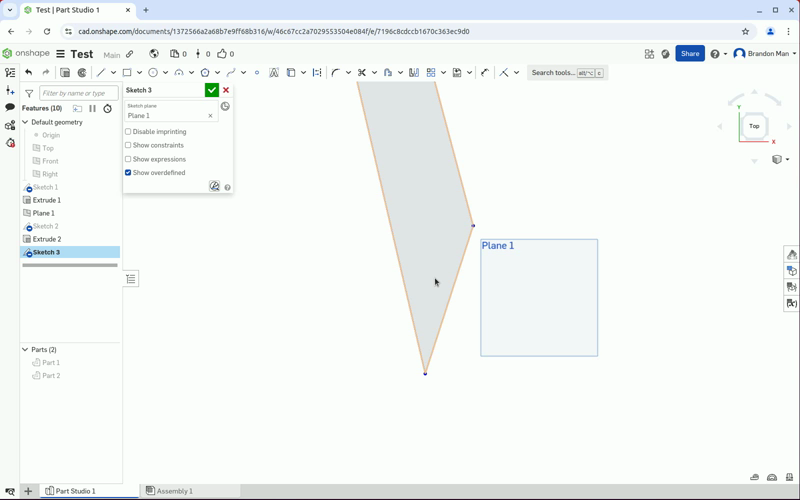
scroll(6)
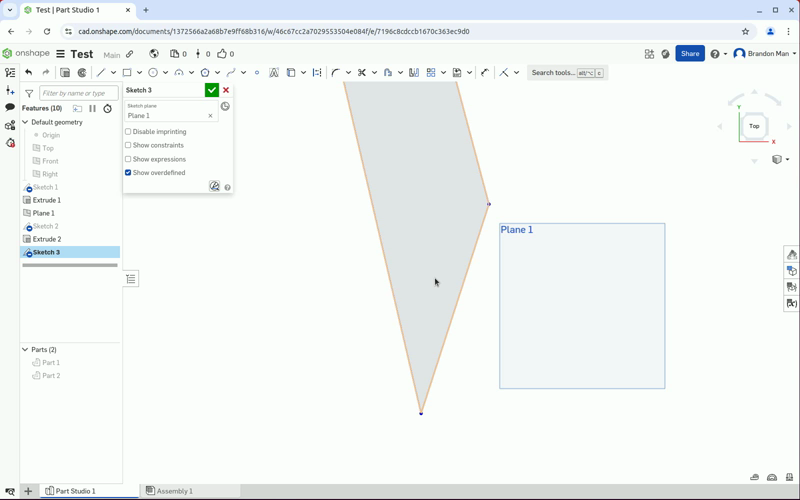
scroll(6)
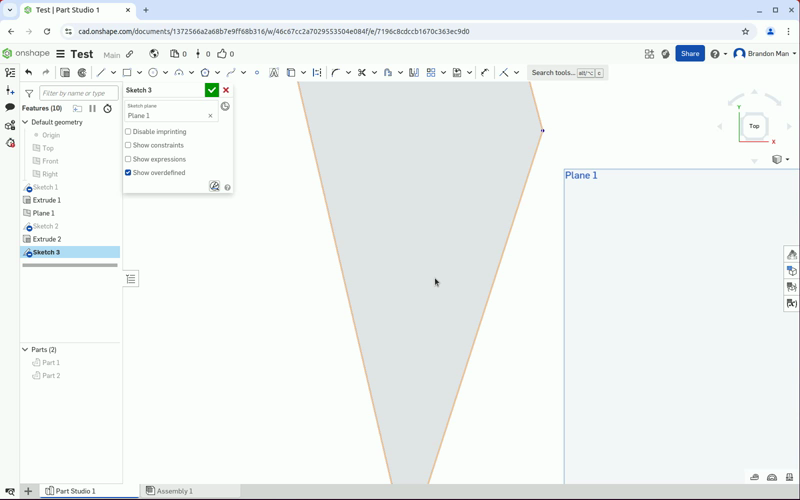
click(435, 277)
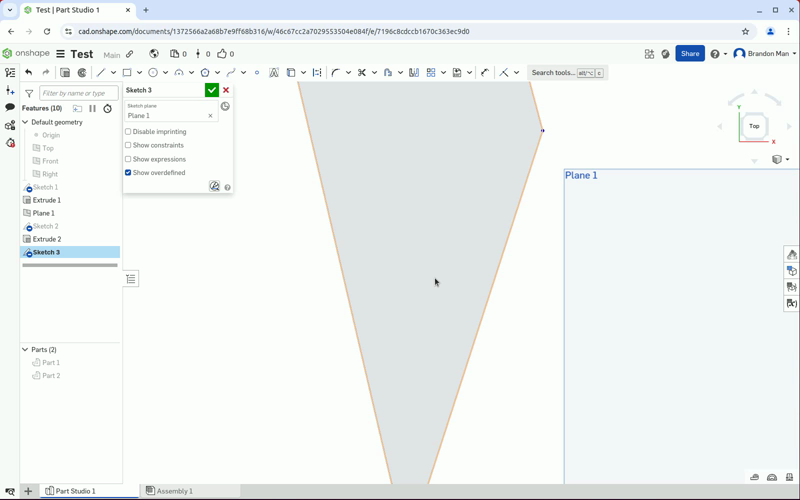
scroll(-6)
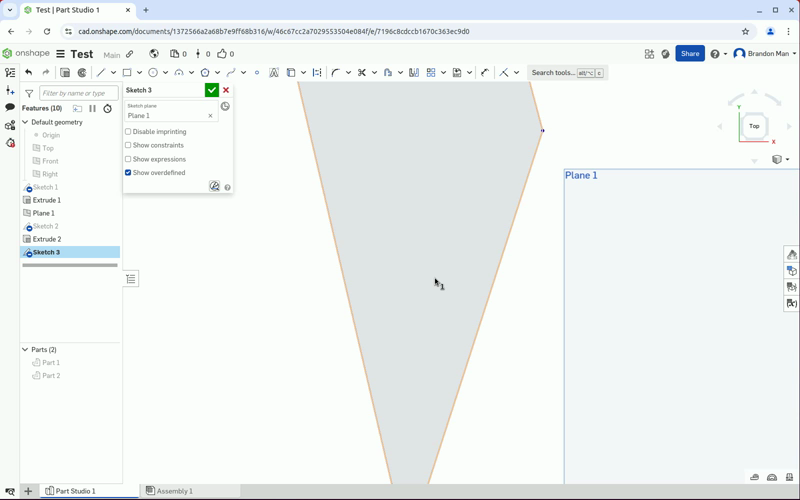
scroll(-6)
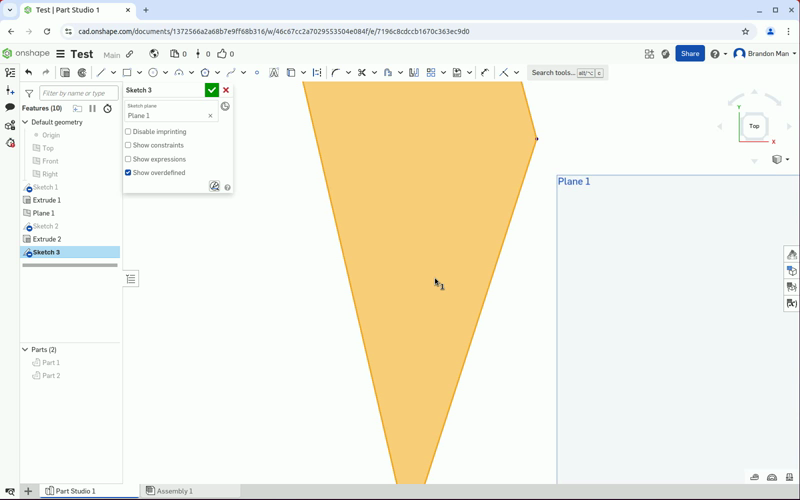
scroll(-6)
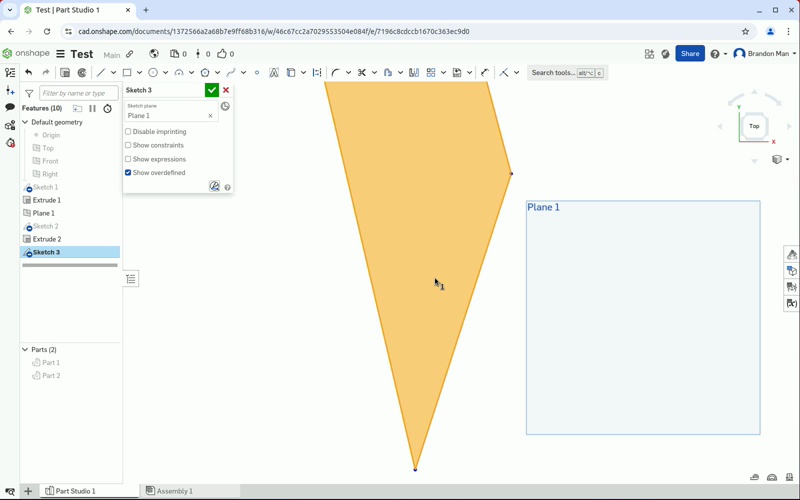
scroll(-6)
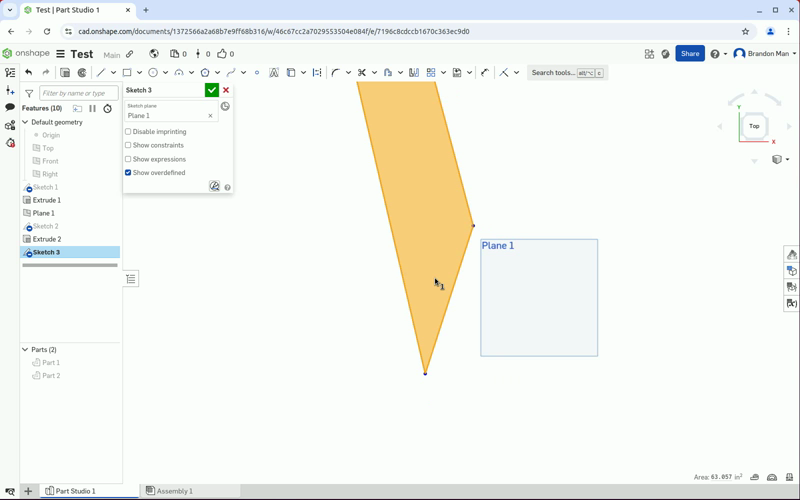
scroll(-6)
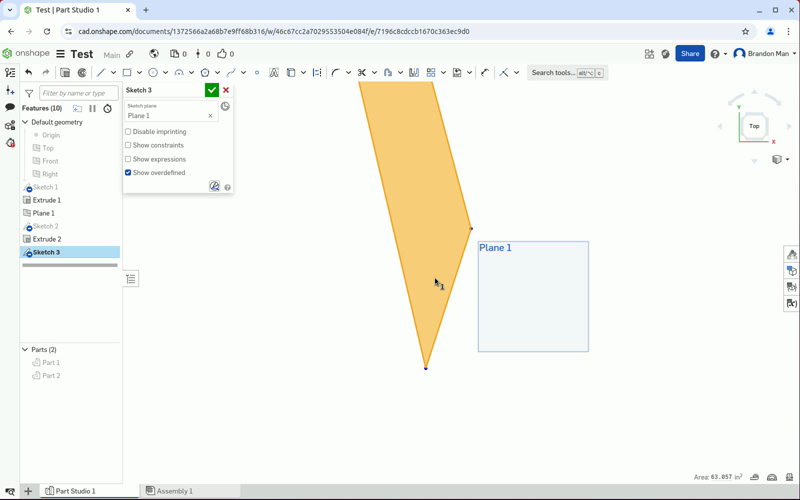
scroll(-6)
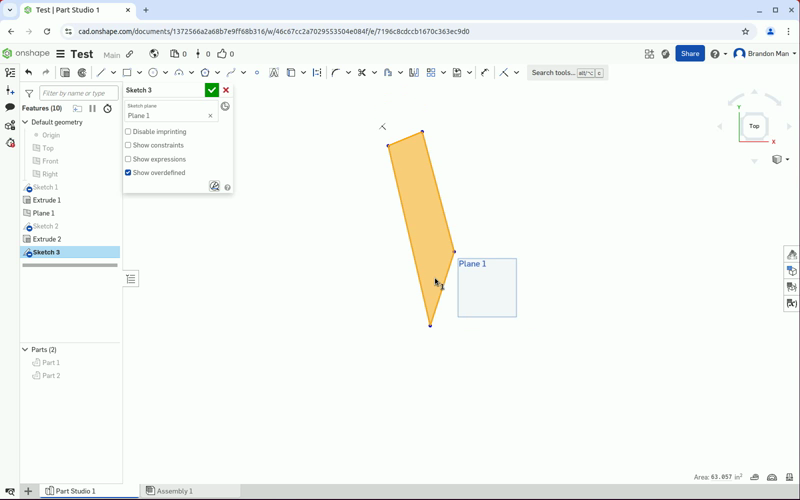
scroll(-6)
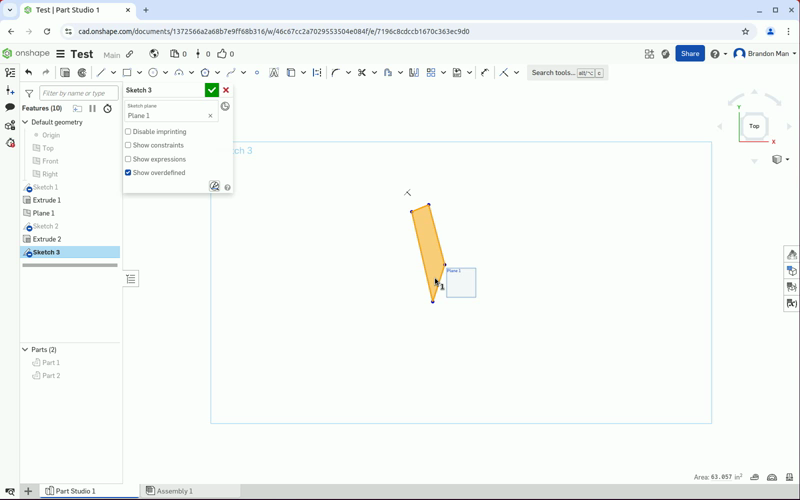
mouse_move(73, 352)
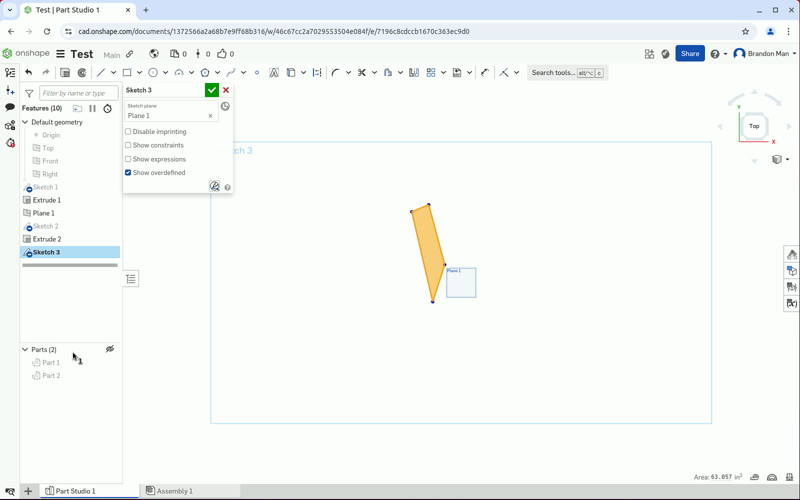
key(shift+y)
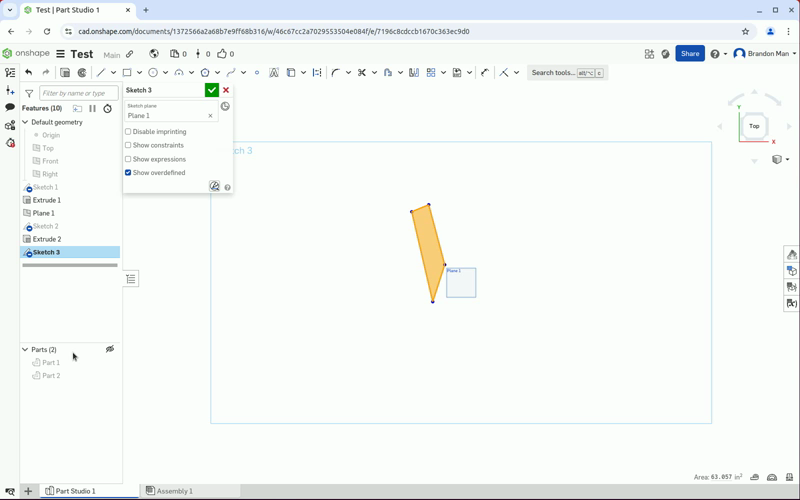
key(shift+e)
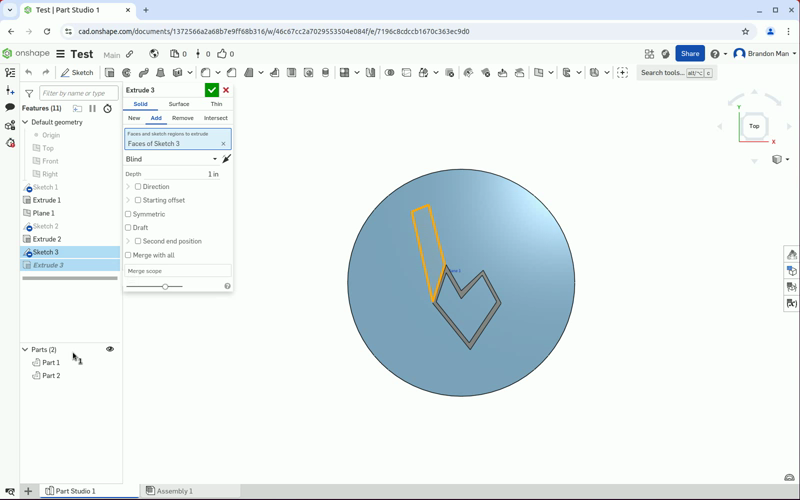
mouse_move(143, 106)
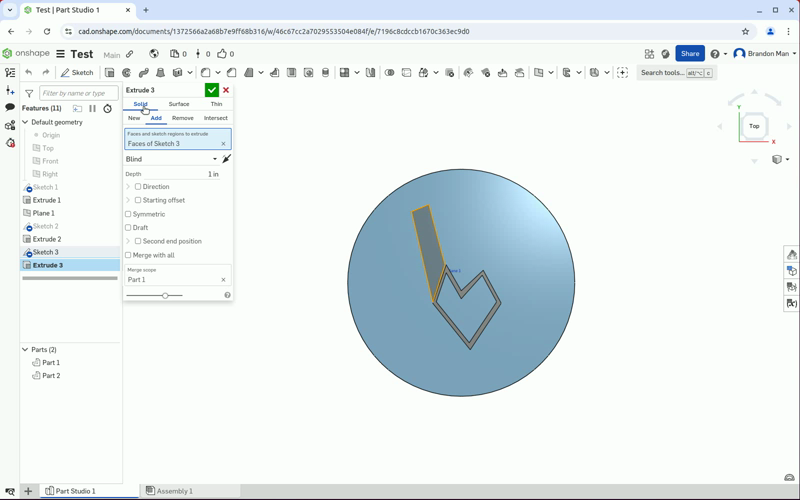
click(143, 106)
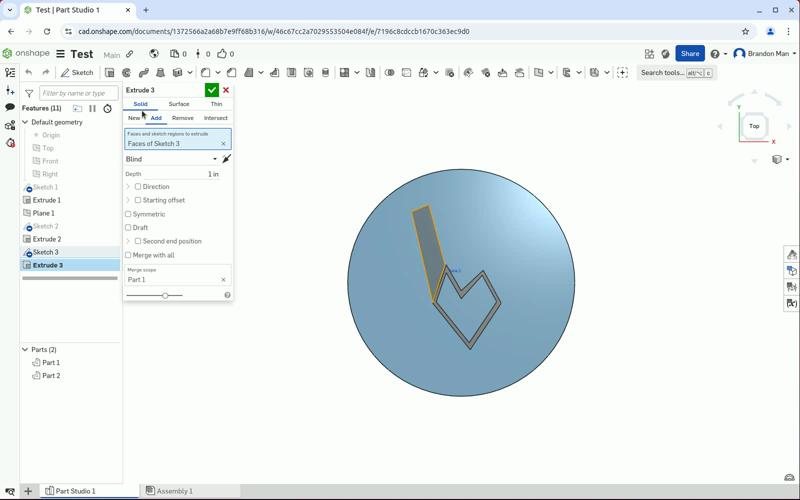
mouse_move(137, 120)
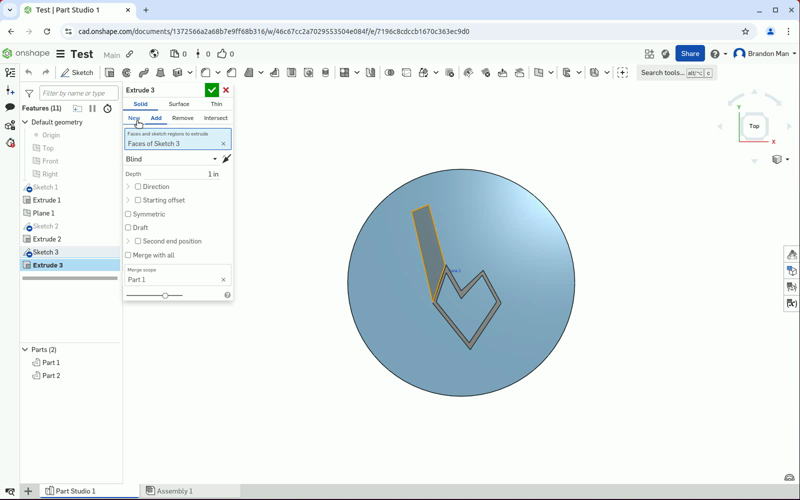
click(137, 120)
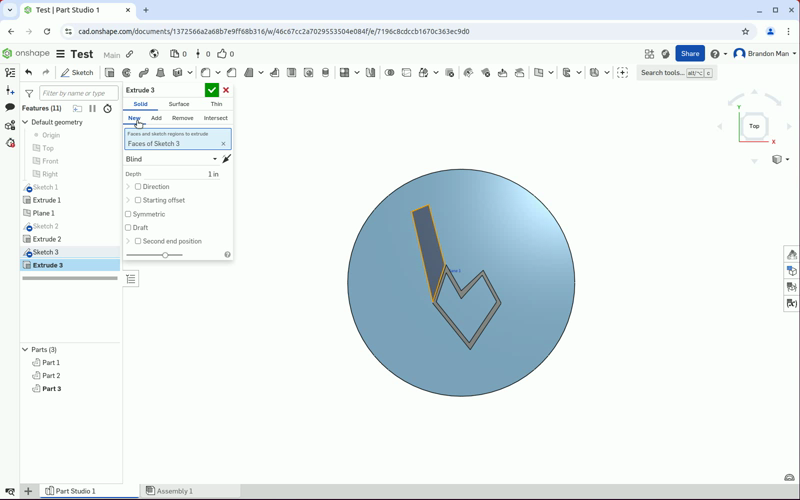
key(tab, 4)
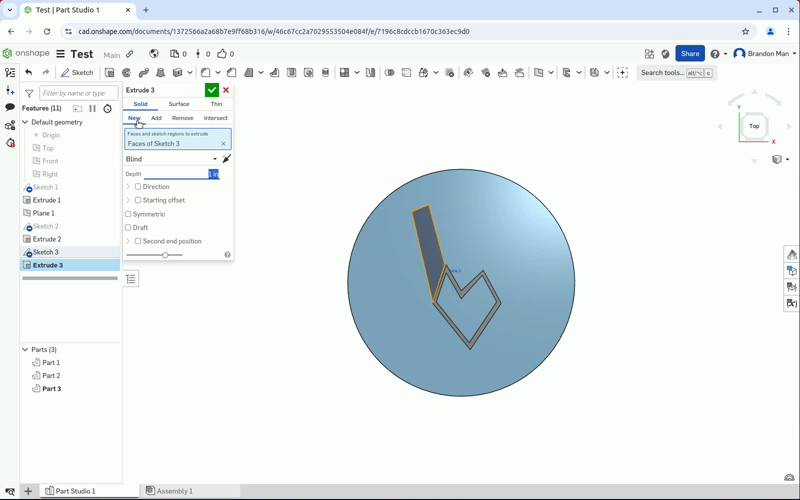
text(0.722)
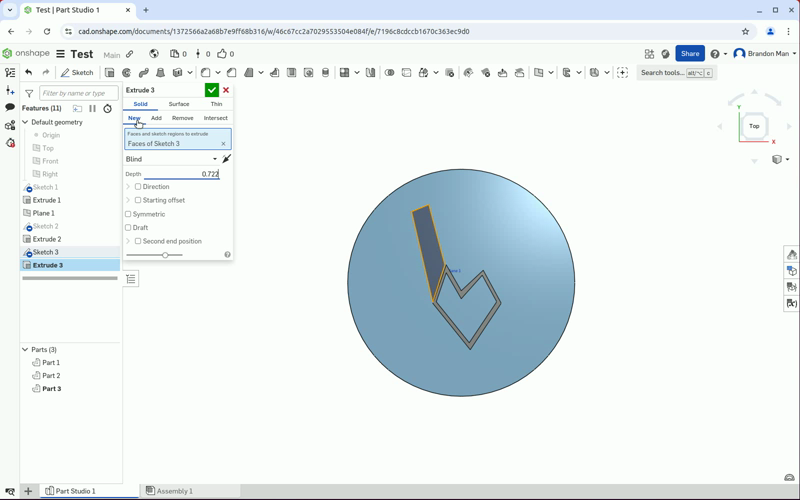
key(enter)
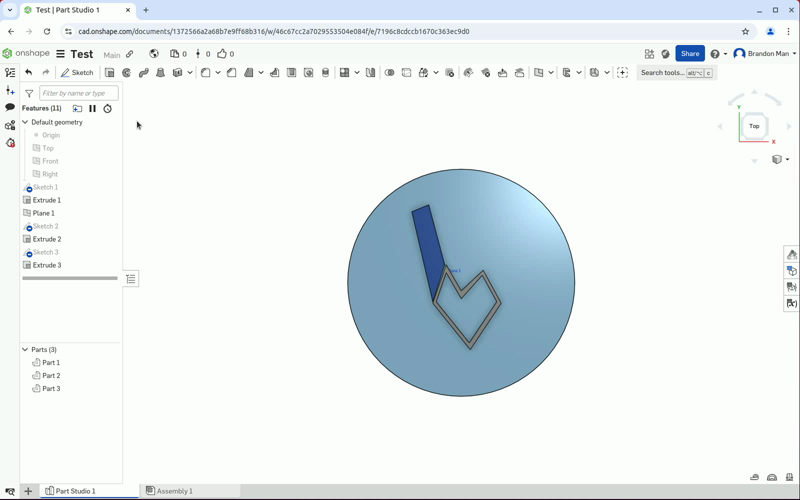
key(shift+h)
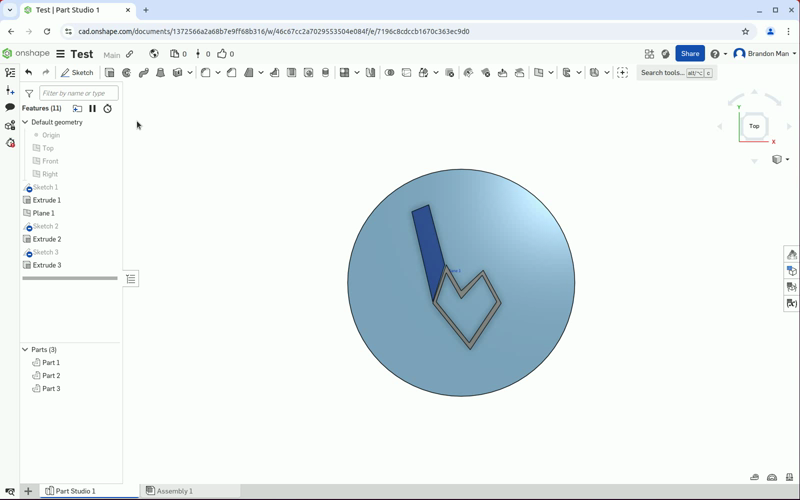
key(shift+h)
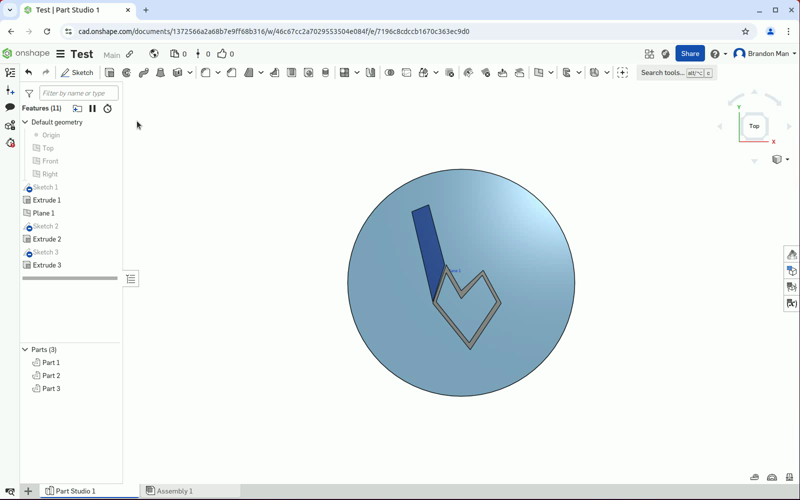
mouse_move(73, 189)
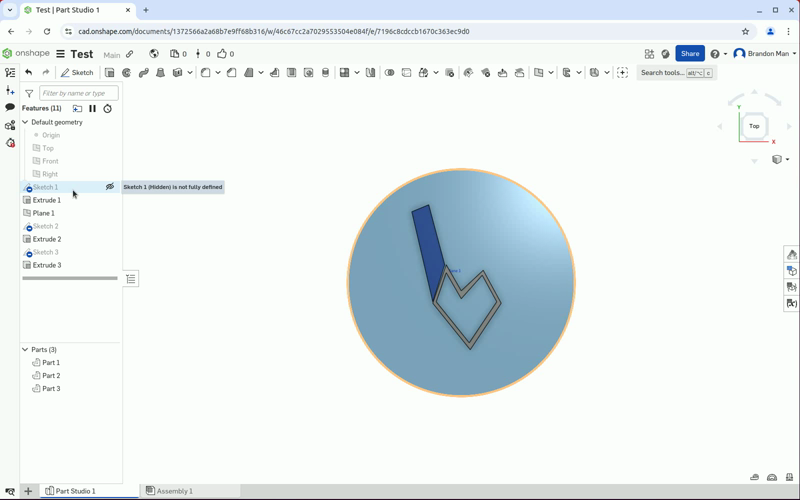
click(73, 189)
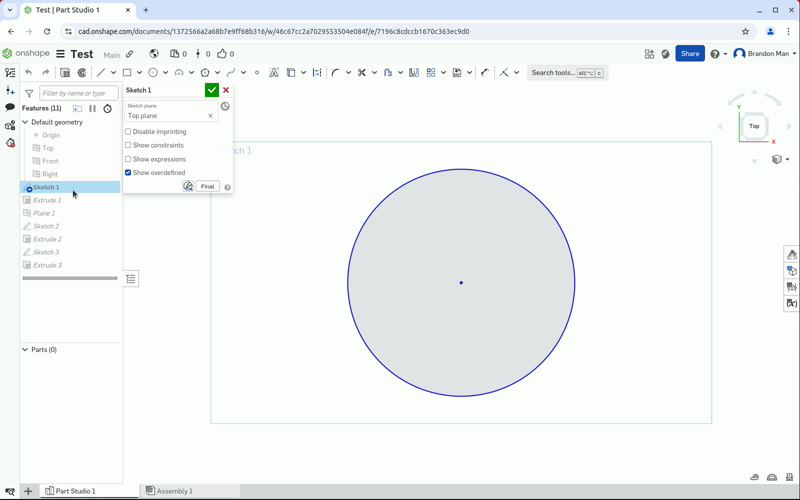
mouse_move(229, 92)
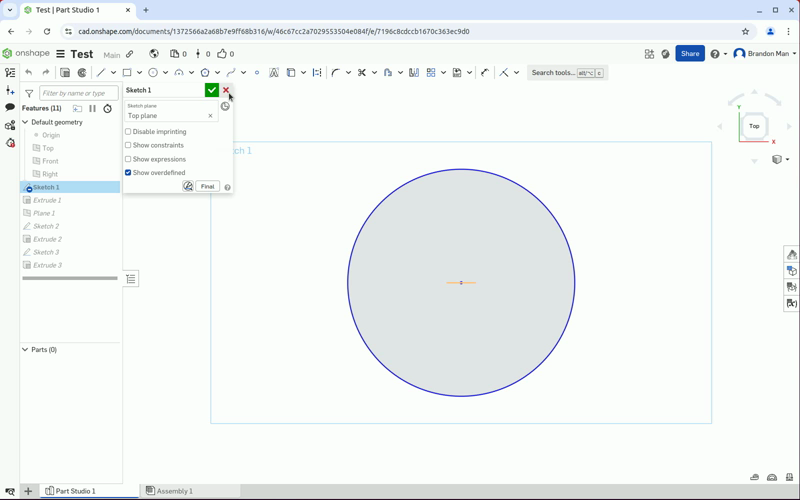
click(229, 92)
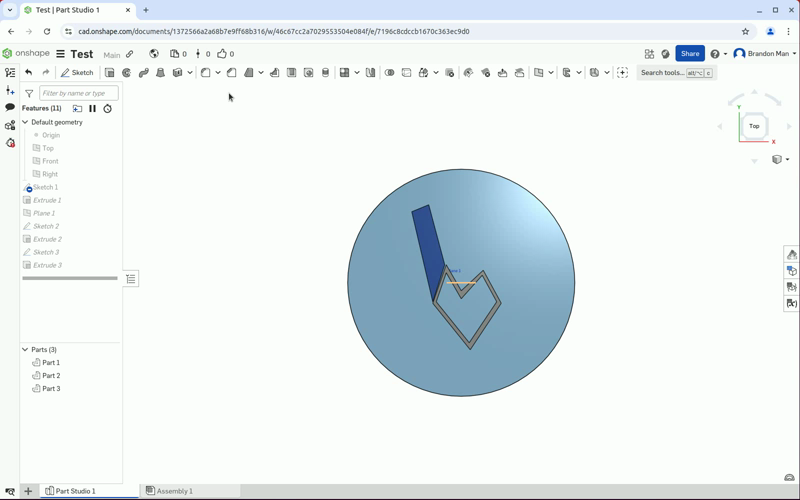
key(shift+s)
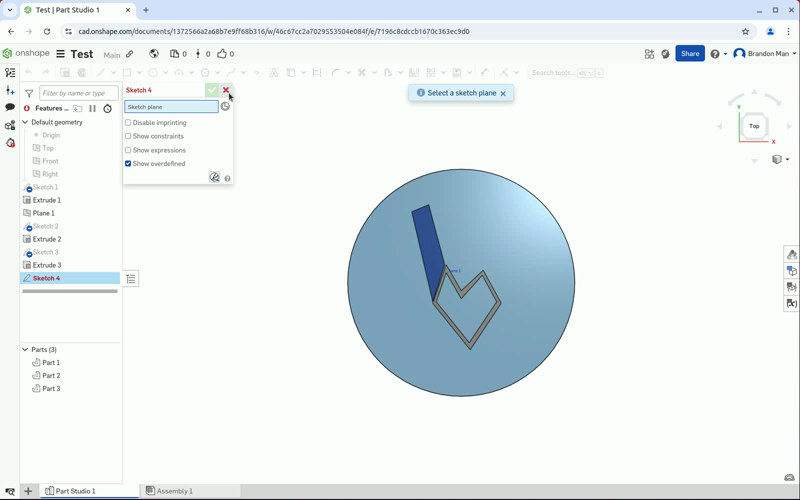
mouse_move(73, 215)
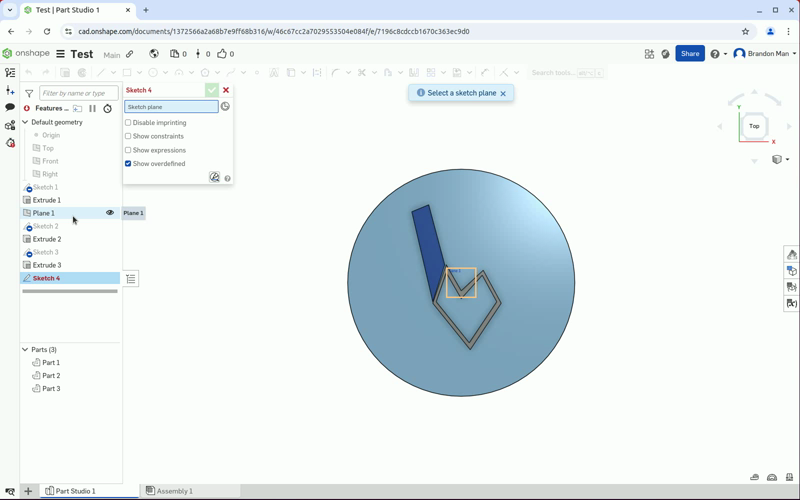
click(73, 215)
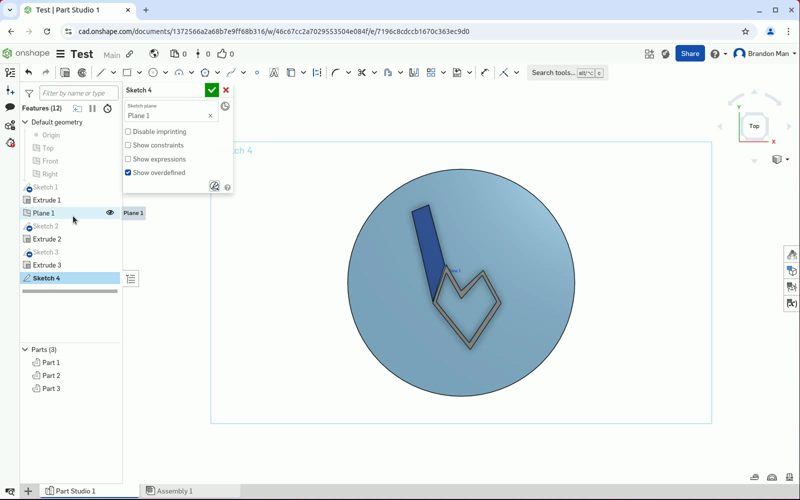
mouse_move(73, 352)
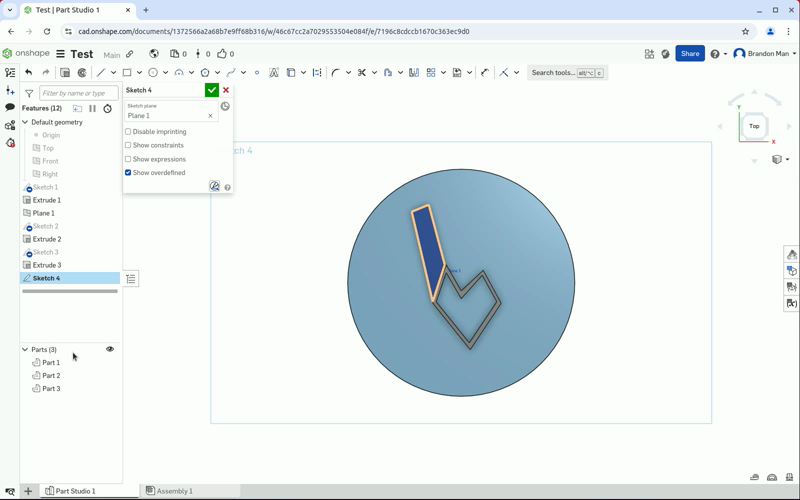
key(y)
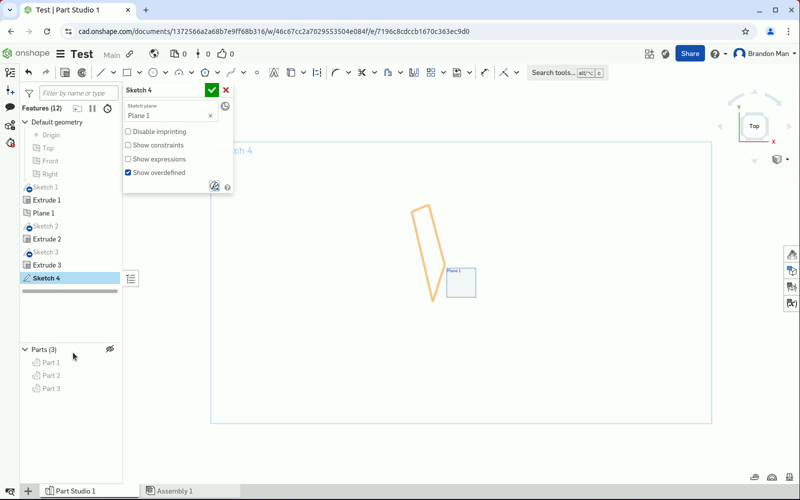
key(l)
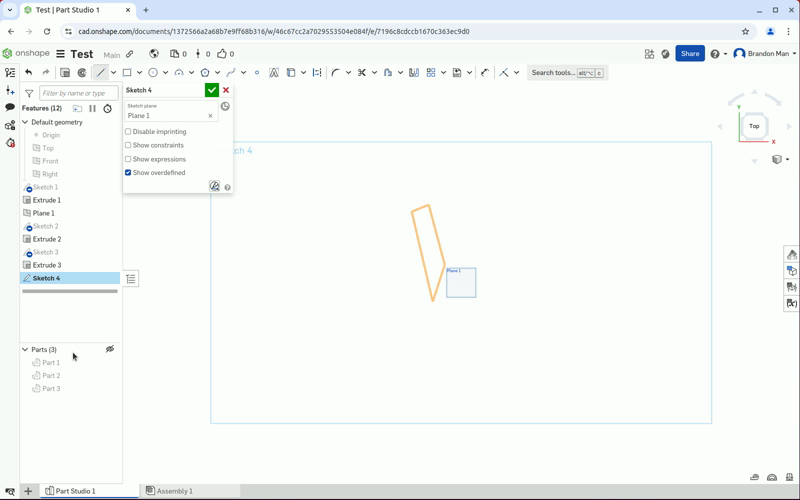
key_down(shift)
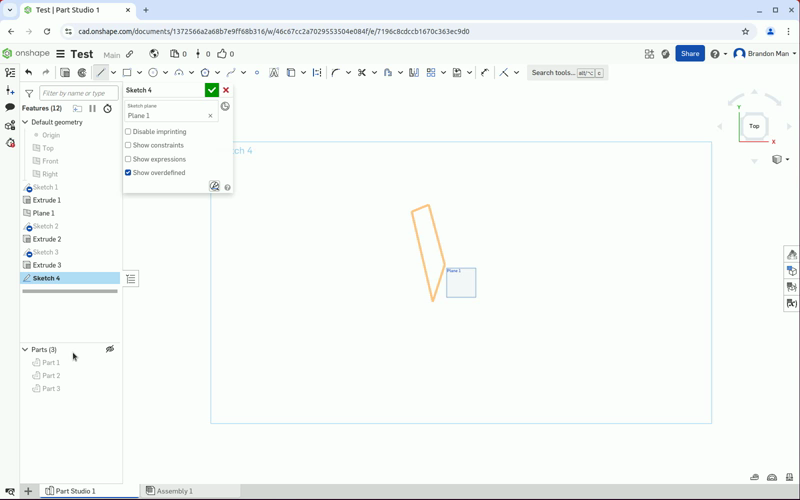
mouse_move(389, 282)
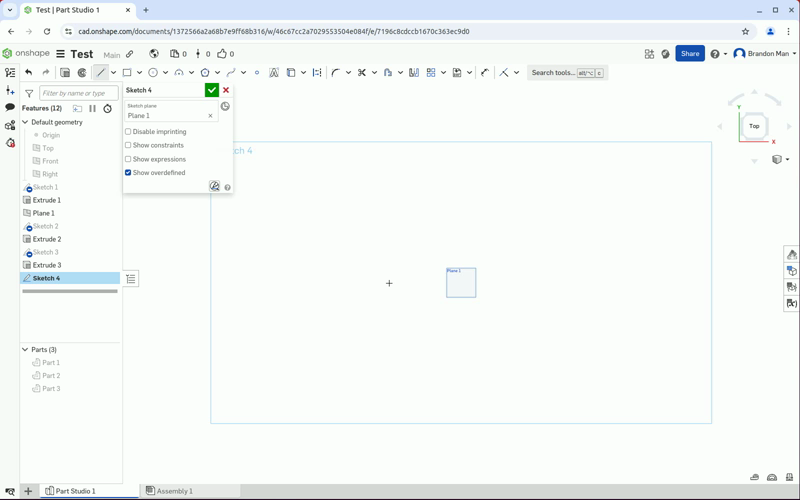
click(389, 282)
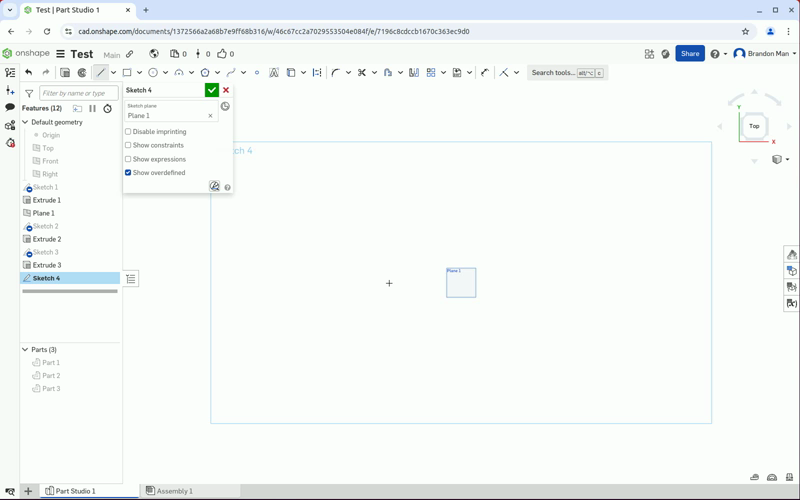
key_up(shift)
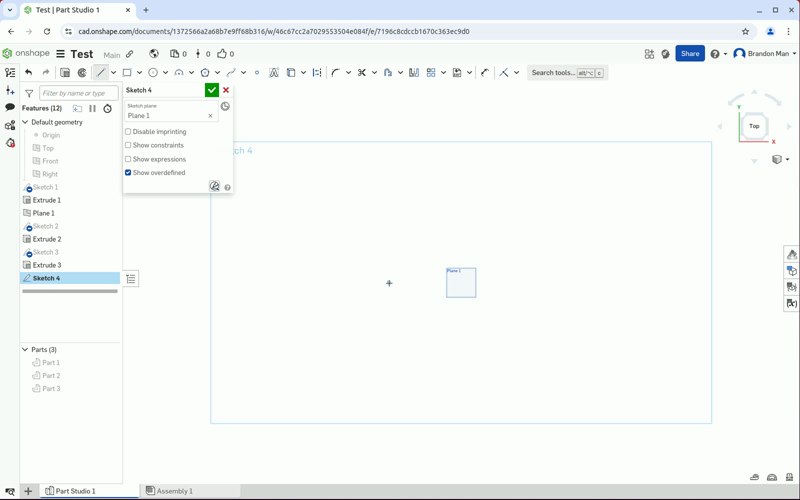
key_down(shift)
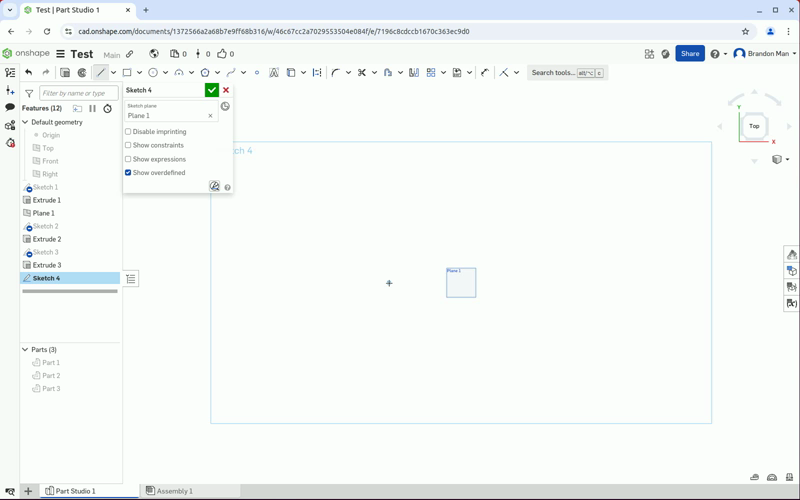
mouse_move(432, 354)
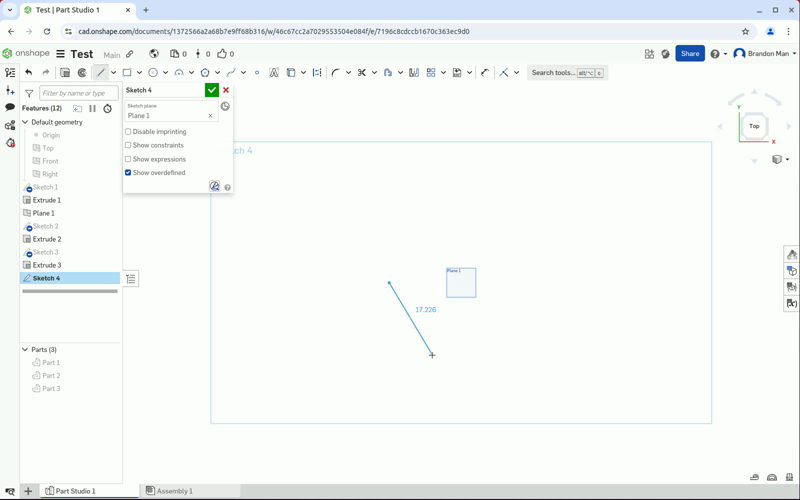
click(432, 354)
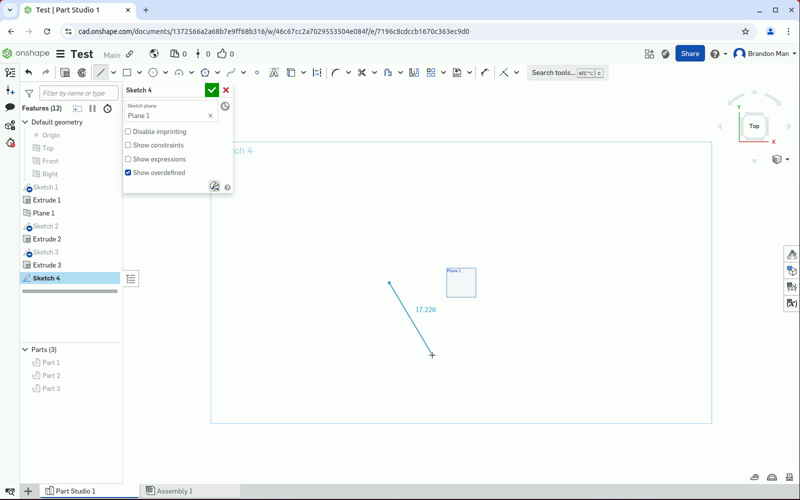
key_up(shift)
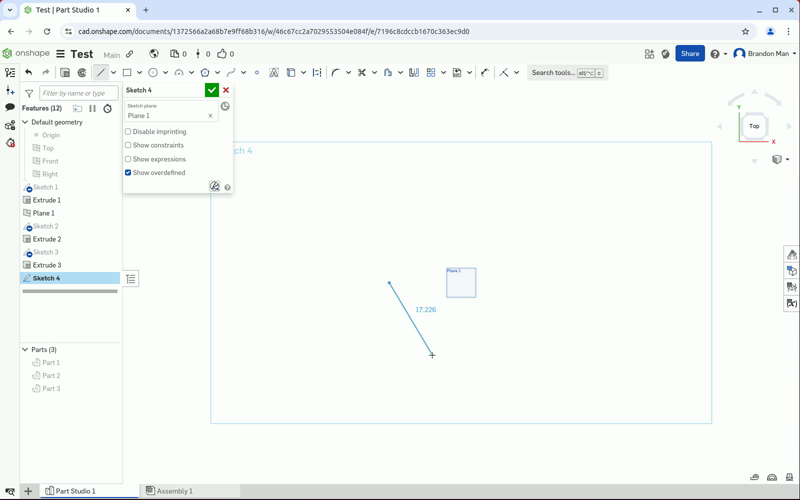
key_down(shift)
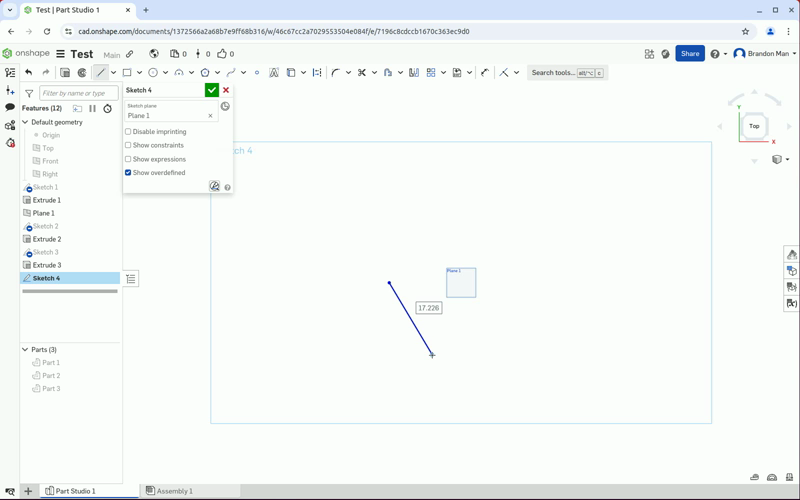
mouse_move(462, 354)
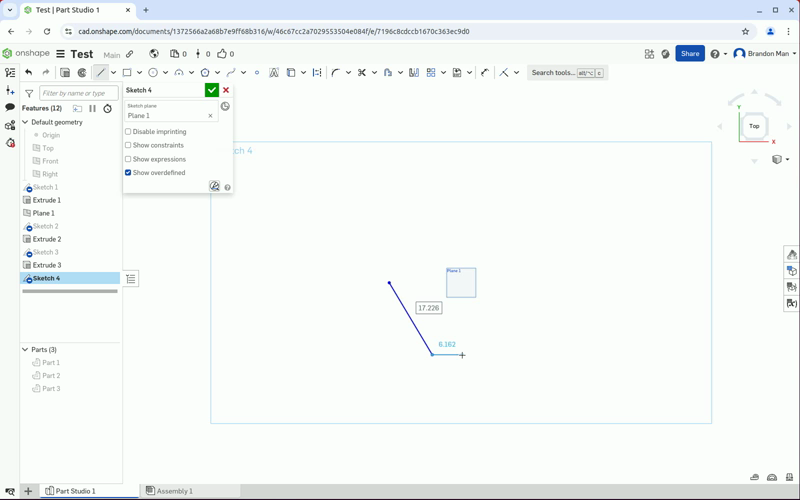
mouse_move(469, 348)
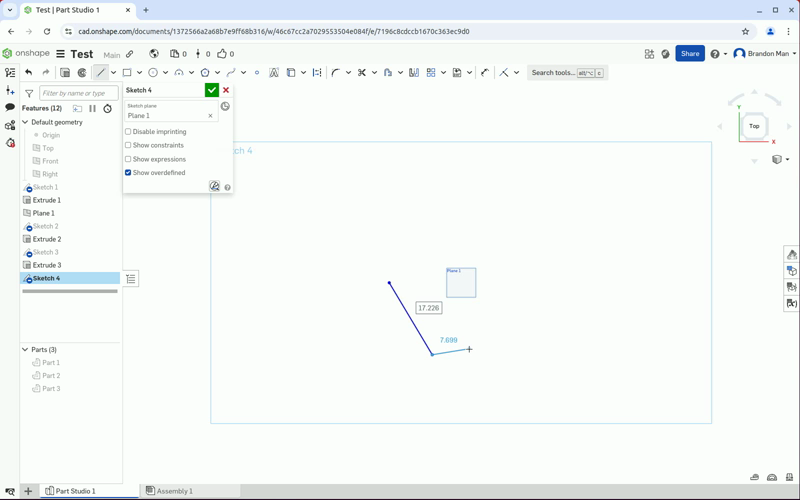
click(469, 348)
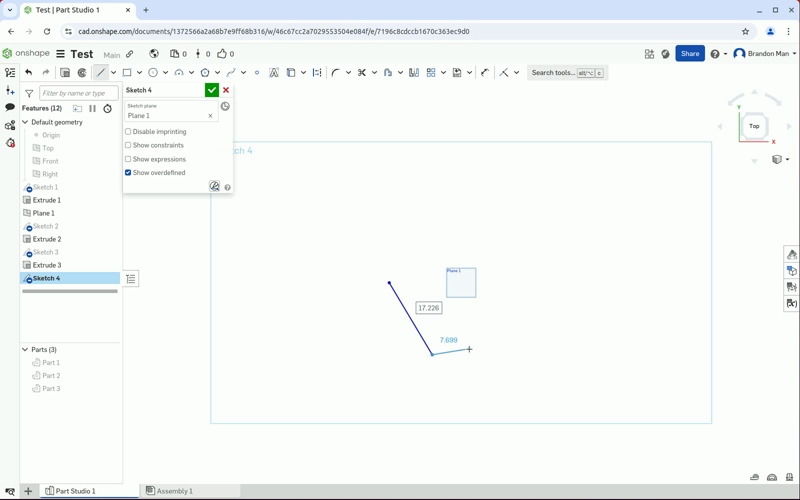
key_up(shift)
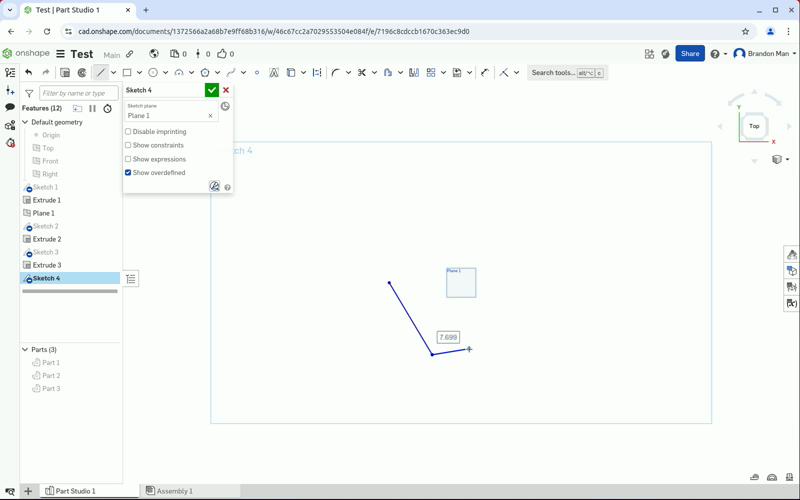
key_down(shift)
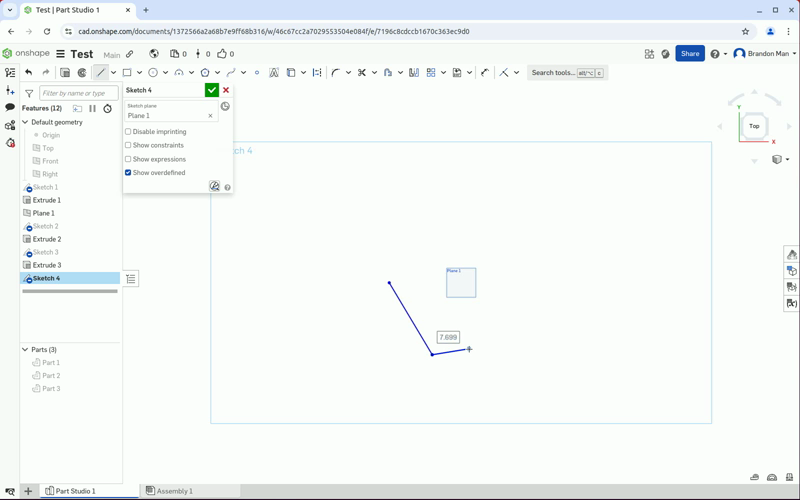
mouse_move(499, 348)
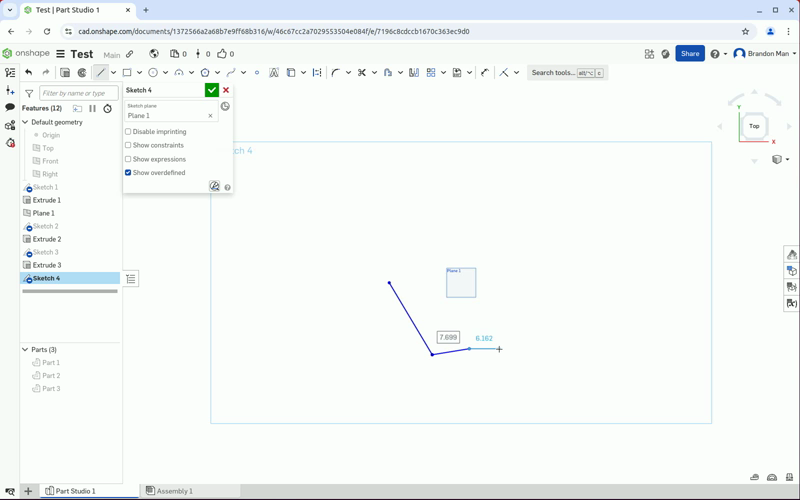
mouse_move(432, 302)
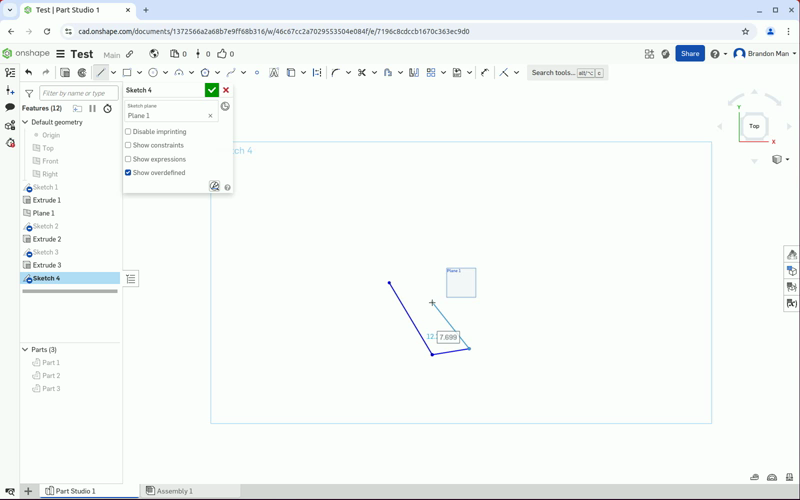
click(432, 302)
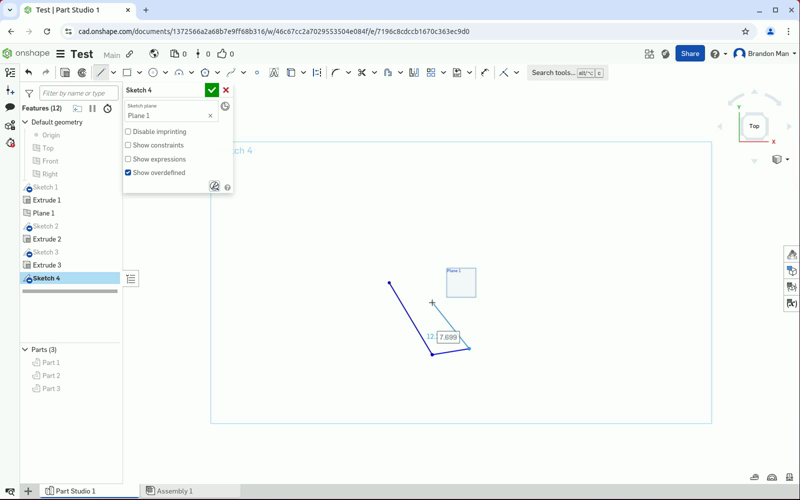
key_up(shift)
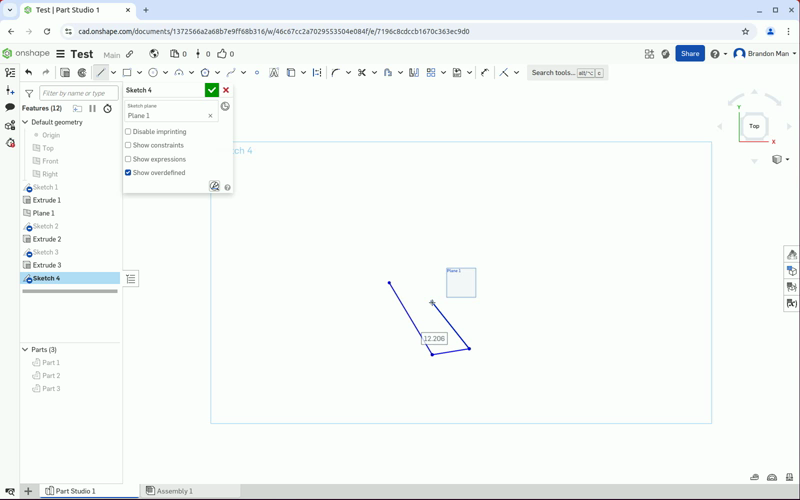
key_down(shift)
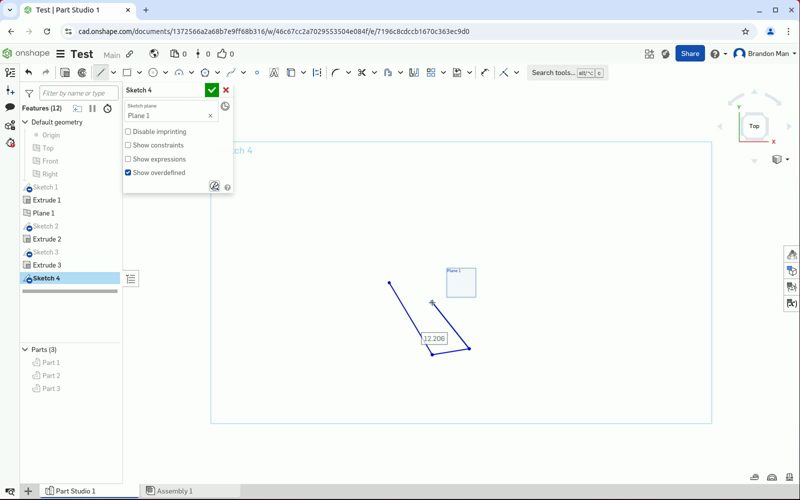
mouse_move(462, 302)
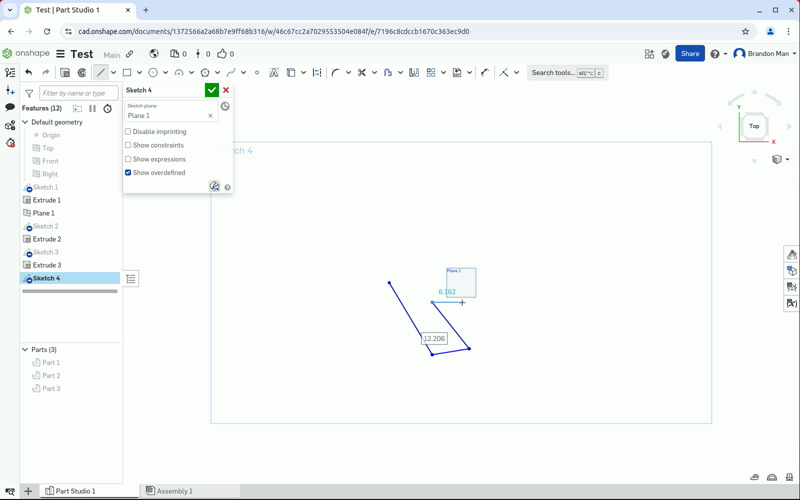
mouse_move(406, 265)
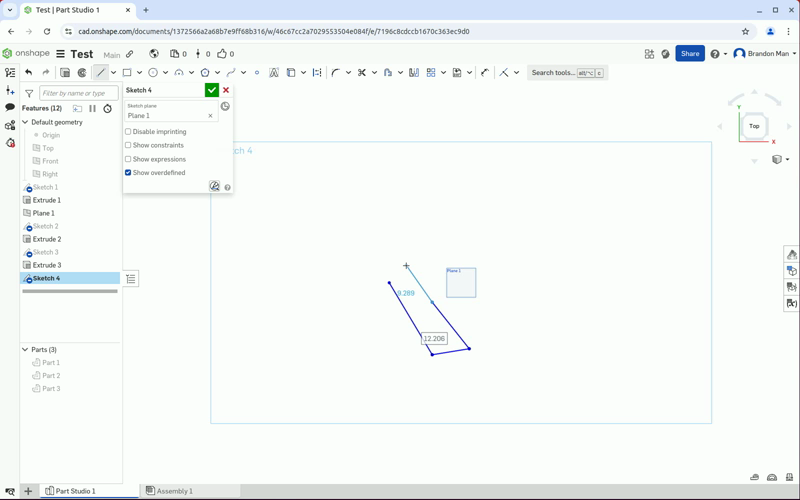
click(406, 265)
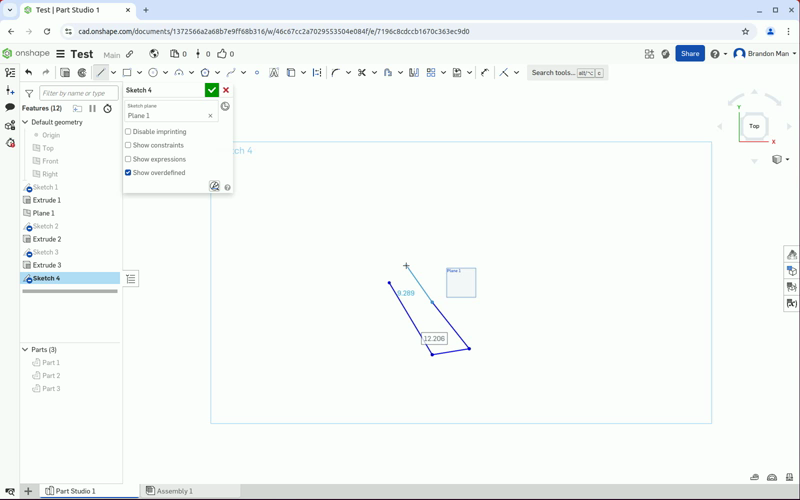
key_up(shift)
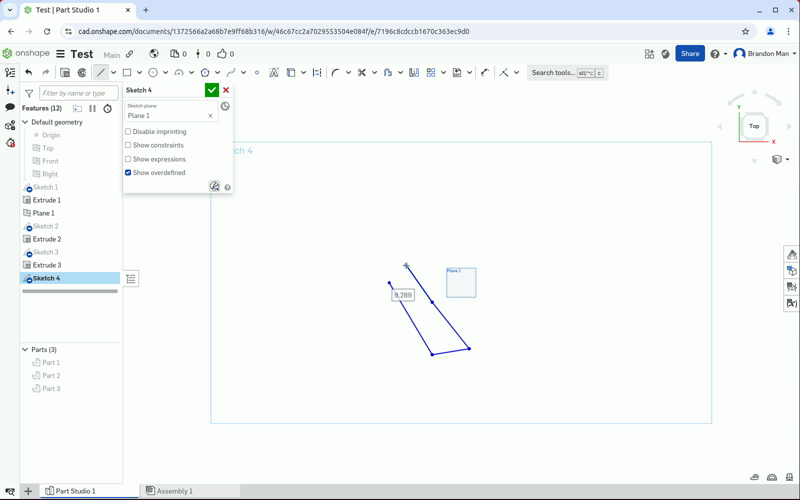
mouse_move(436, 265)
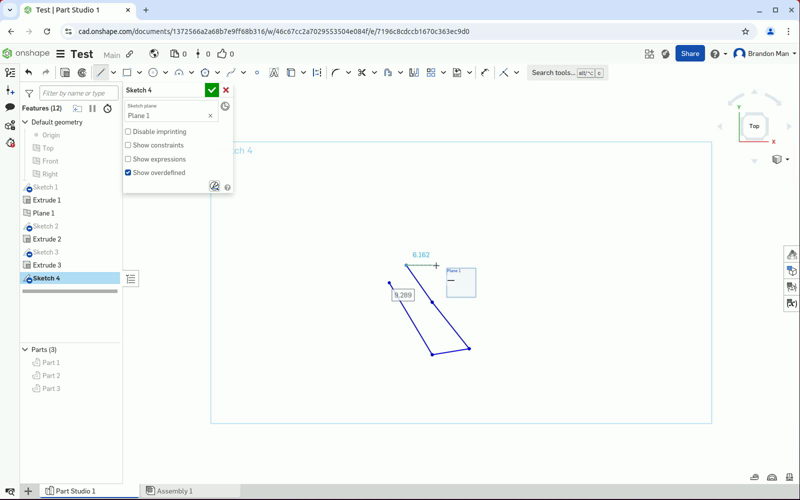
key_down(shift)
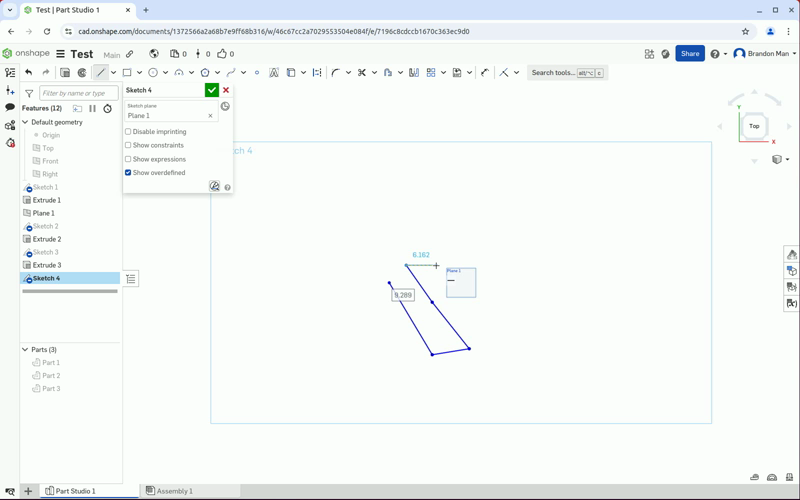
mouse_move(389, 282)
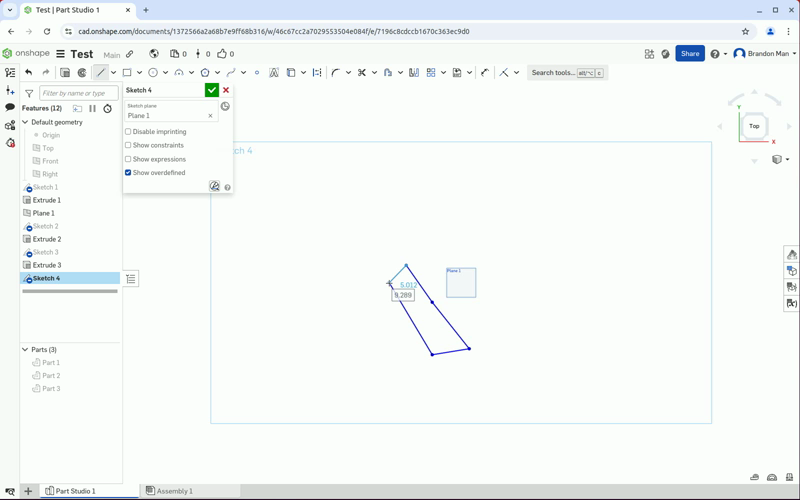
key_up(shift)
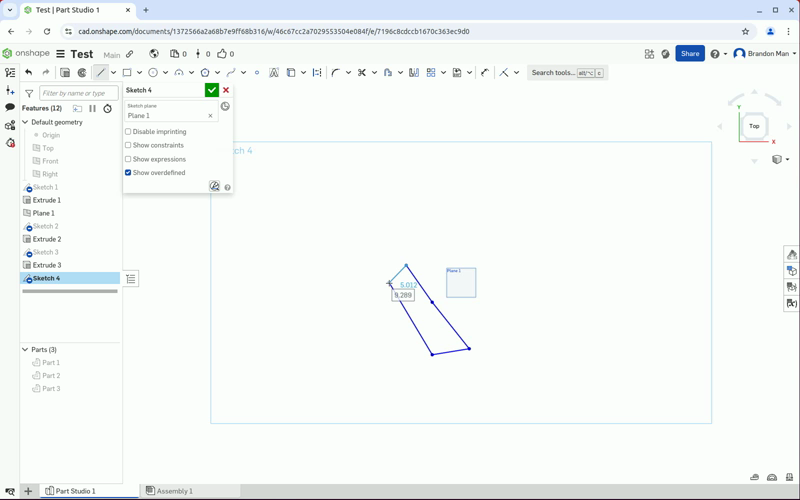
click(389, 282)
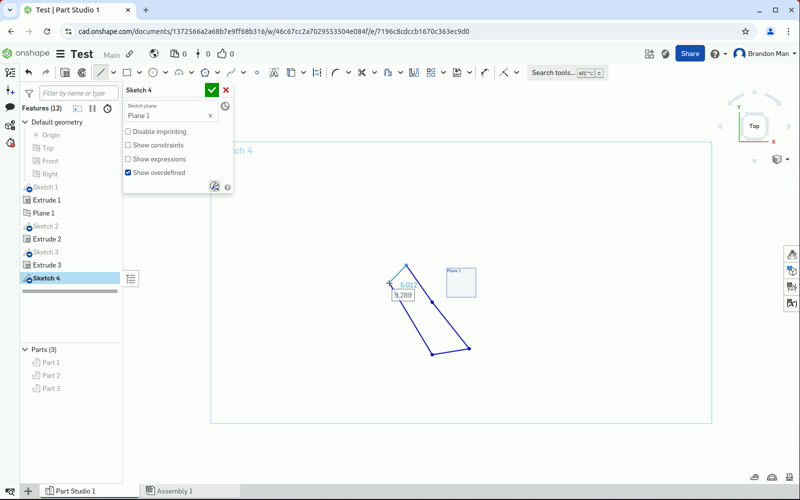
key(esc)
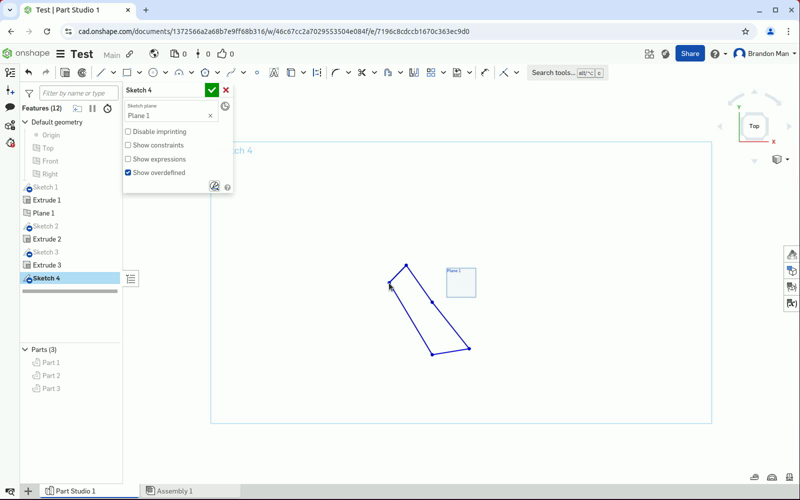
mouse_move(446, 344)
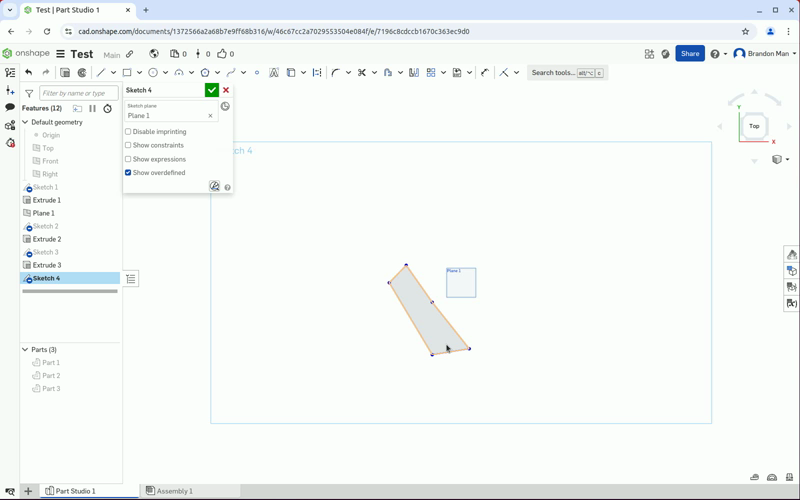
click(446, 344)
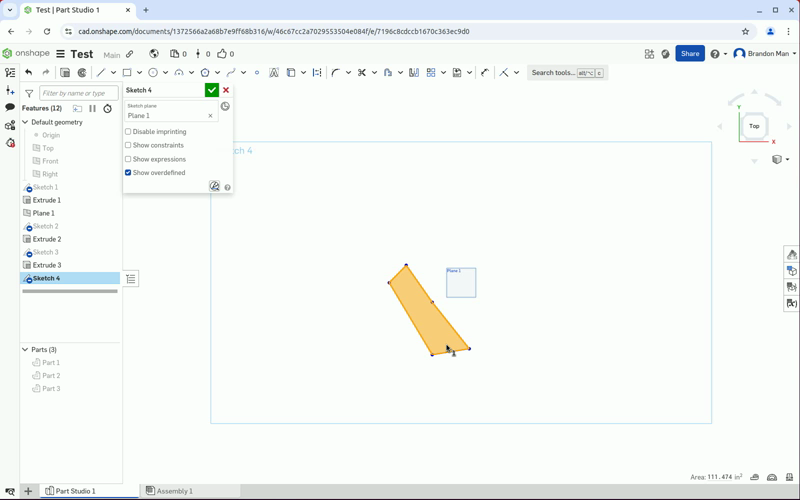
mouse_move(73, 352)
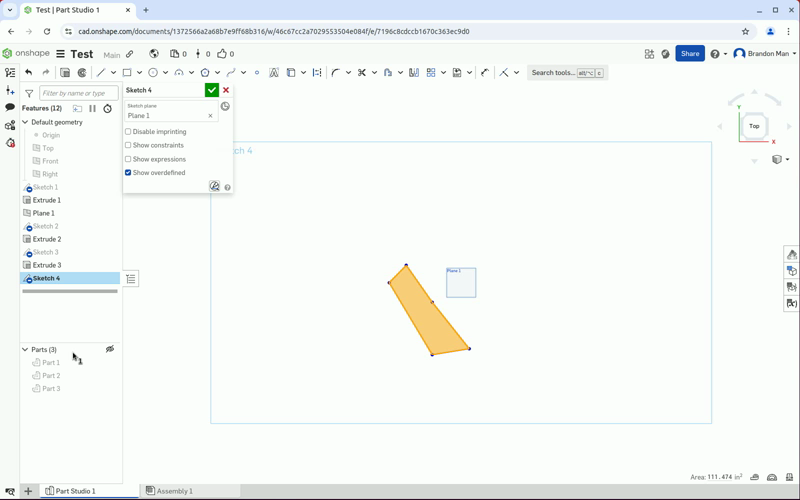
key(shift+y)
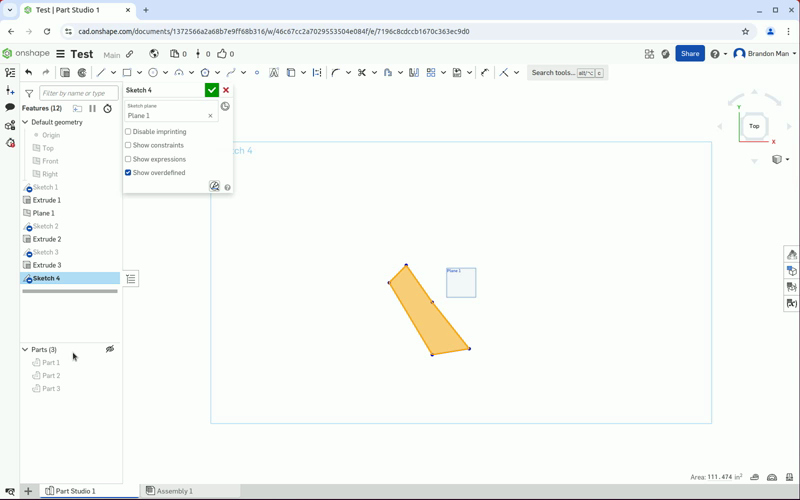
key(shift+e)
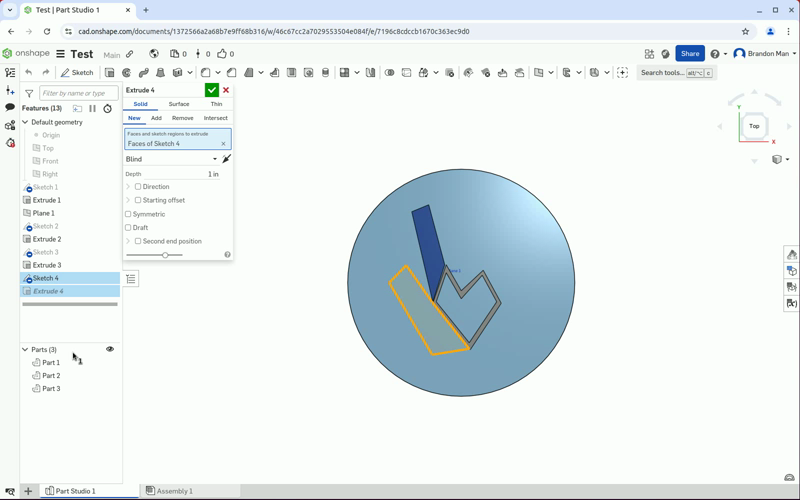
mouse_move(143, 106)
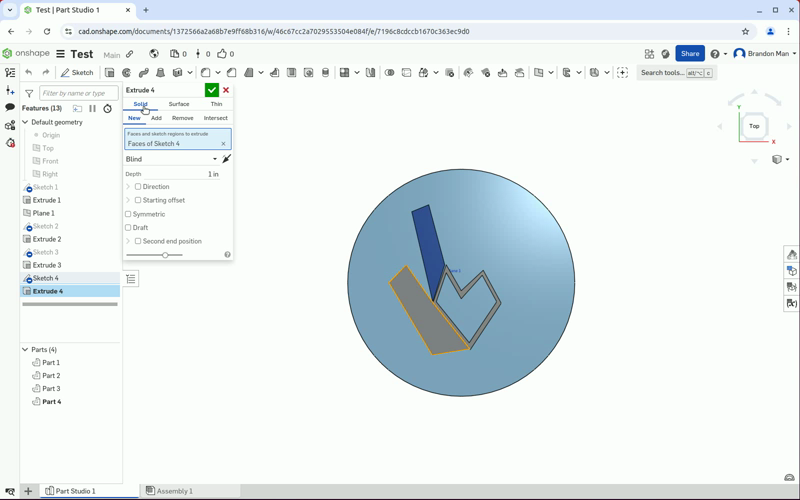
click(143, 106)
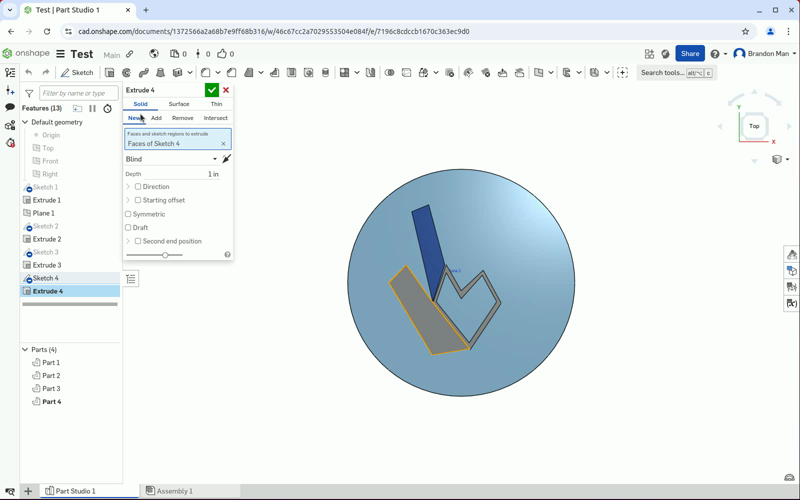
mouse_move(137, 120)
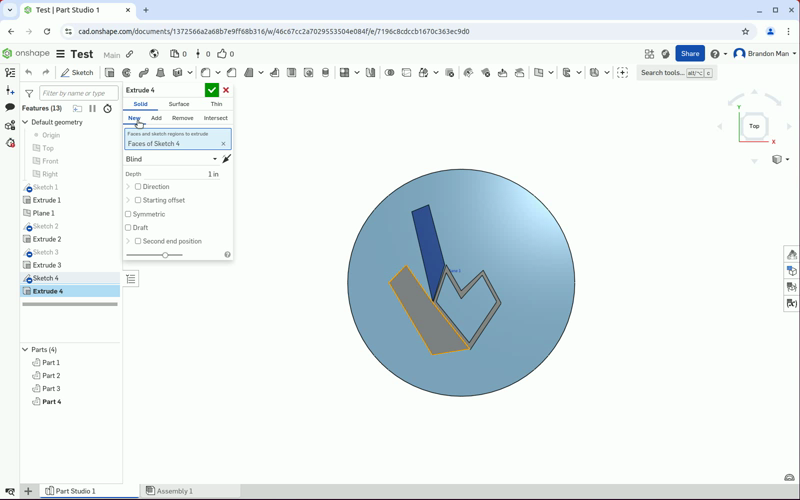
click(137, 120)
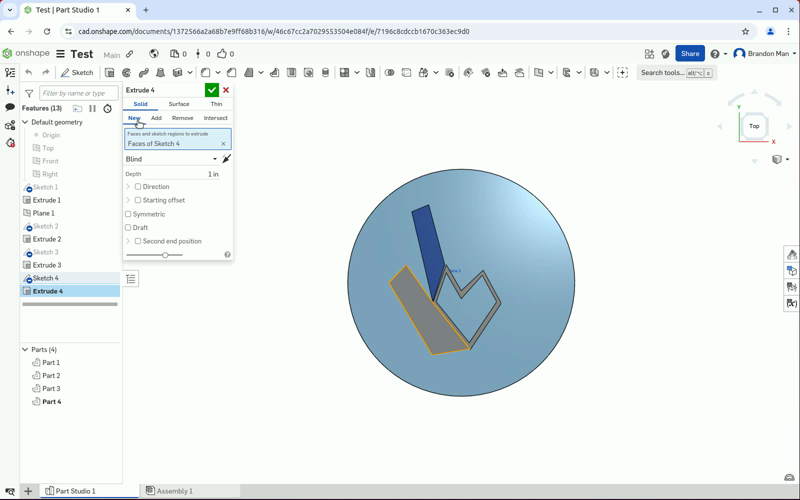
key(tab, 4)
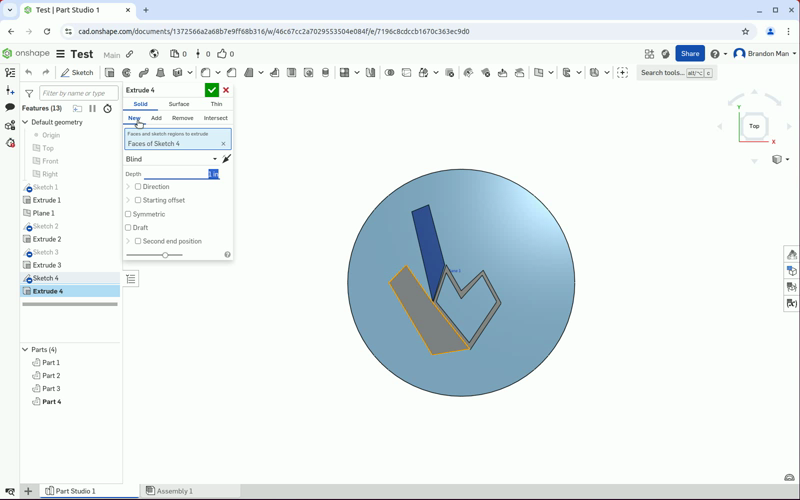
text(0.722)
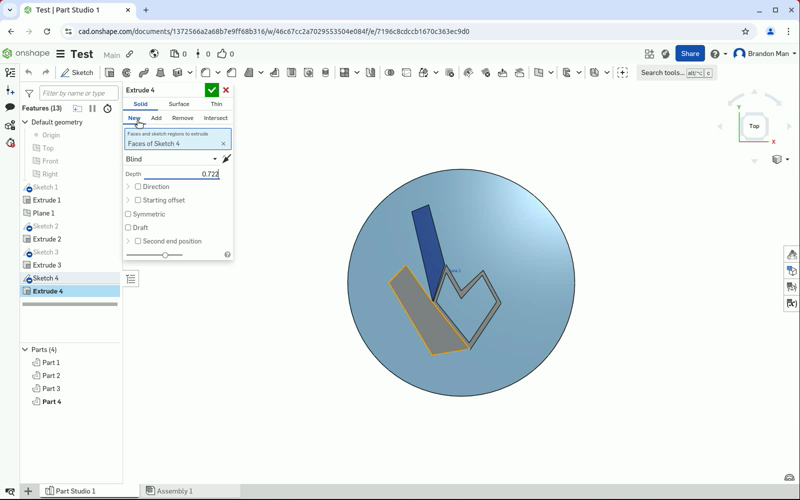
key(enter)
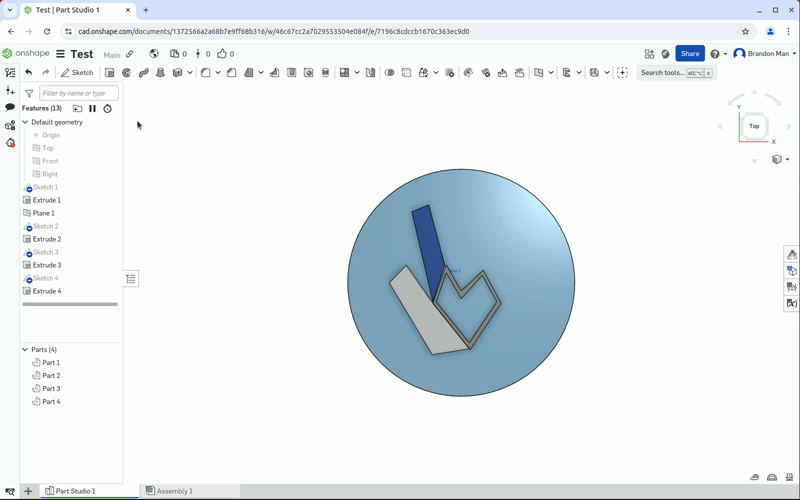
key(shift+h)
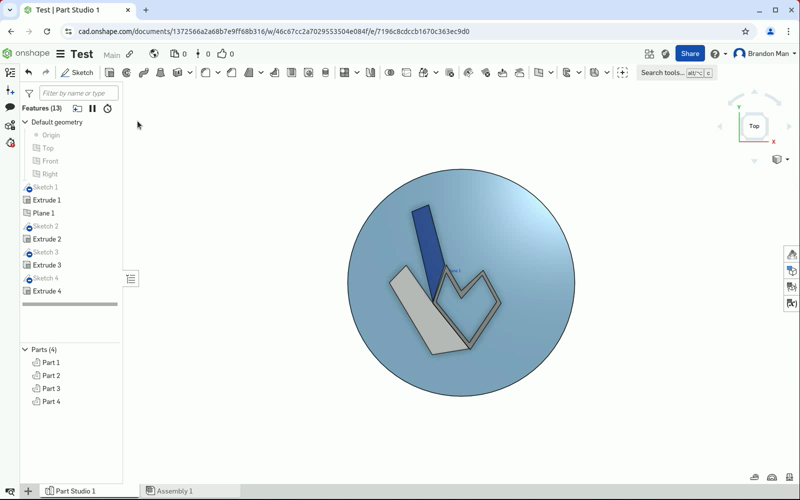
key(shift+h)
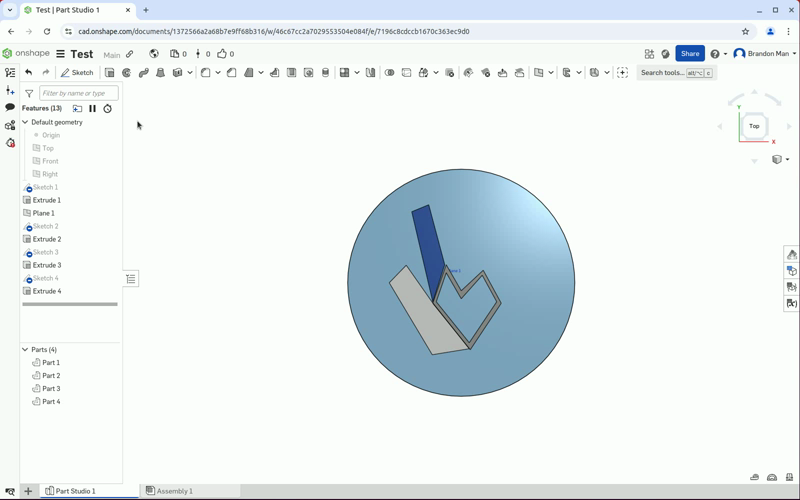
mouse_move(73, 189)
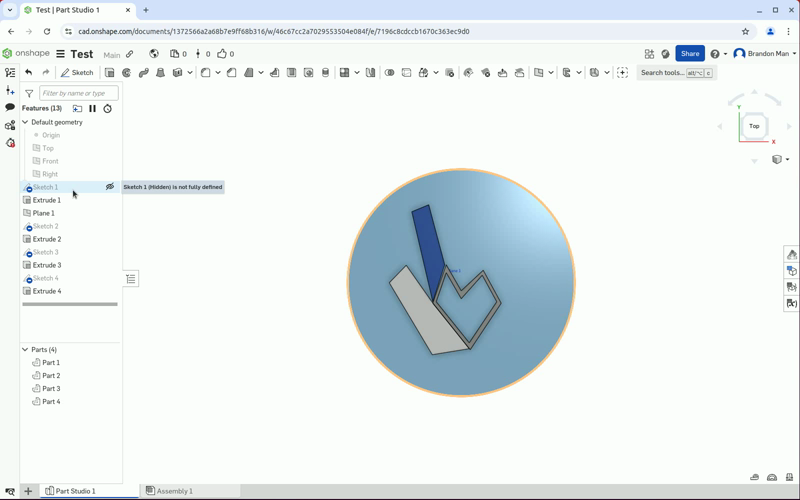
click(73, 189)
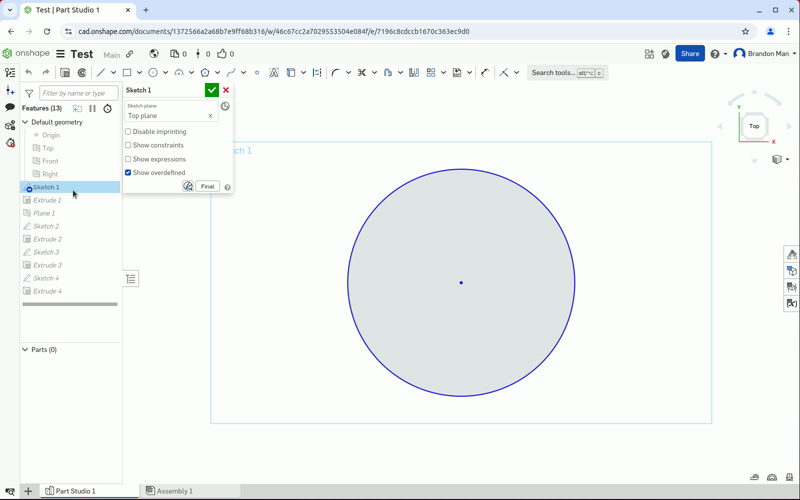
mouse_move(229, 92)
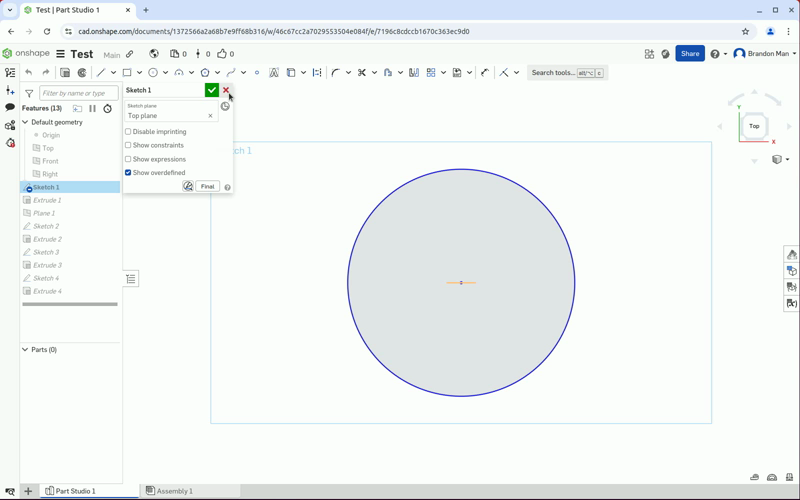
click(229, 92)
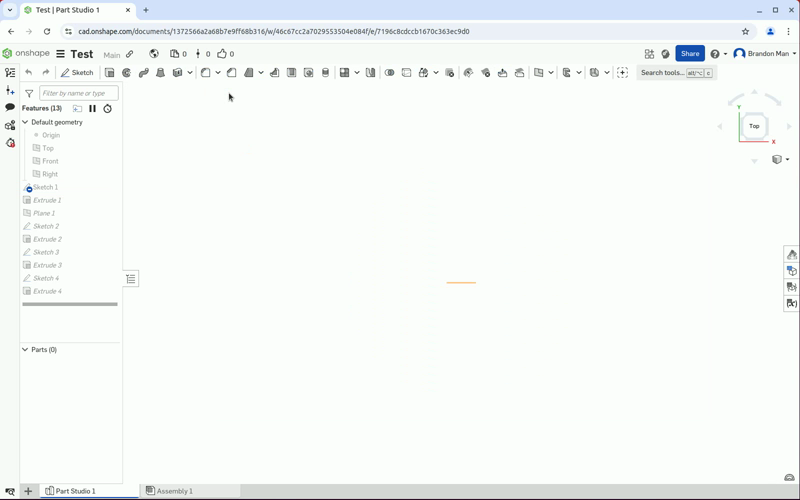
key(shift+s)
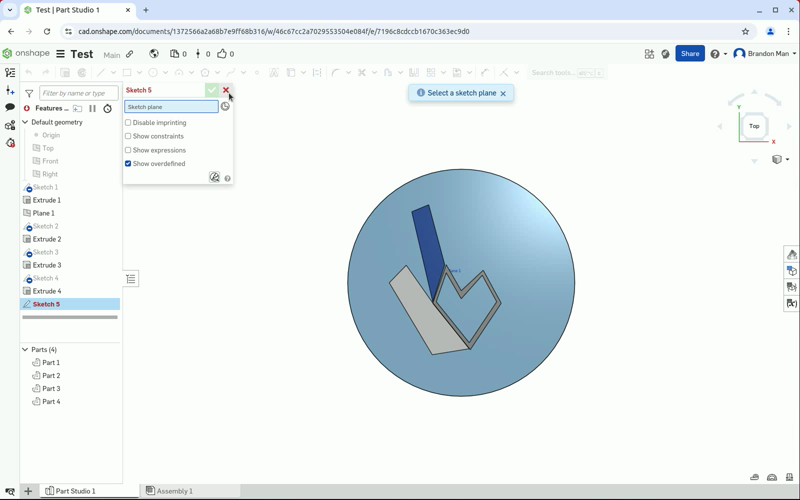
mouse_move(73, 215)
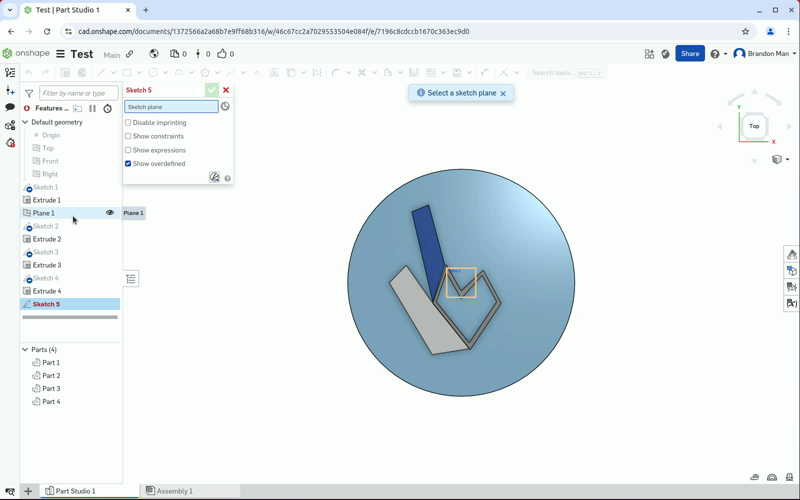
click(73, 215)
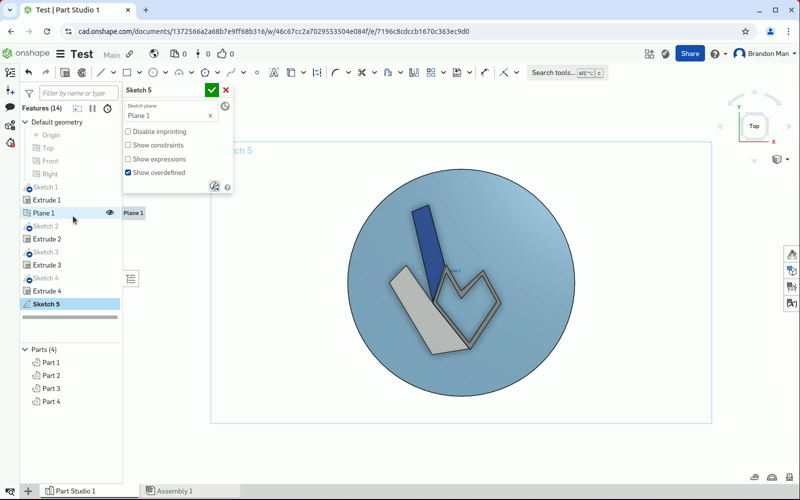
mouse_move(73, 352)
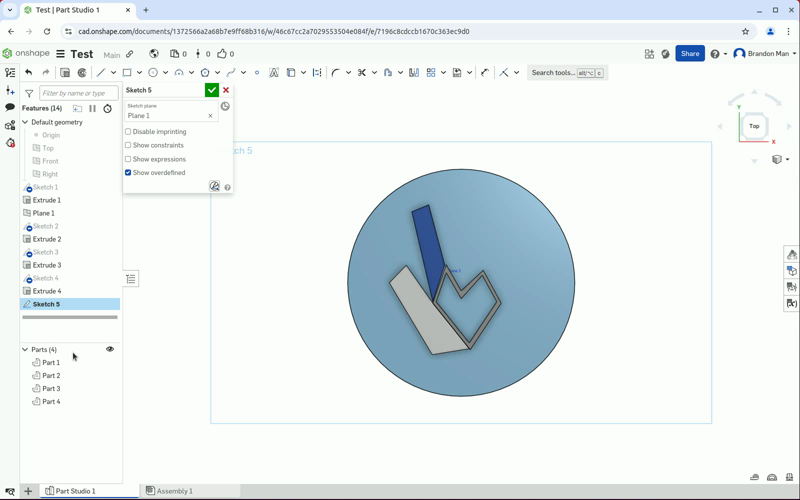
key(y)
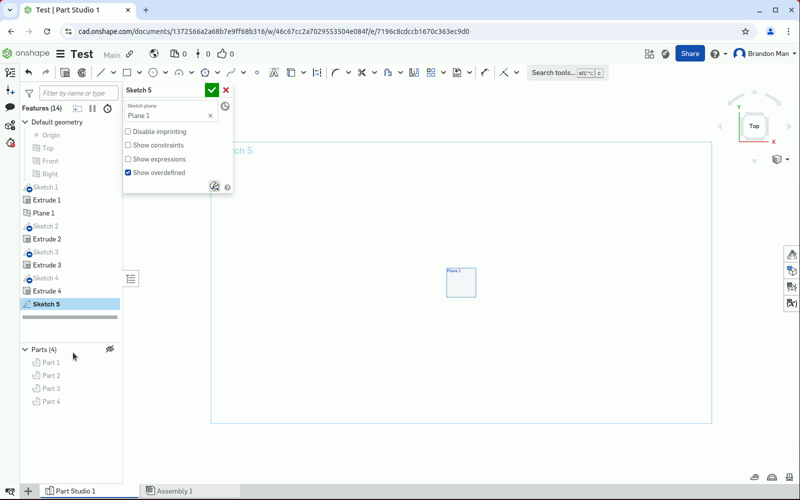
key(l)
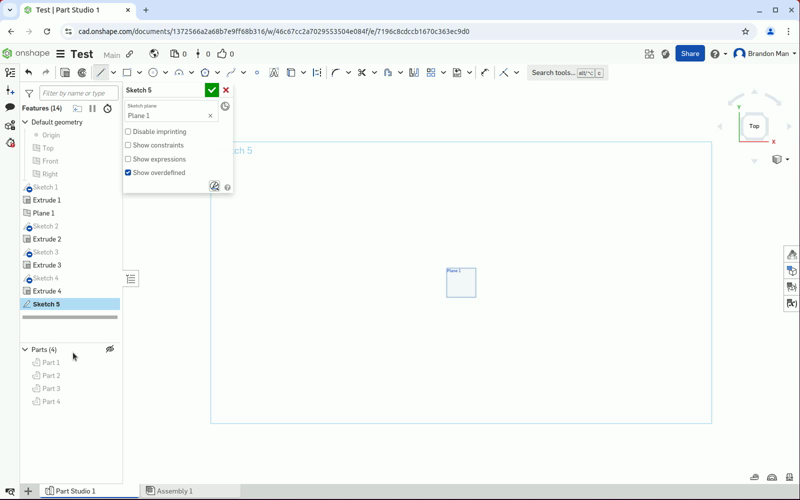
key_down(shift)
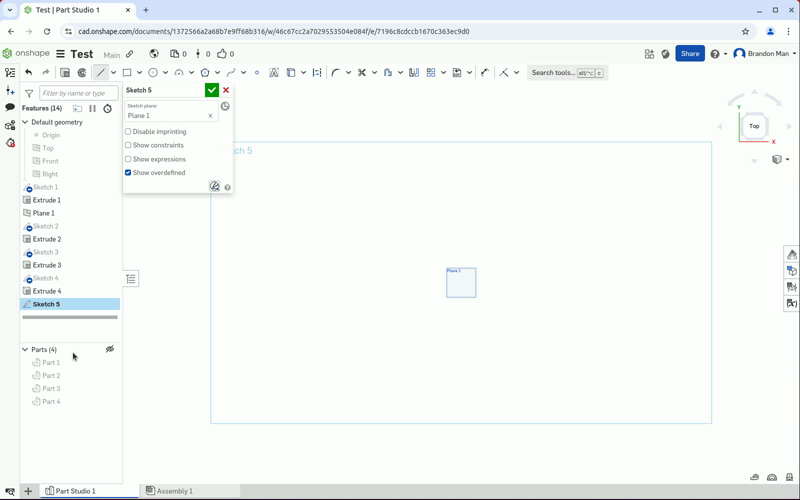
mouse_move(468, 349)
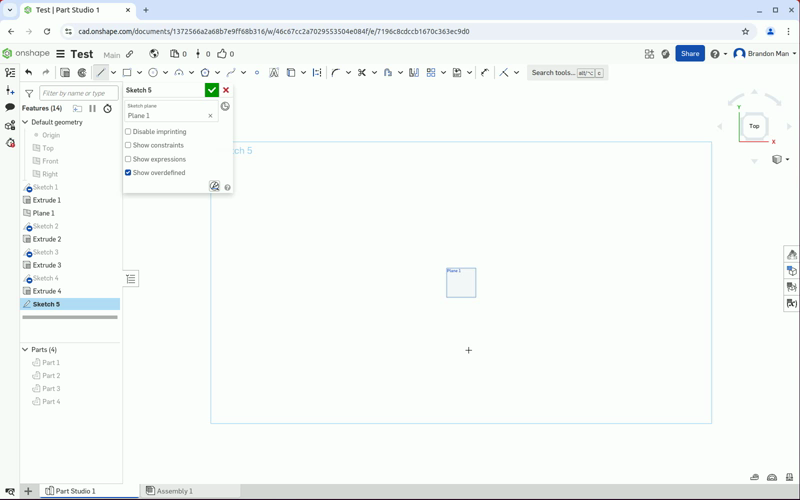
click(468, 349)
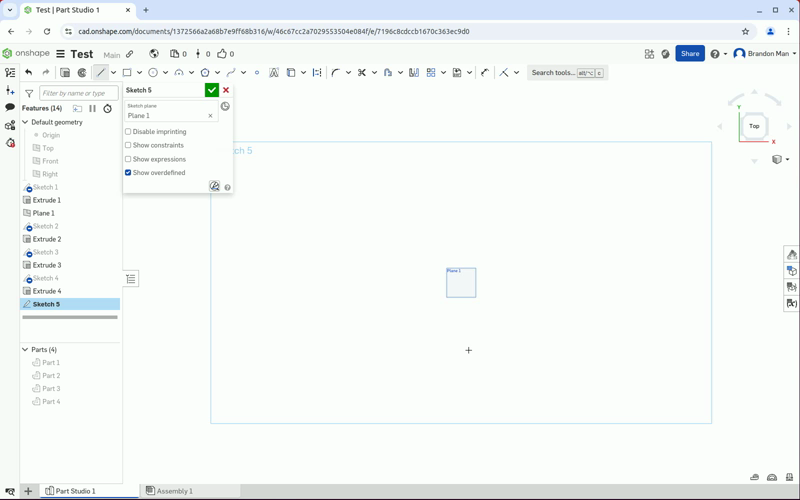
key_up(shift)
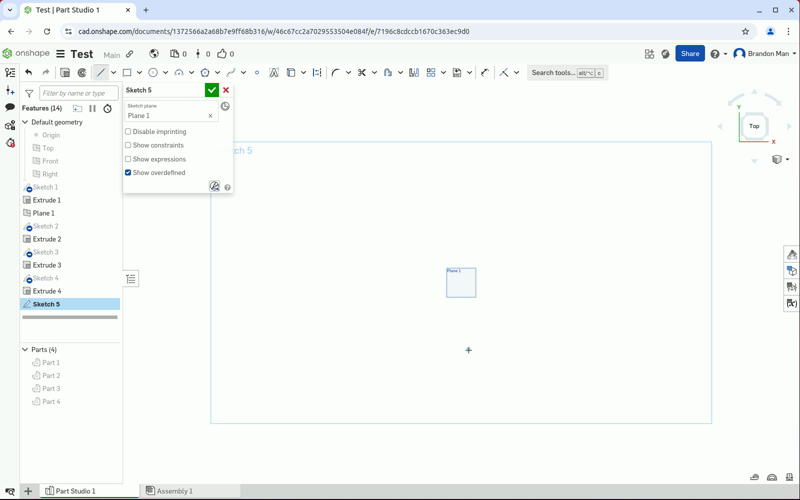
key_down(shift)
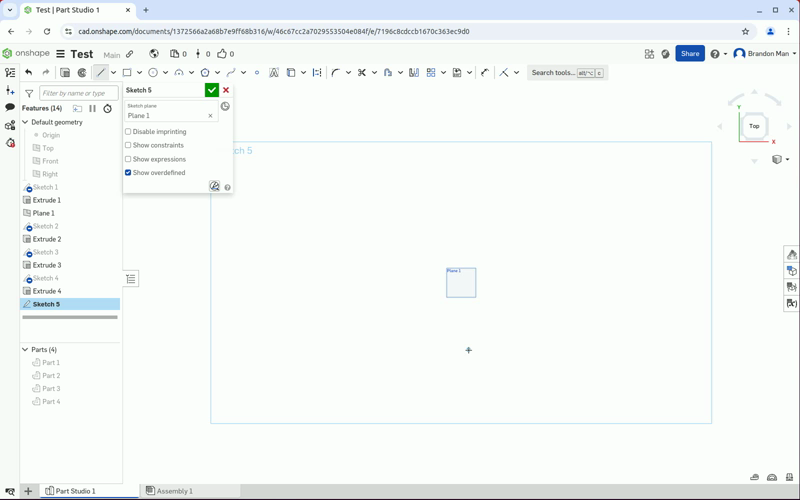
mouse_move(498, 349)
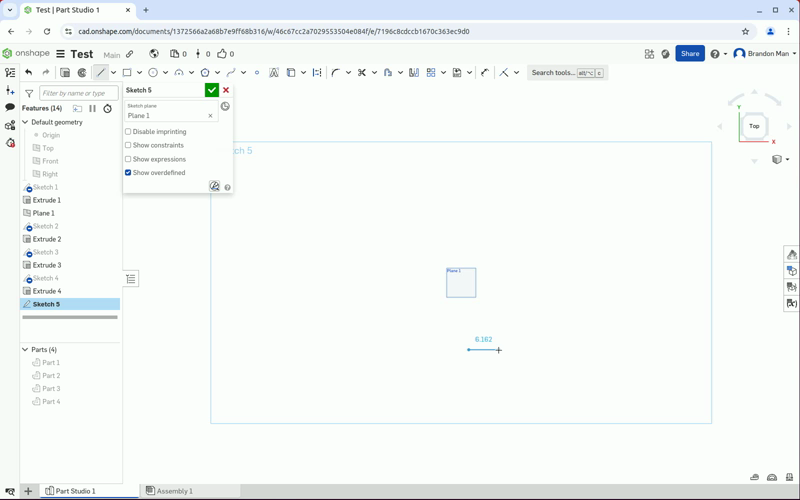
mouse_move(506, 343)
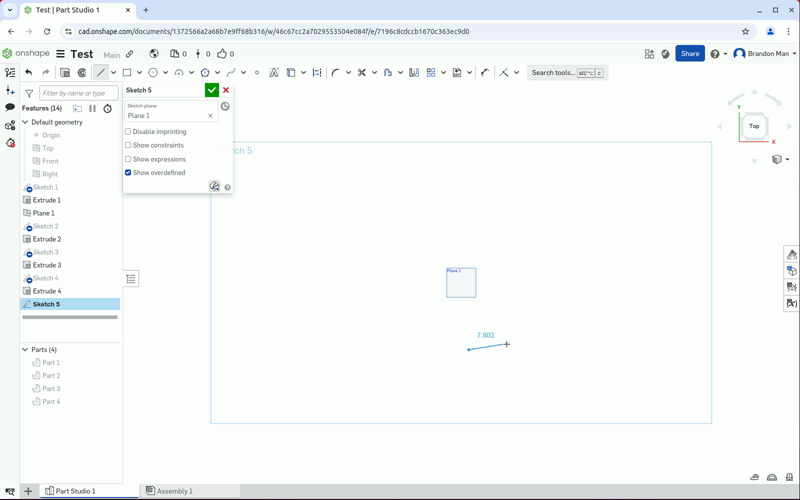
click(506, 343)
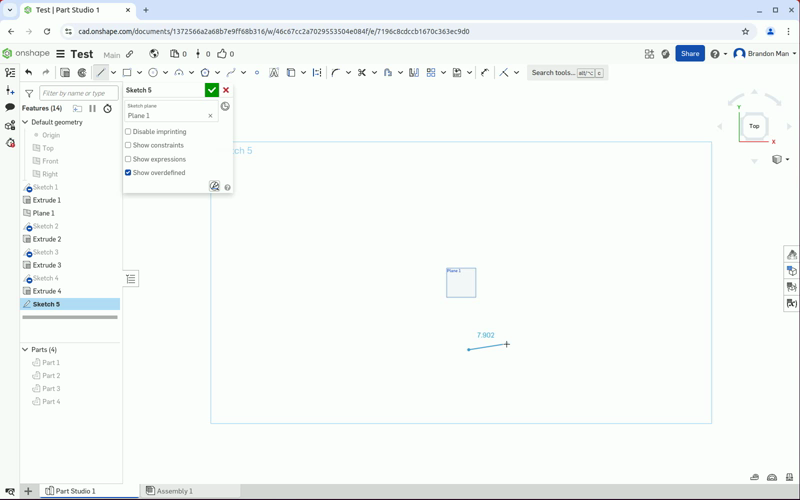
key_up(shift)
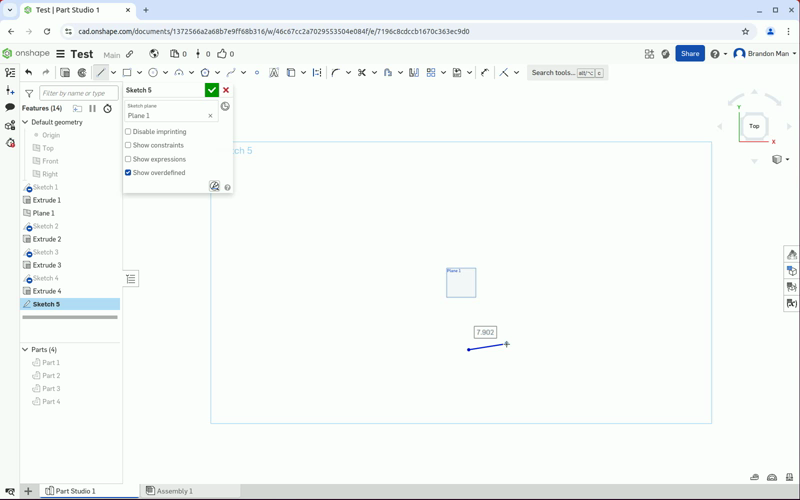
key_down(shift)
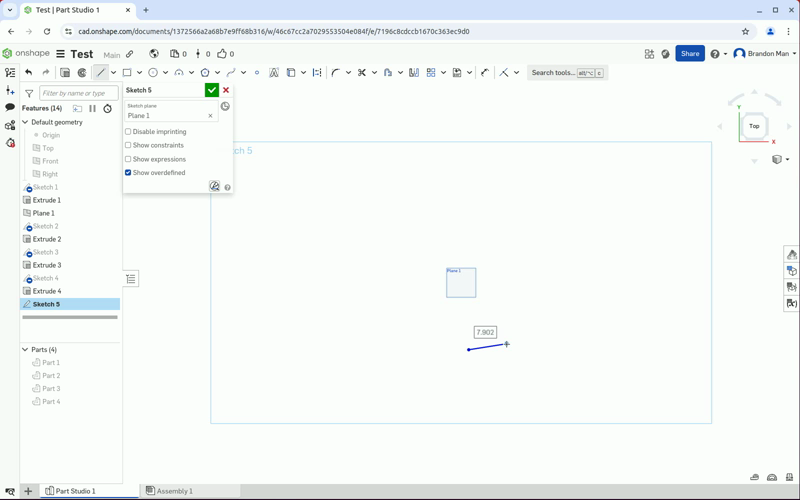
mouse_move(536, 343)
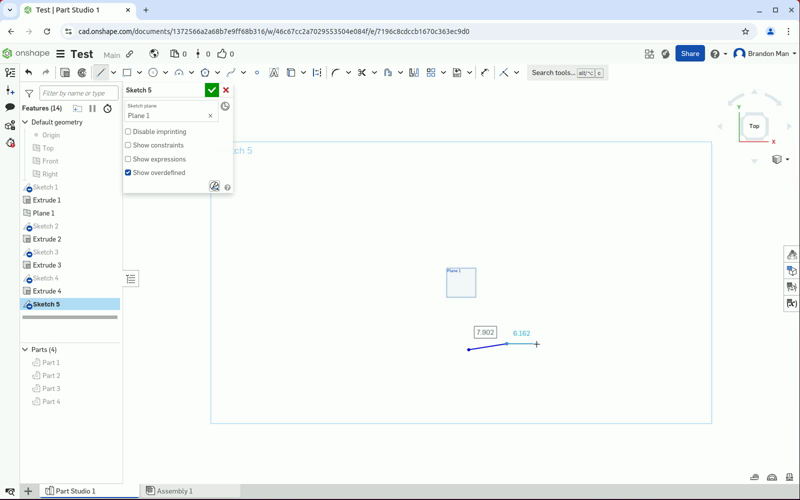
mouse_move(500, 302)
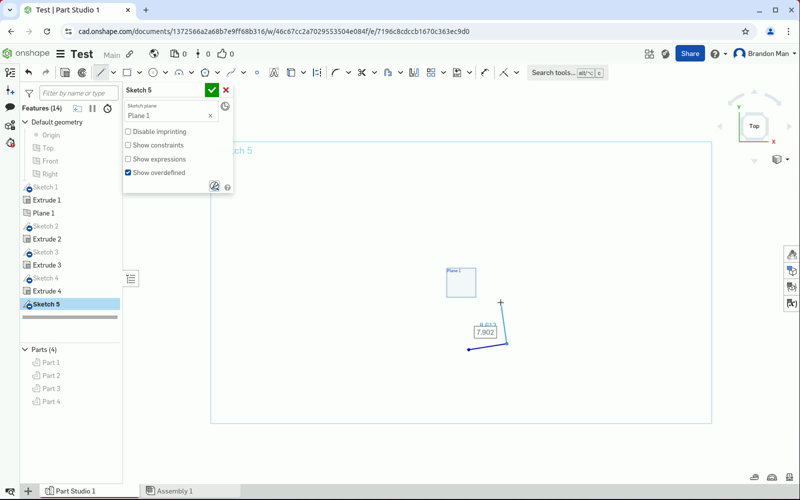
click(500, 302)
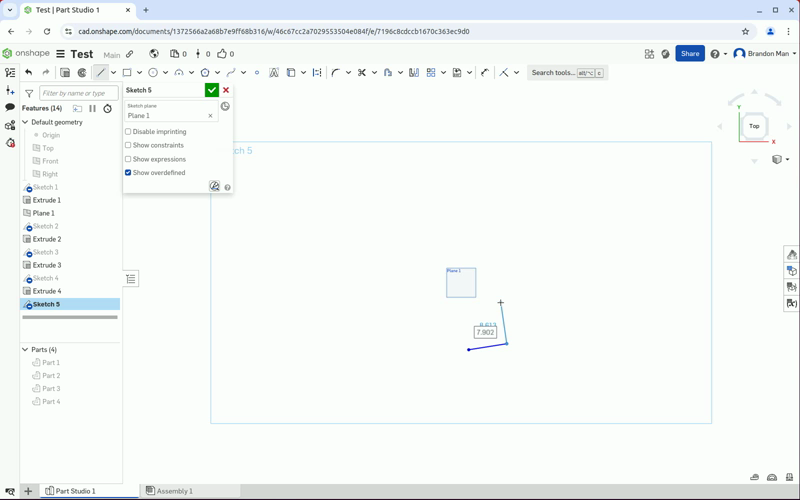
key_up(shift)
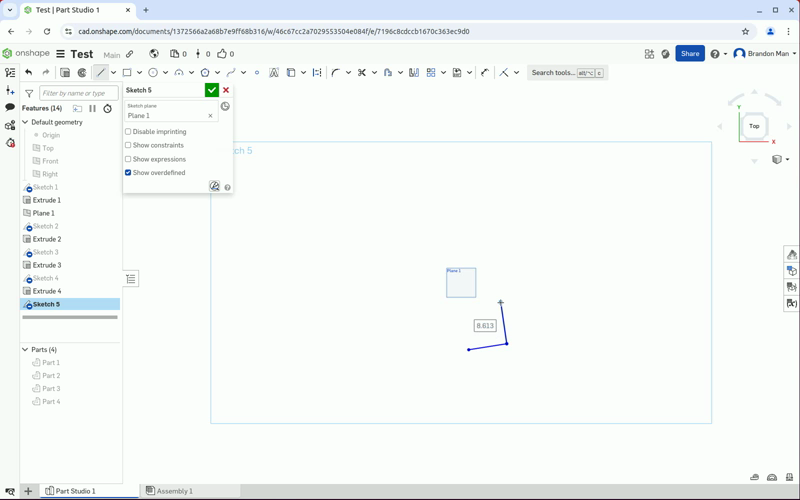
mouse_move(530, 302)
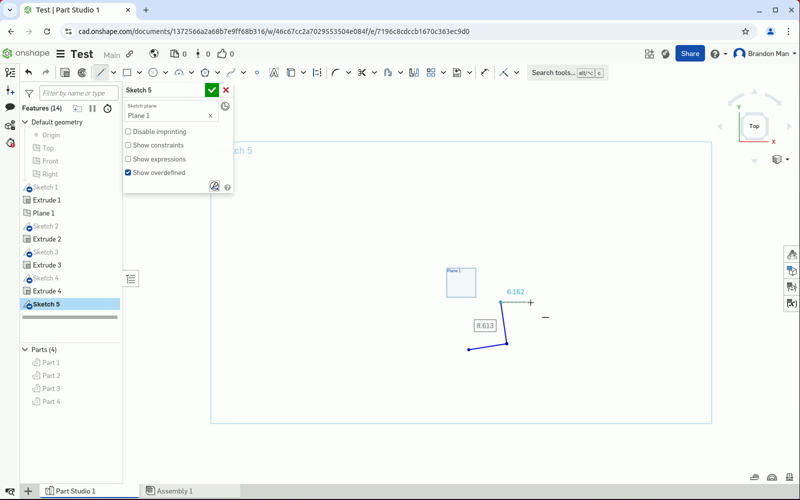
key_down(shift)
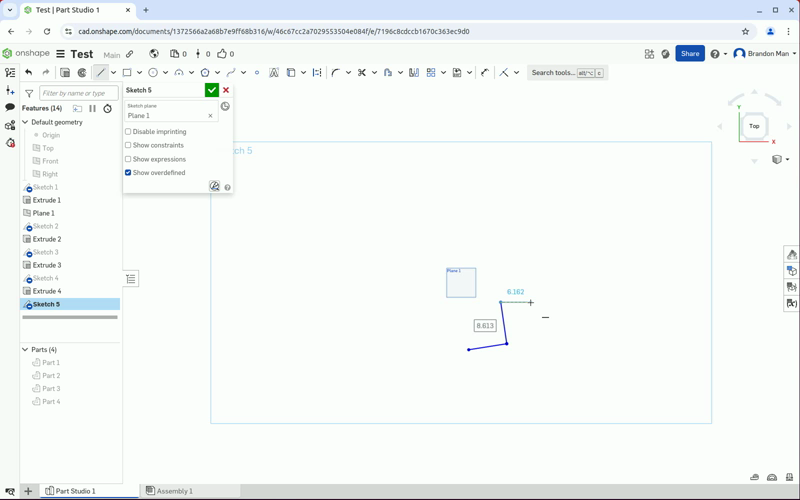
mouse_move(468, 349)
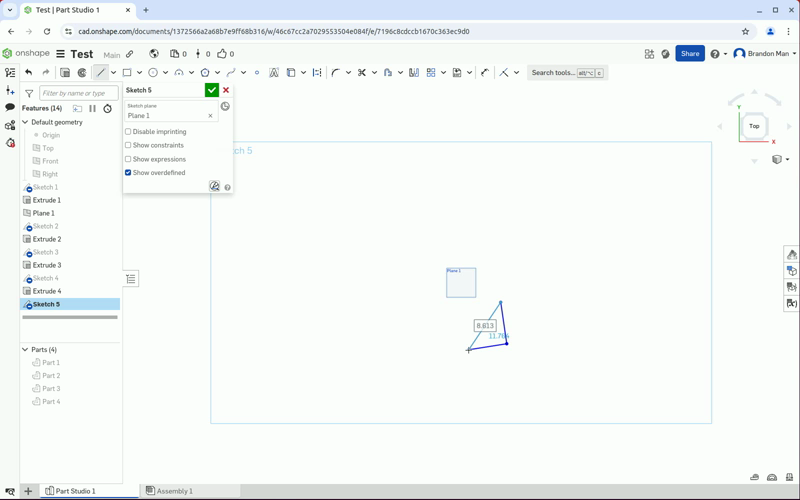
key_up(shift)
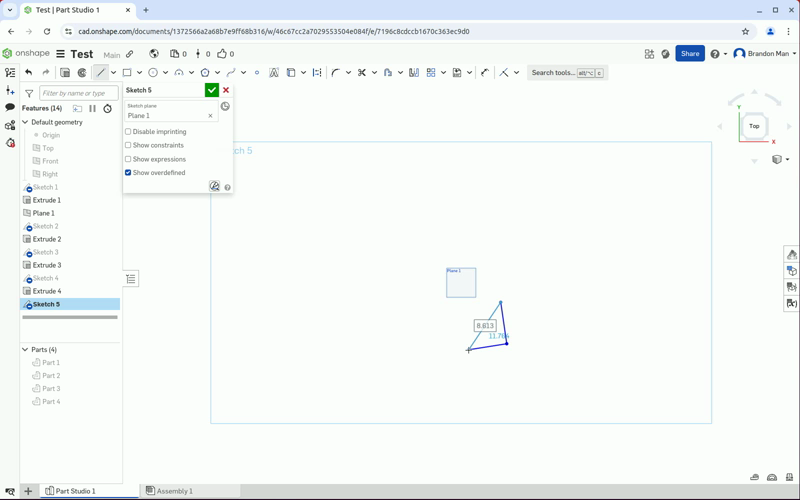
click(468, 349)
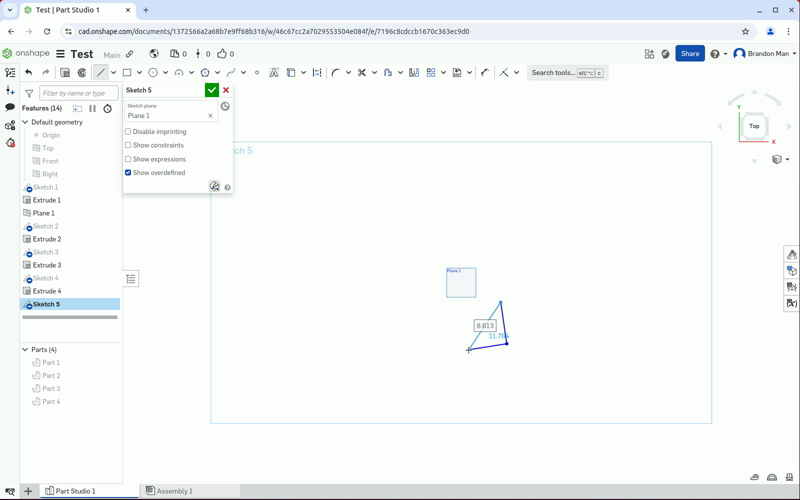
key(esc)
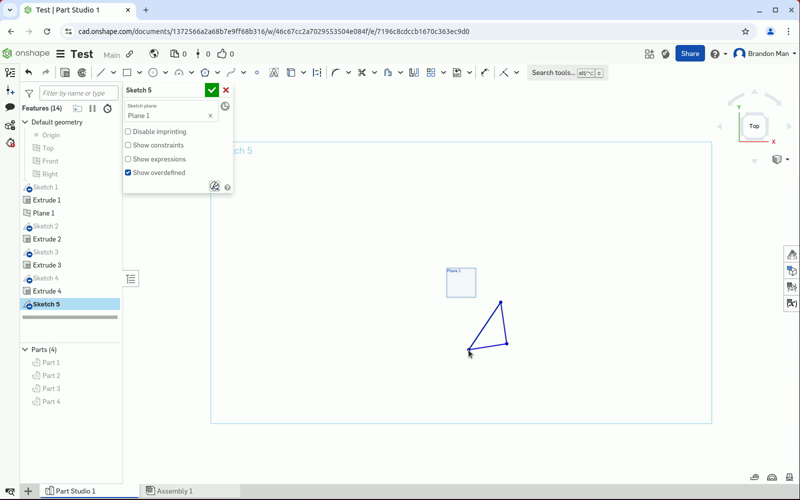
mouse_move(484, 330)
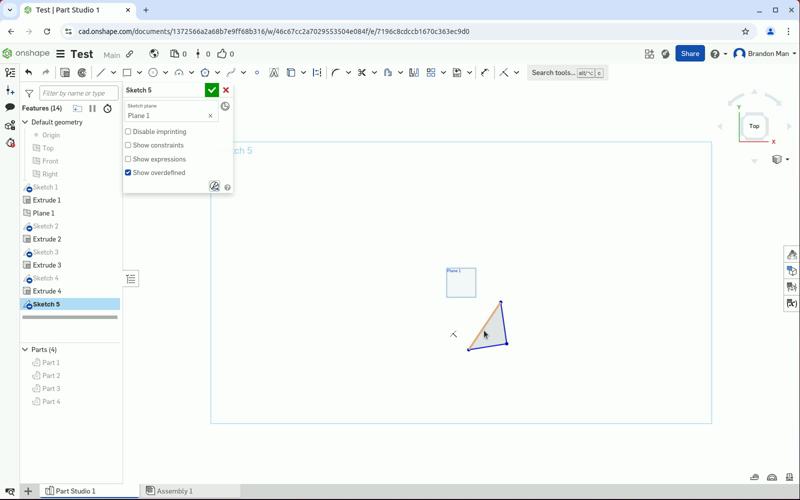
scroll(6)
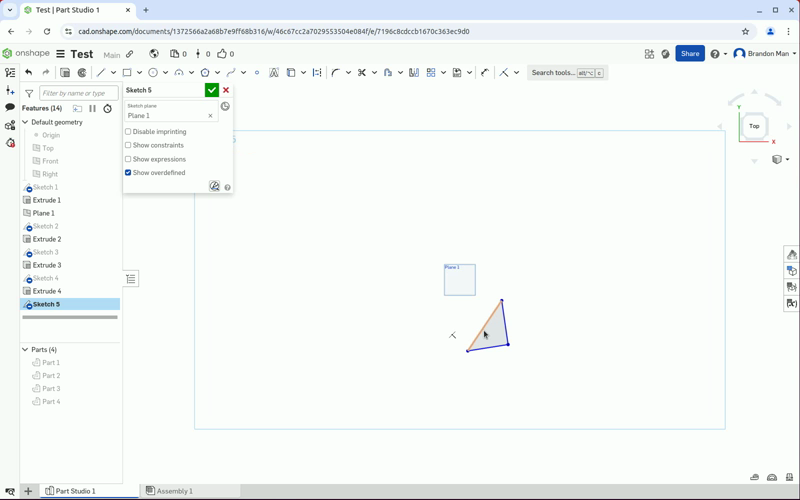
scroll(6)
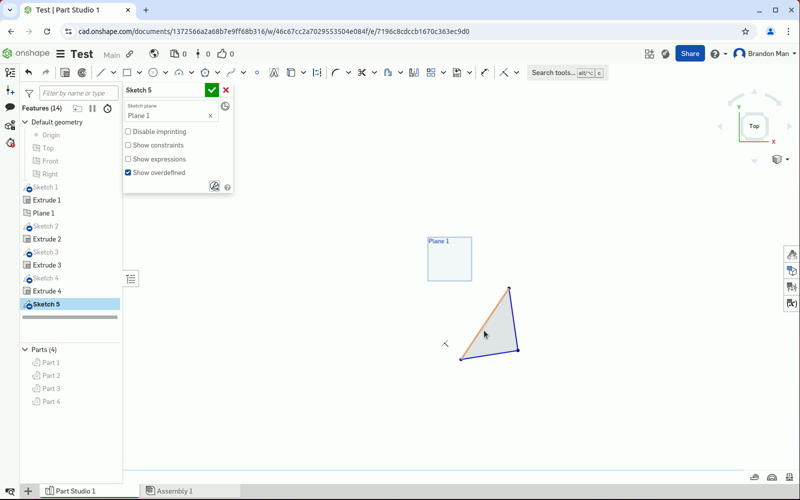
scroll(6)
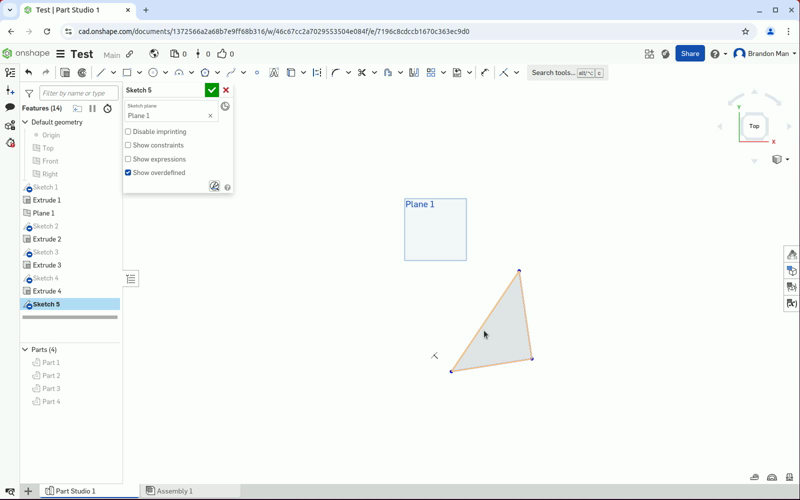
scroll(6)
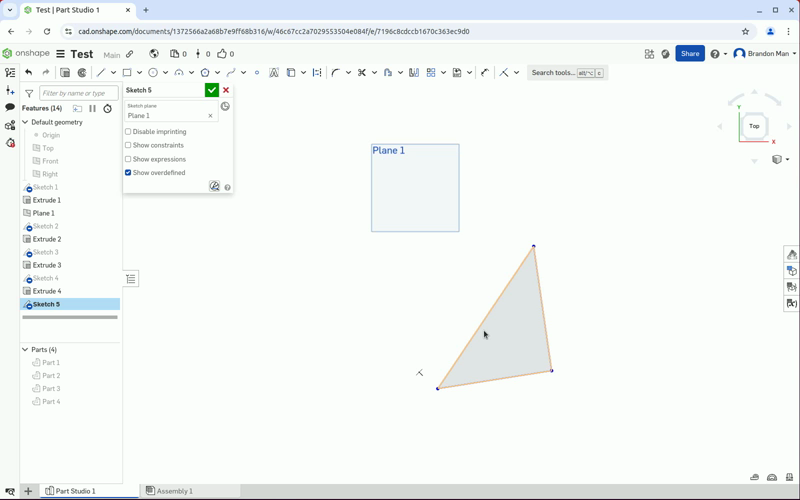
scroll(6)
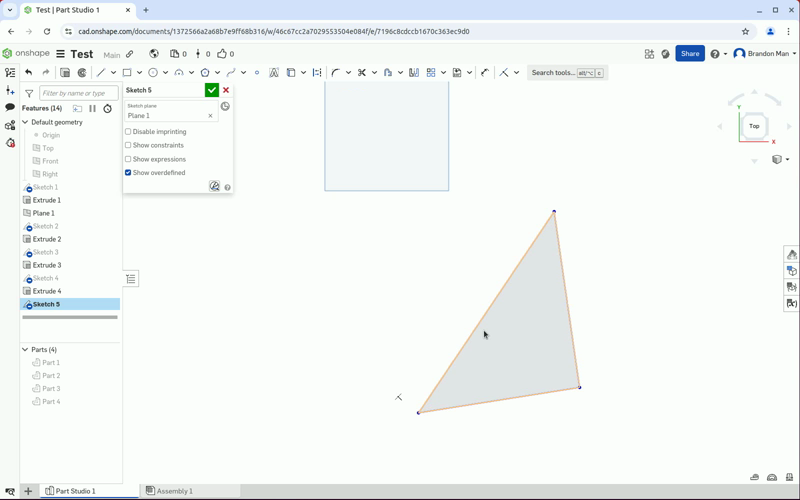
scroll(6)
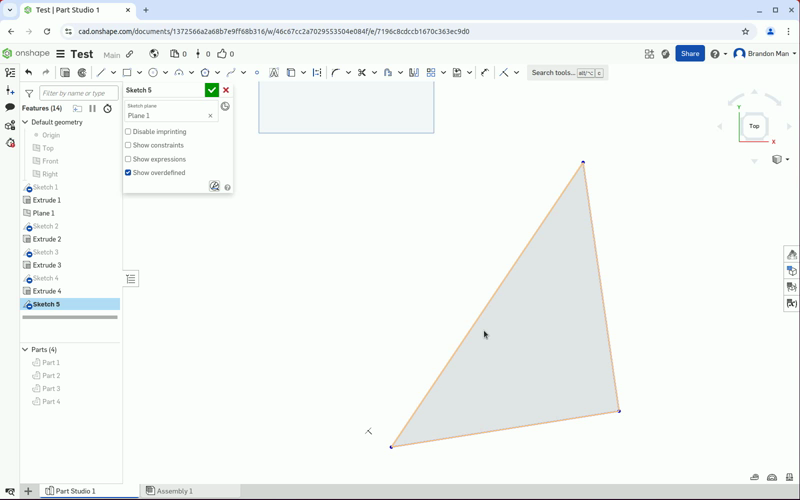
scroll(6)
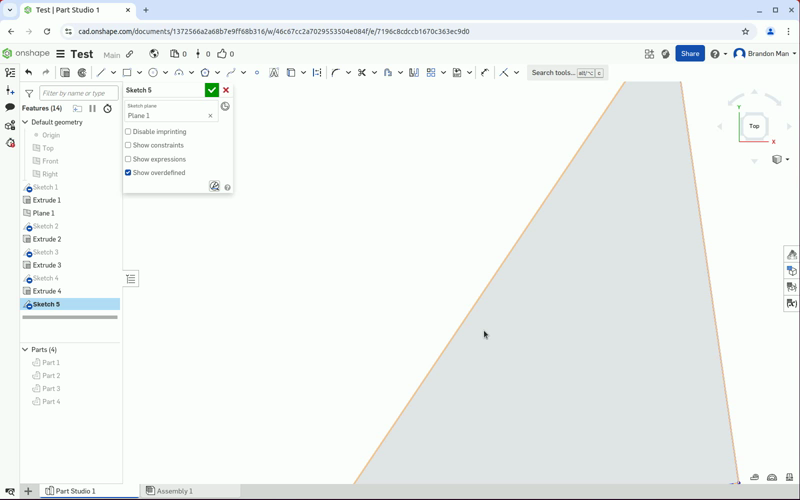
click(484, 330)
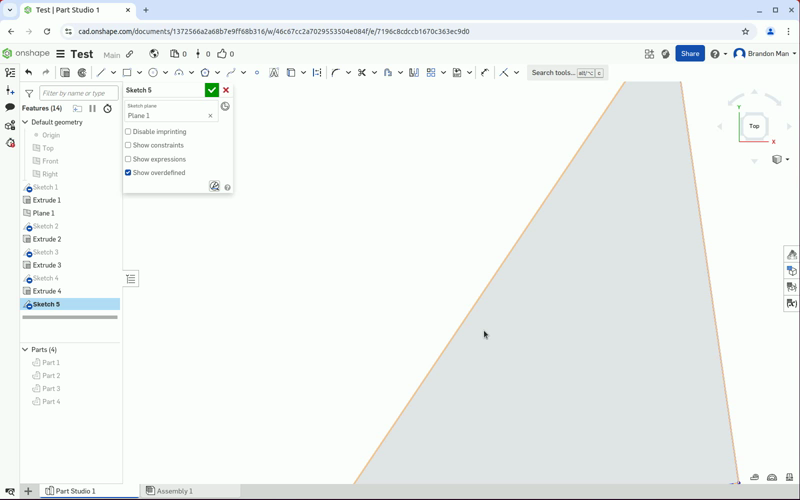
scroll(-6)
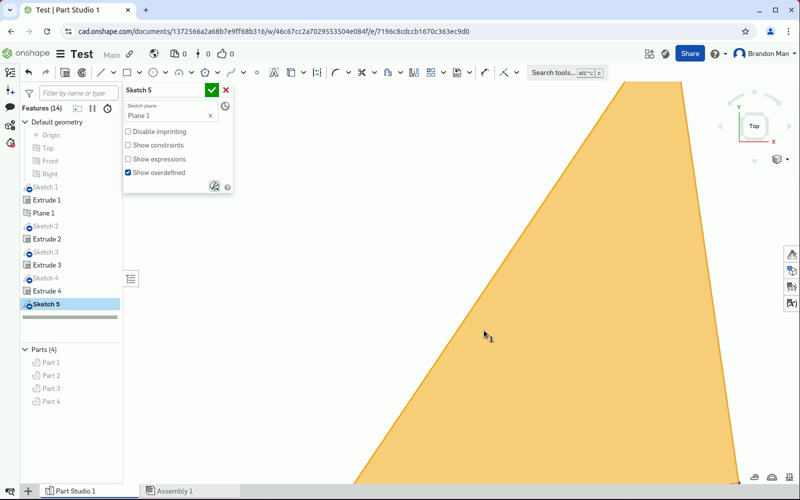
scroll(-6)
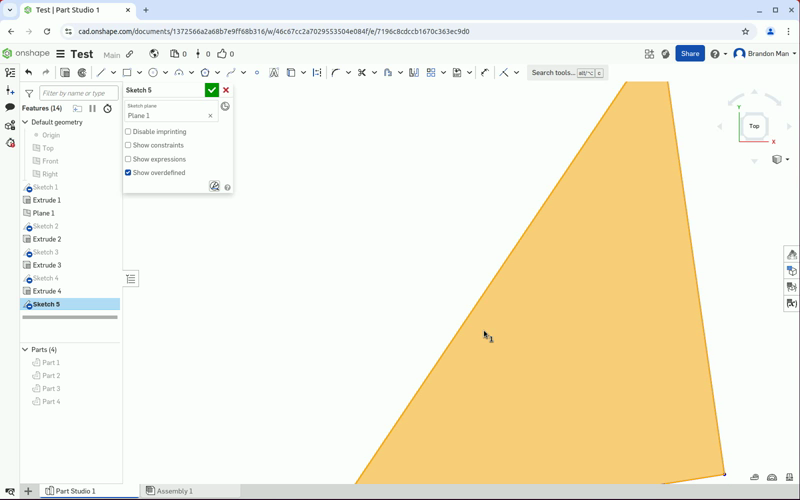
scroll(-6)
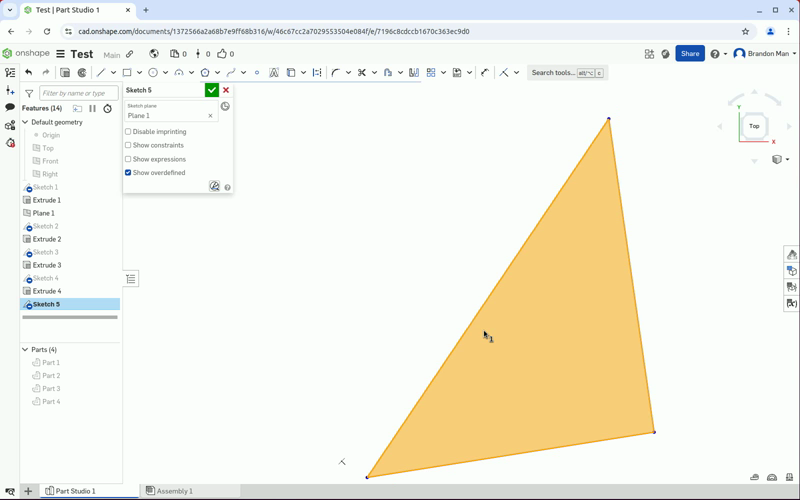
scroll(-6)
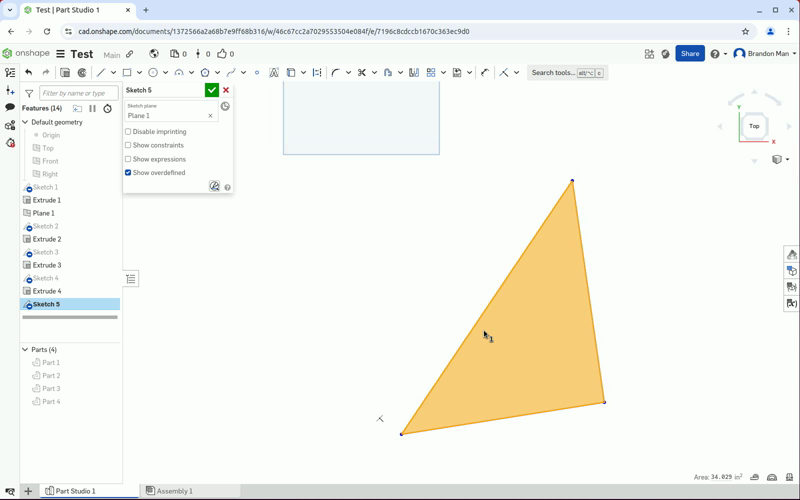
scroll(-6)
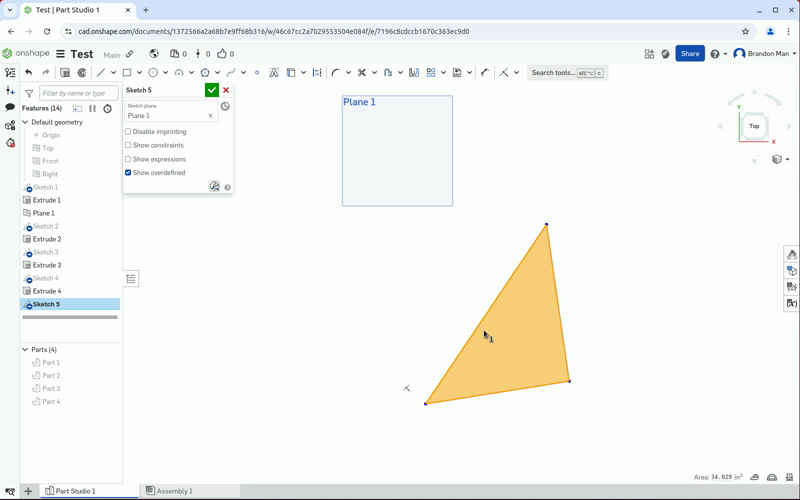
scroll(-6)
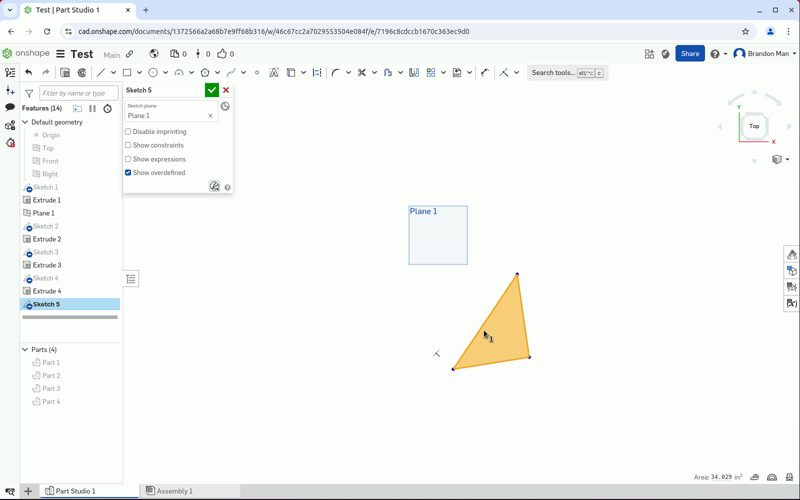
scroll(-6)
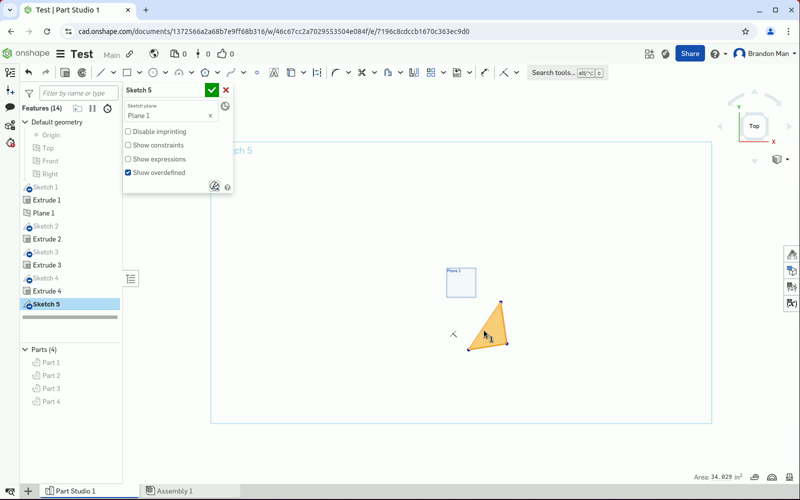
mouse_move(73, 352)
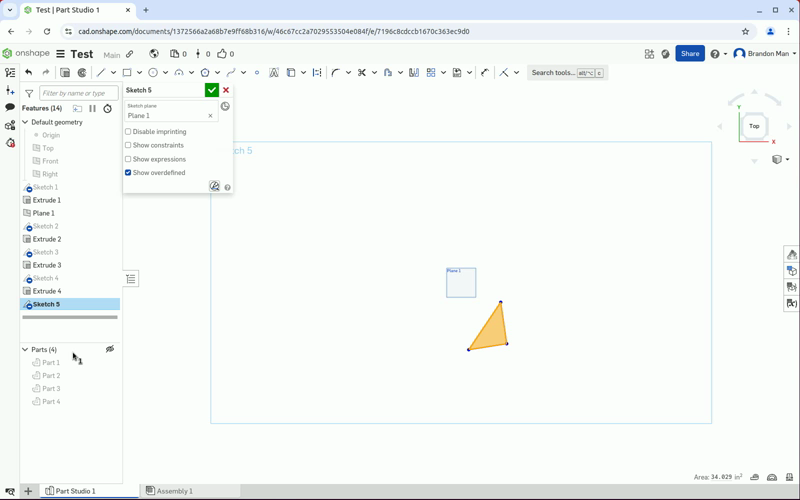
key(shift+y)
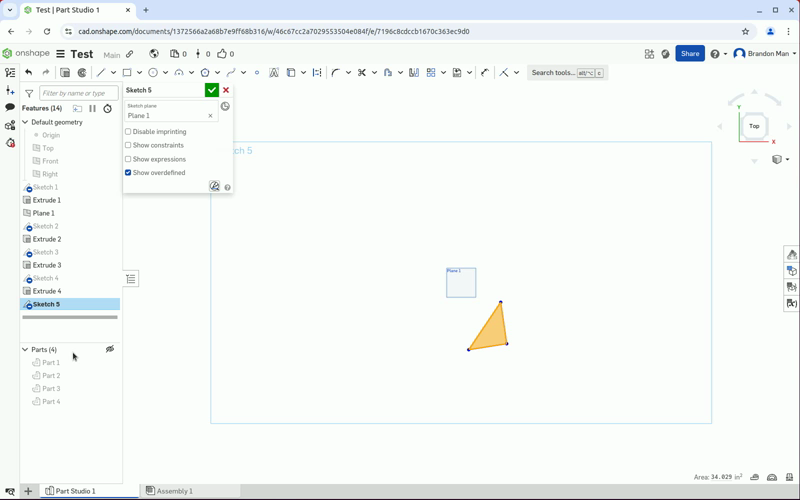
key(shift+e)
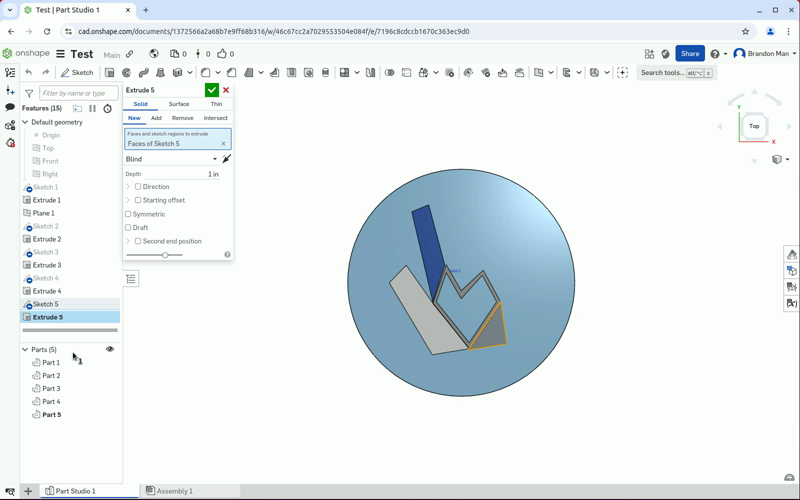
mouse_move(143, 106)
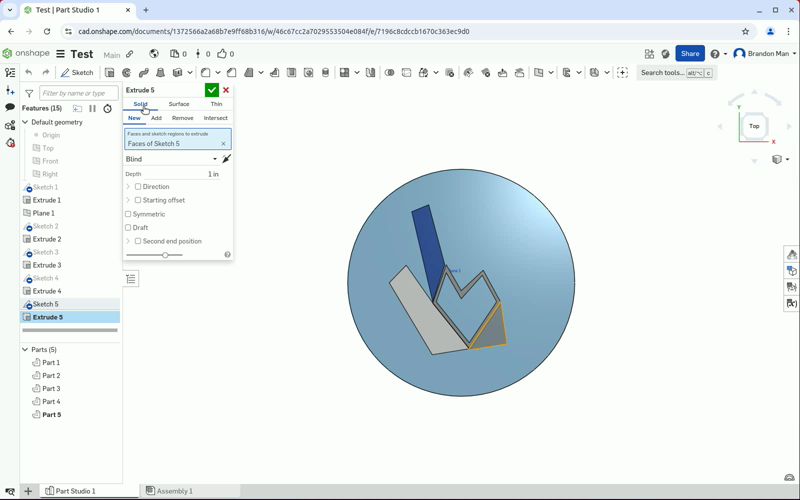
click(143, 106)
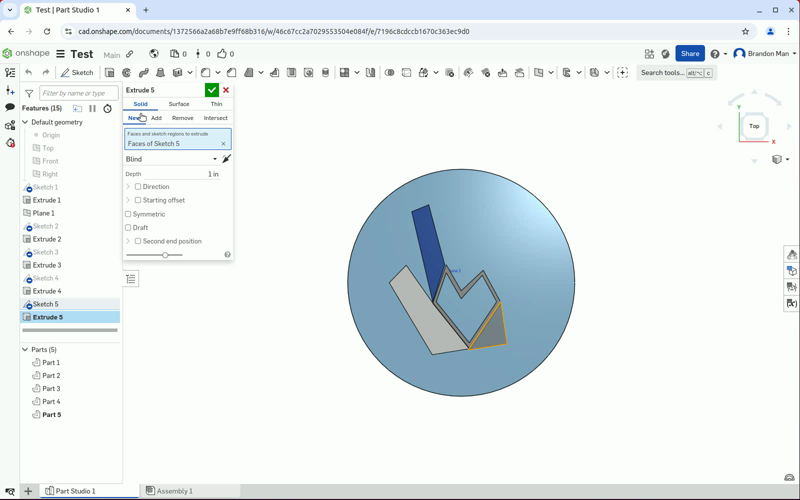
mouse_move(137, 120)
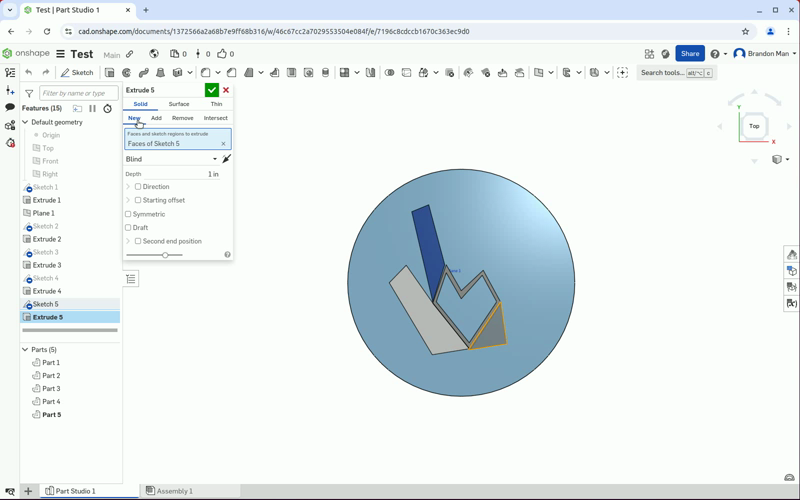
click(137, 120)
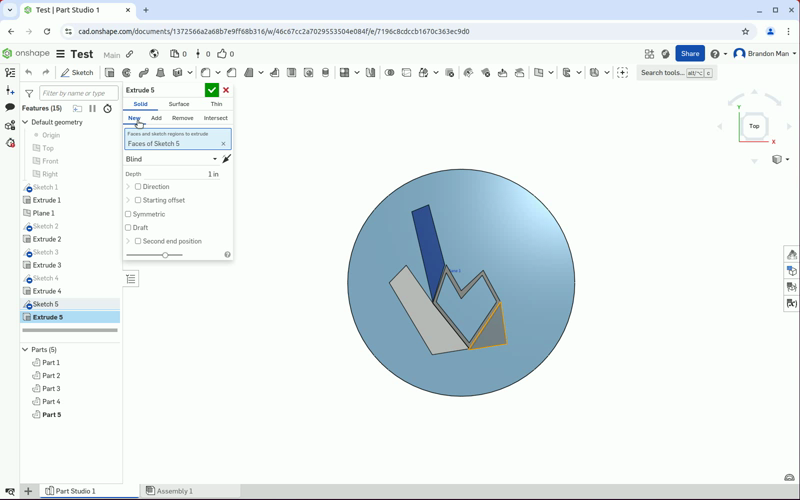
key(tab, 4)
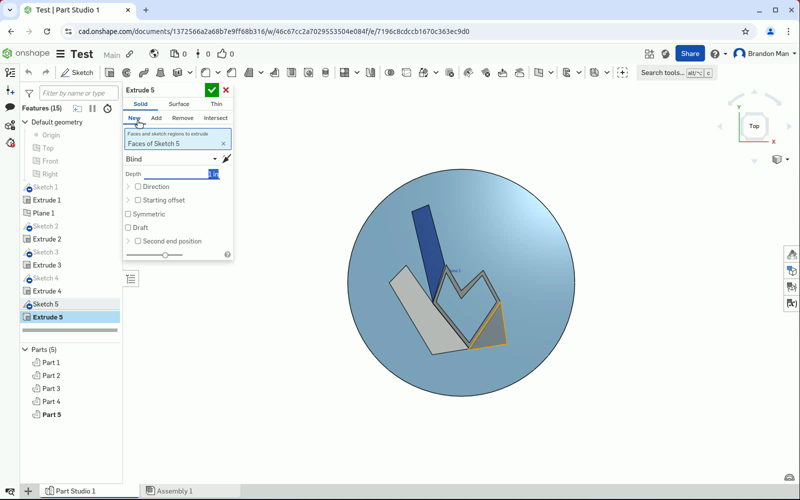
text(0.722)
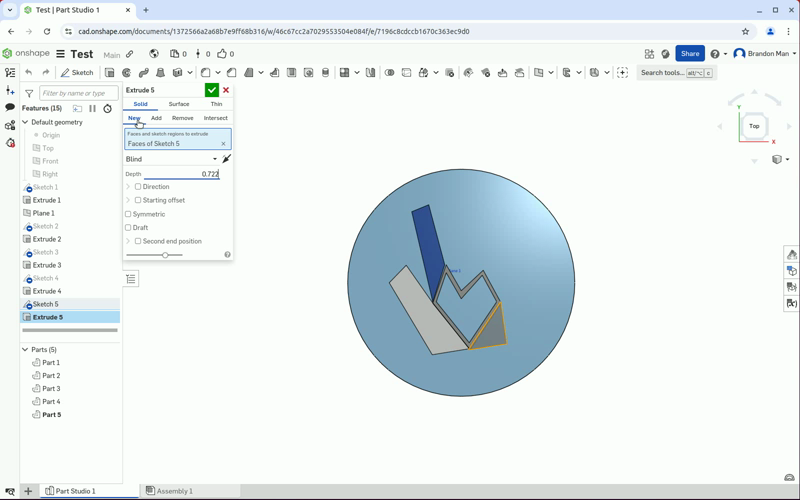
key(enter)
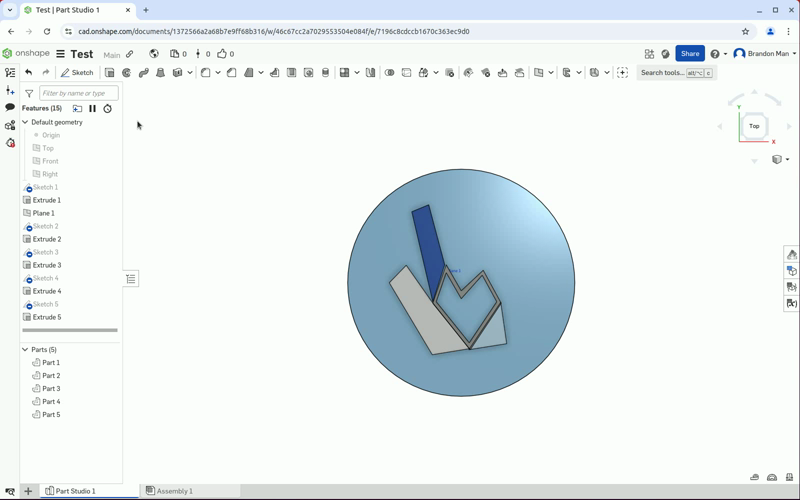
key(shift+h)
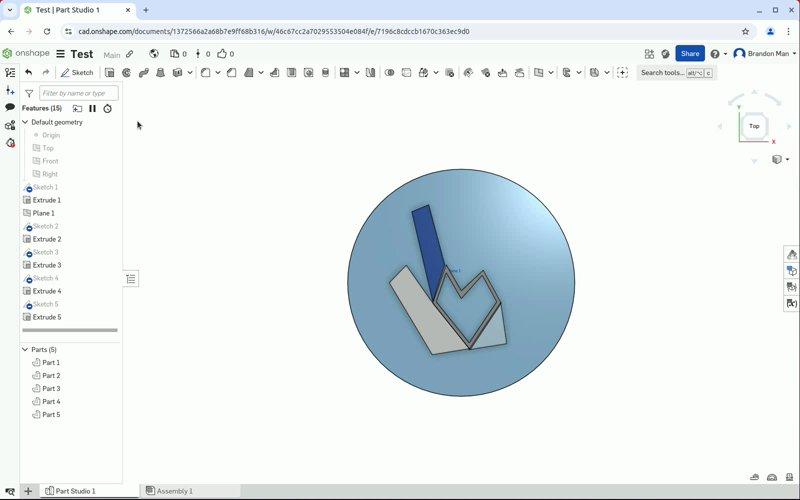
key(shift+h)
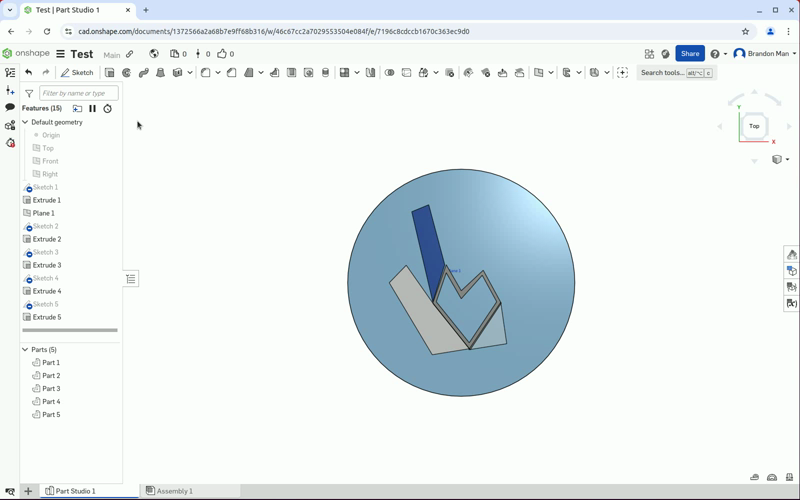
mouse_move(73, 189)
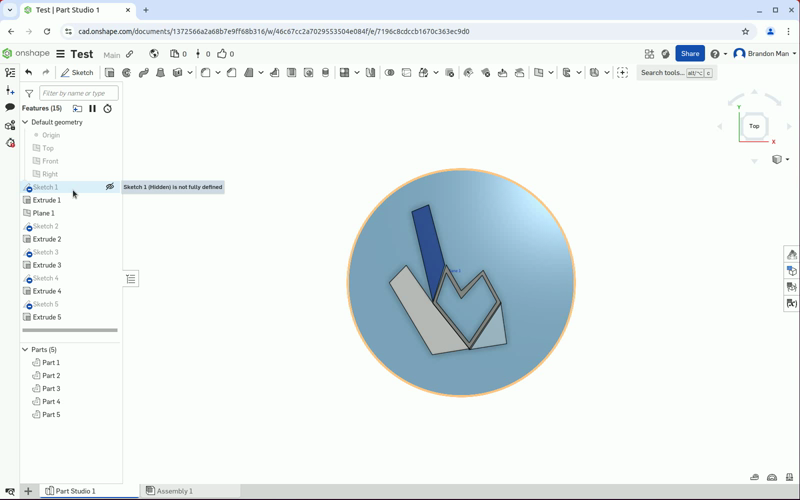
click(73, 189)
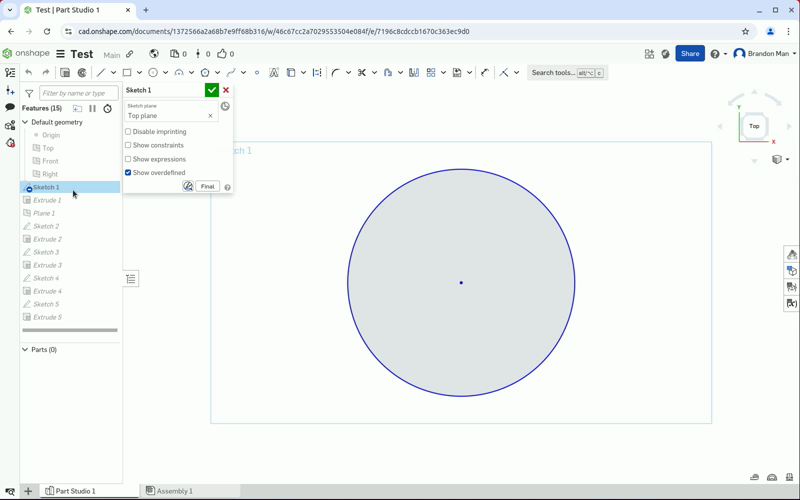
mouse_move(229, 92)
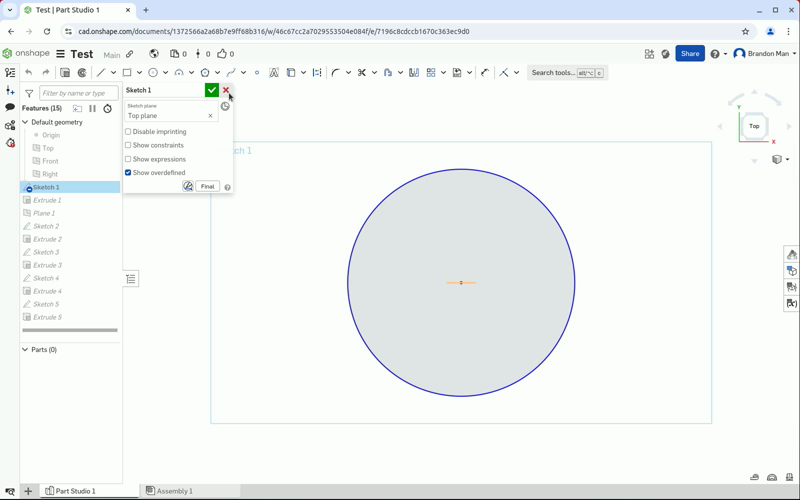
click(229, 92)
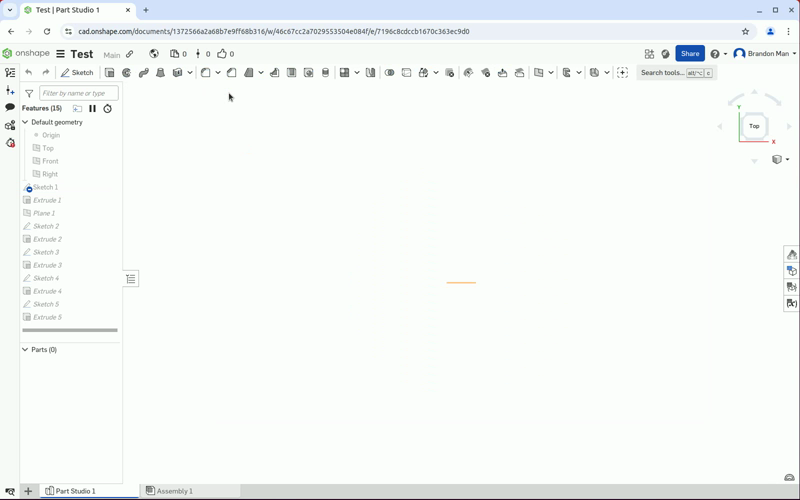
key(shift+s)
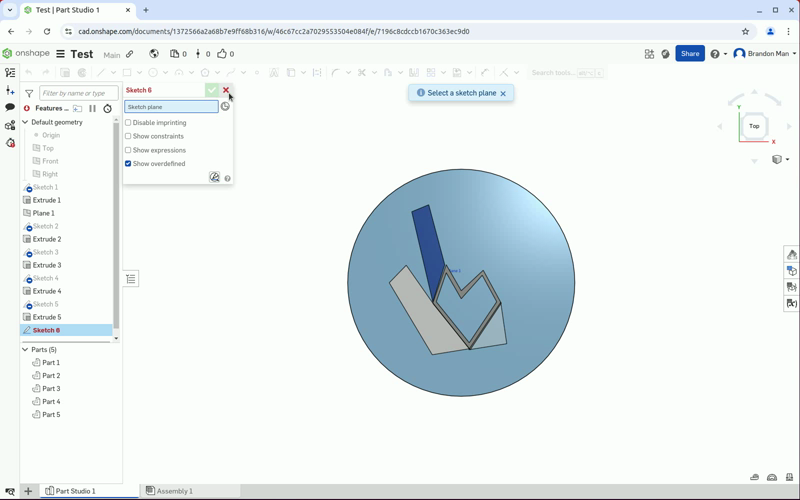
mouse_move(69, 215)
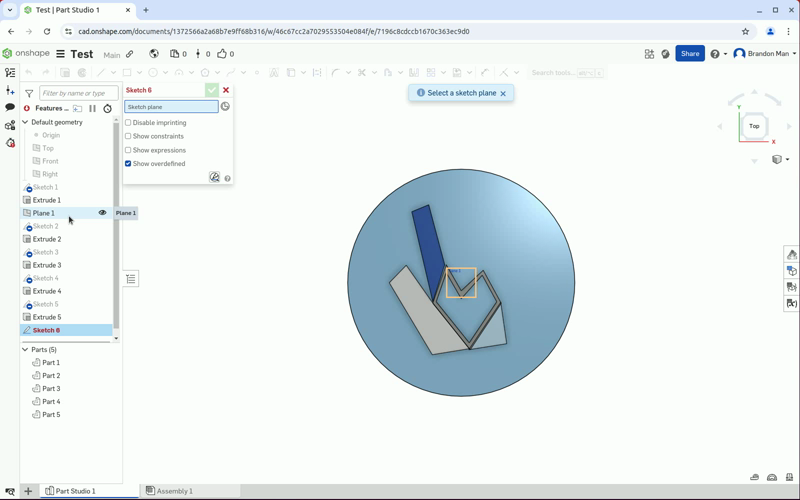
click(69, 215)
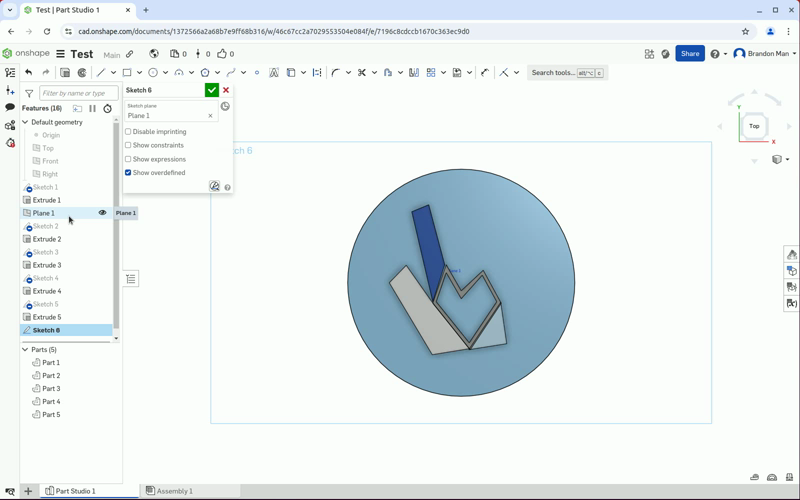
mouse_move(73, 352)
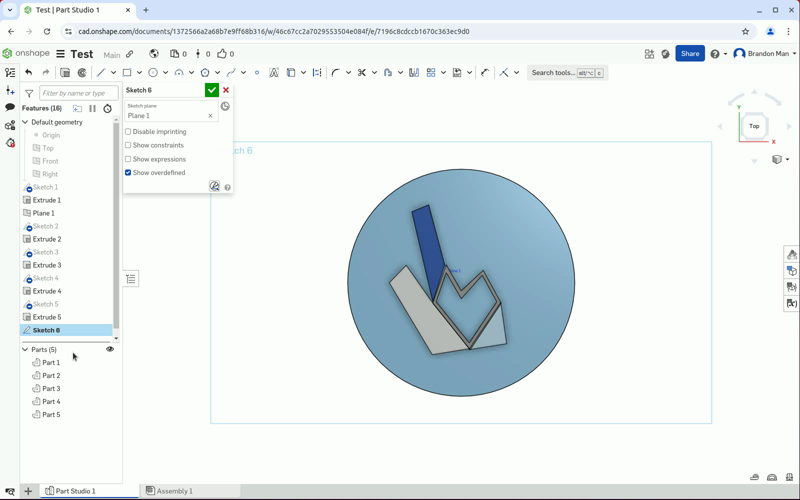
key(y)
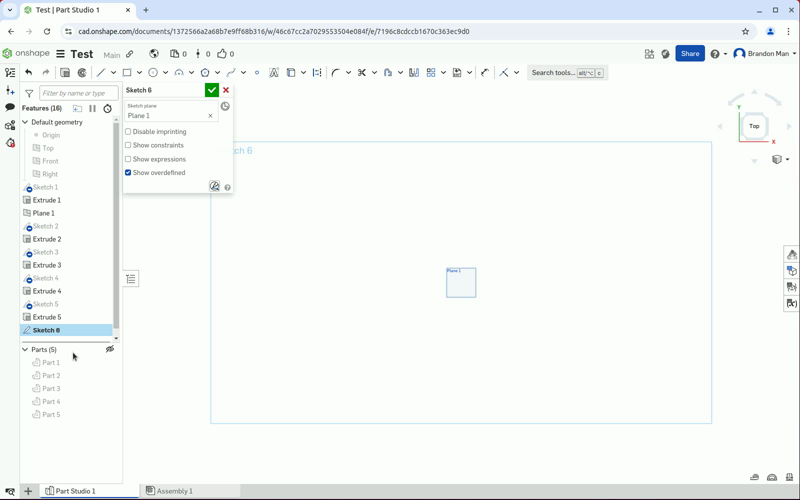
key(l)
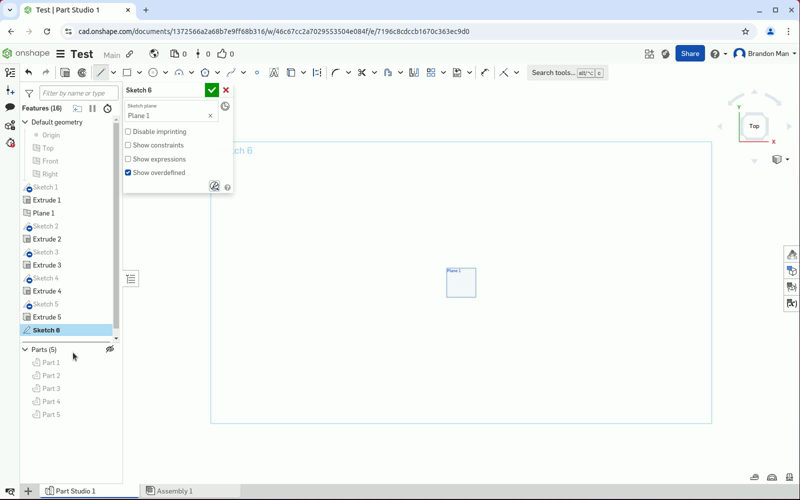
key_down(shift)
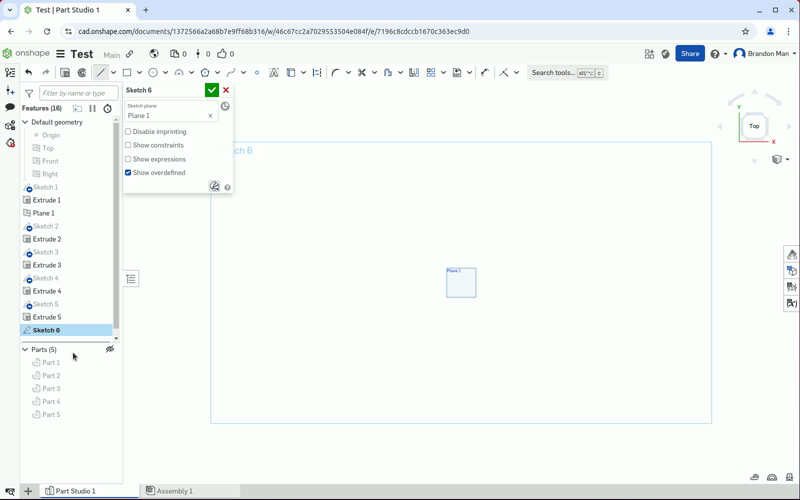
mouse_move(481, 270)
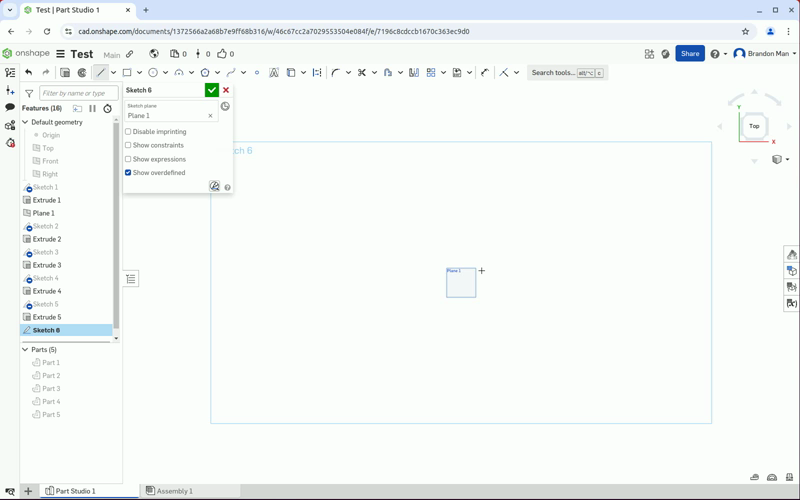
click(481, 270)
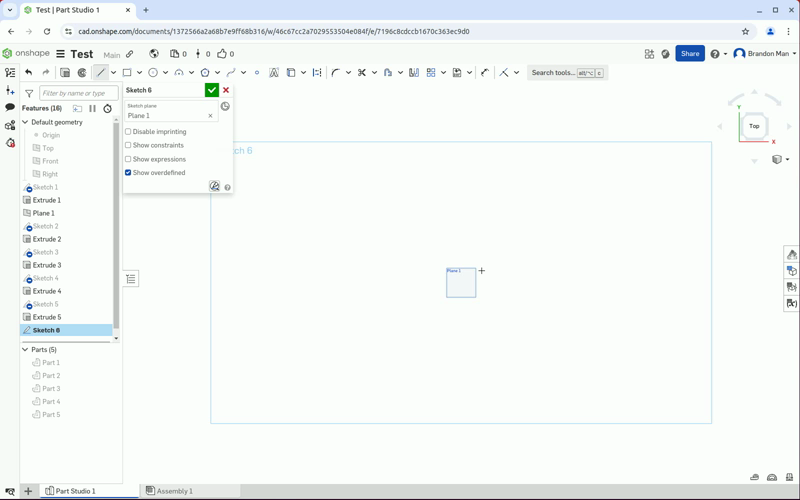
key_up(shift)
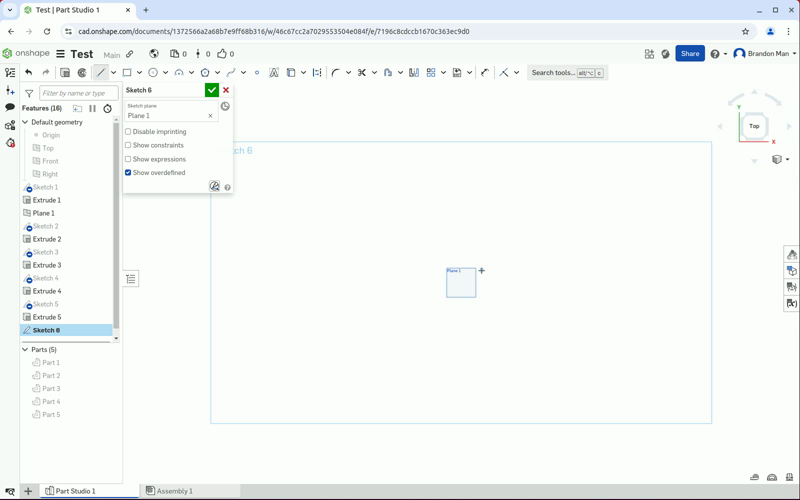
key_down(shift)
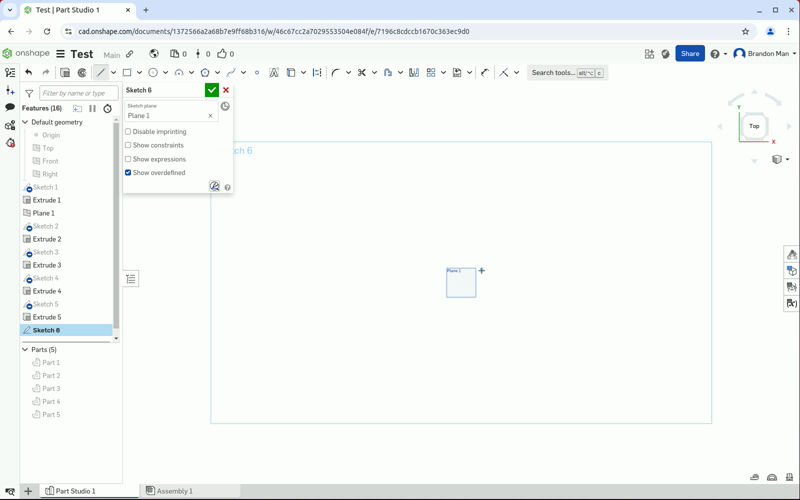
mouse_move(511, 270)
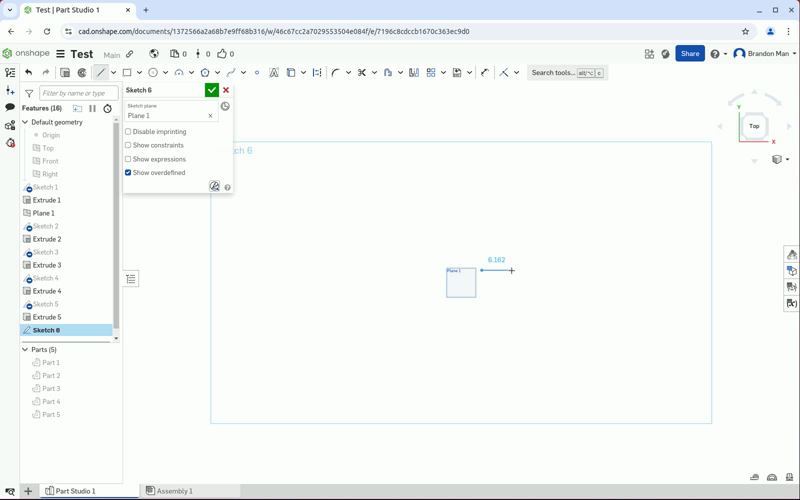
mouse_move(499, 302)
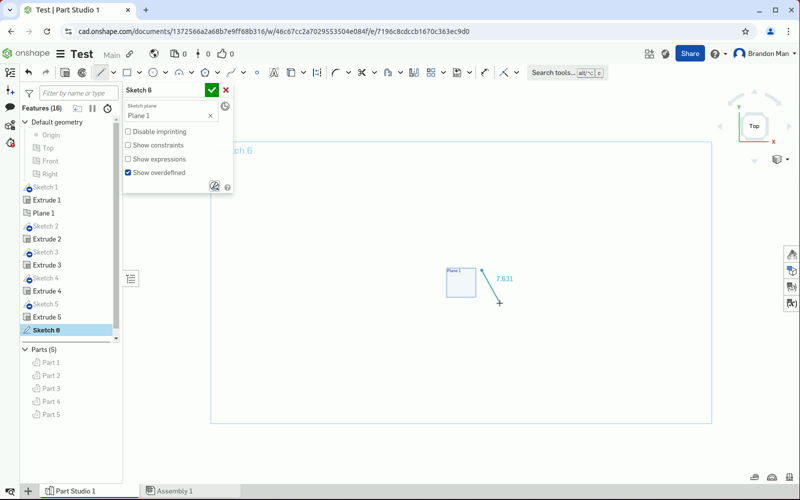
click(499, 302)
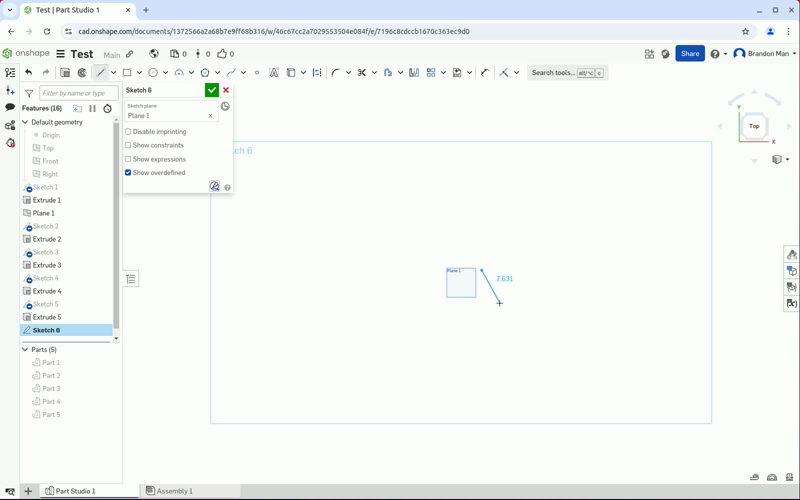
key_up(shift)
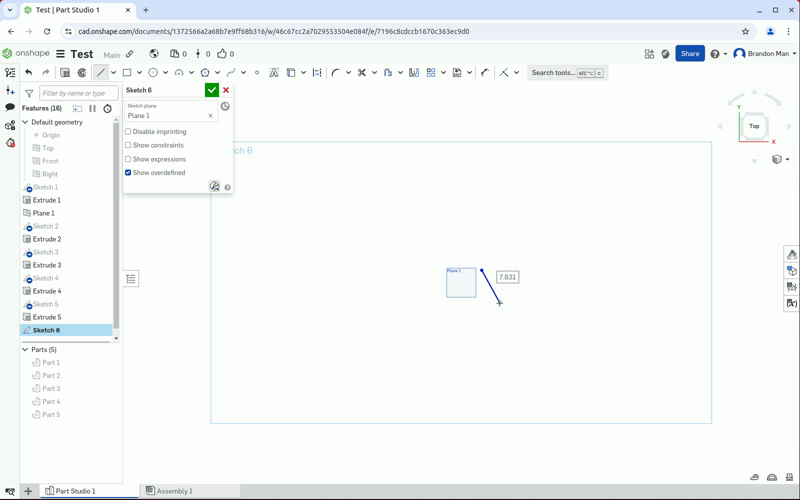
key_down(shift)
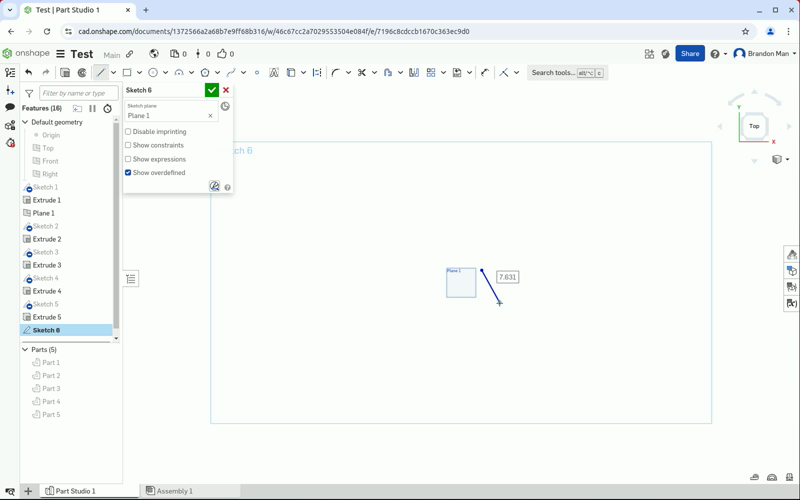
mouse_move(529, 302)
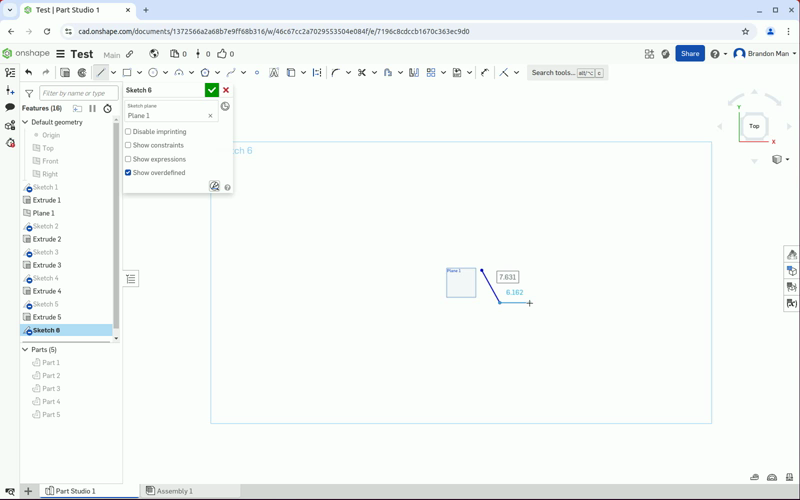
mouse_move(497, 282)
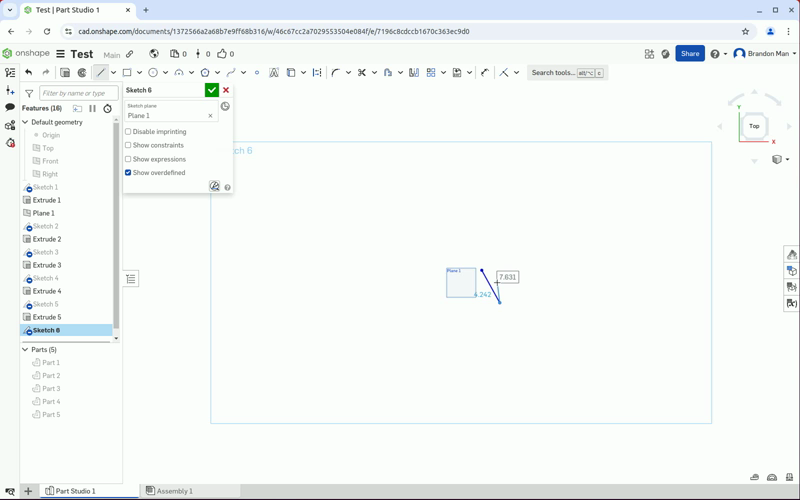
click(497, 282)
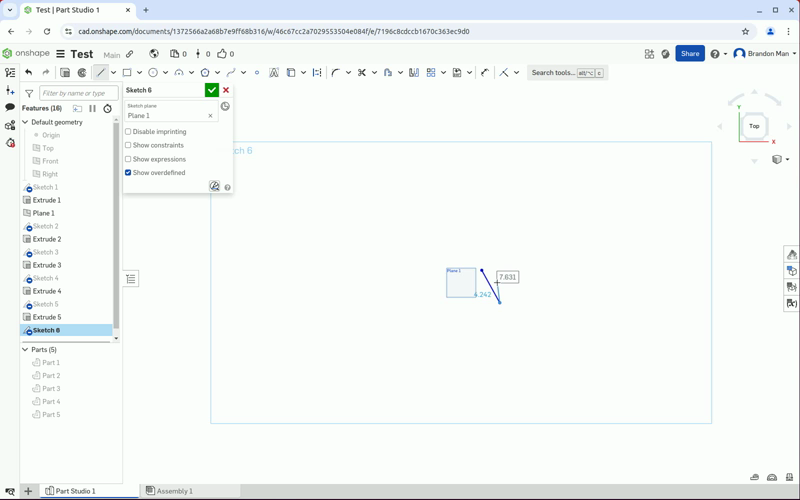
key_up(shift)
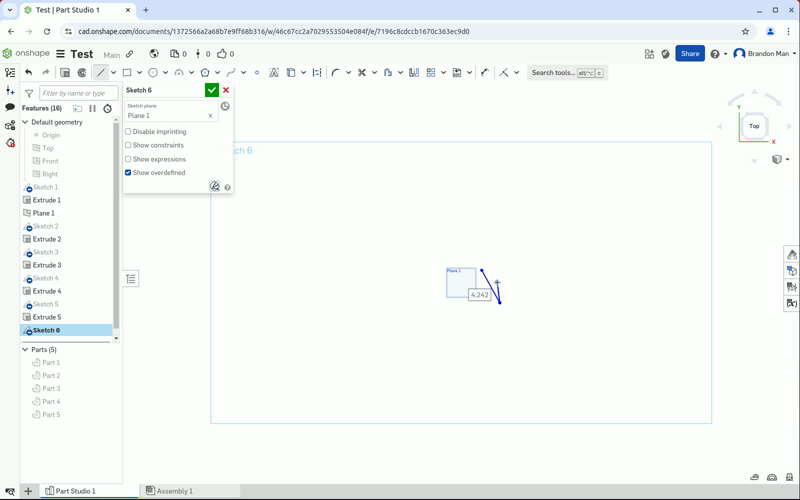
key_down(shift)
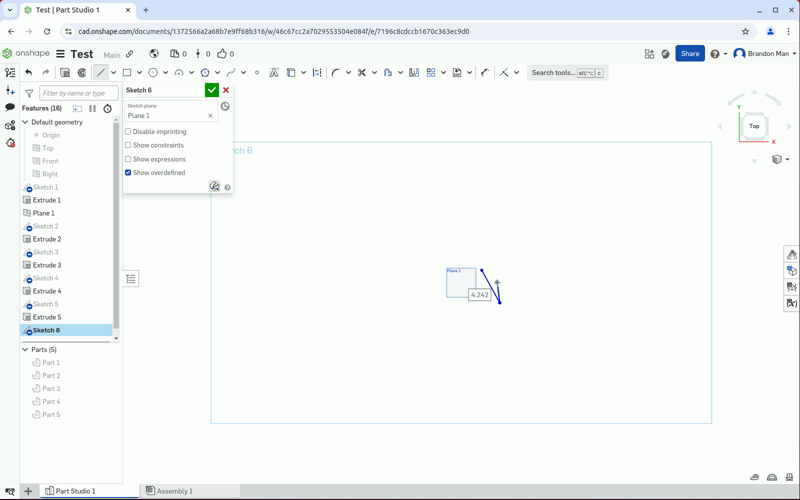
mouse_move(535, 232)
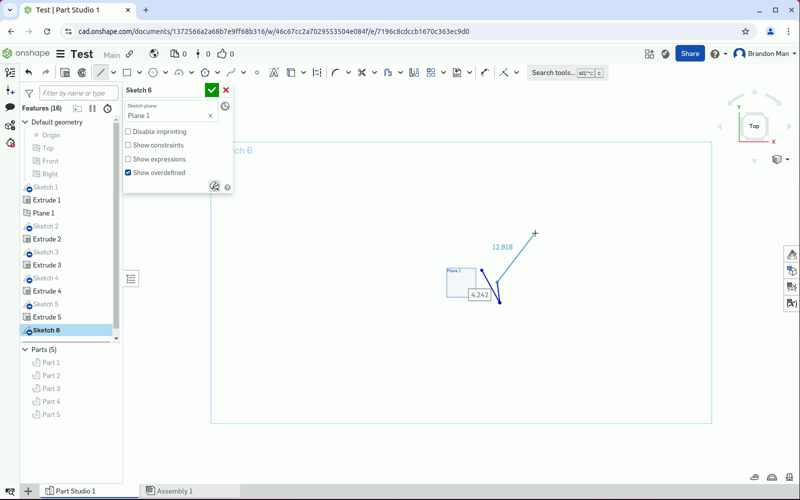
click(535, 232)
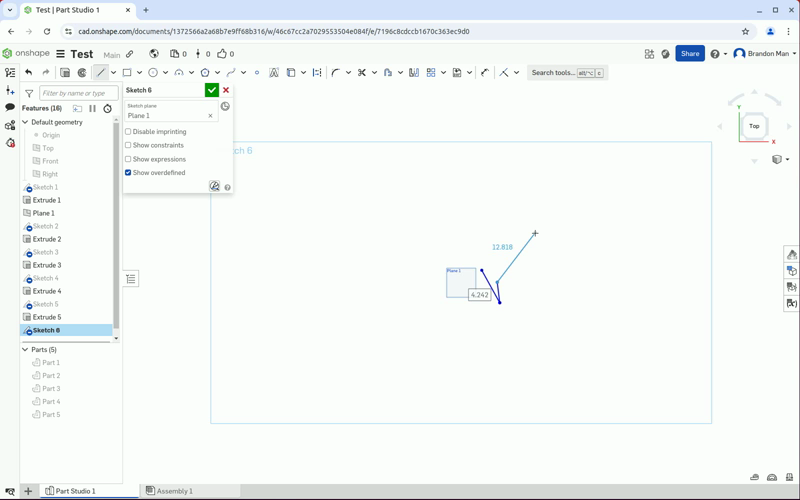
key_up(shift)
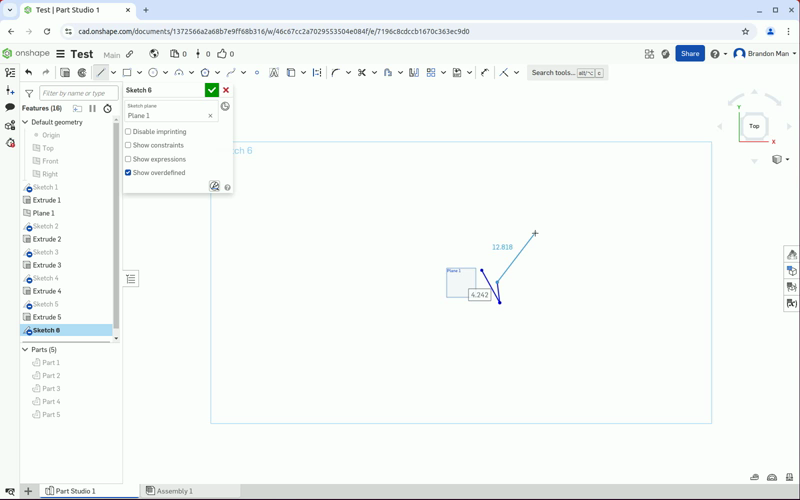
key_down(shift)
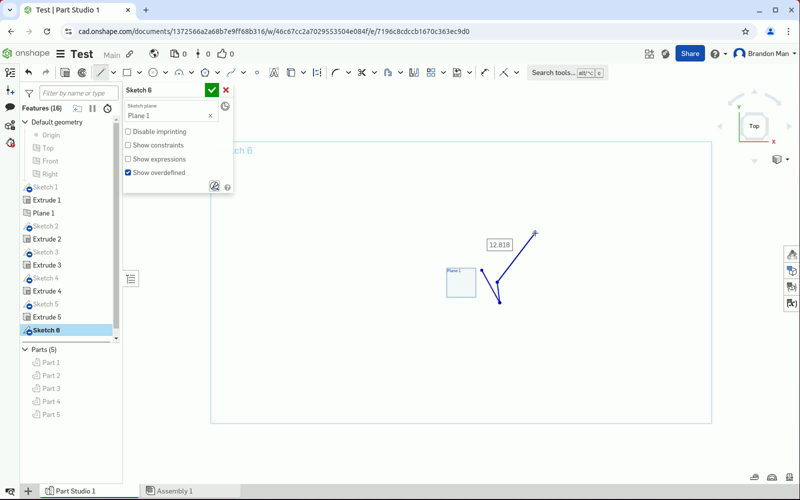
mouse_move(565, 232)
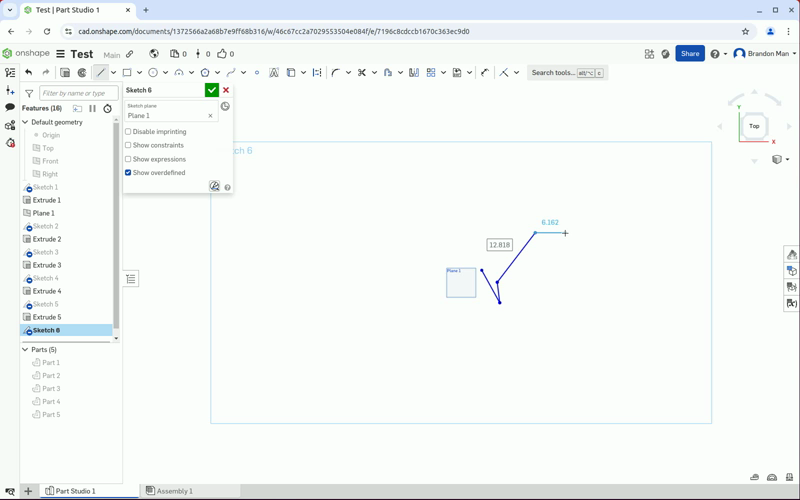
mouse_move(520, 220)
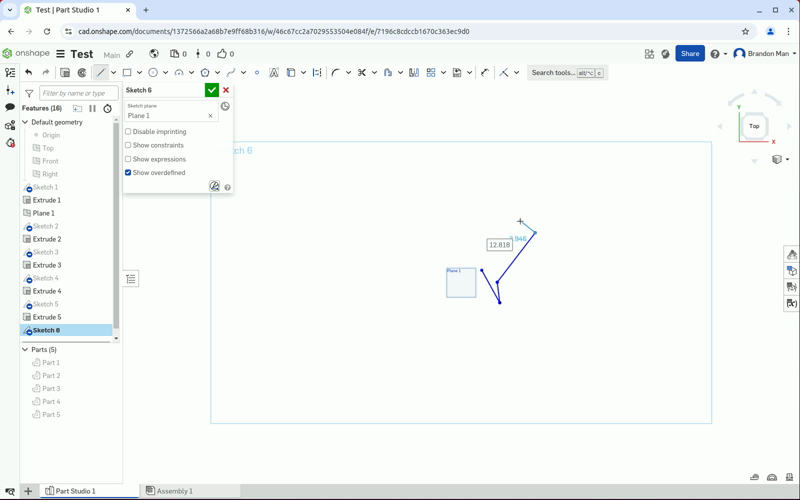
click(520, 220)
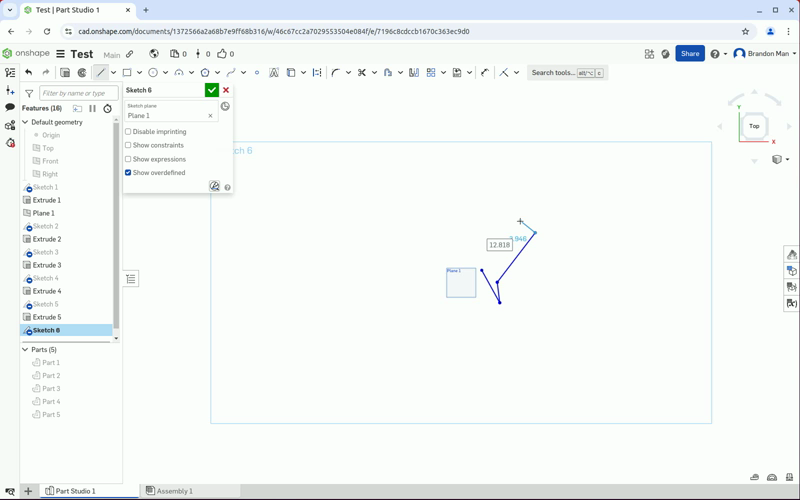
key_up(shift)
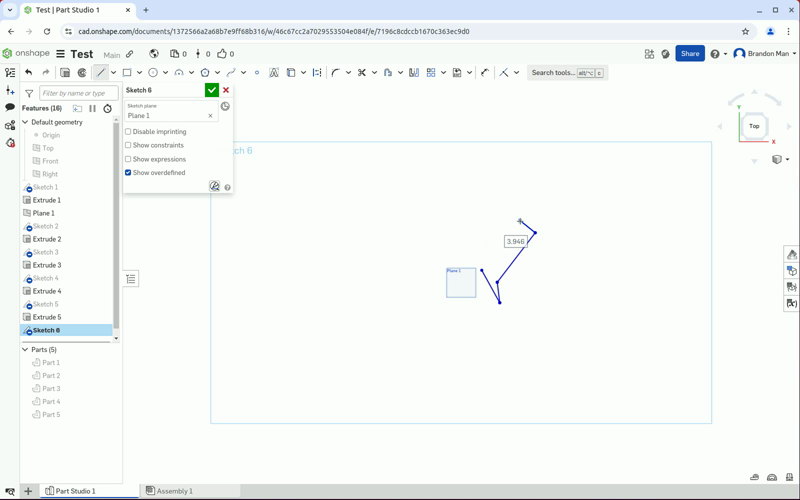
key_down(shift)
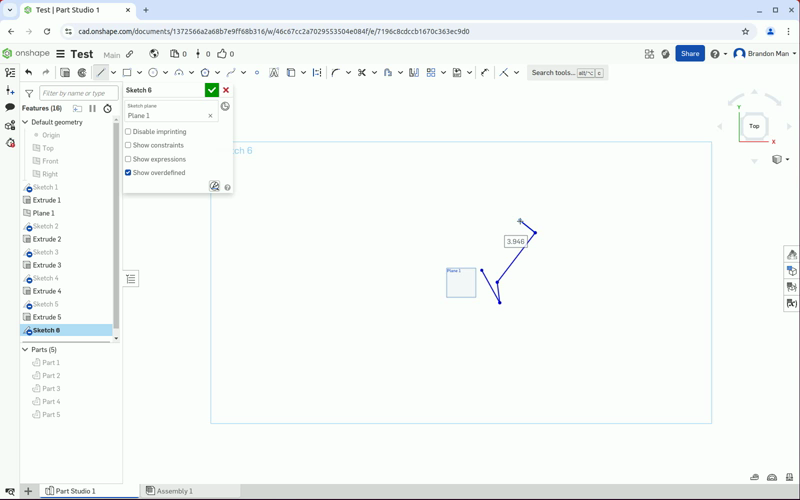
mouse_move(481, 270)
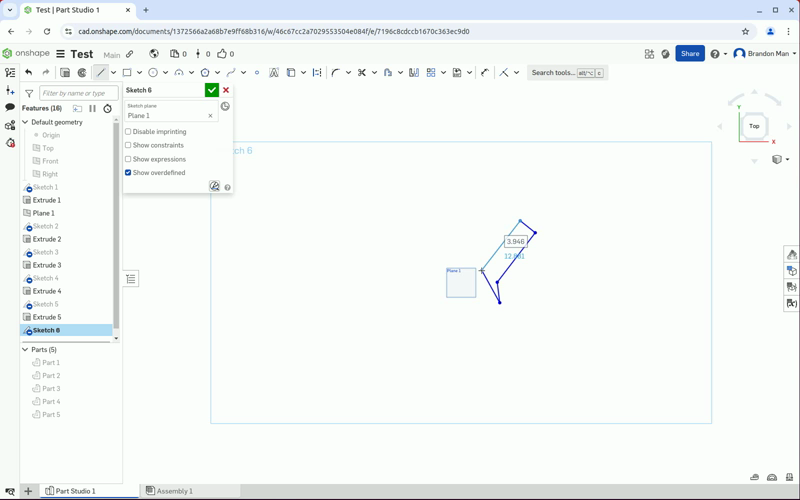
key_up(shift)
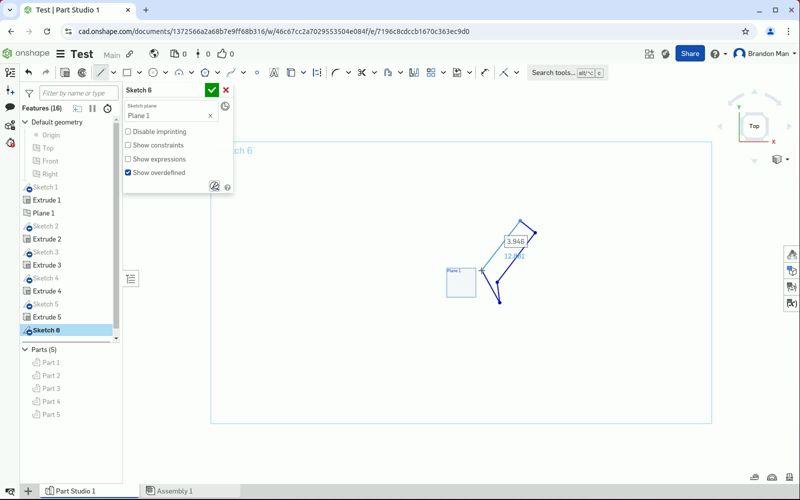
click(481, 270)
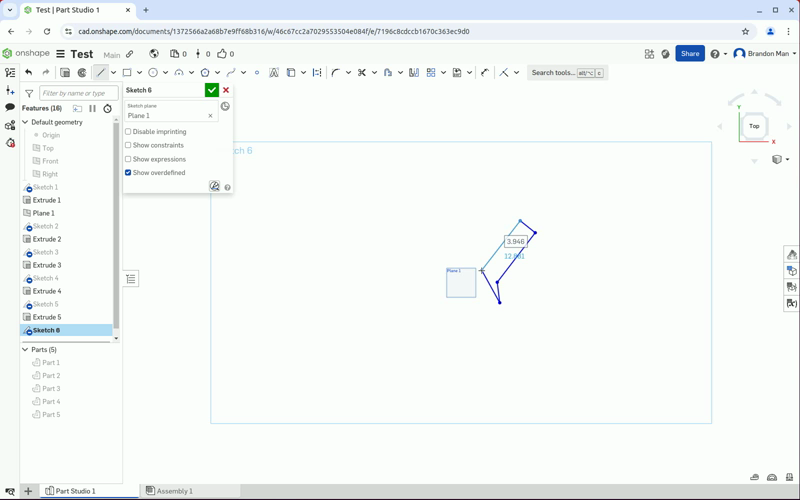
key(esc)
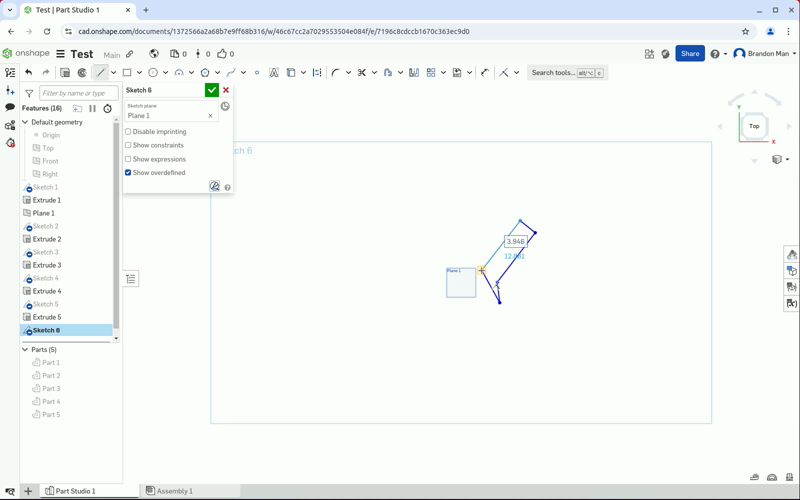
mouse_move(498, 252)
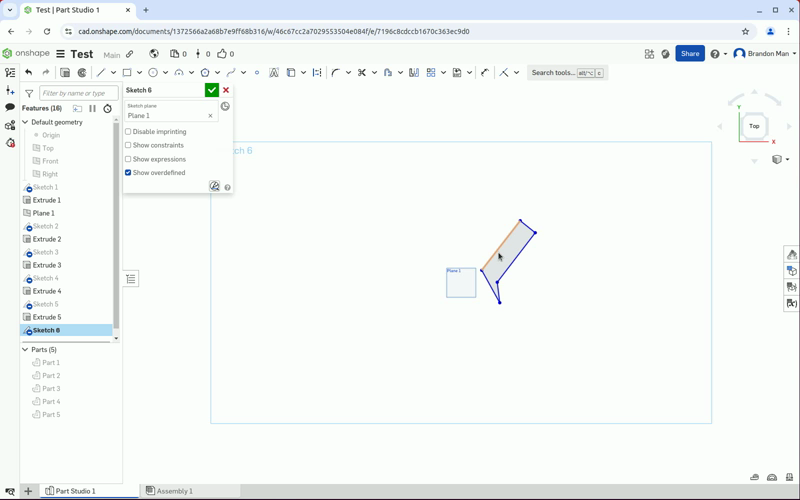
scroll(6)
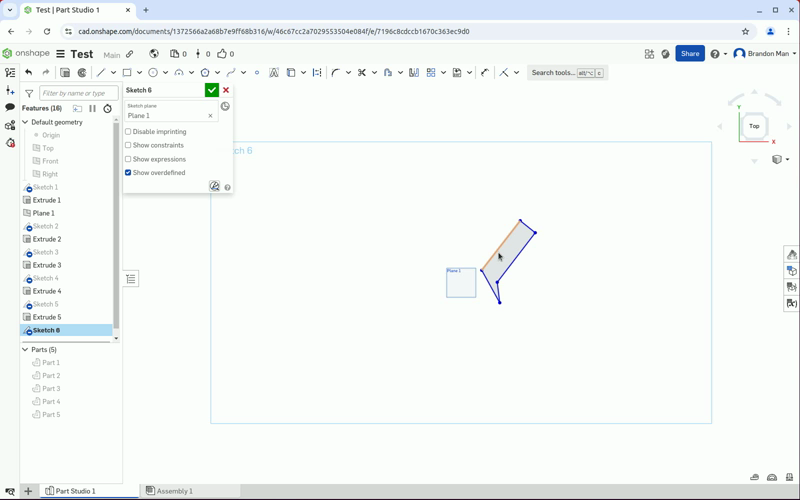
scroll(6)
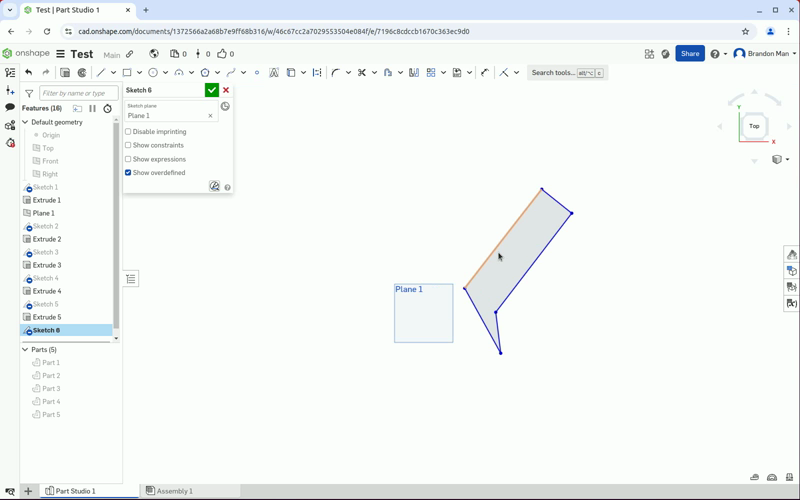
scroll(6)
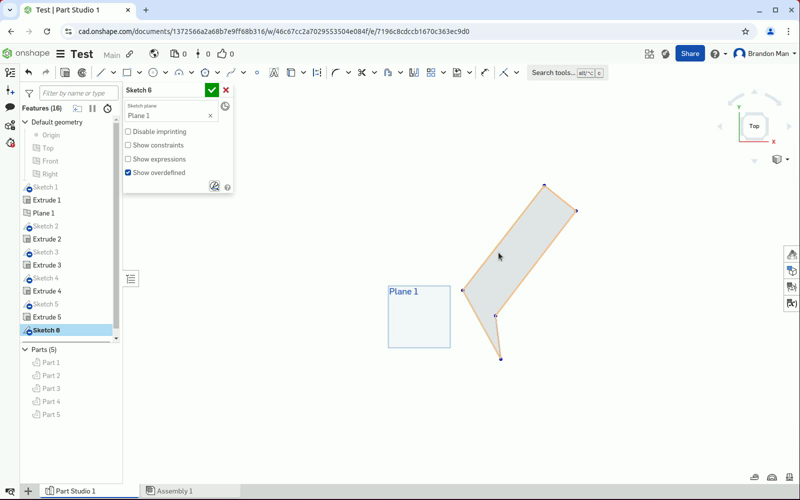
scroll(6)
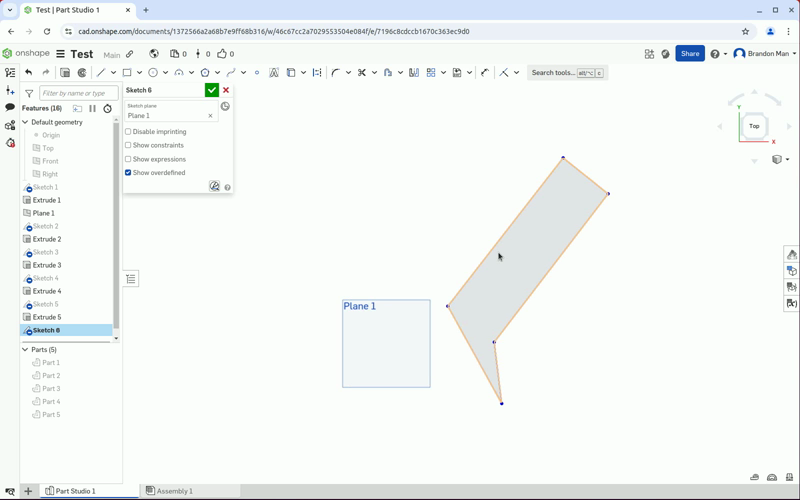
scroll(6)
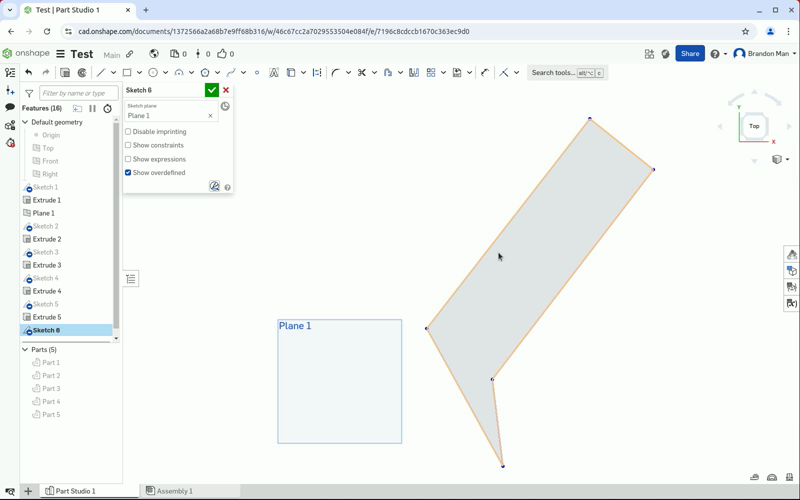
scroll(6)
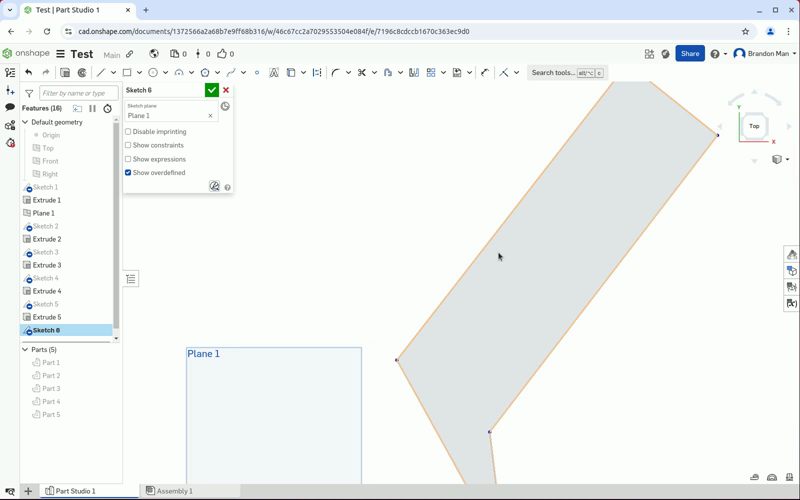
scroll(6)
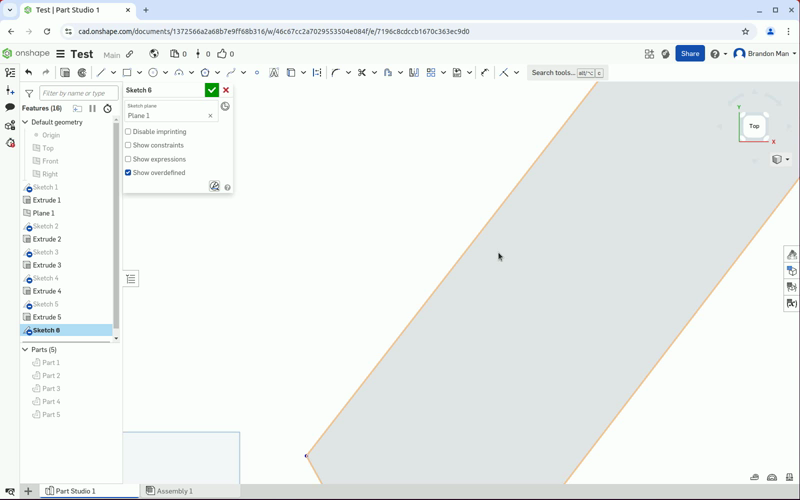
click(498, 252)
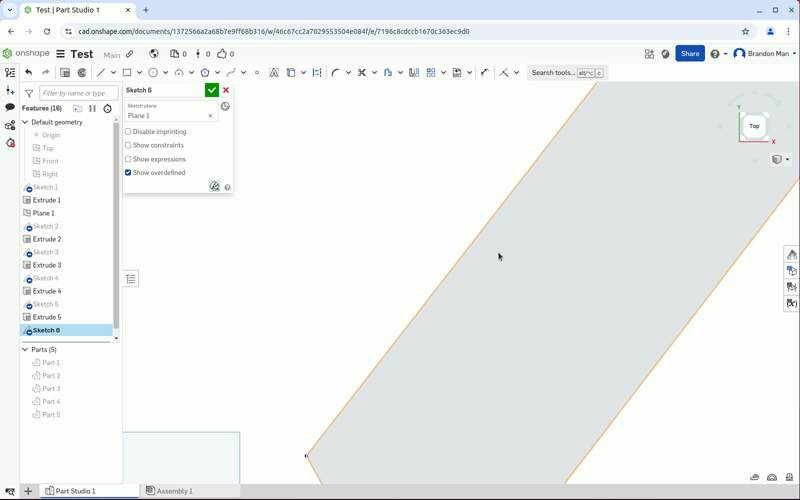
scroll(-6)
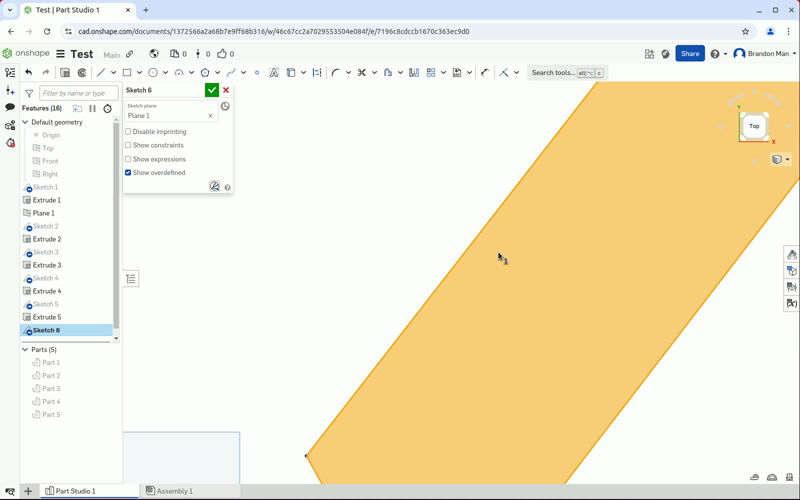
scroll(-6)
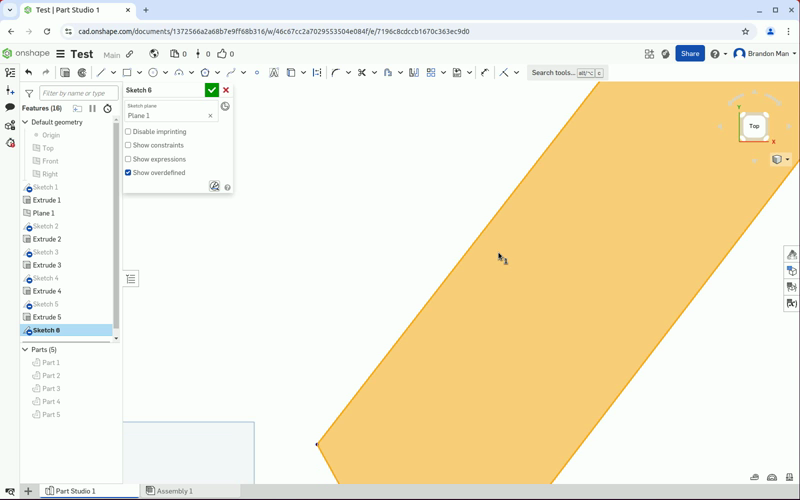
scroll(-6)
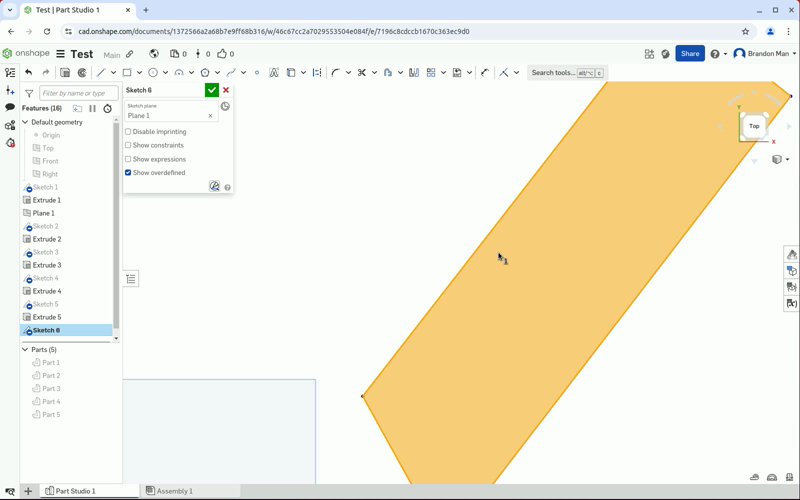
scroll(-6)
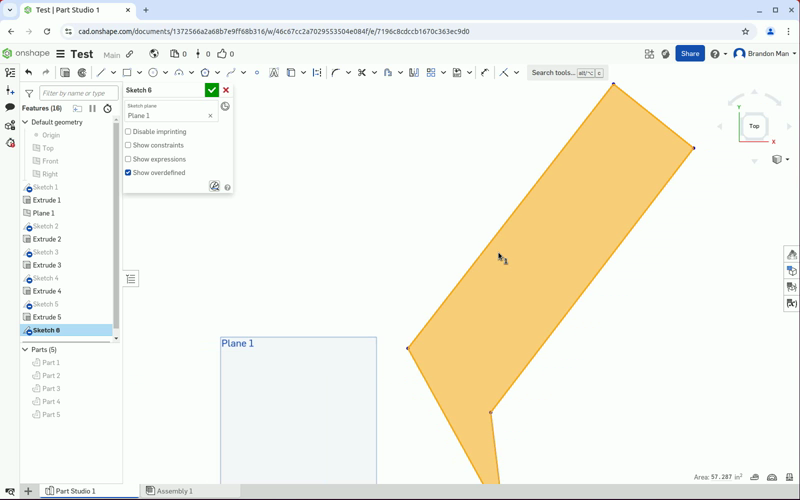
scroll(-6)
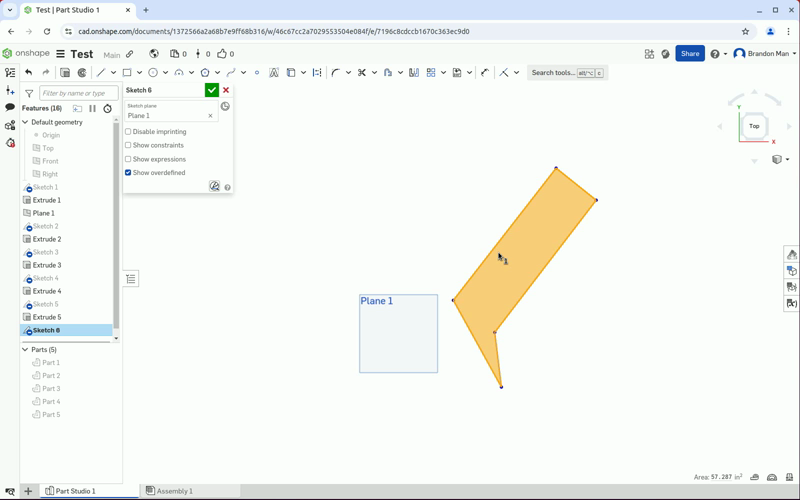
scroll(-6)
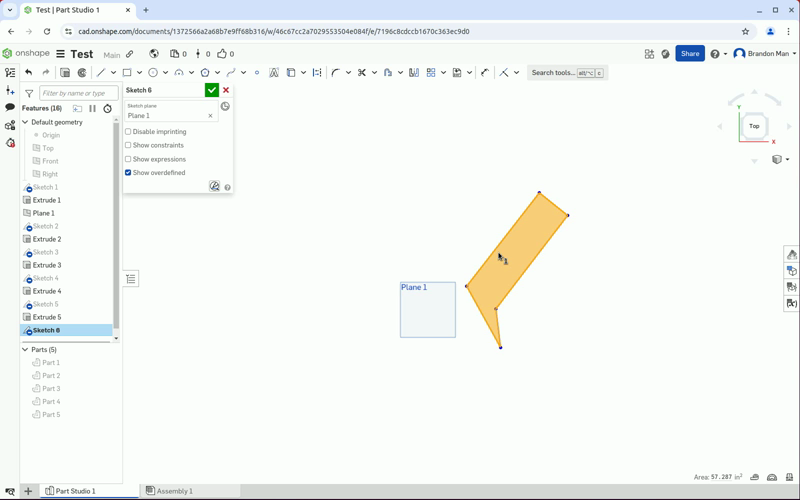
scroll(-6)
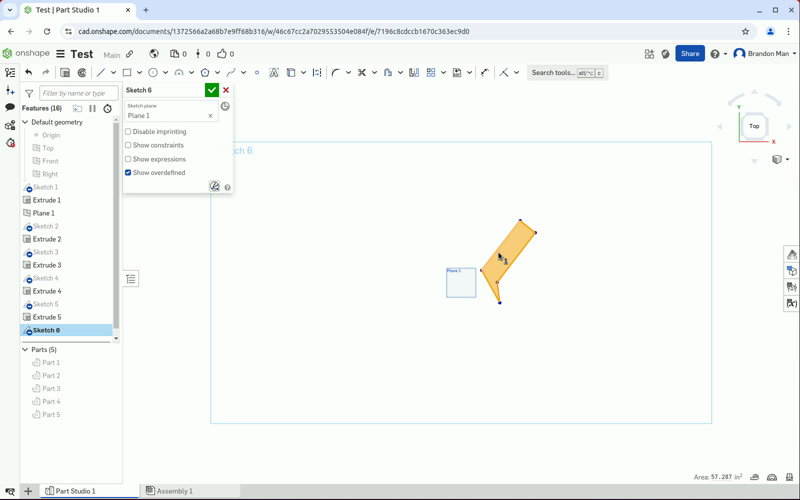
mouse_move(73, 352)
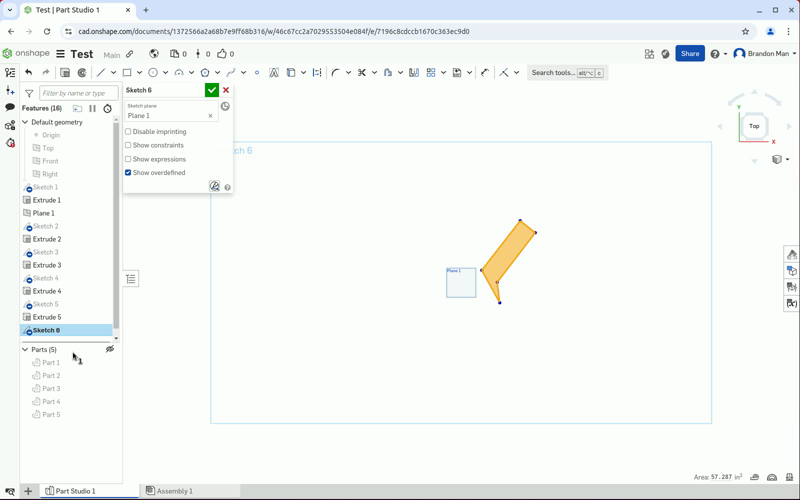
key(shift+y)
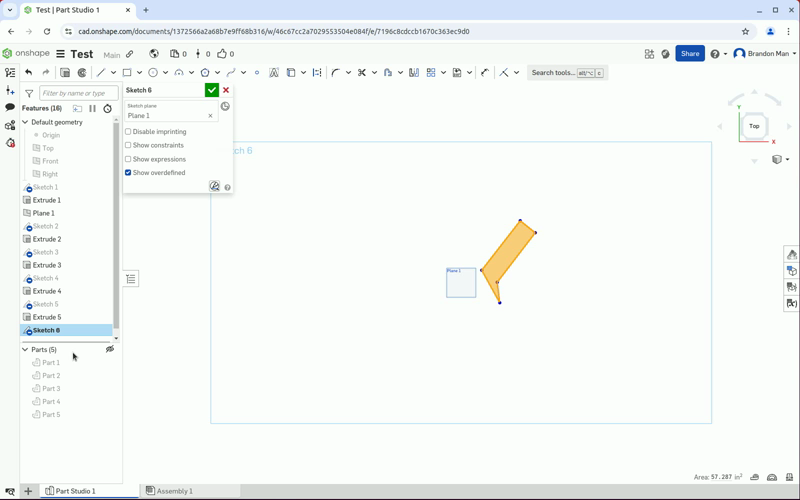
key(shift+e)
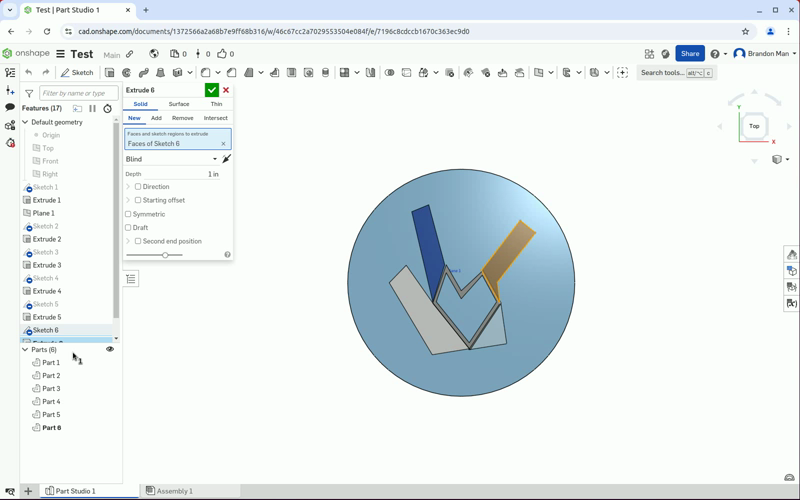
mouse_move(143, 106)
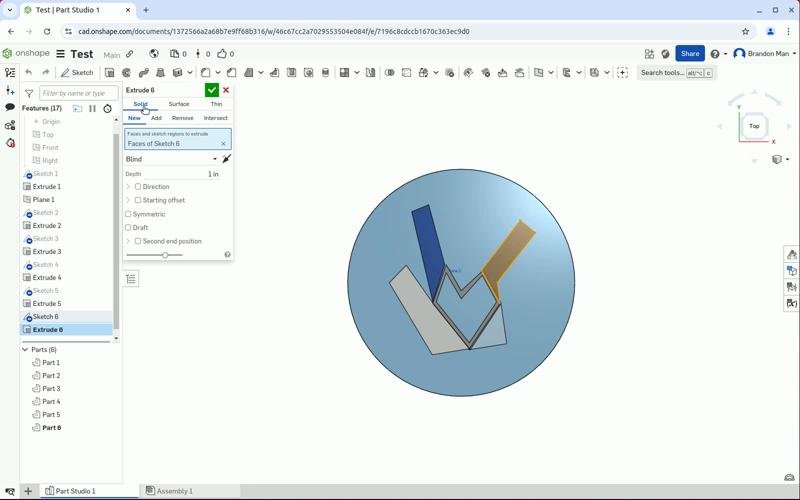
click(143, 106)
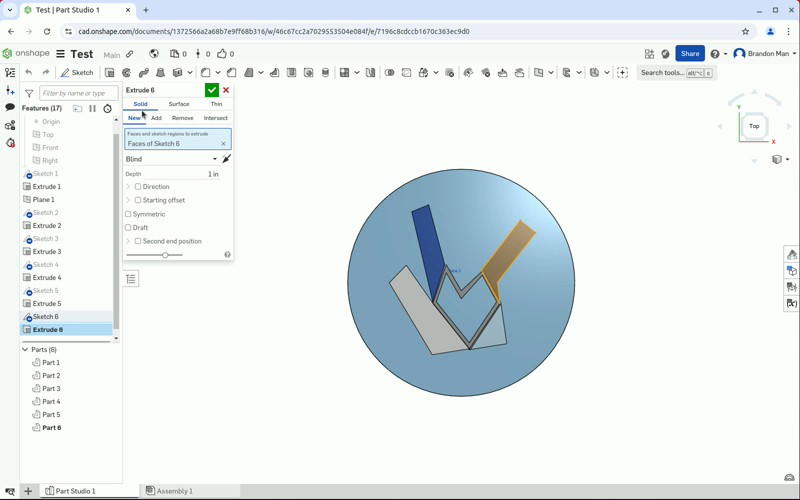
mouse_move(137, 120)
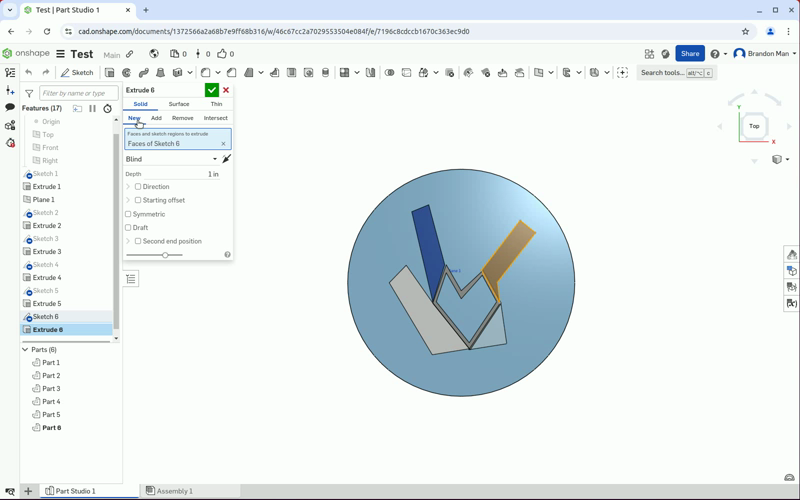
click(137, 120)
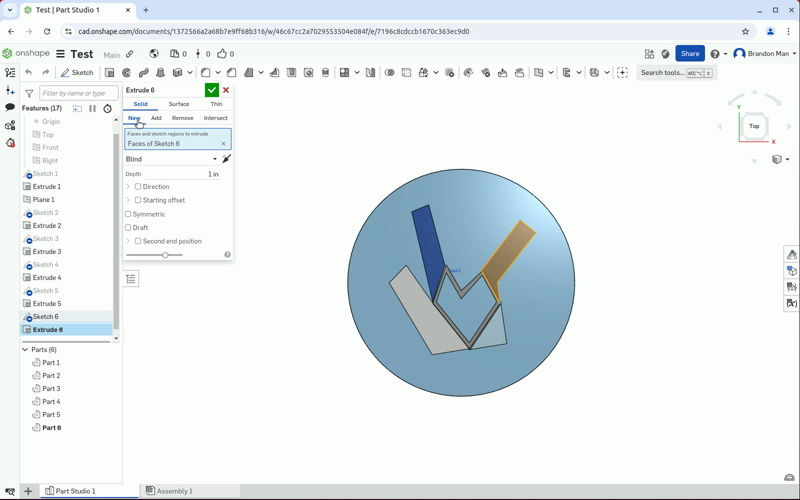
key(tab, 4)
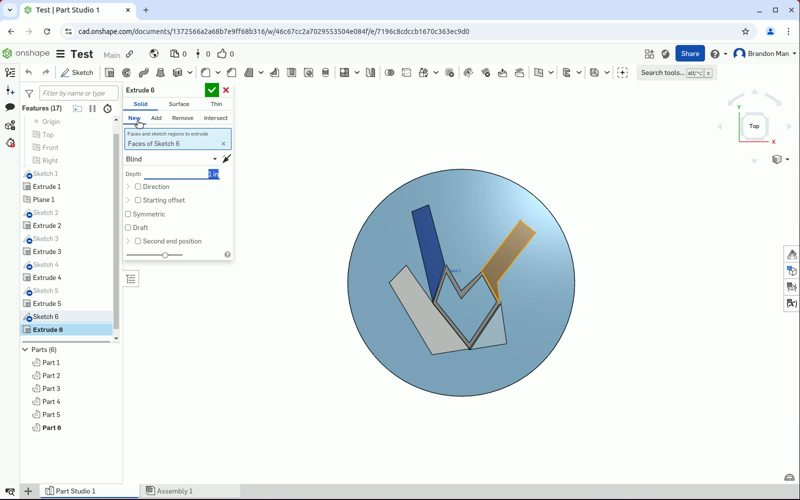
text(0.722)
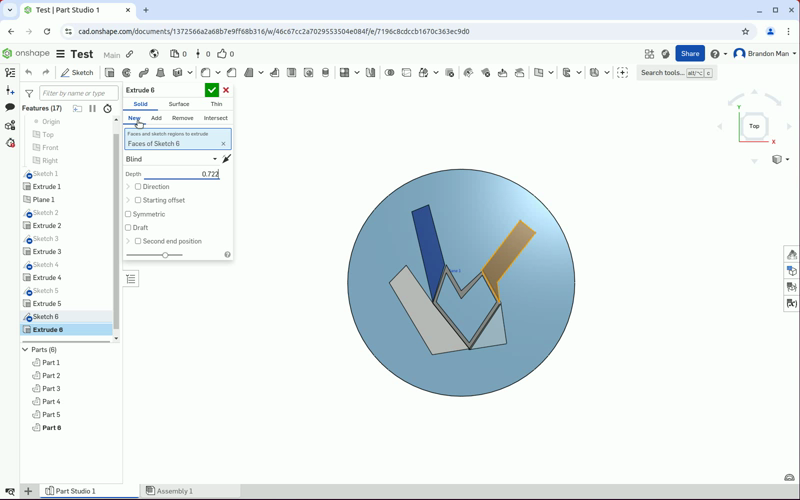
key(enter)
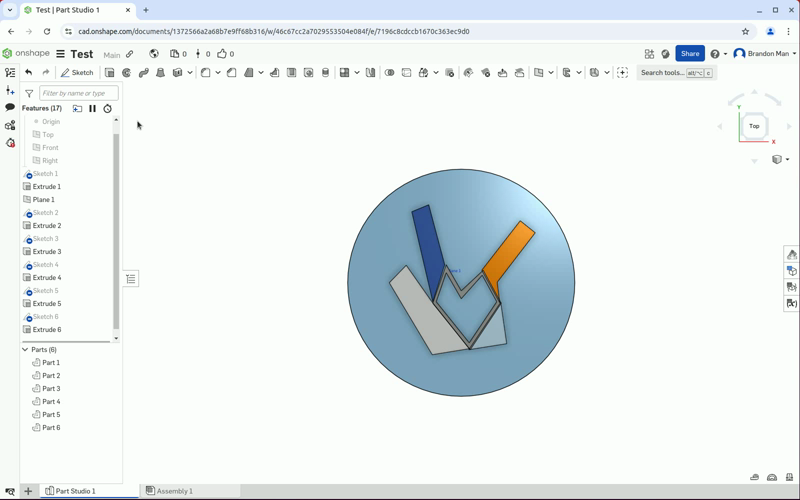
key(shift+h)
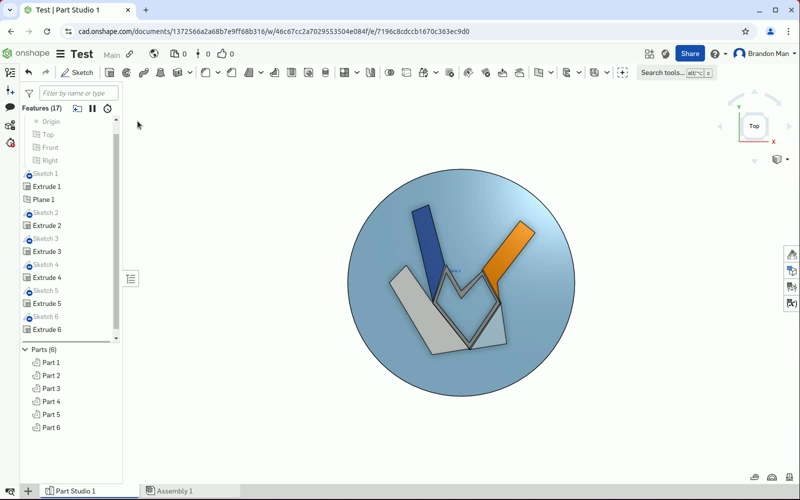
key(shift+h)
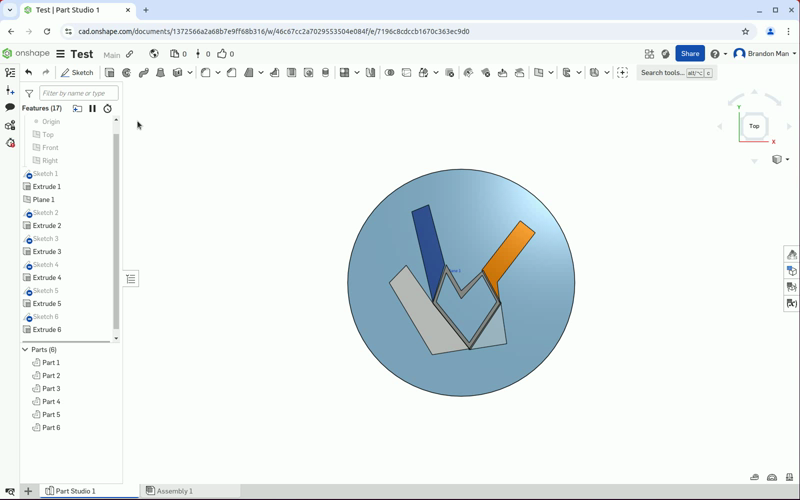
mouse_move(69, 176)
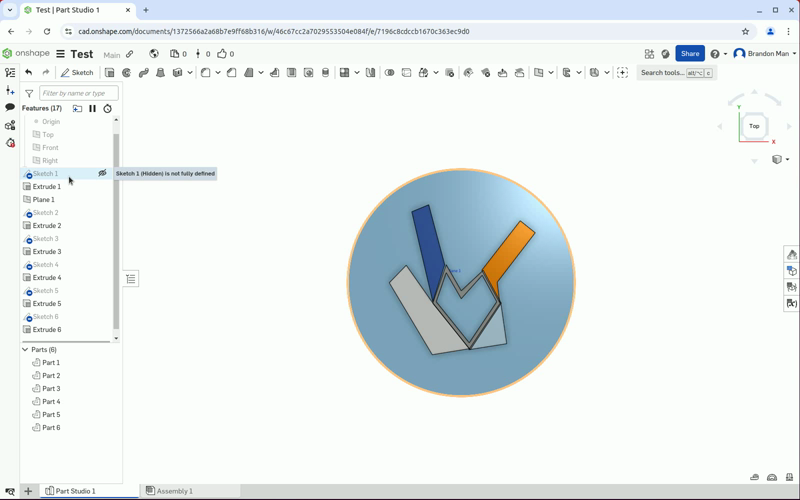
click(69, 176)
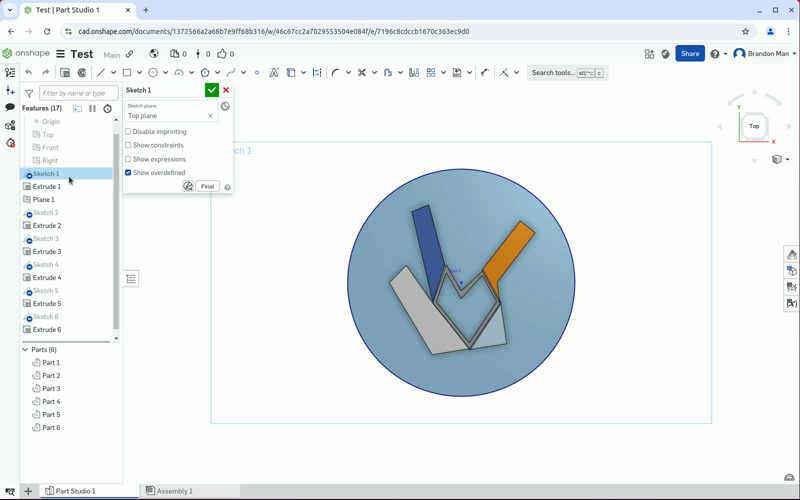
mouse_move(229, 92)
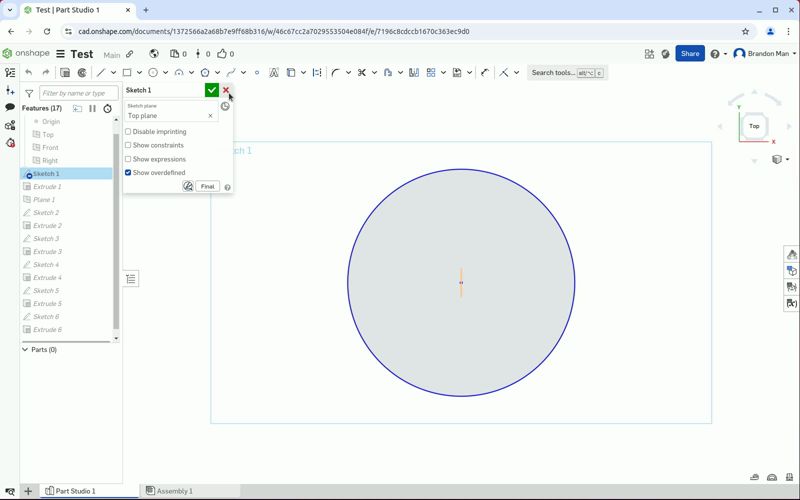
click(229, 92)
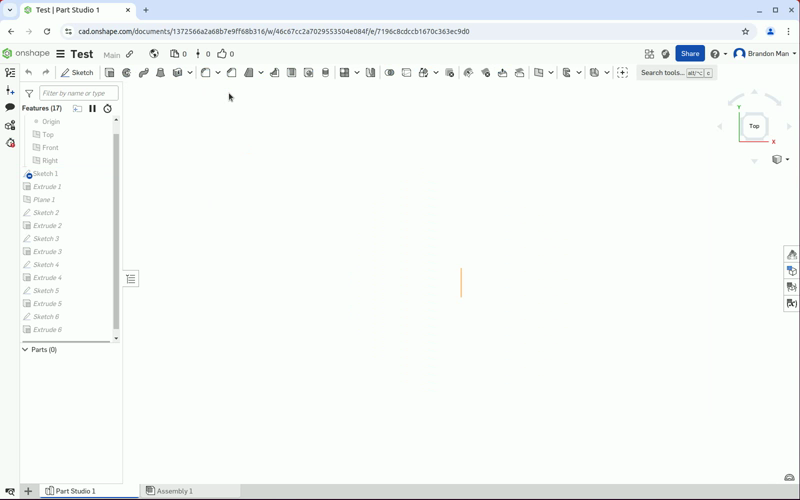
key(shift+s)
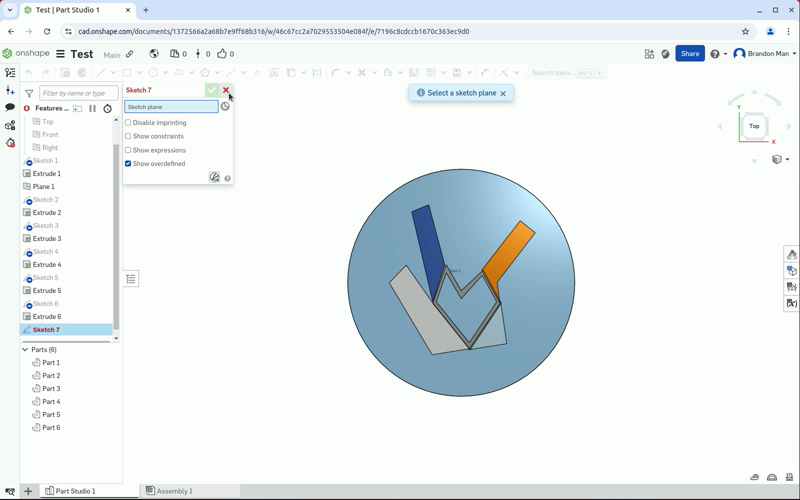
mouse_move(69, 189)
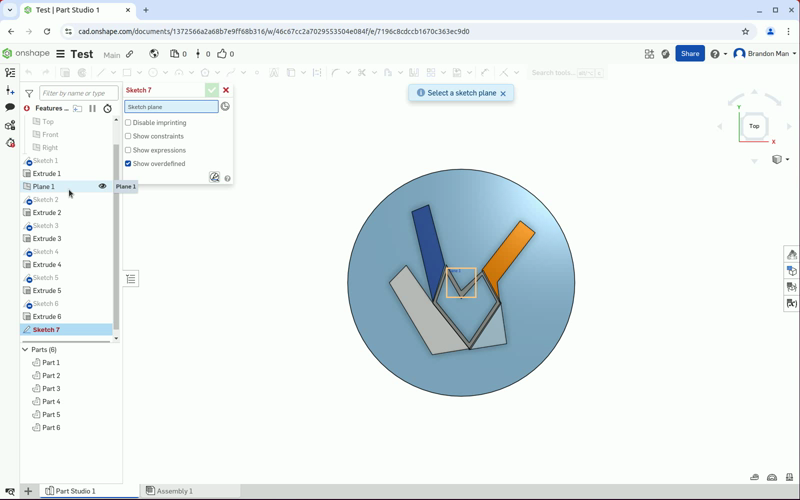
click(69, 189)
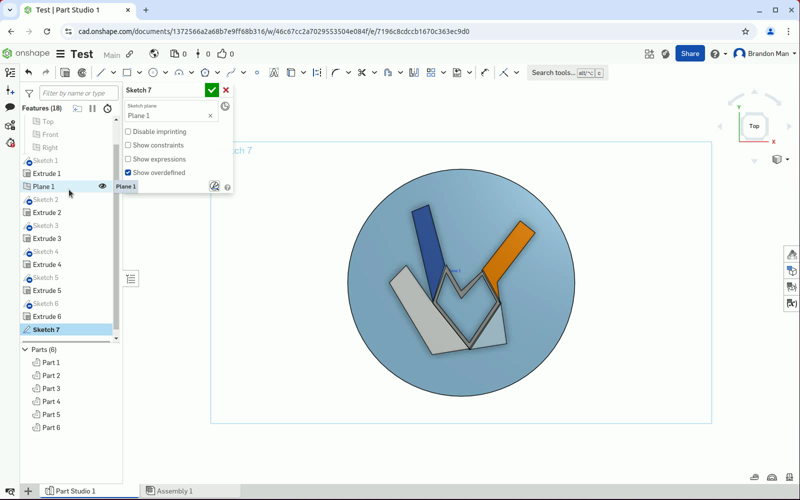
mouse_move(73, 352)
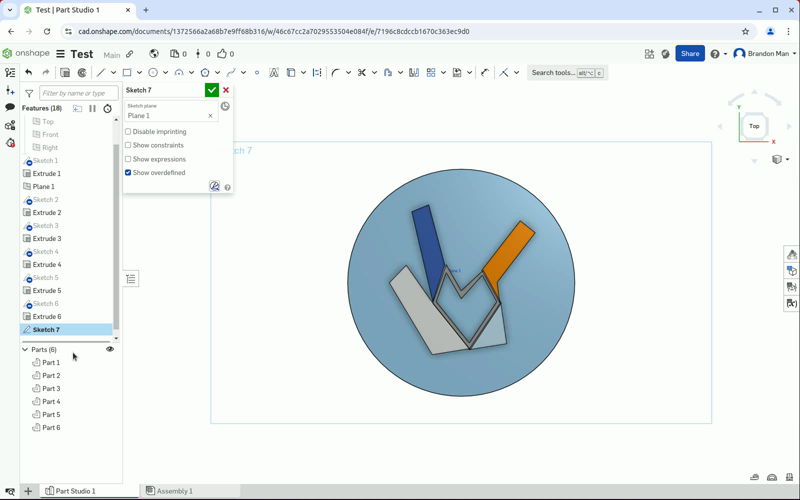
key(y)
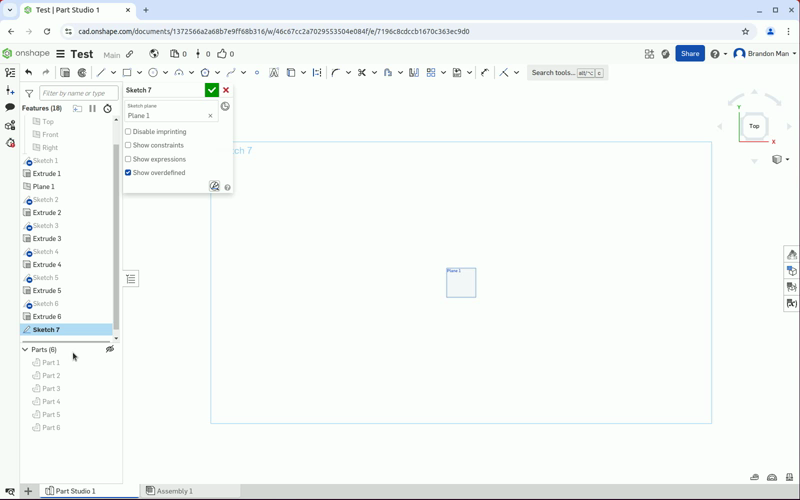
key(l)
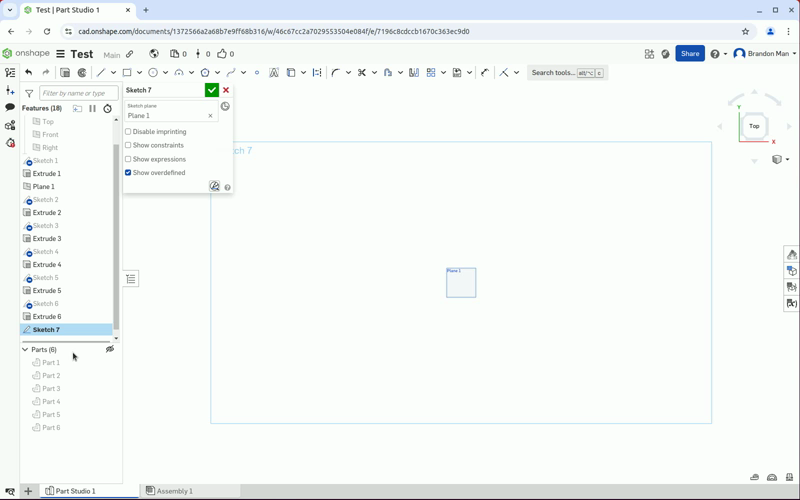
key_down(shift)
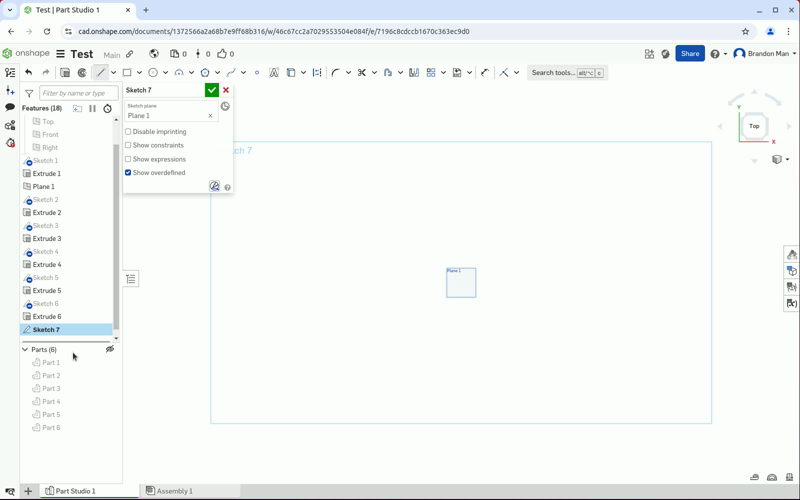
mouse_move(445, 265)
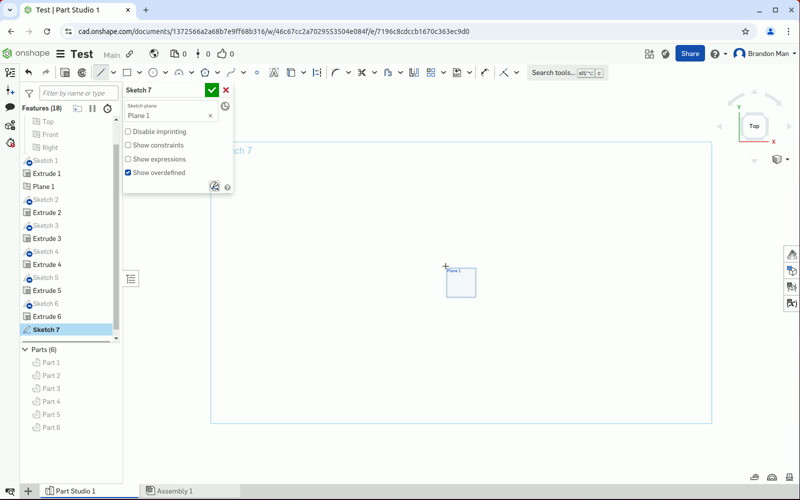
click(445, 265)
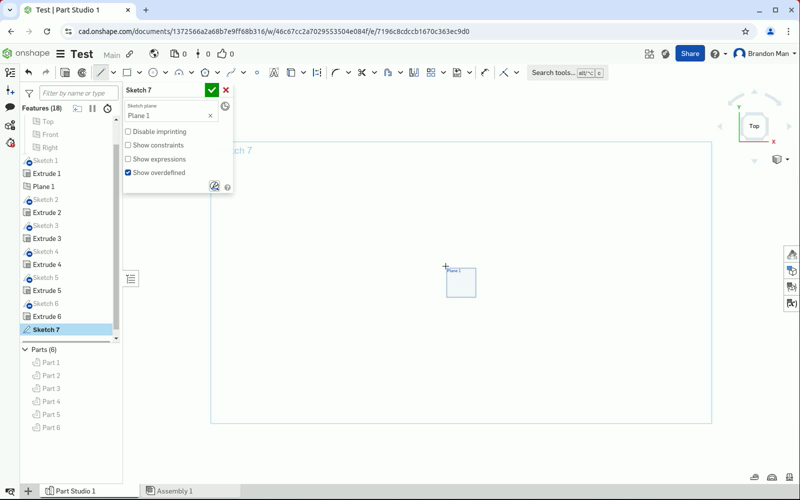
key_up(shift)
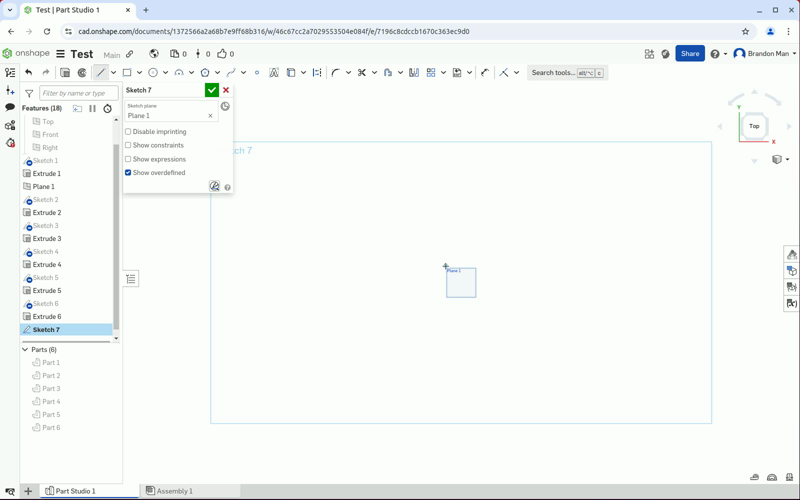
key_down(shift)
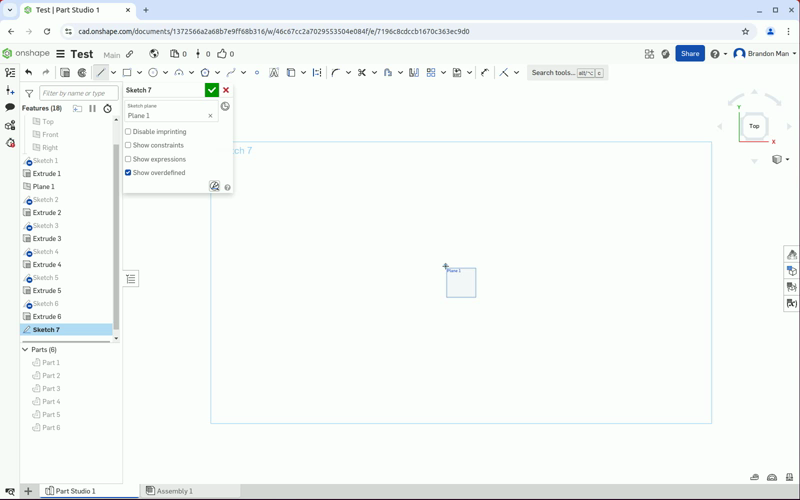
mouse_move(475, 265)
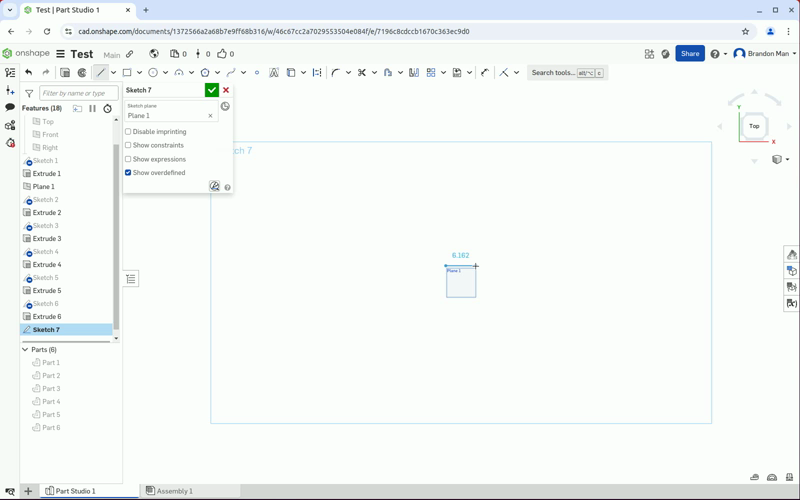
mouse_move(460, 291)
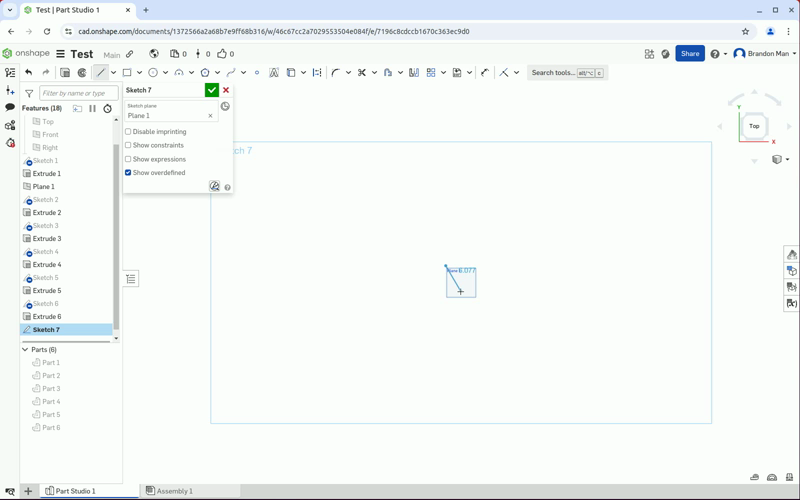
click(460, 291)
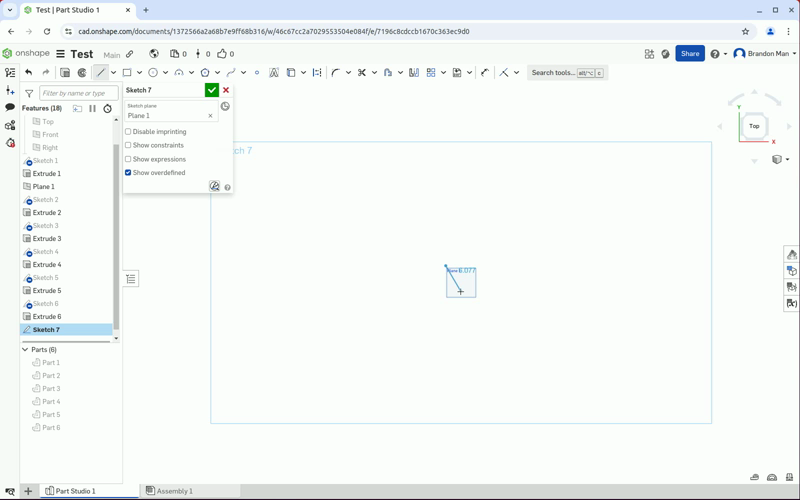
key_up(shift)
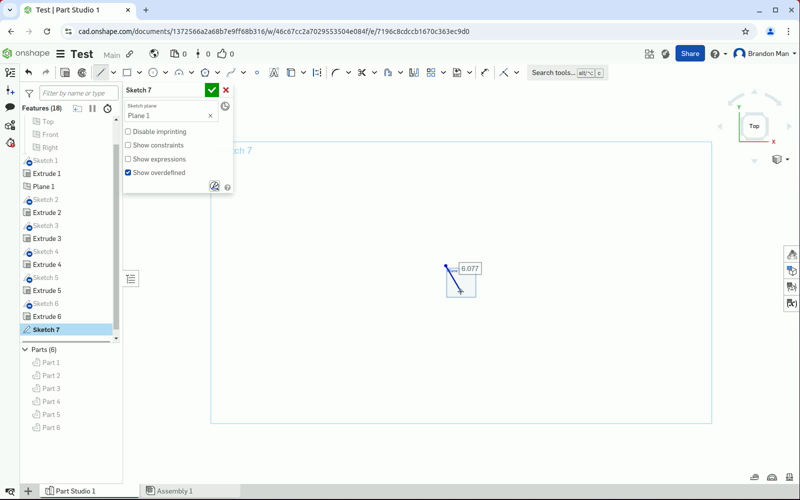
key_down(shift)
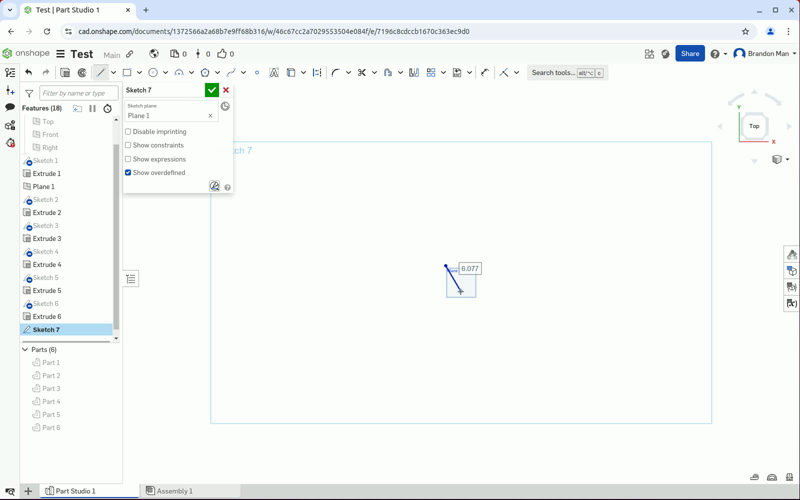
mouse_move(490, 291)
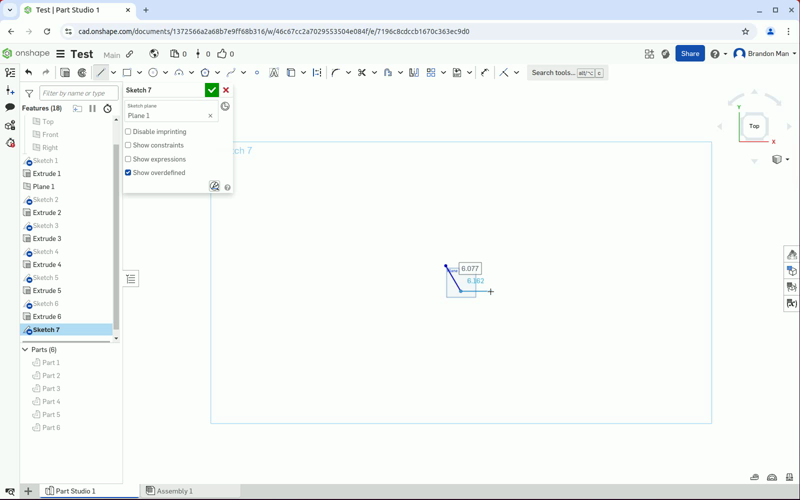
mouse_move(482, 270)
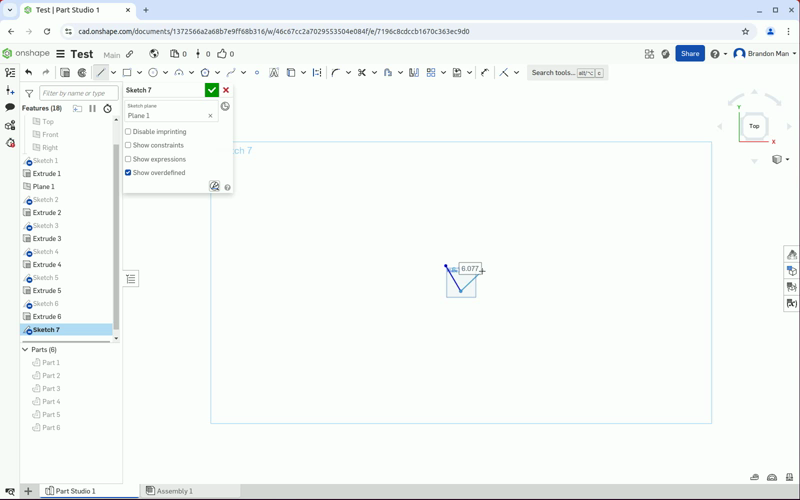
click(482, 270)
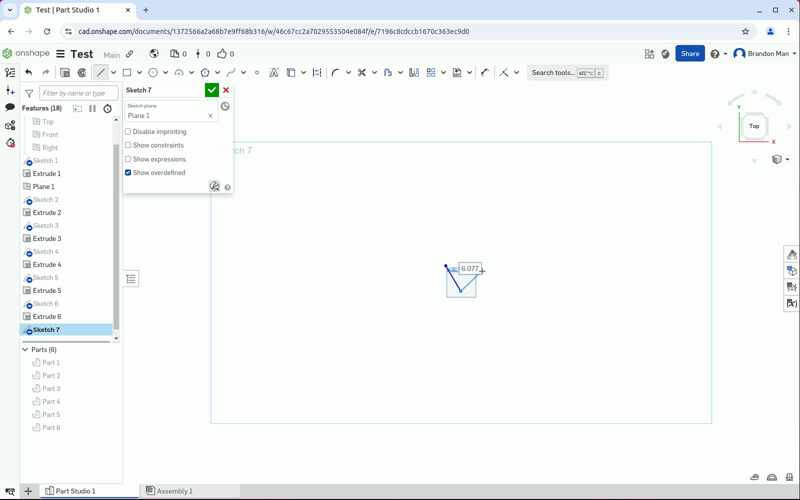
key_up(shift)
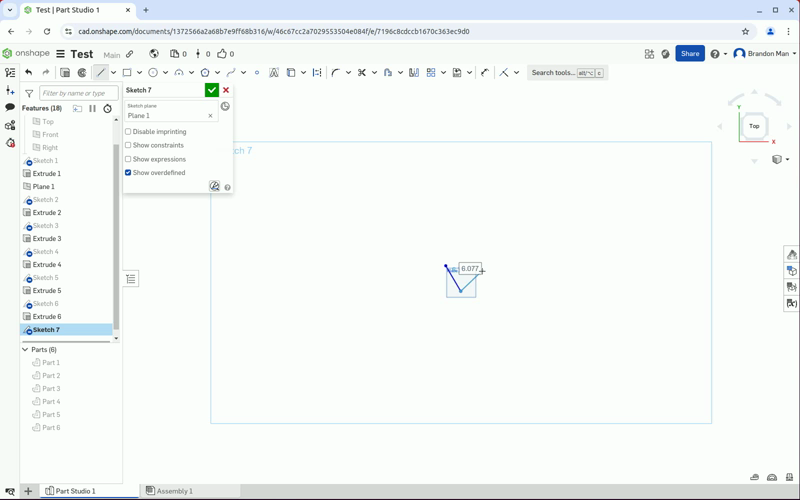
key_down(shift)
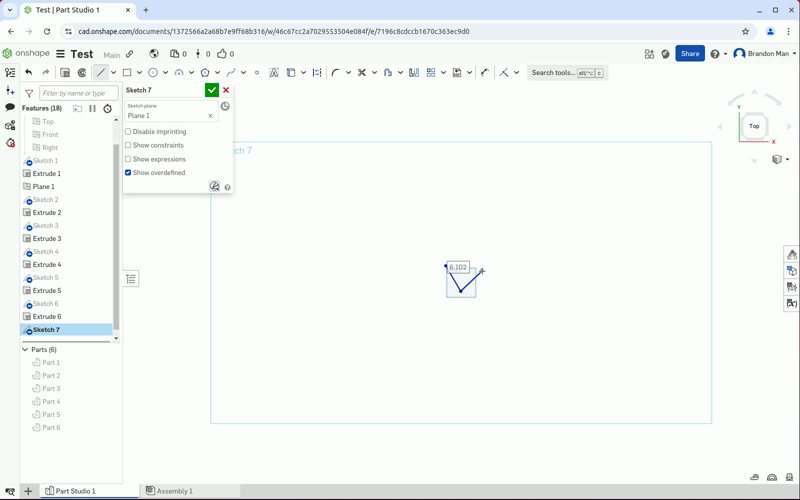
mouse_move(506, 213)
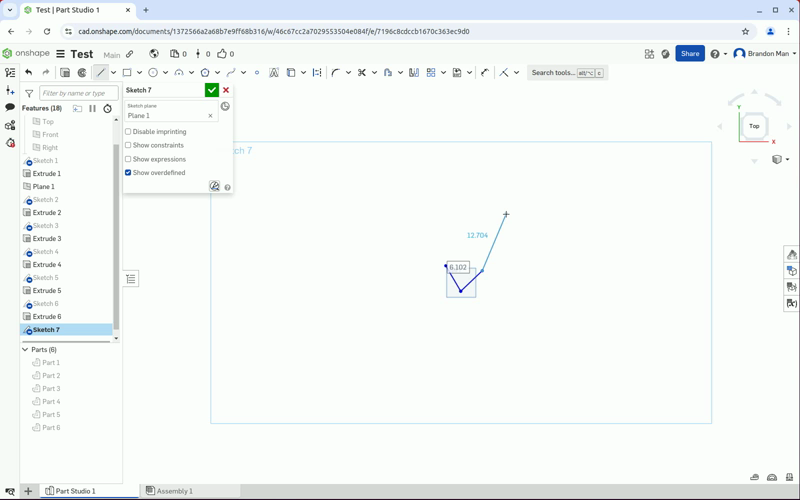
click(506, 213)
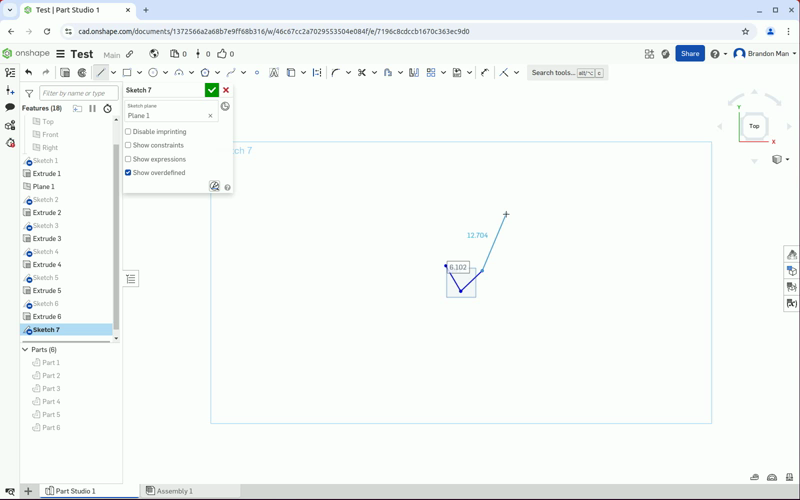
key_up(shift)
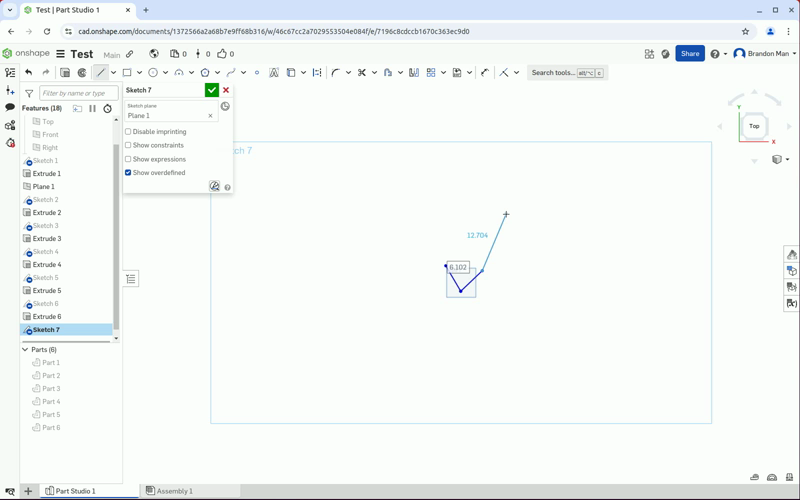
key_down(shift)
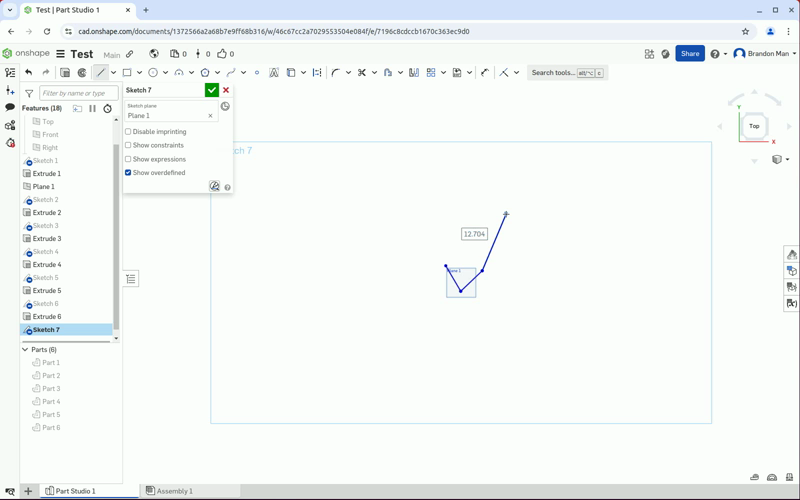
mouse_move(536, 213)
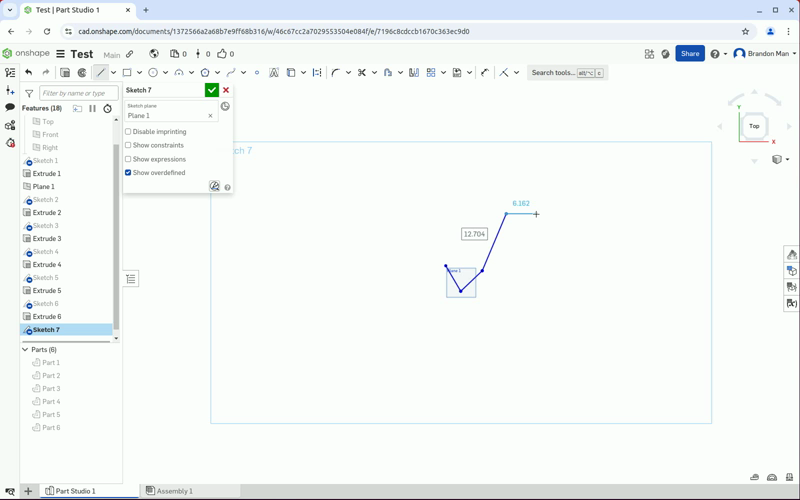
mouse_move(486, 205)
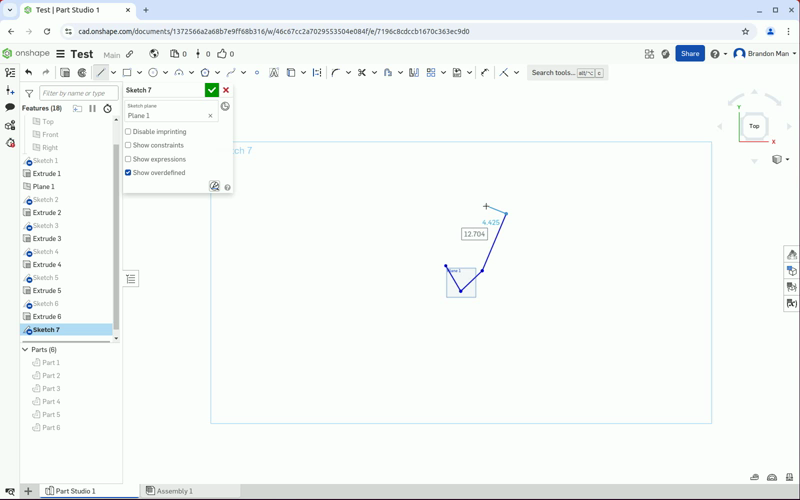
click(486, 205)
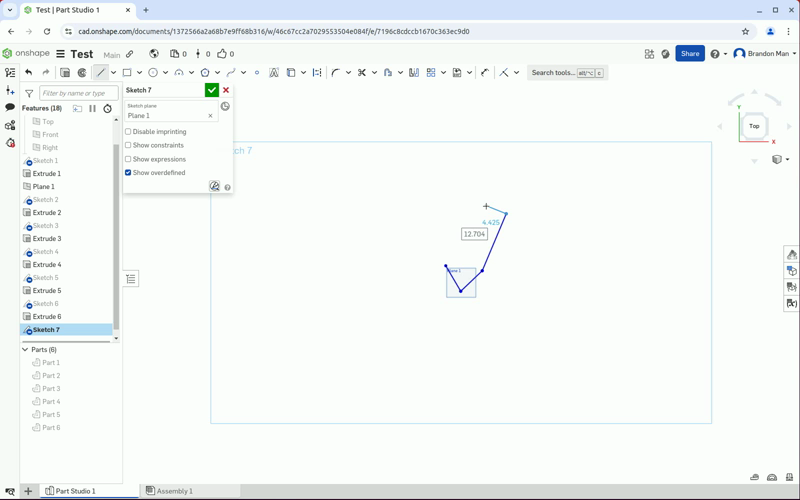
key_up(shift)
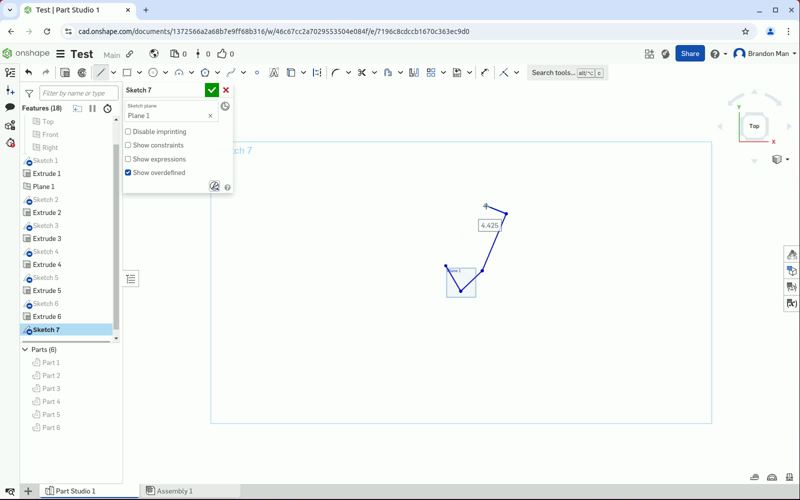
key_down(shift)
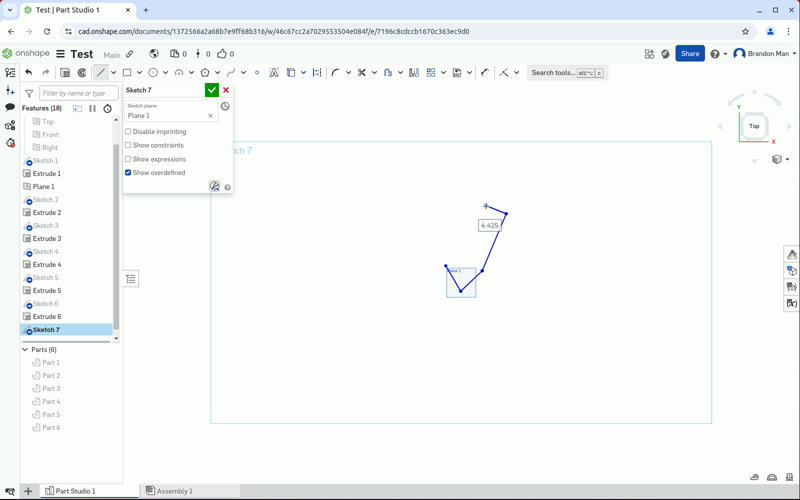
mouse_move(460, 265)
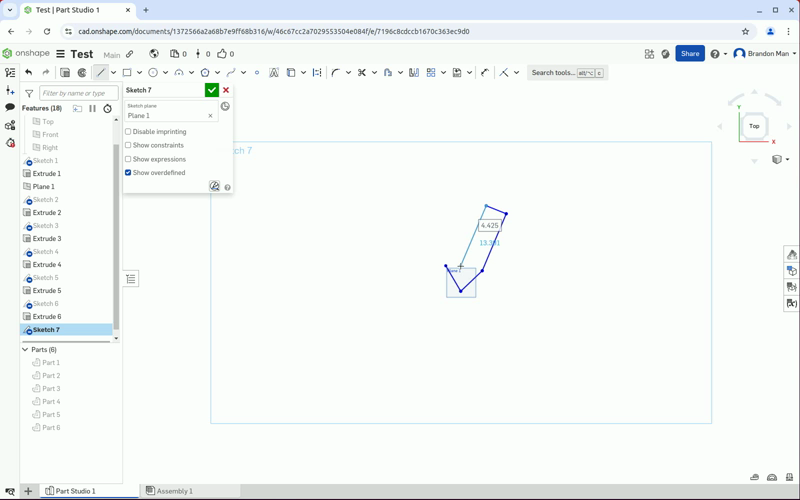
click(460, 265)
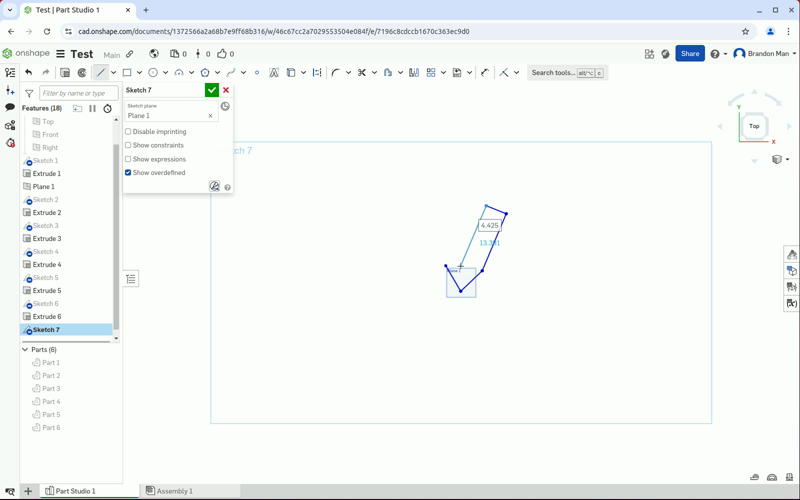
key_up(shift)
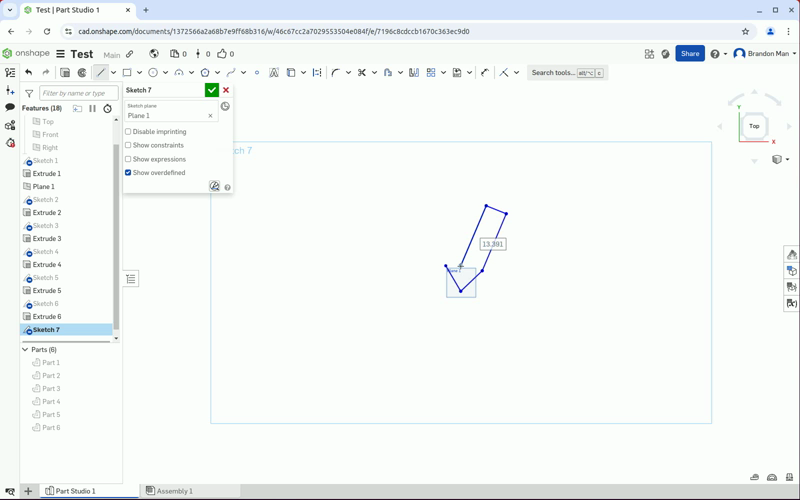
key_down(shift)
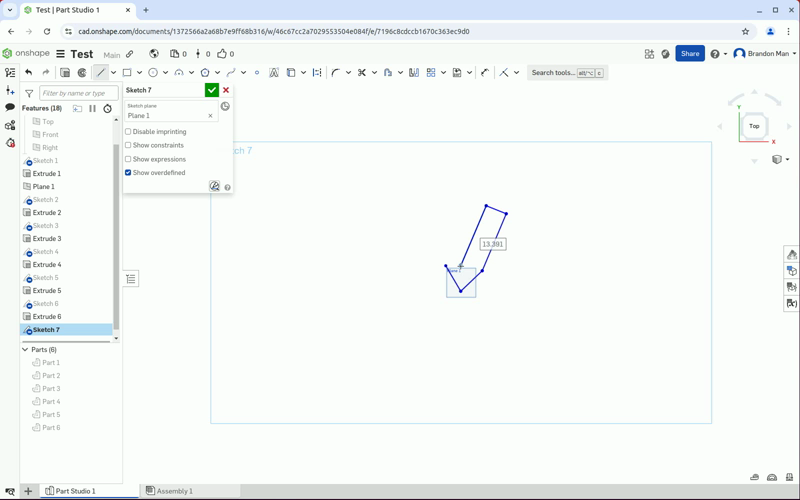
mouse_move(469, 204)
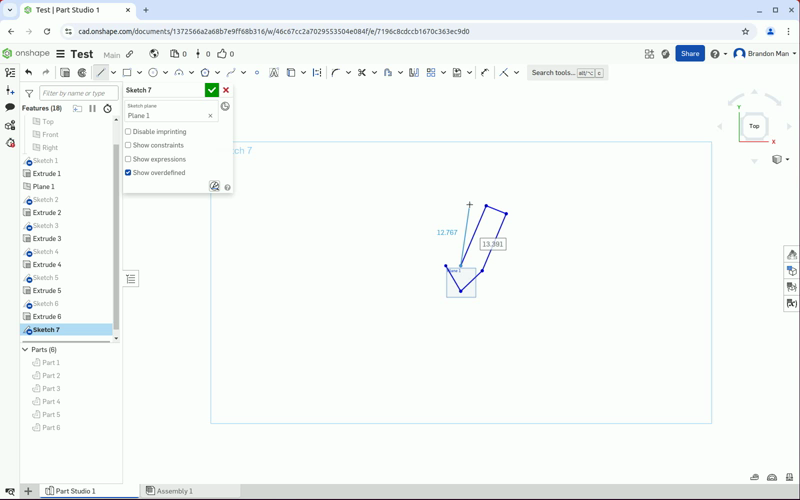
click(469, 204)
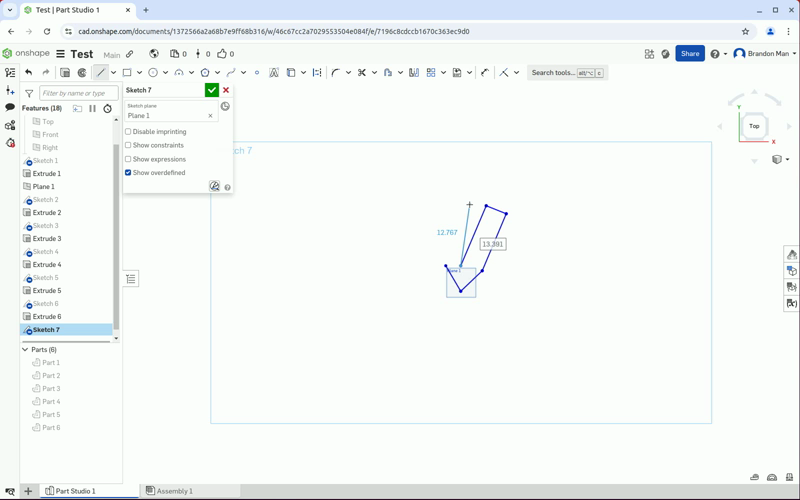
key_up(shift)
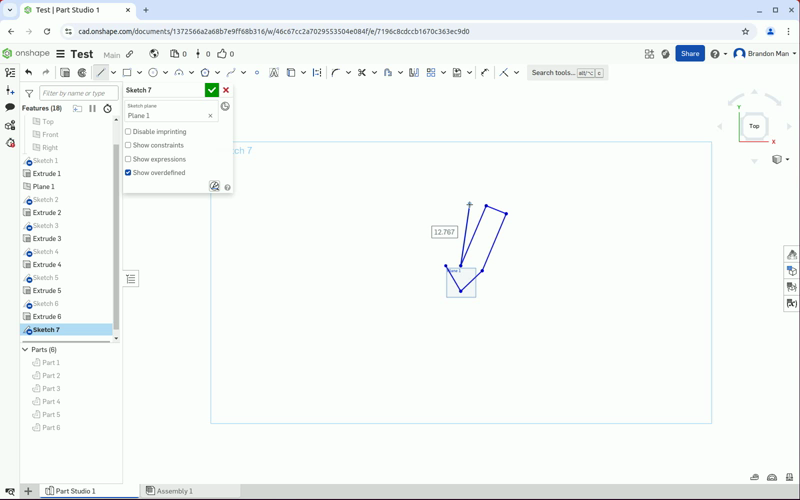
key_down(shift)
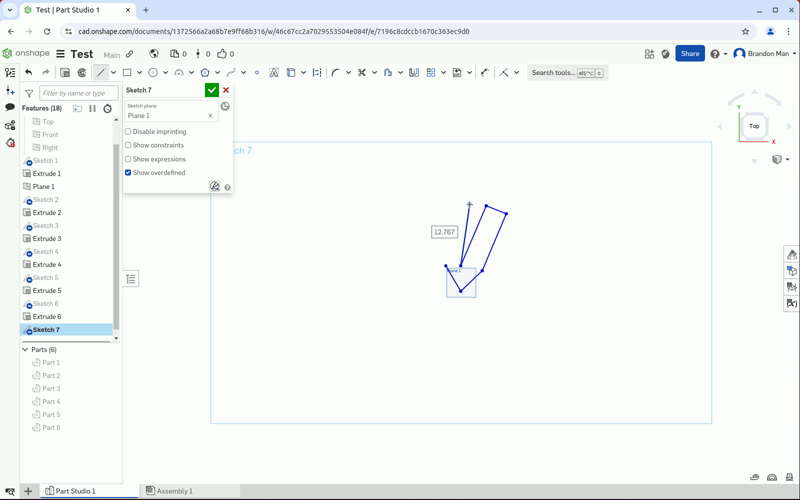
mouse_move(499, 204)
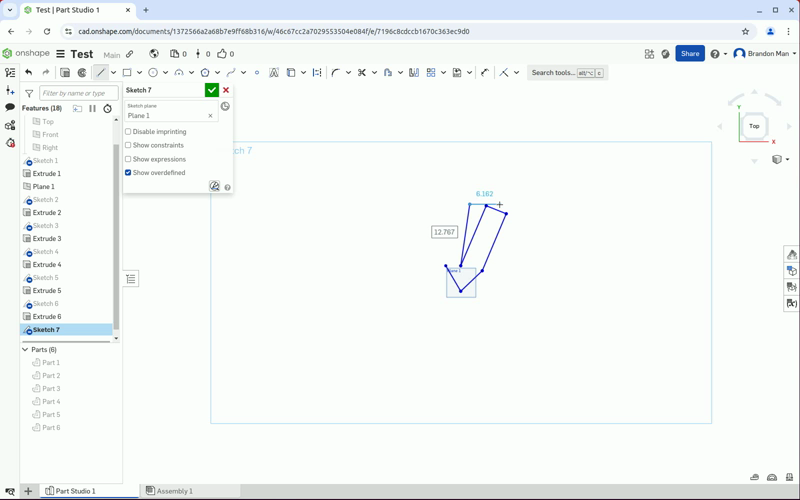
mouse_move(449, 202)
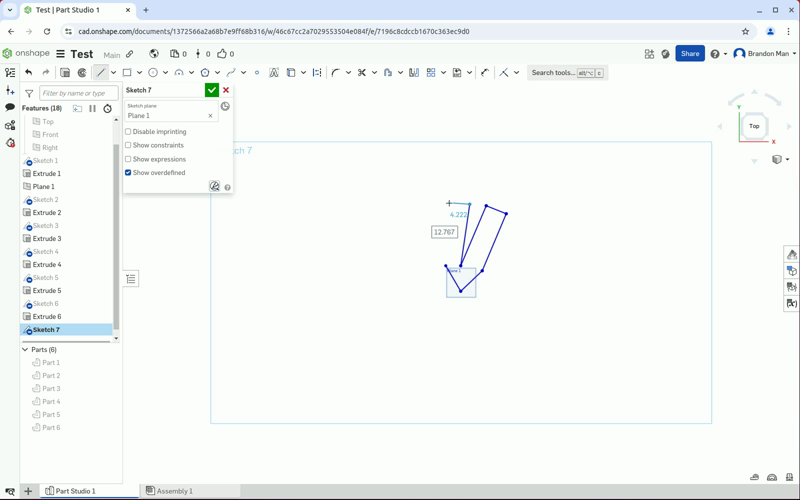
click(449, 202)
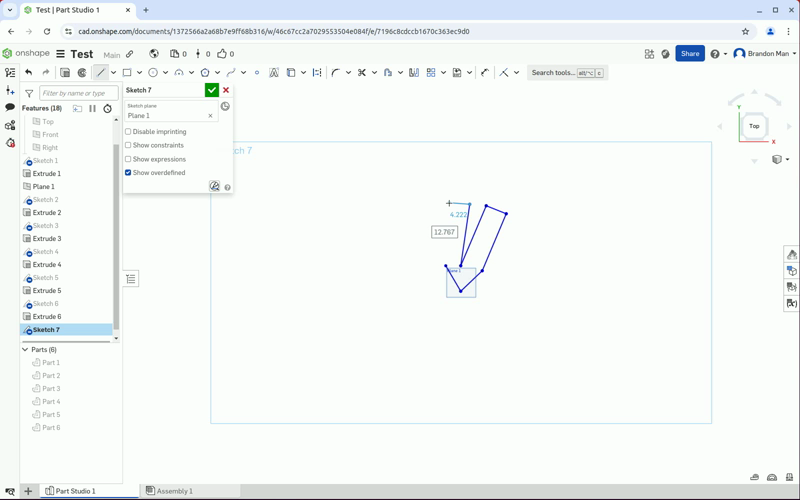
key_up(shift)
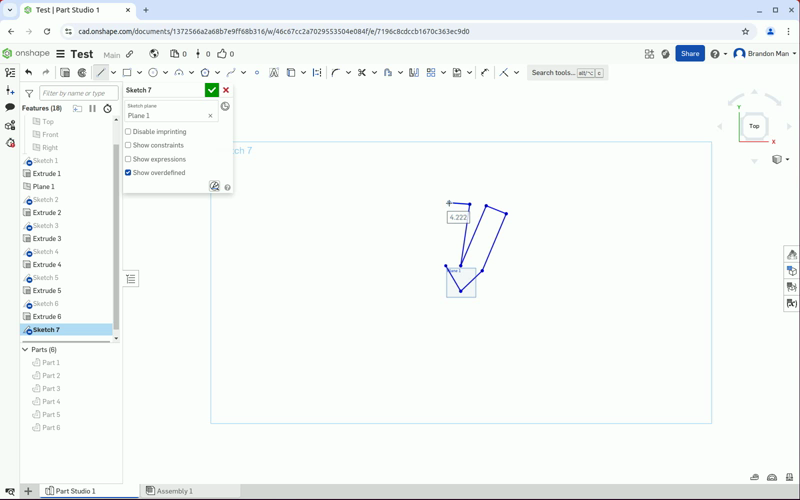
key_down(shift)
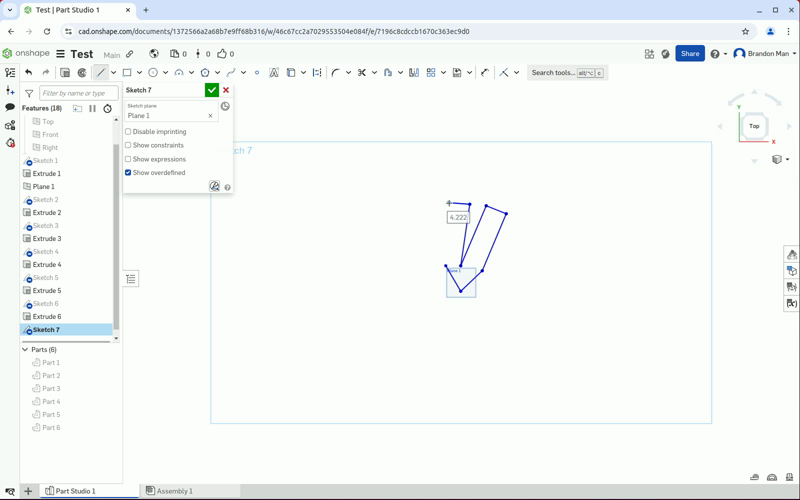
mouse_move(445, 265)
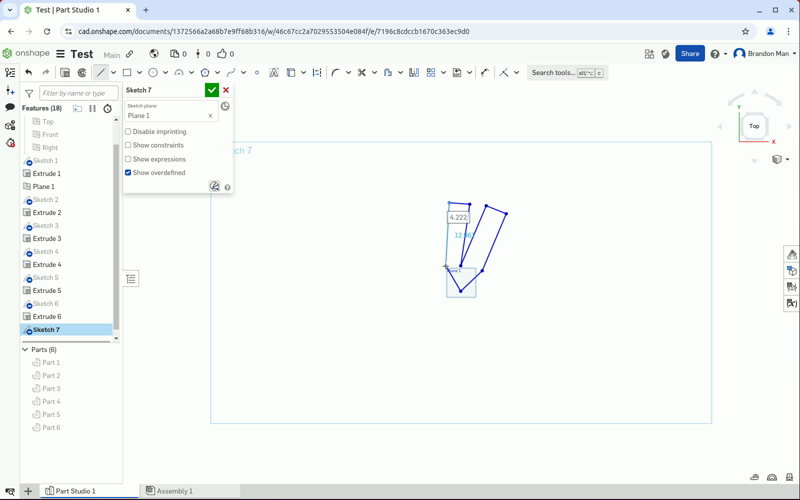
key_up(shift)
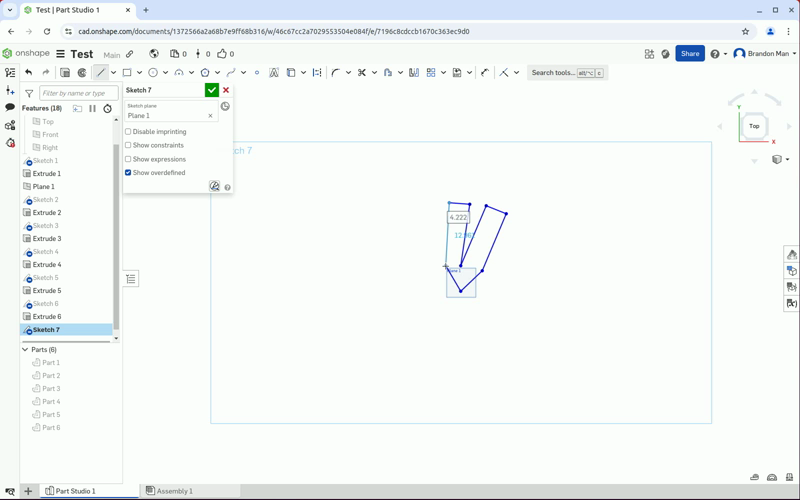
click(445, 265)
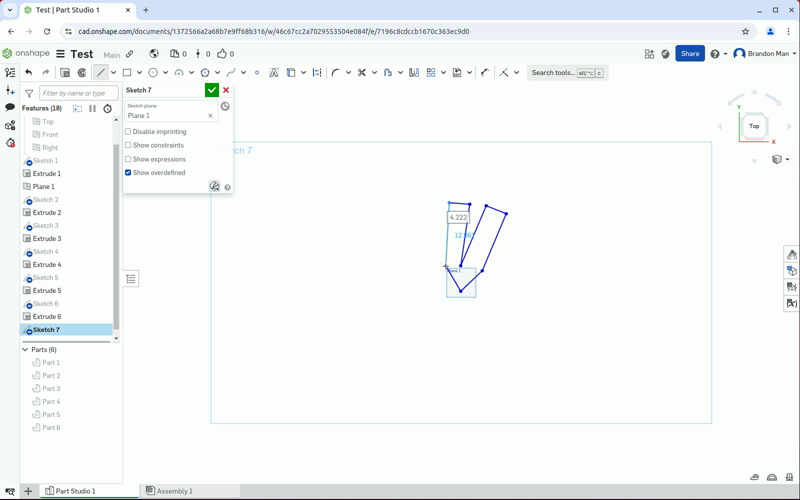
key(esc)
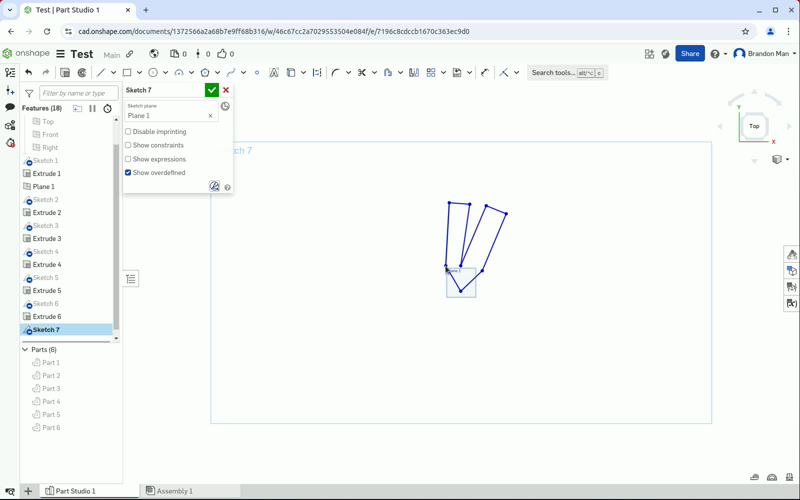
mouse_move(482, 259)
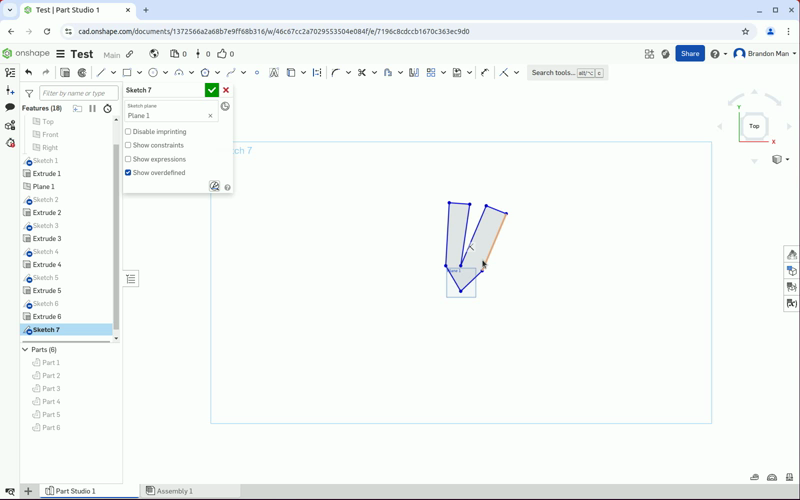
click(482, 259)
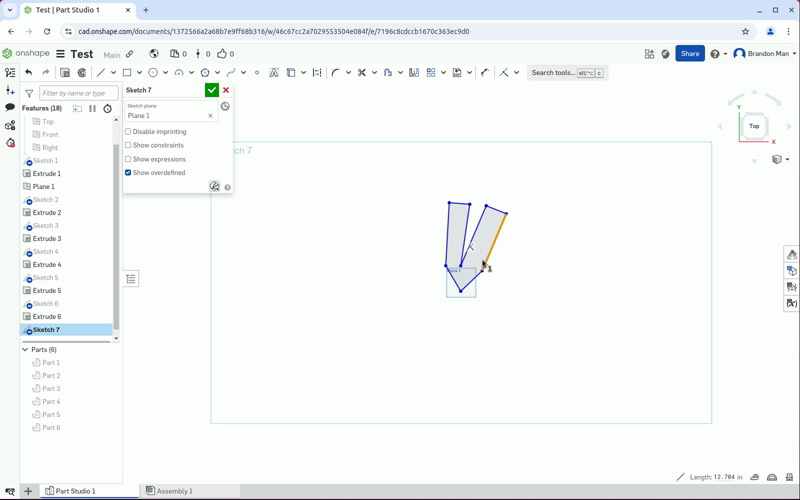
mouse_move(73, 352)
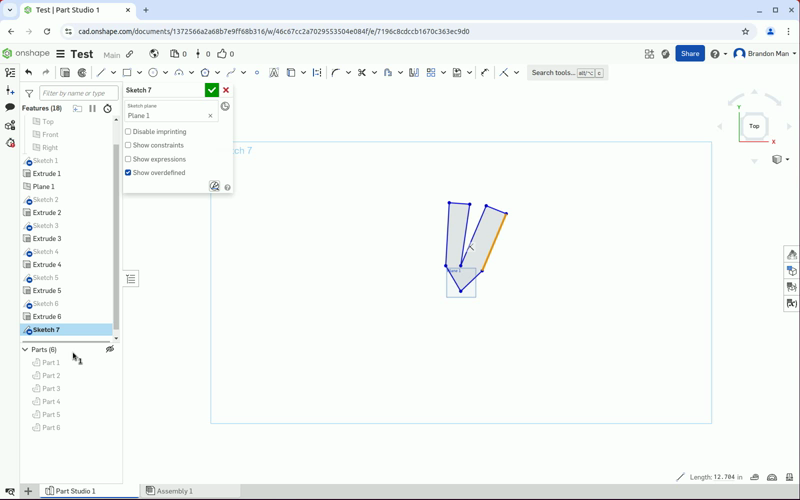
key(shift+y)
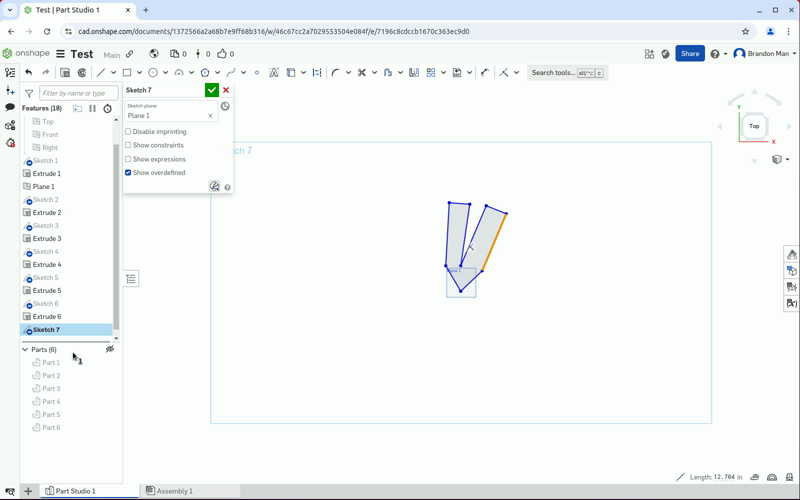
key(shift+e)
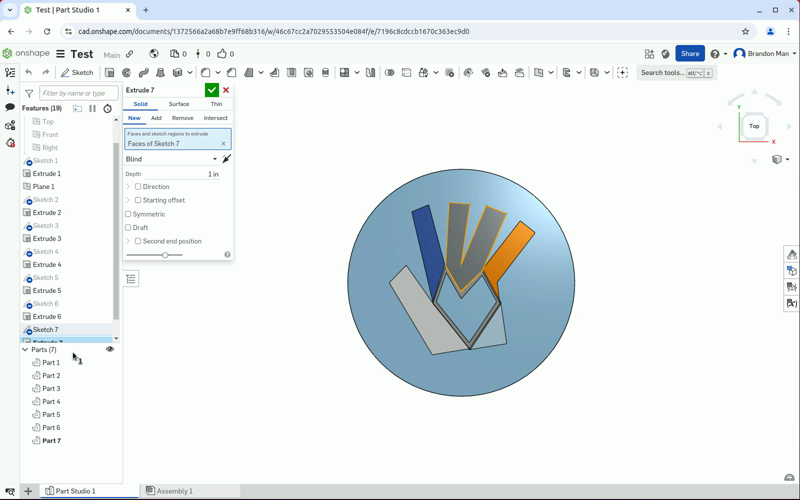
mouse_move(143, 106)
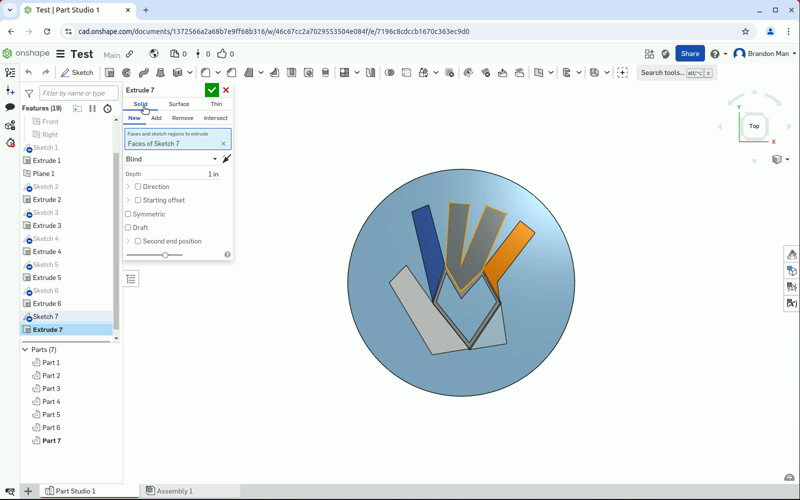
click(143, 106)
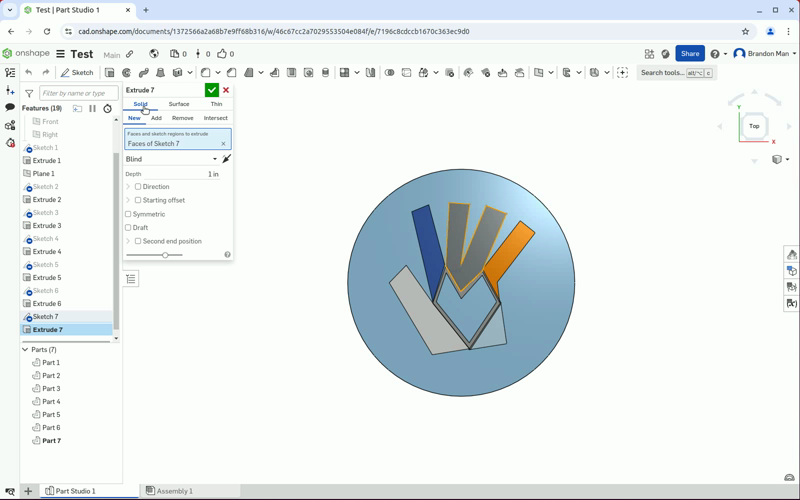
mouse_move(137, 120)
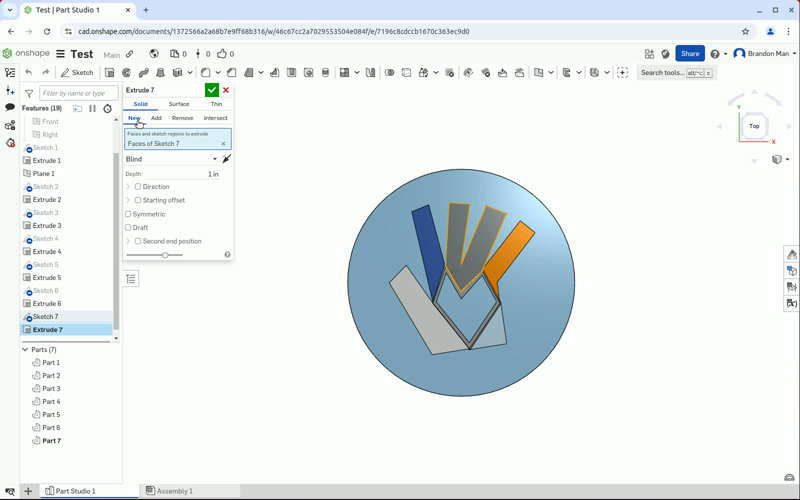
click(137, 120)
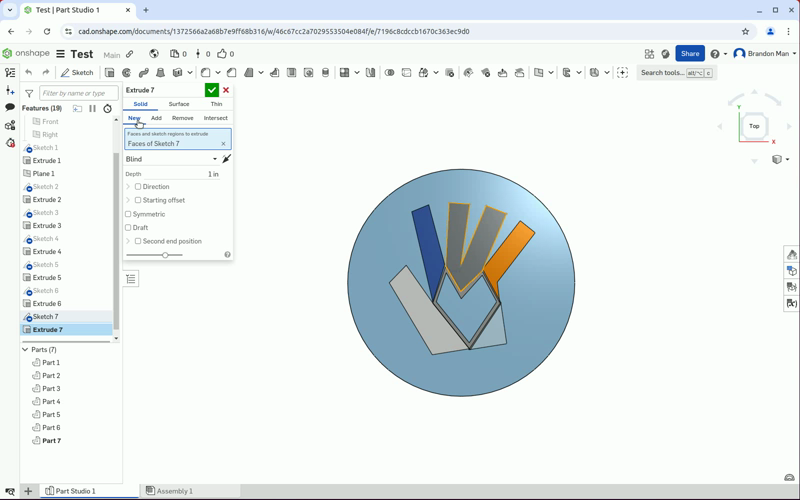
key(tab, 4)
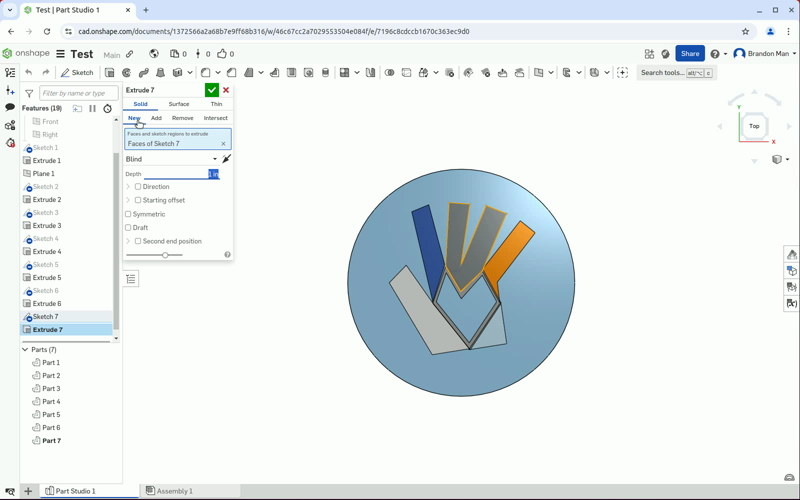
text(0.722)
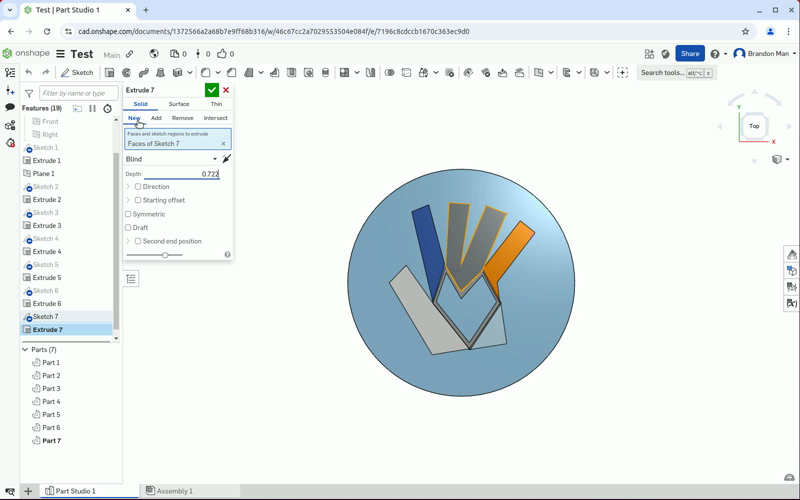
key(enter)
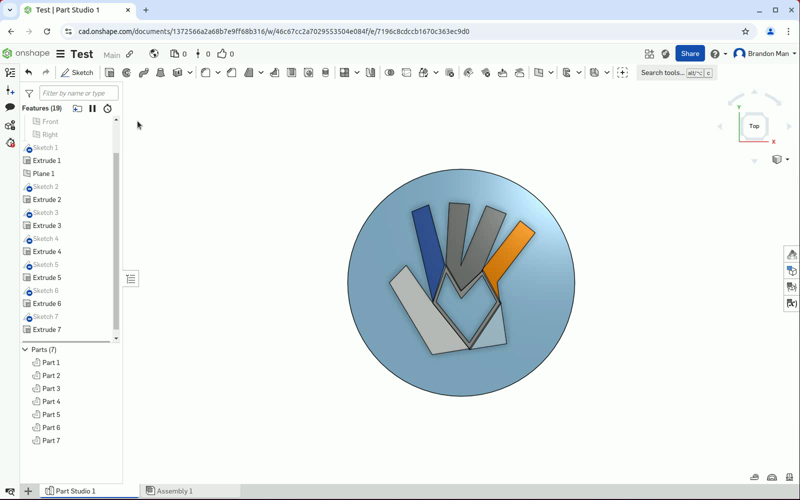
key(shift+h)
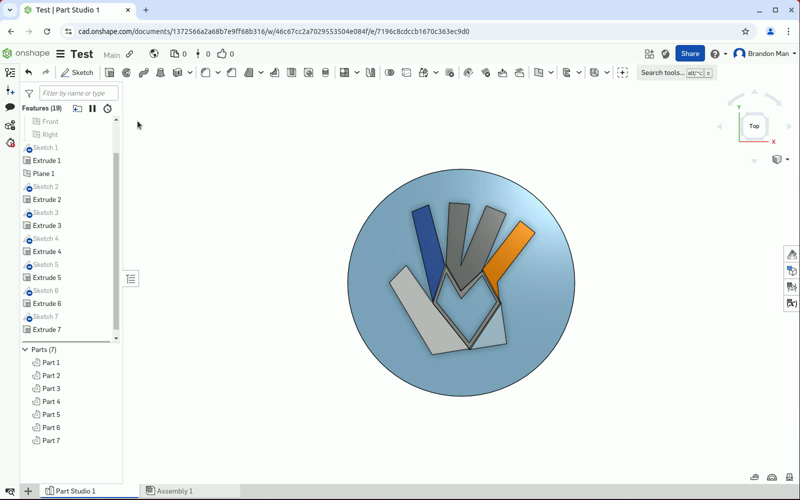
key(shift+h)
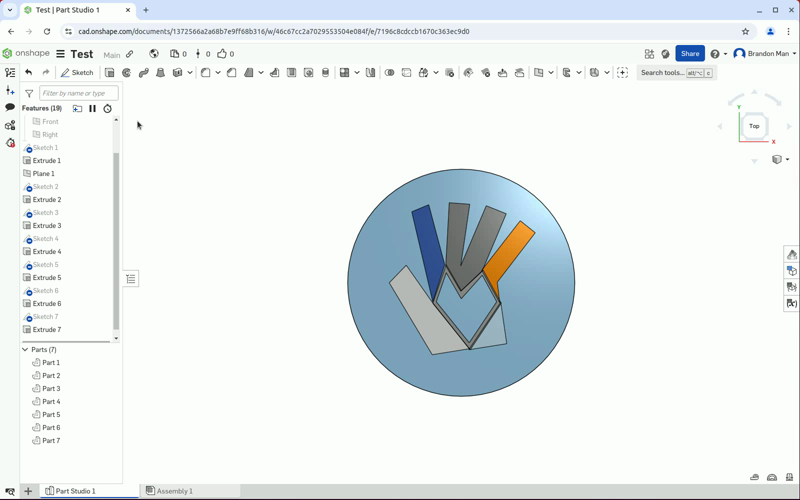
mouse_move(69, 150)
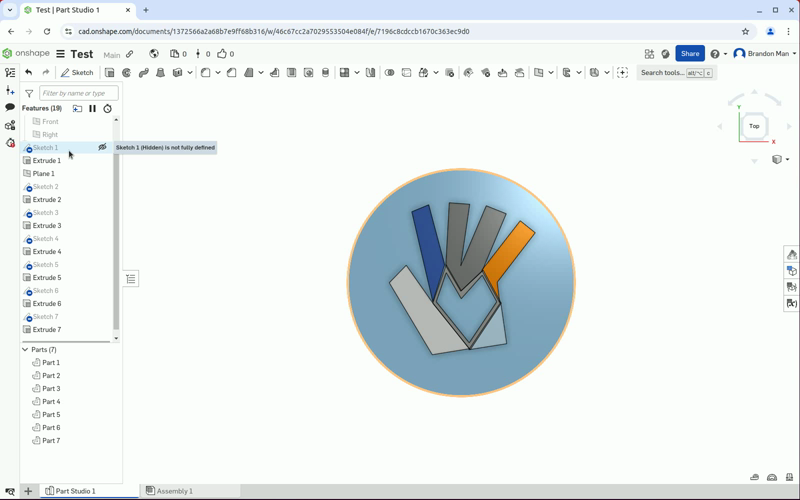
click(69, 150)
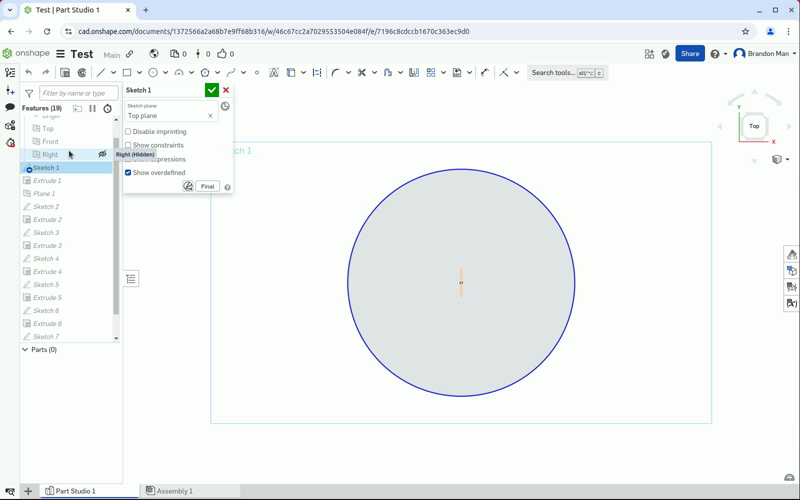
mouse_move(229, 92)
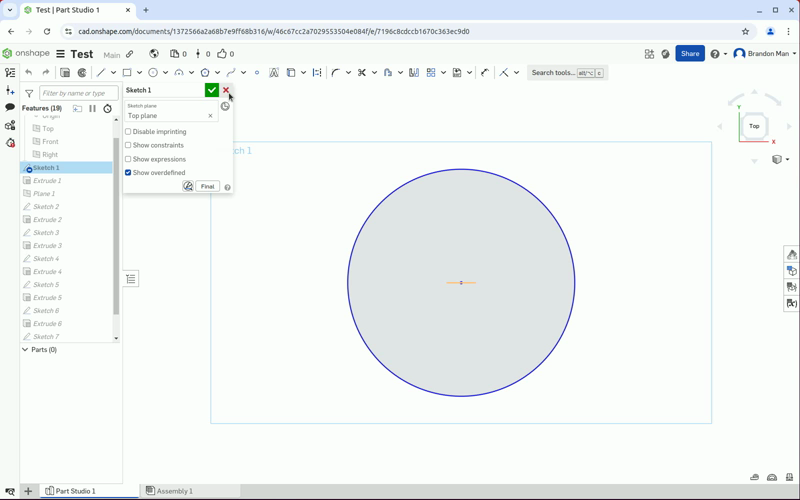
click(229, 92)
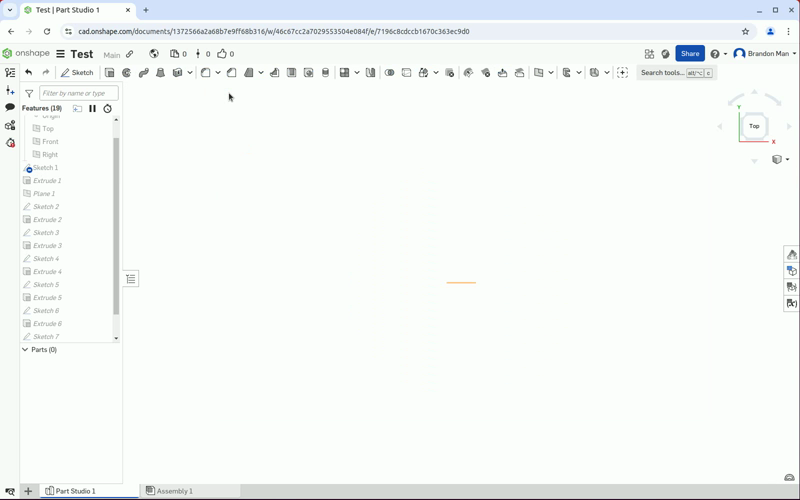
key(shift+s)
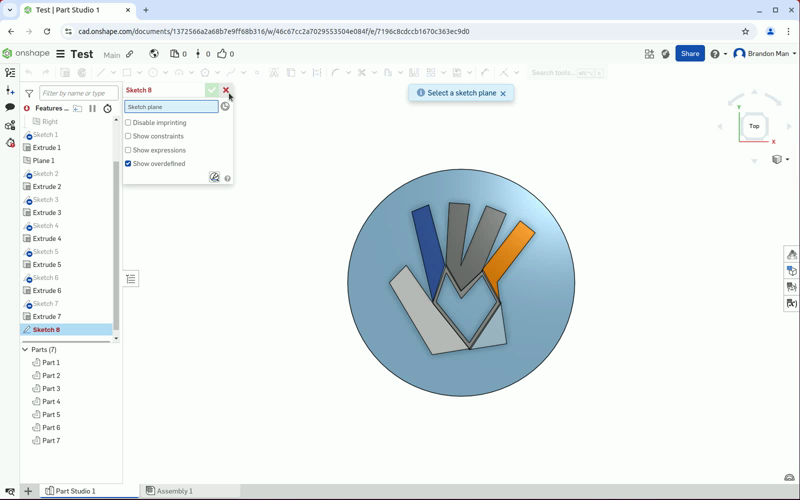
mouse_move(69, 163)
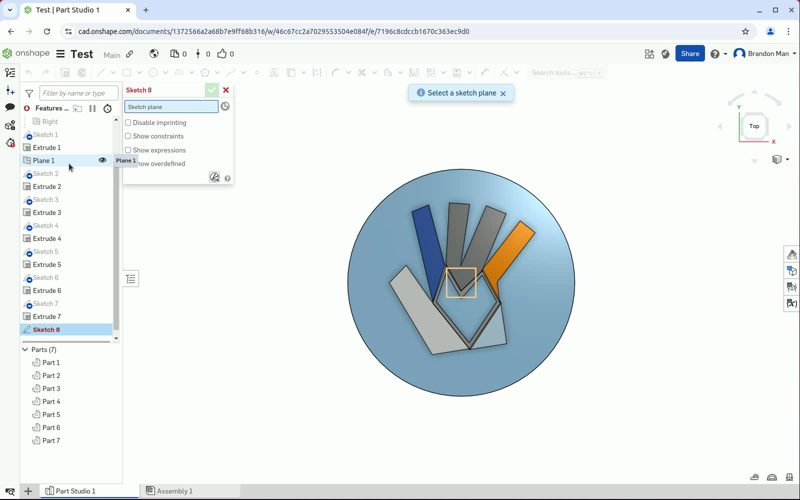
click(69, 163)
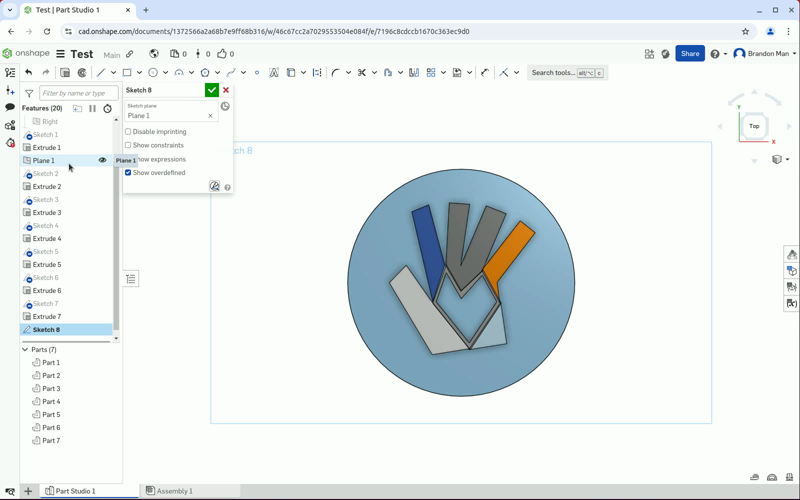
mouse_move(73, 352)
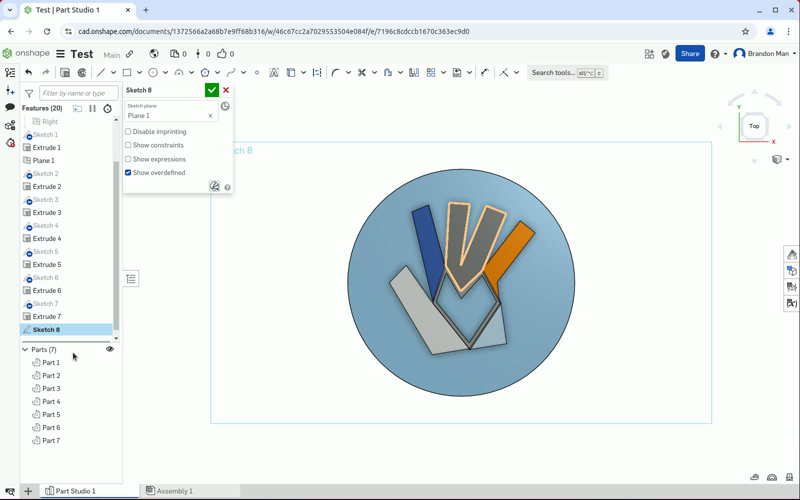
key(y)
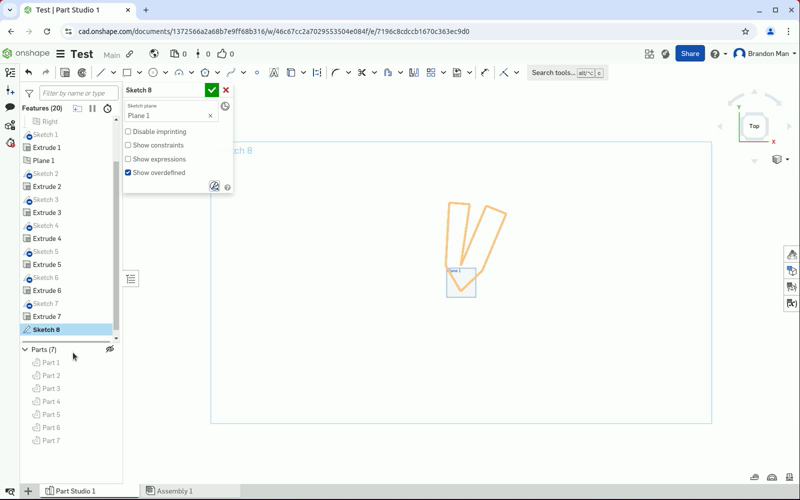
key(c)
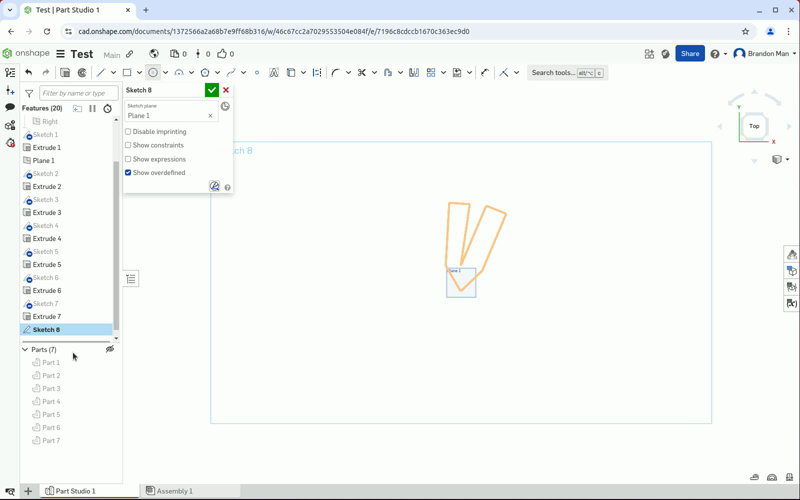
key_down(shift)
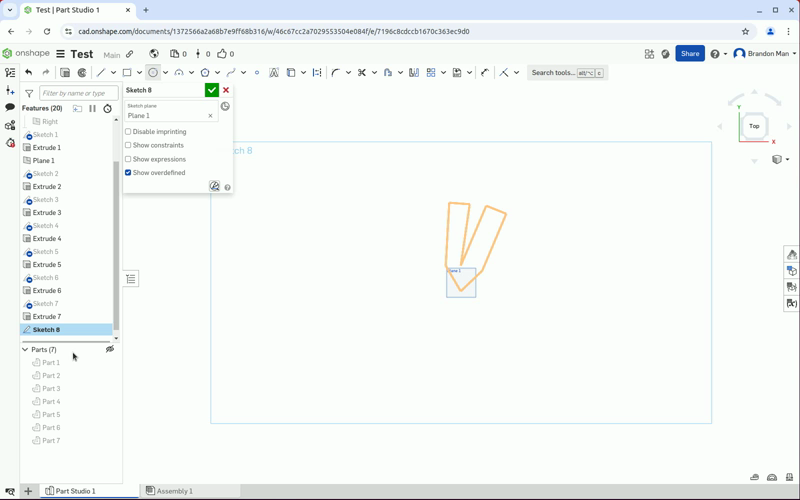
mouse_move(461, 282)
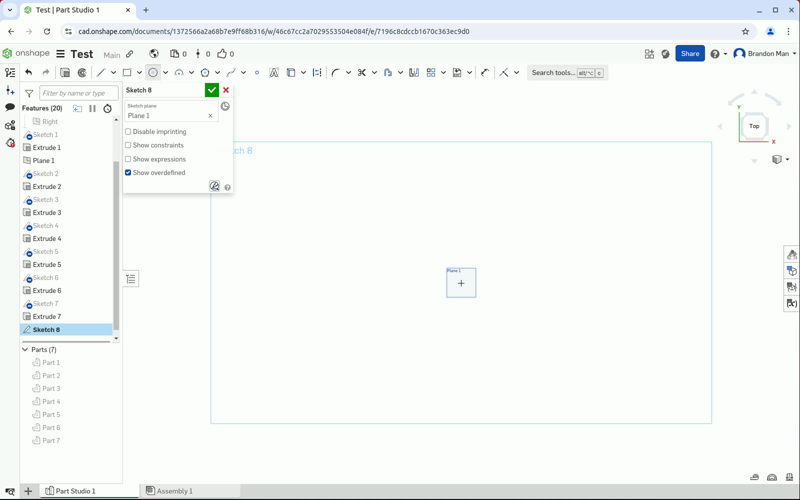
click(461, 282)
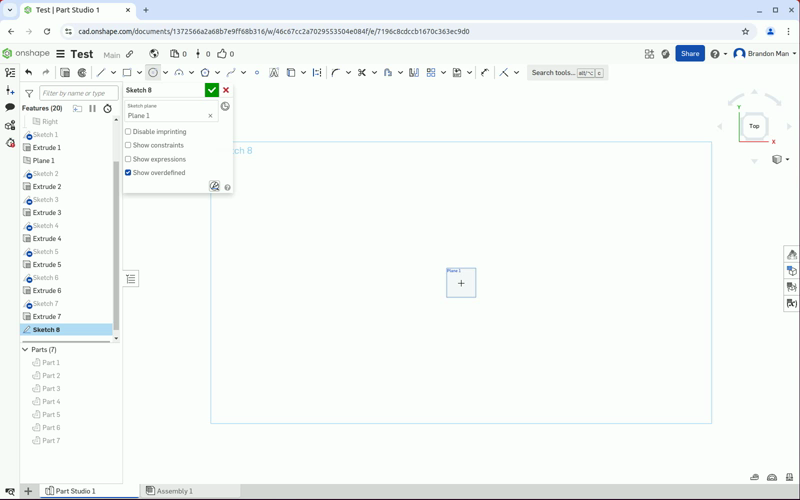
key_up(shift)
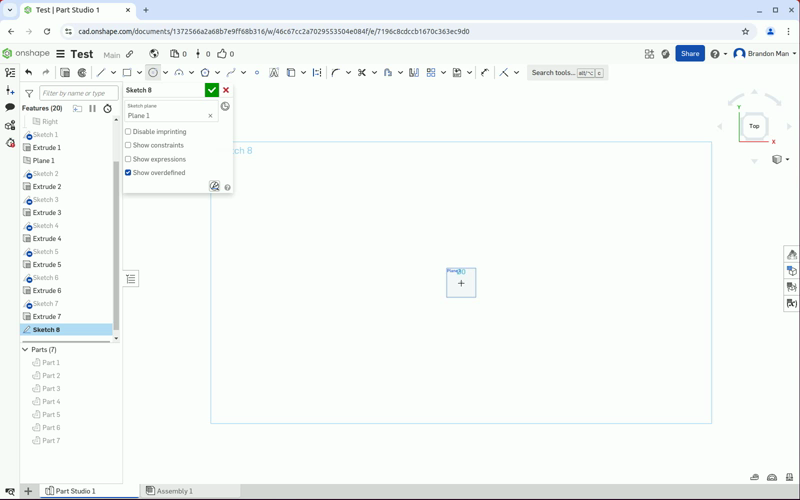
mouse_move(574, 282)
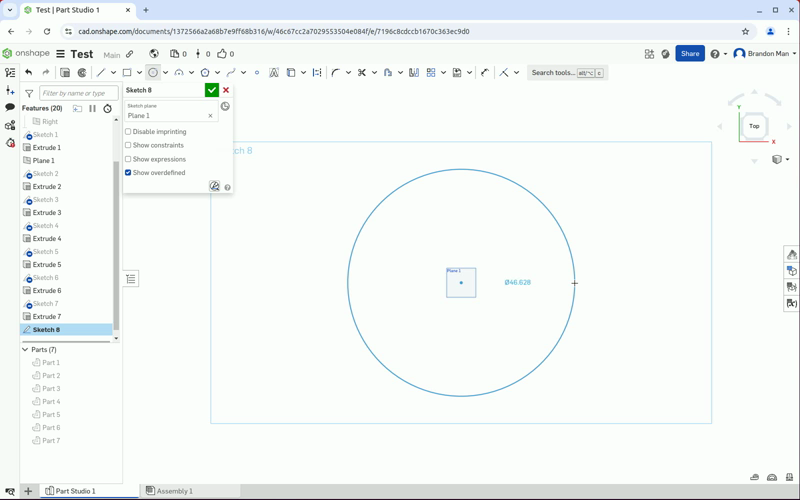
click(574, 282)
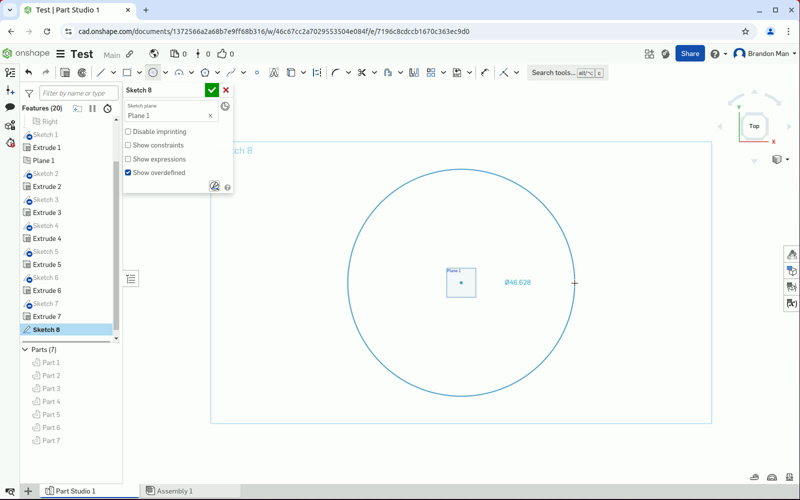
key(esc)
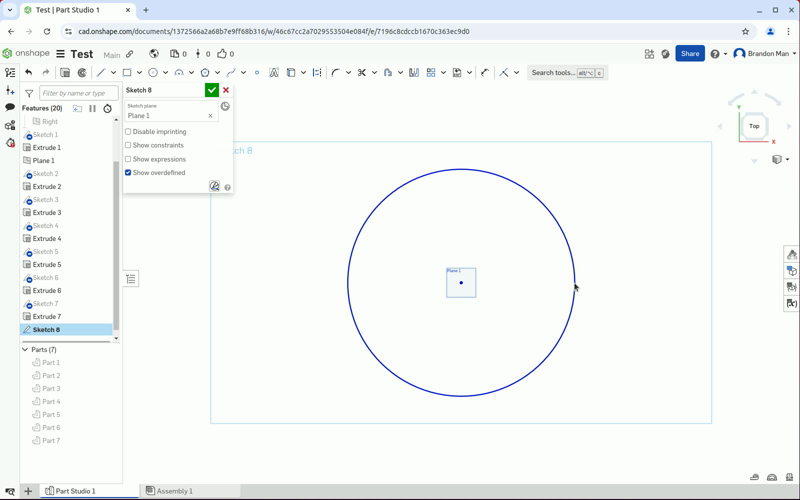
key(c)
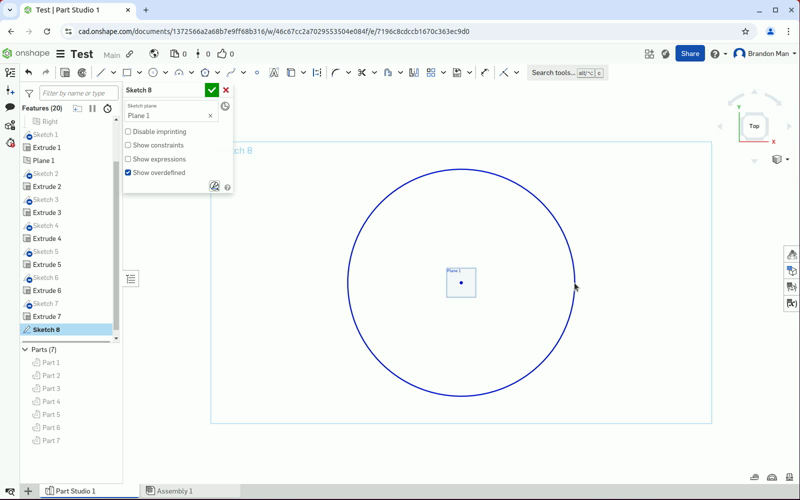
key_down(shift)
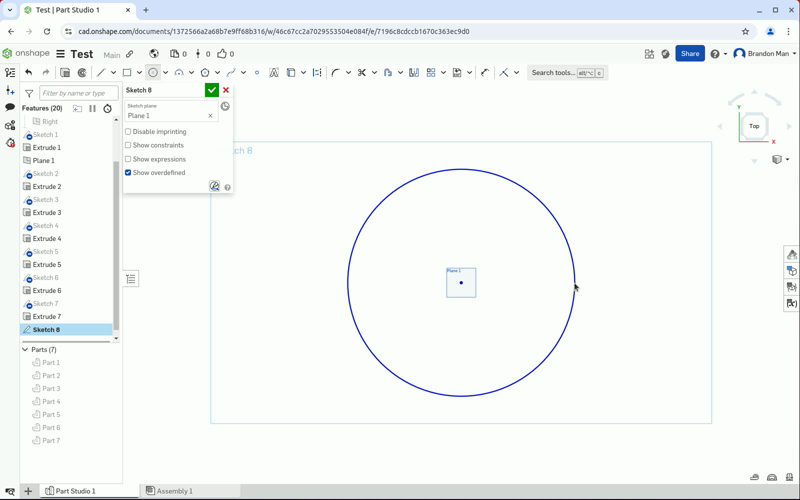
mouse_move(461, 282)
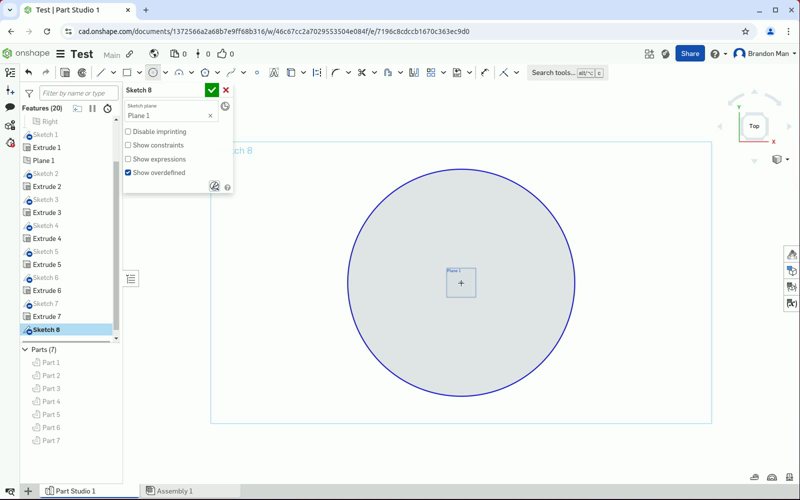
click(461, 282)
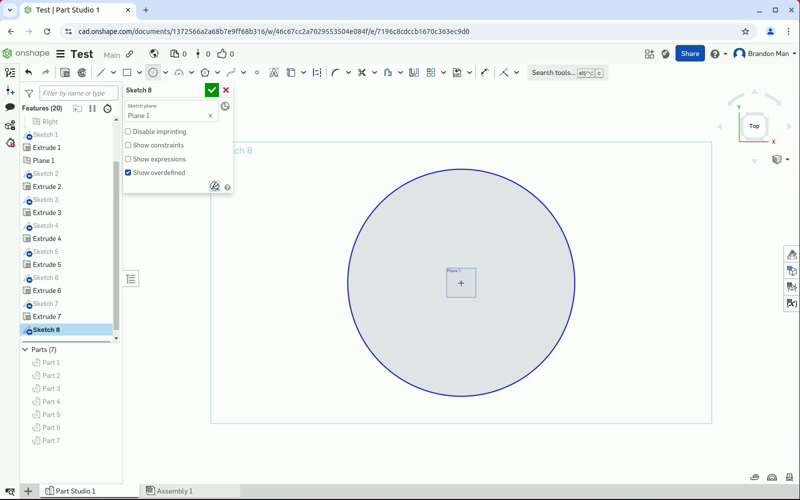
key_up(shift)
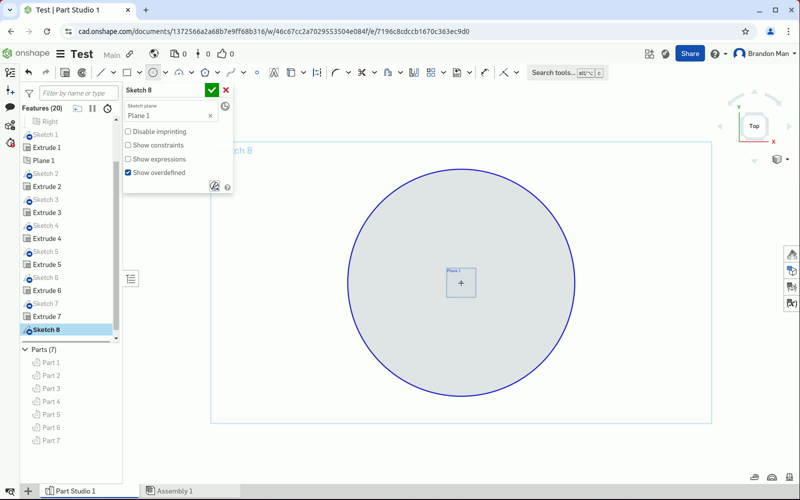
mouse_move(567, 282)
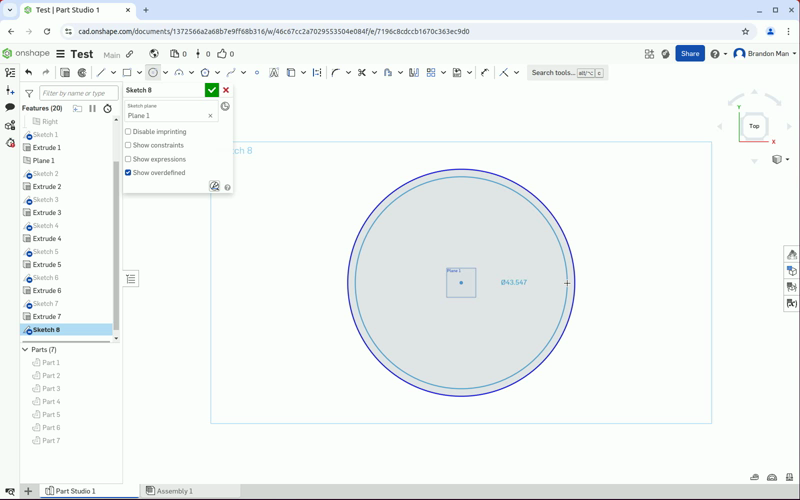
click(567, 282)
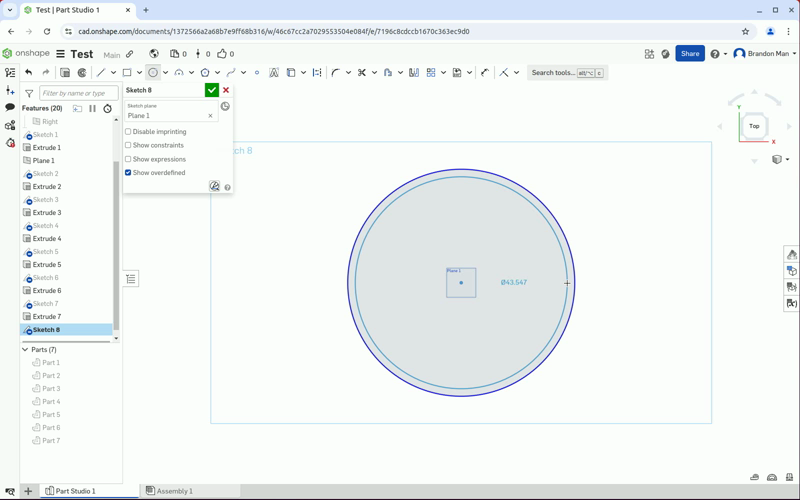
key(esc)
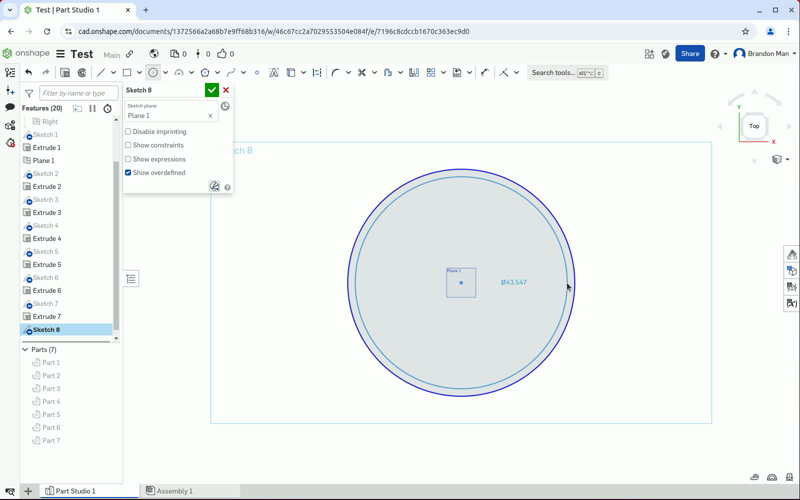
mouse_move(568, 303)
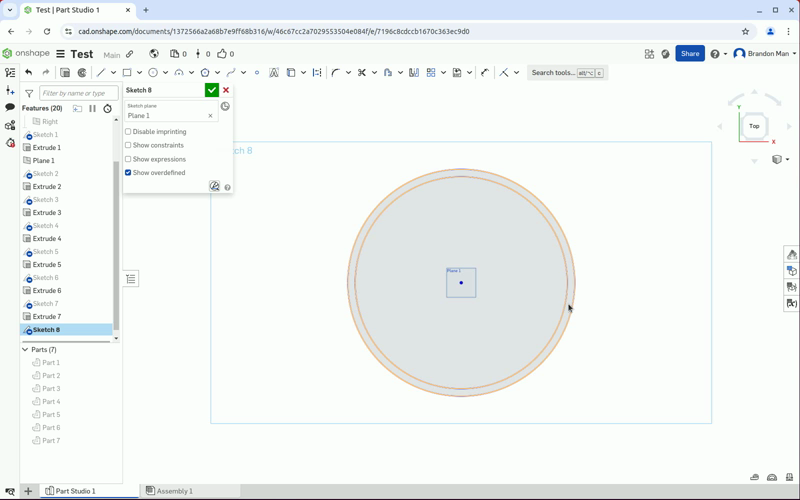
click(568, 303)
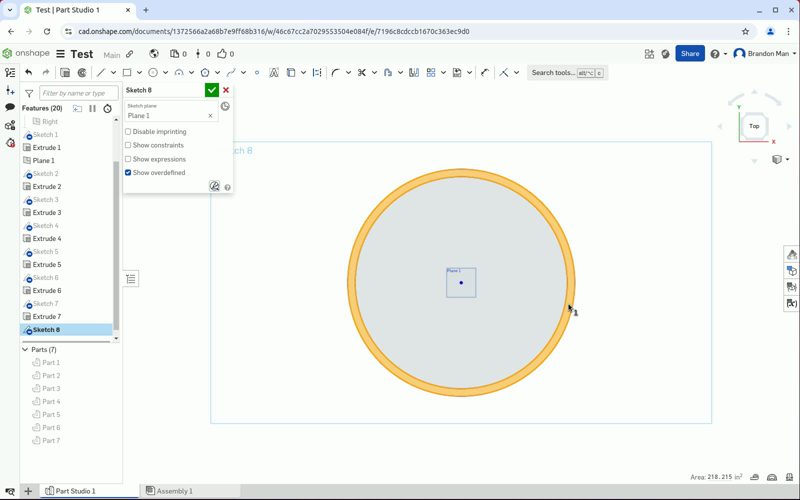
mouse_move(73, 352)
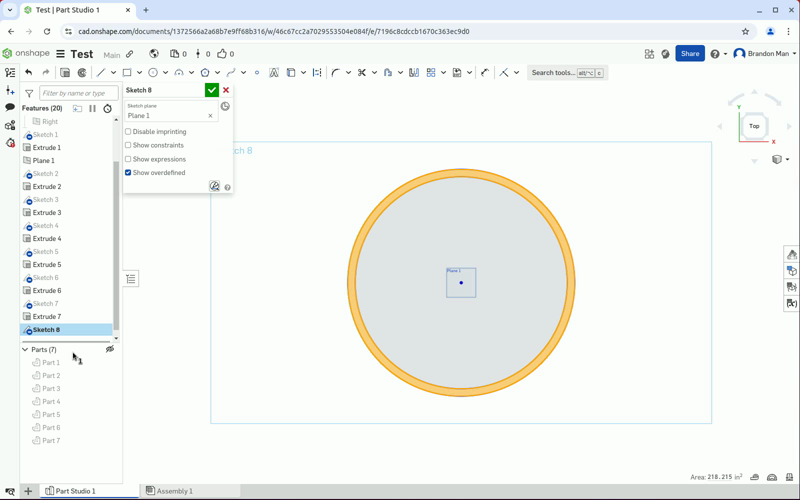
key(shift+y)
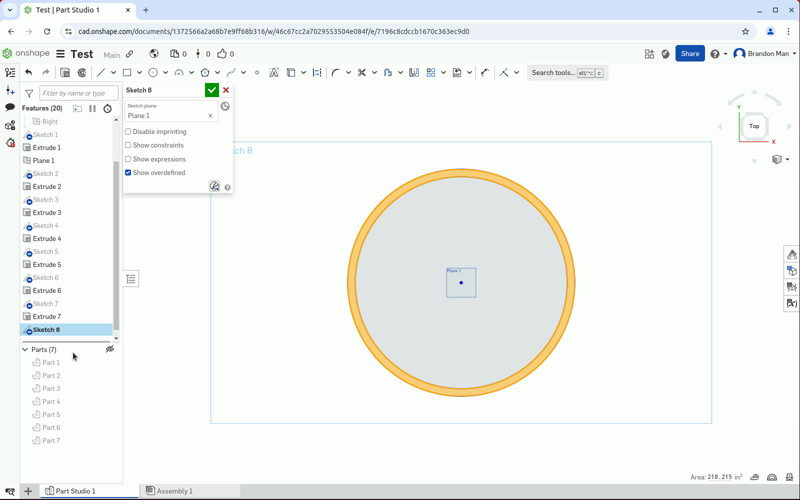
key(shift+e)
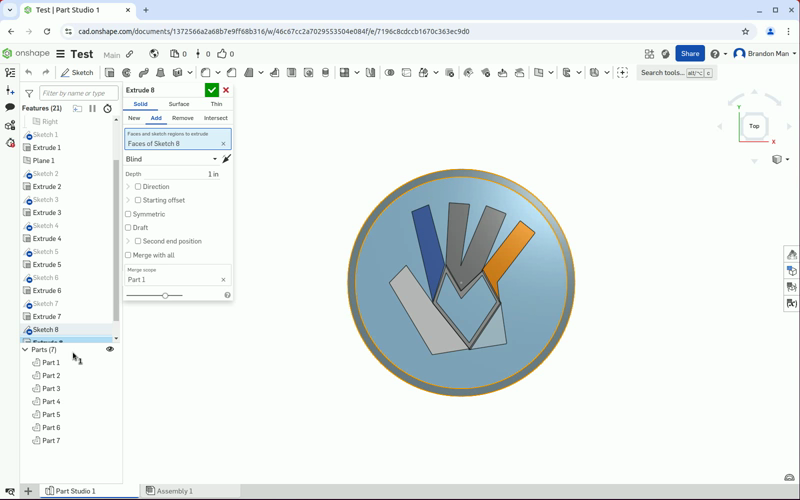
mouse_move(143, 106)
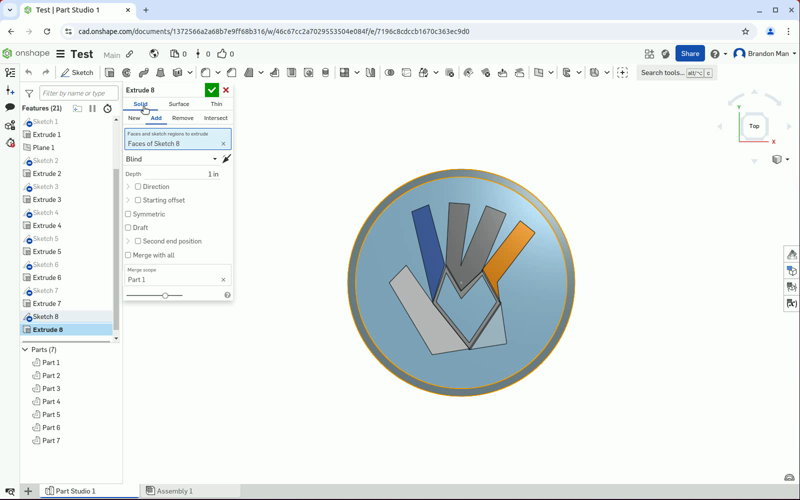
click(143, 106)
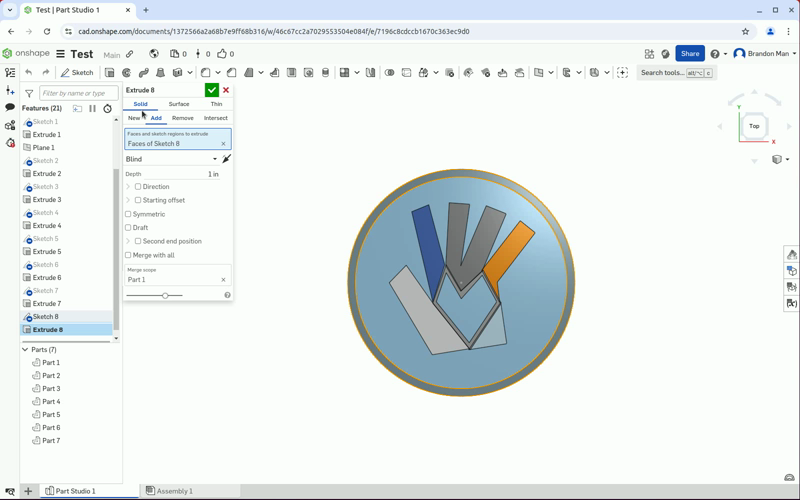
mouse_move(137, 120)
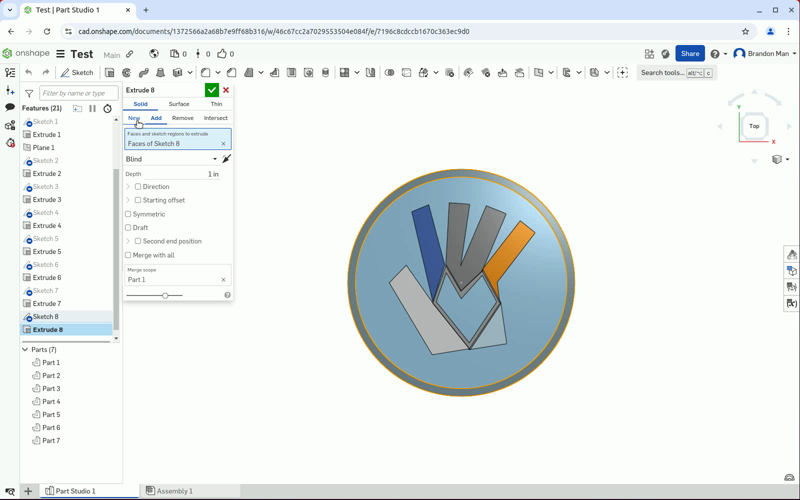
click(137, 120)
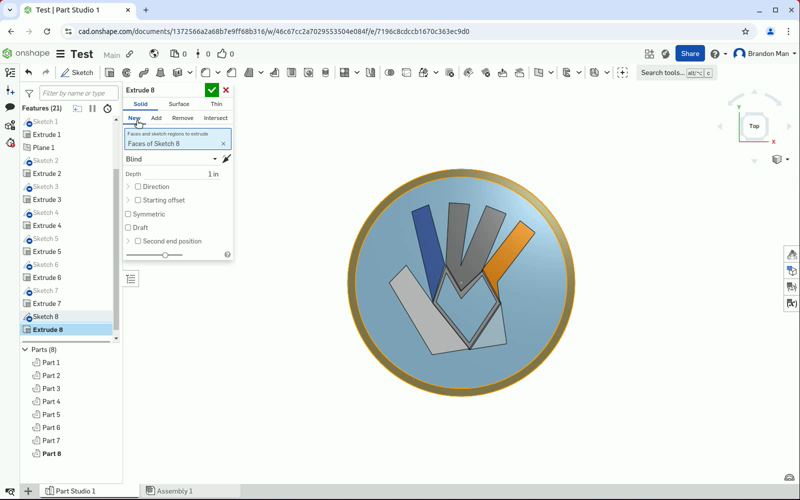
key(tab, 4)
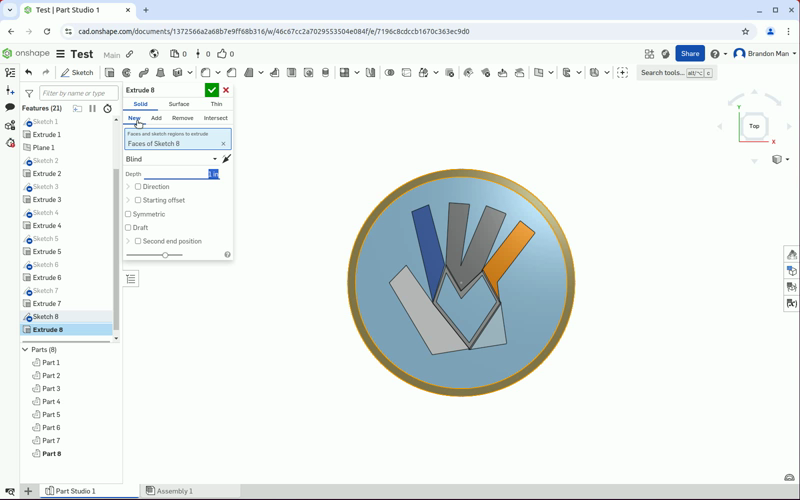
text(0.722)
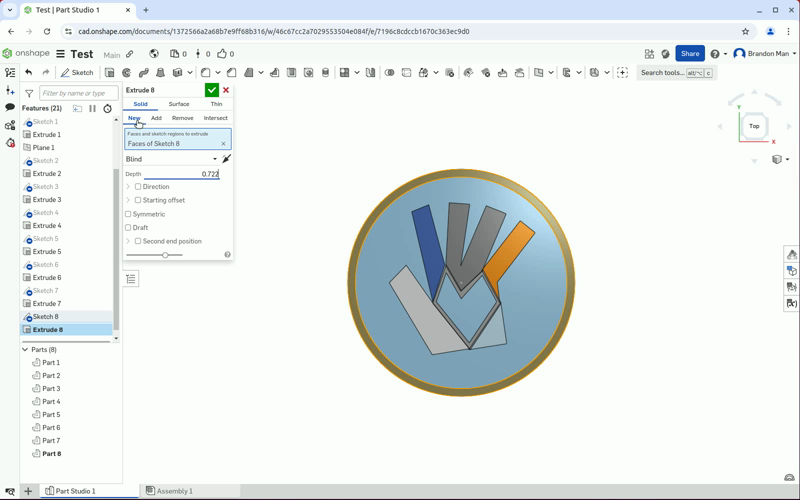
key(enter)
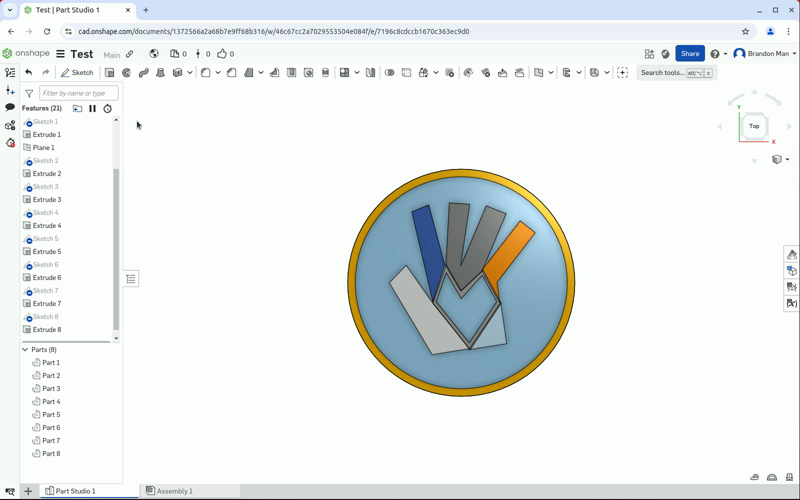
key(shift+h)
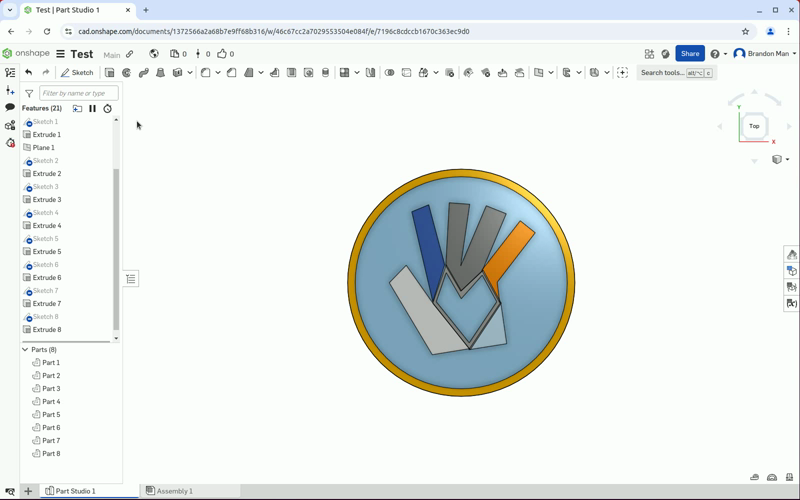
key(shift+h)
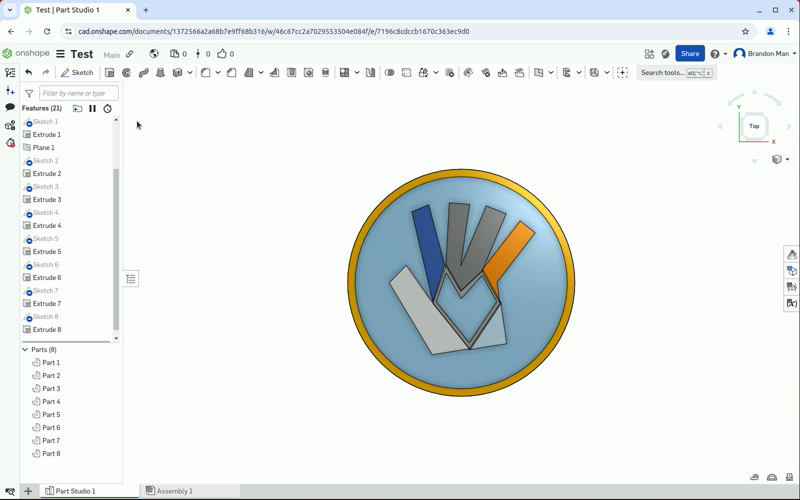
key(shift+7)
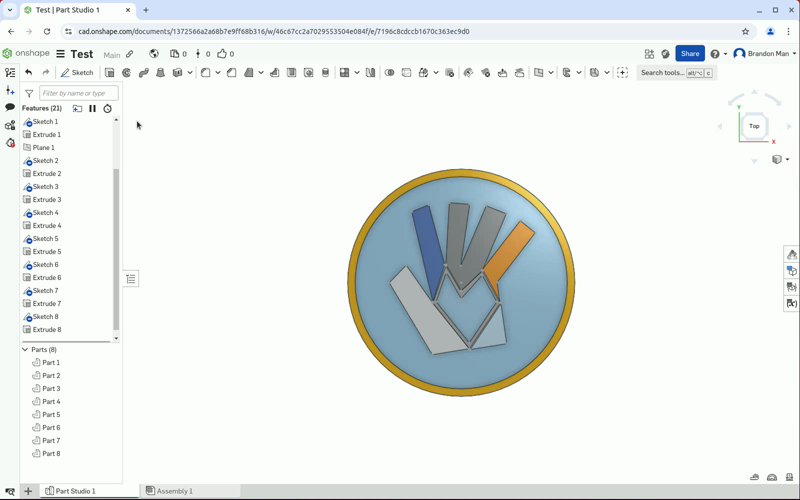
key(up, 3)
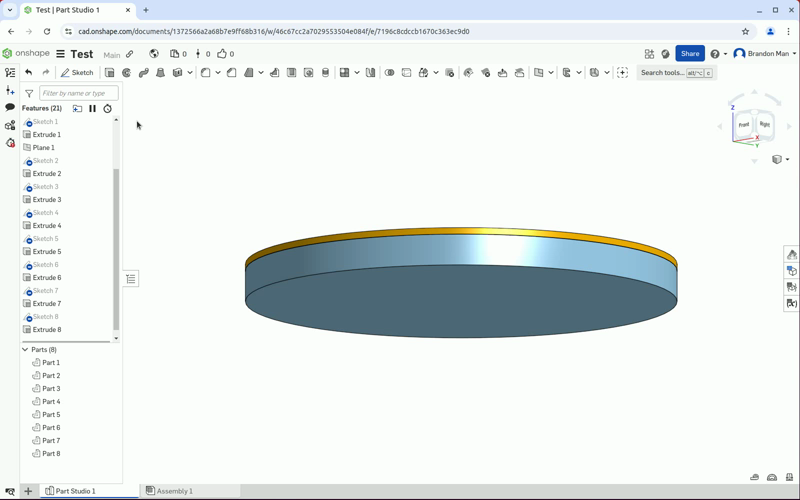
key(left, 3)
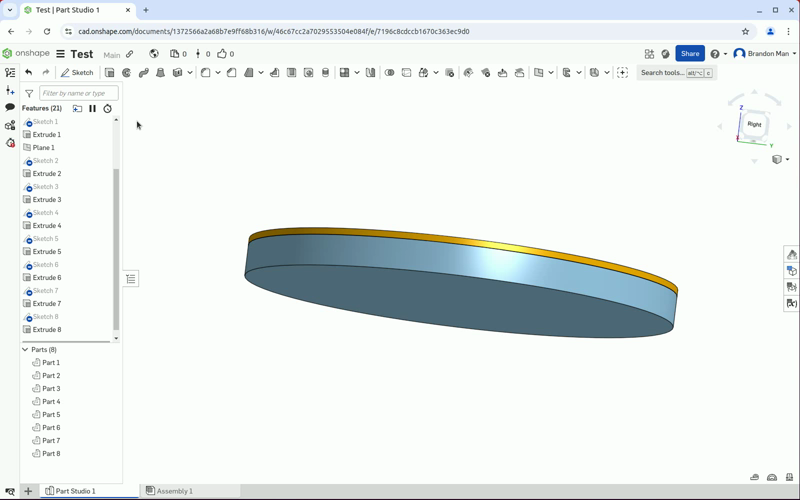
key(right, 3)
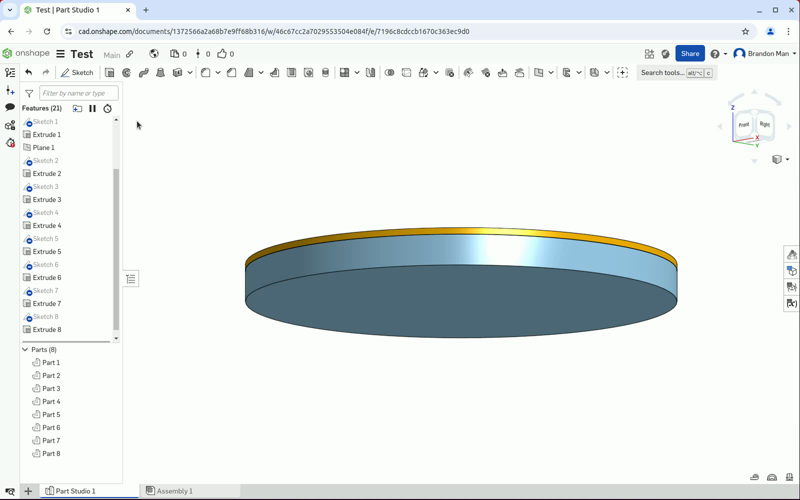
key(down, 3)
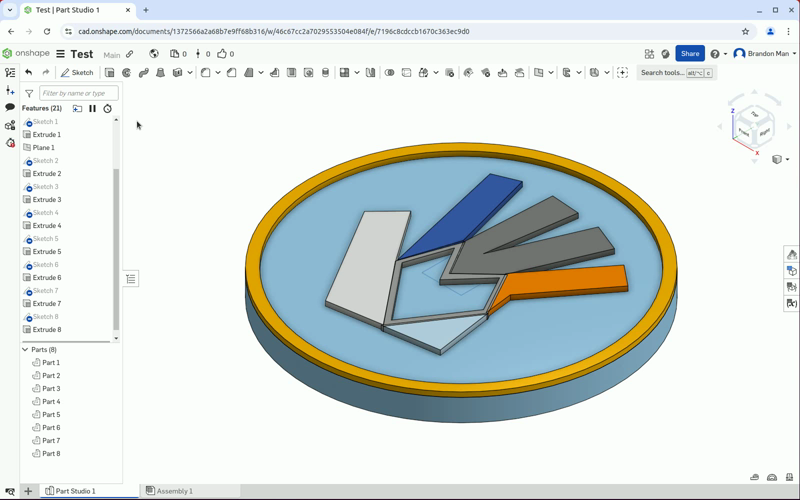
mouse_move(69, 124)
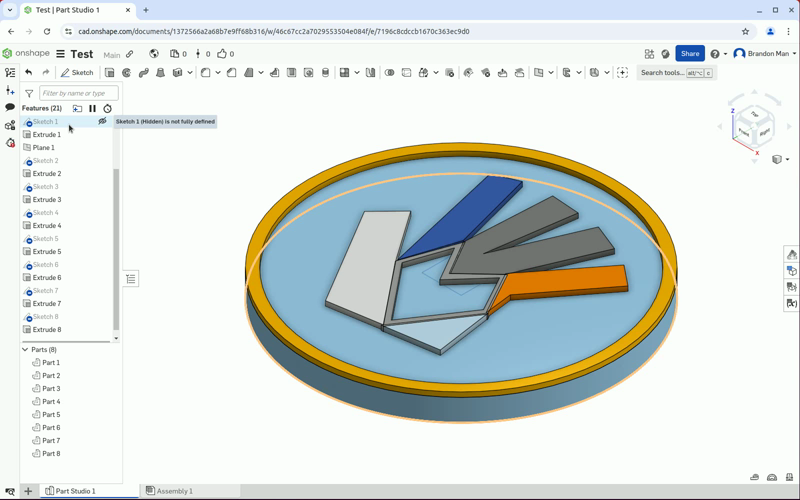
click(69, 124)